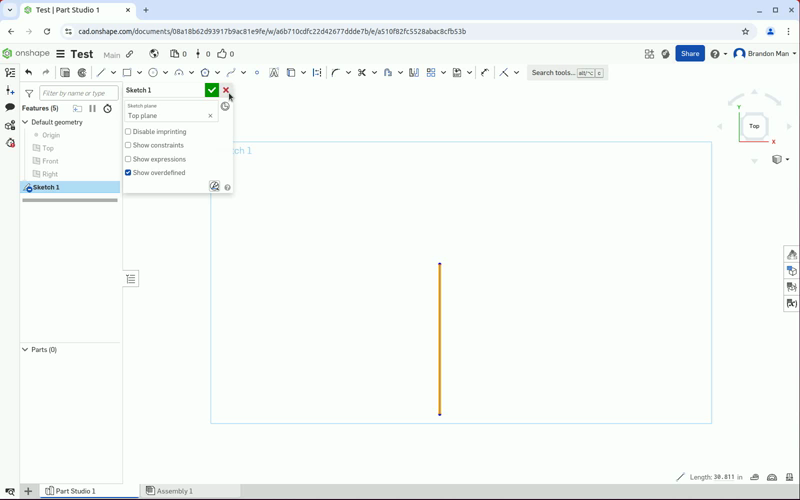
key(shift+h)
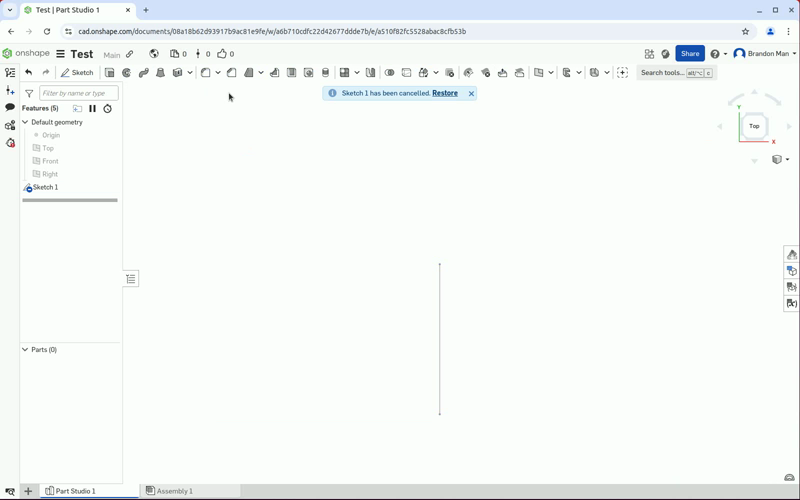
key(shift+s)
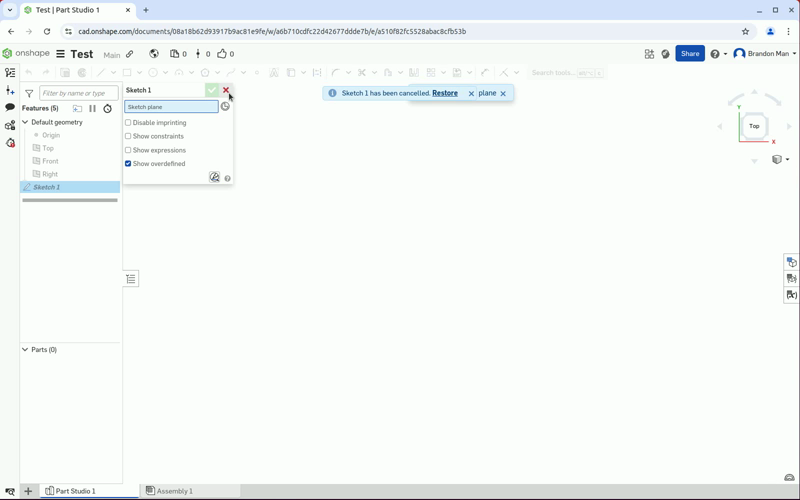
mouse_move(73, 150)
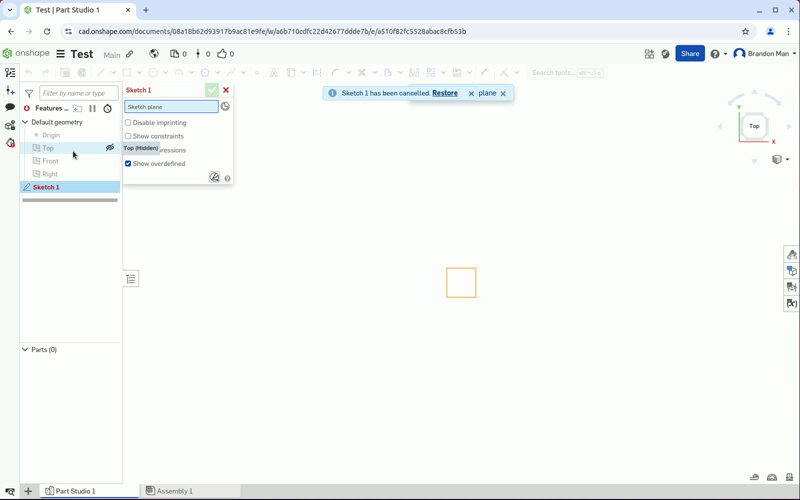
click(73, 150)
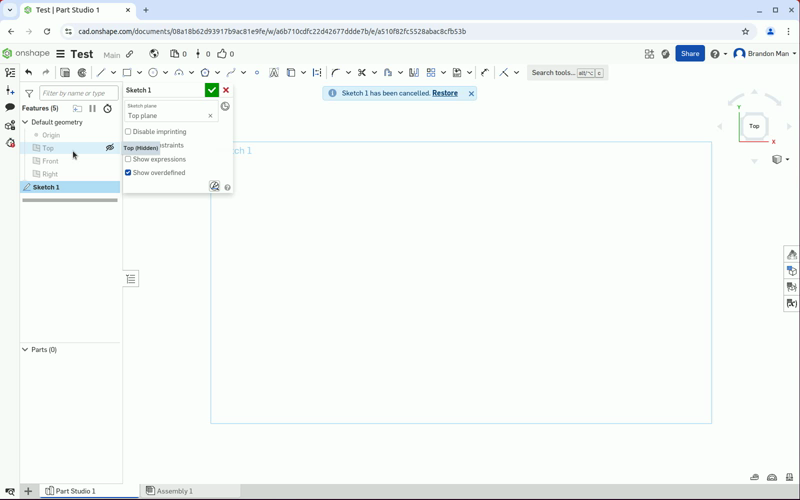
mouse_move(73, 352)
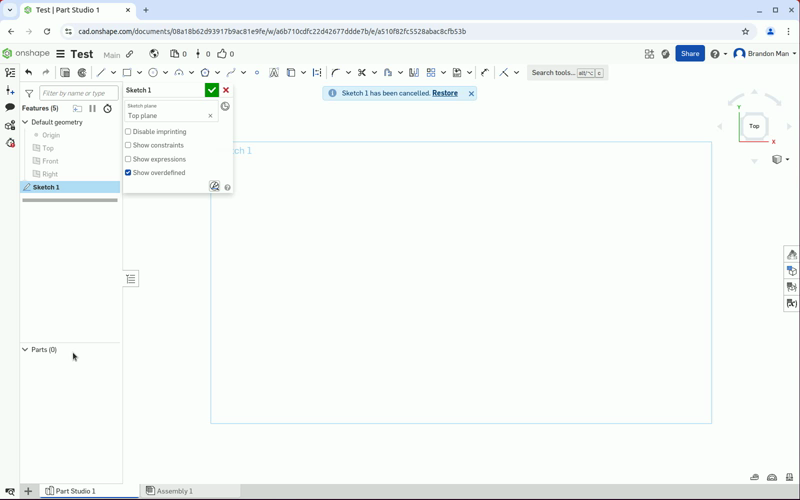
key(y)
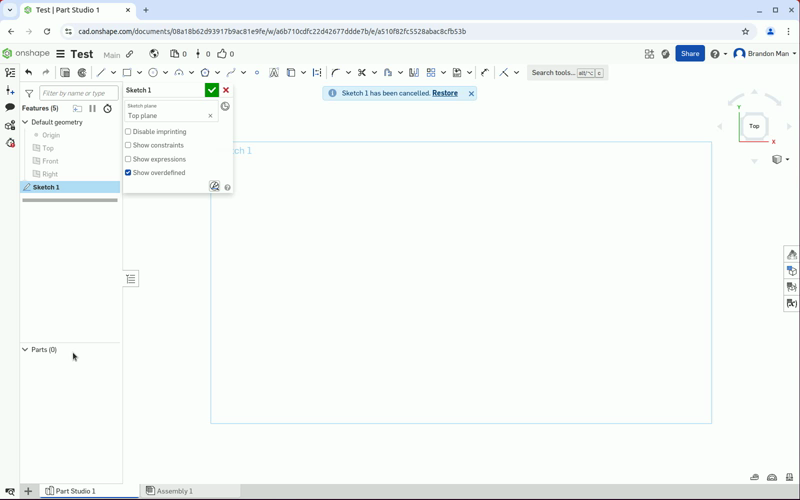
key(l)
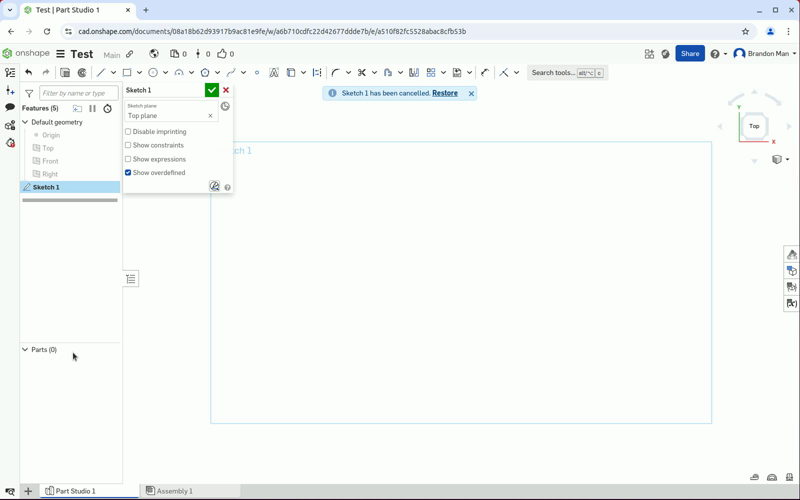
key_down(shift)
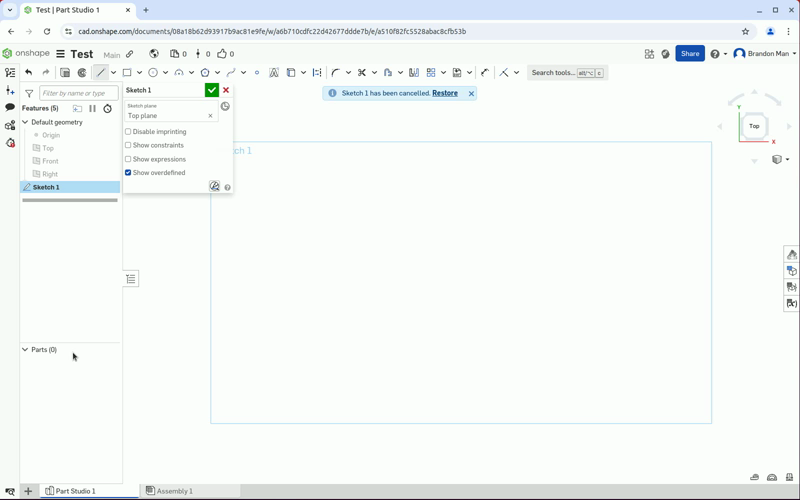
mouse_move(443, 299)
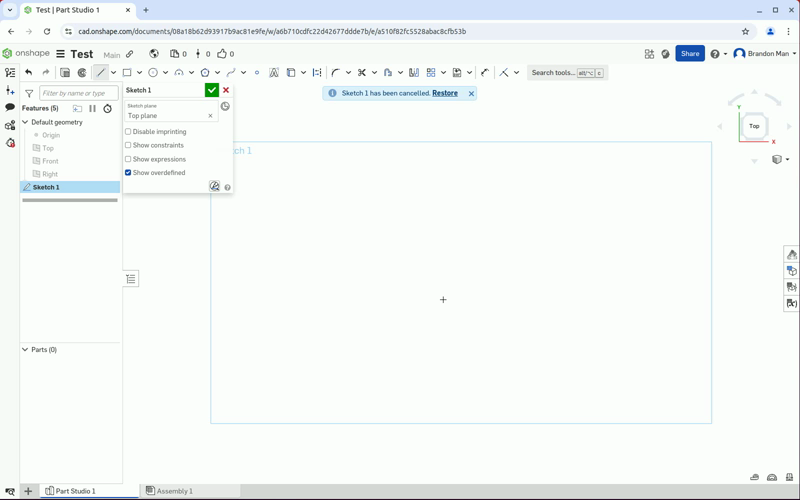
click(443, 299)
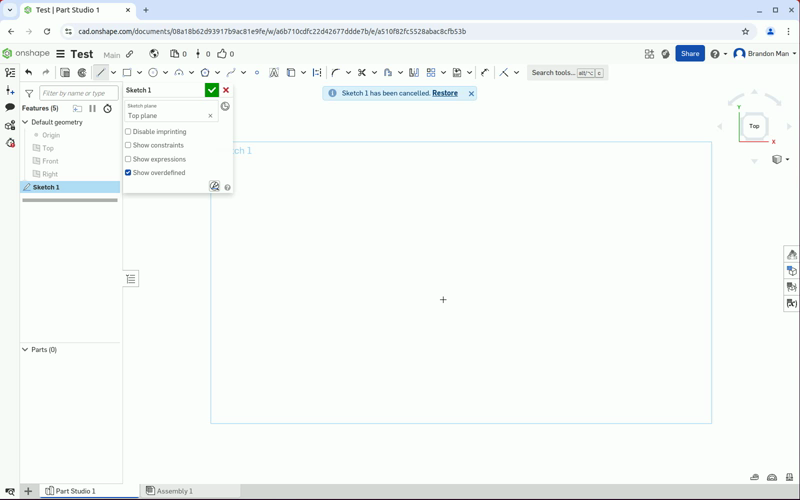
key_up(shift)
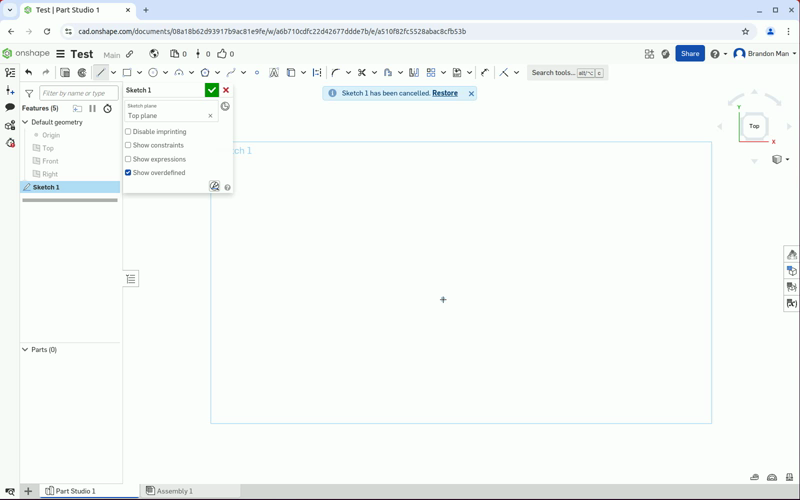
key_down(shift)
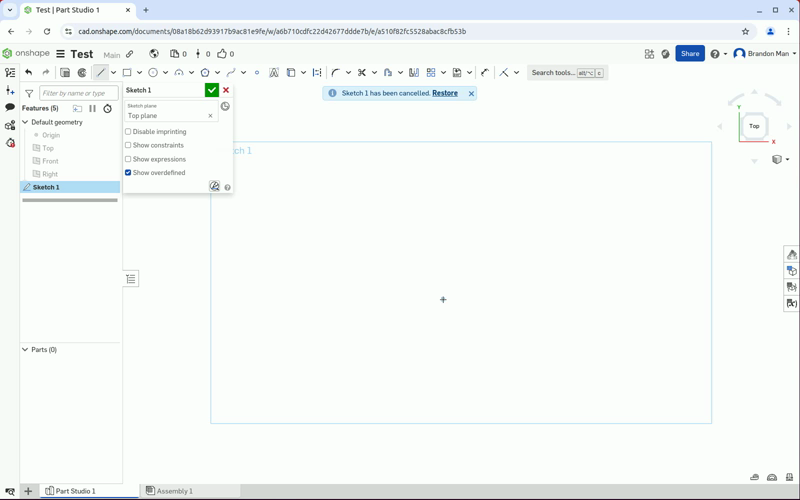
mouse_move(543, 342)
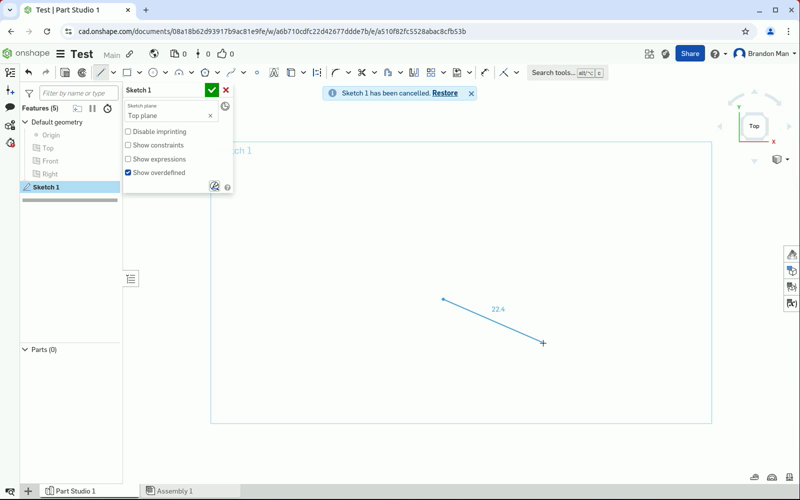
click(543, 342)
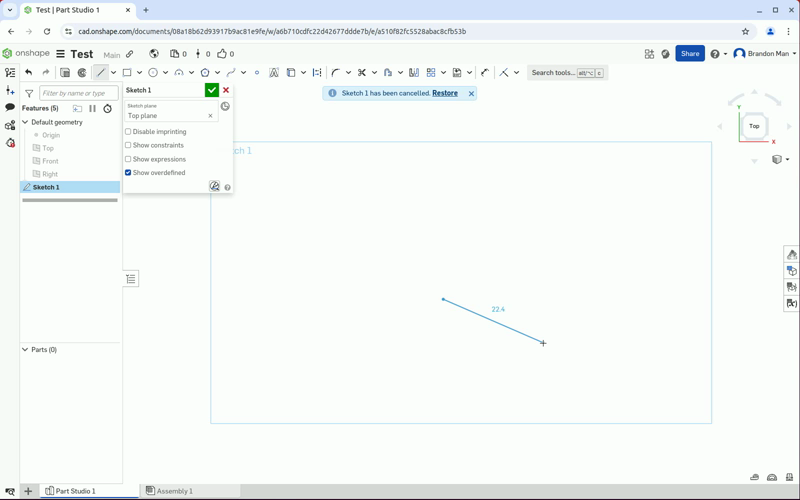
key_up(shift)
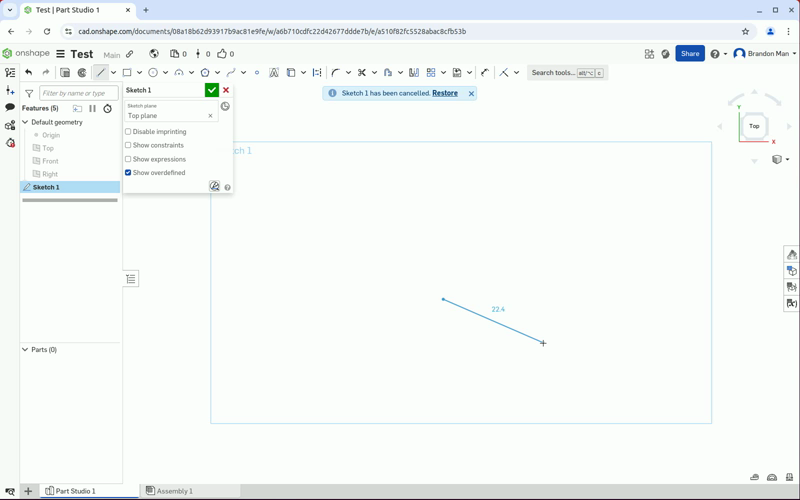
key(esc)
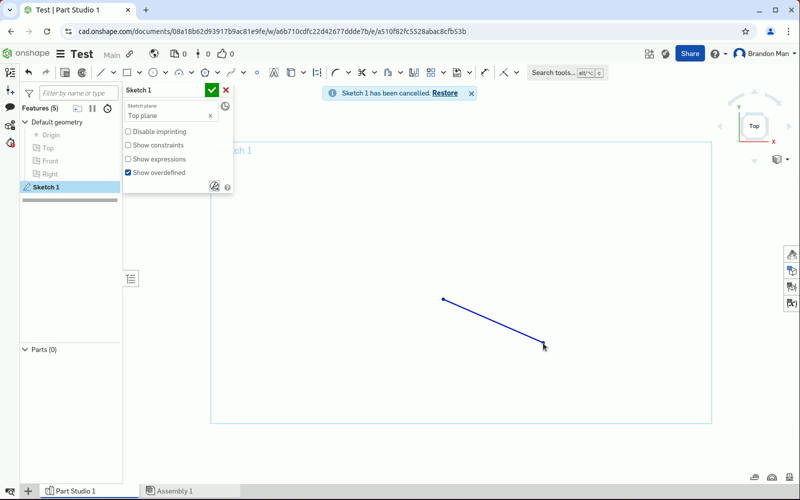
key(a)
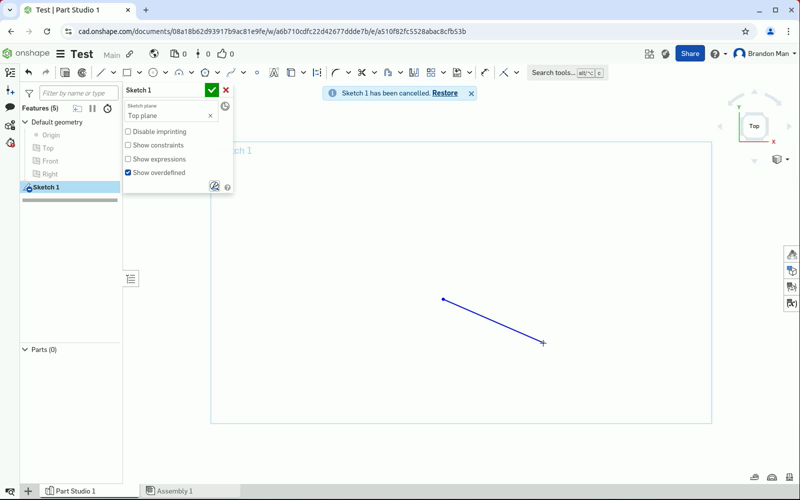
mouse_move(543, 342)
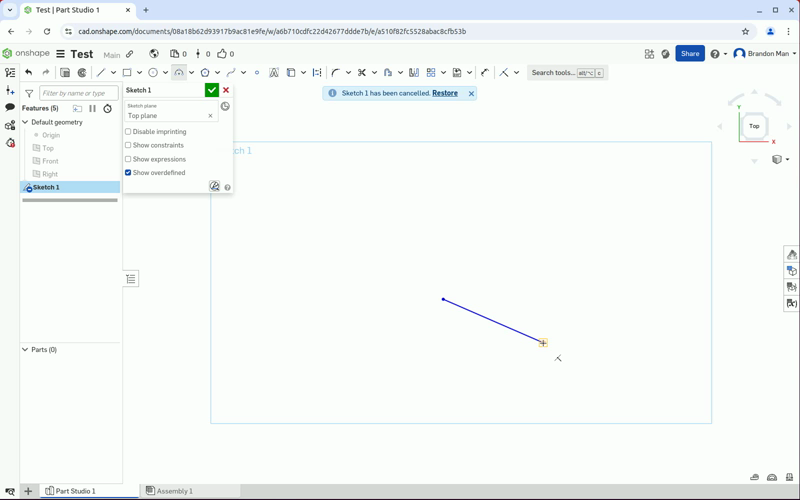
click(543, 342)
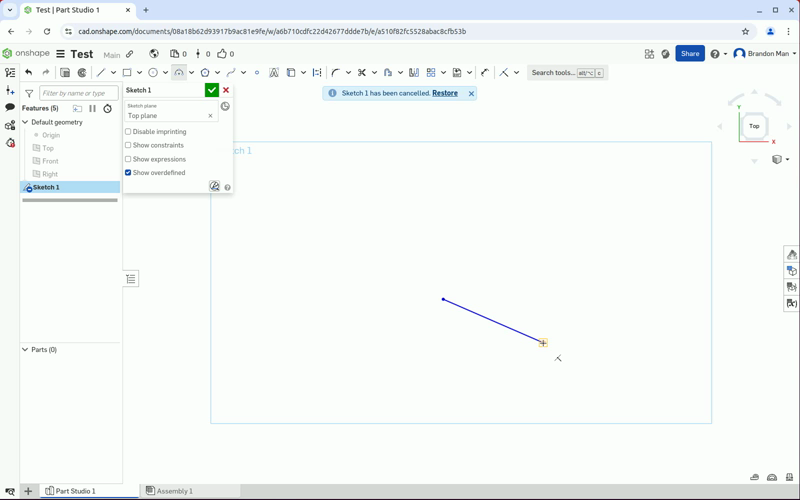
key_down(shift)
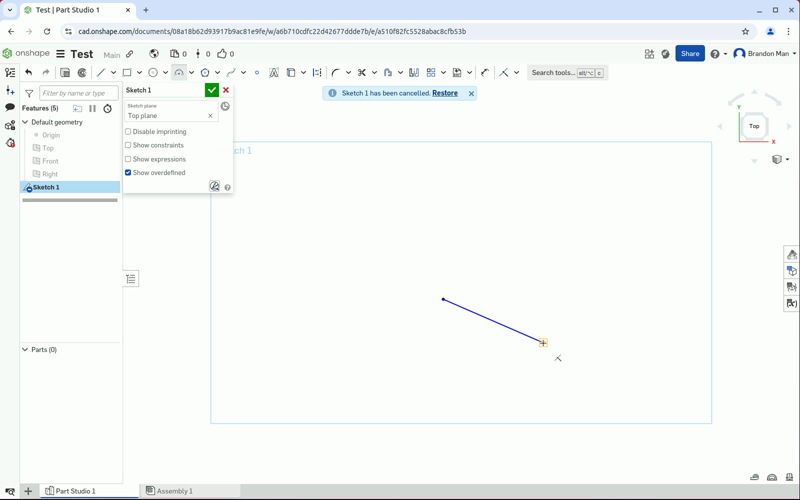
mouse_move(544, 284)
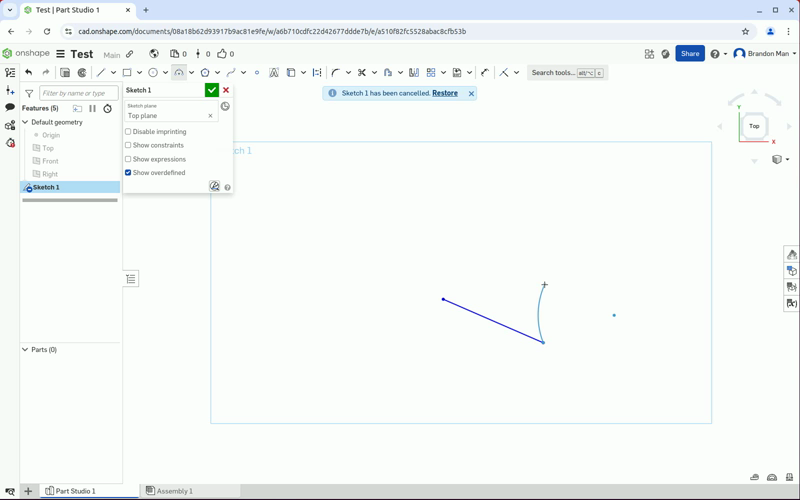
click(544, 284)
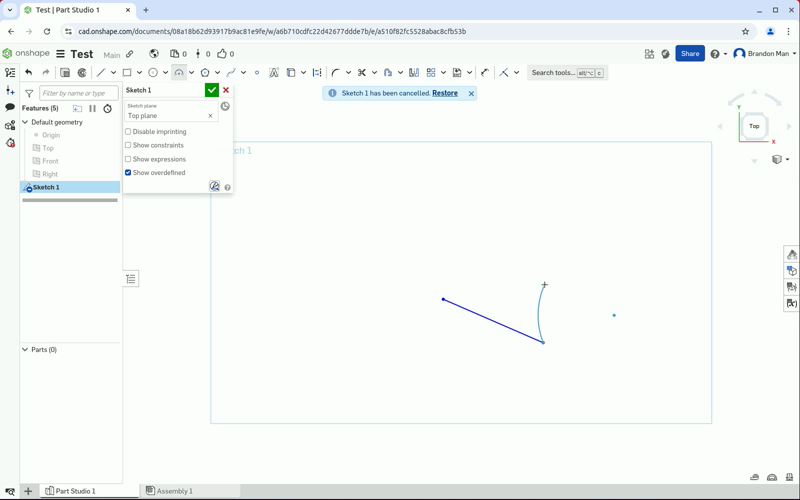
mouse_move(573, 314)
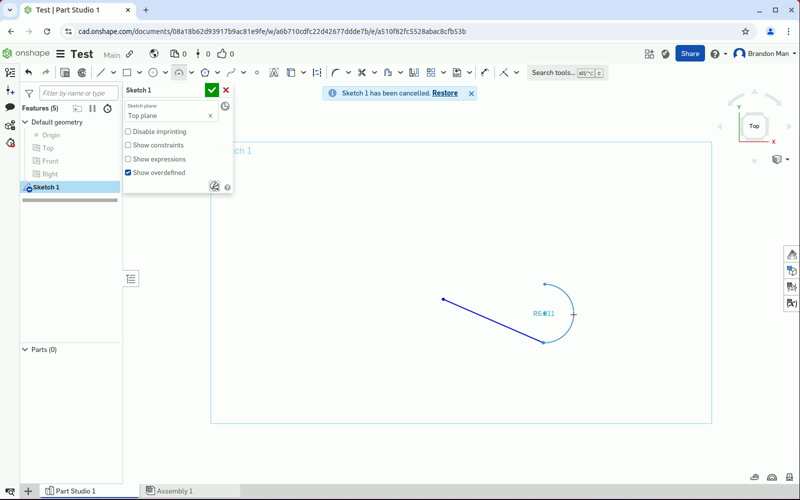
click(573, 314)
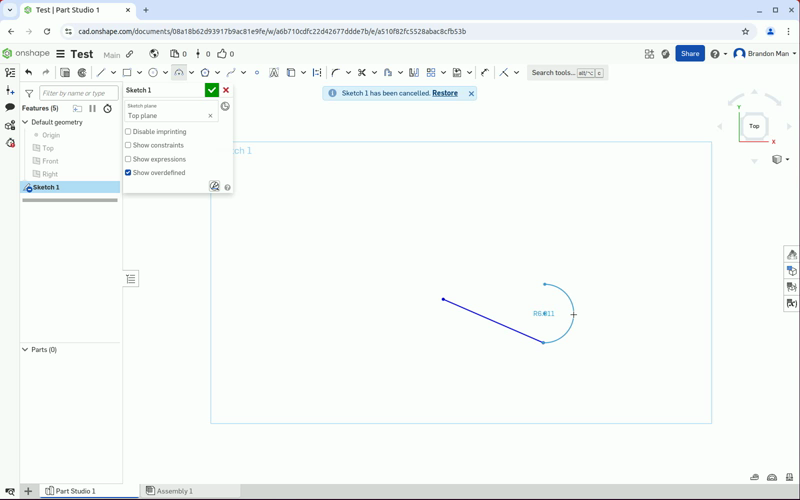
key_up(shift)
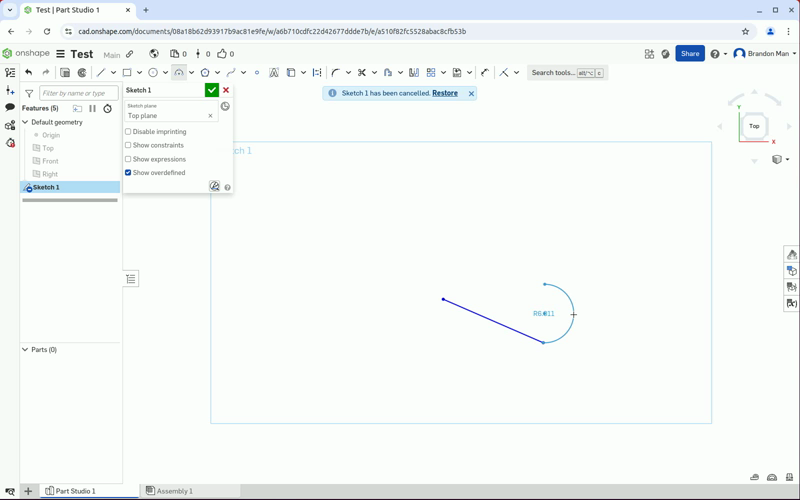
key(esc)
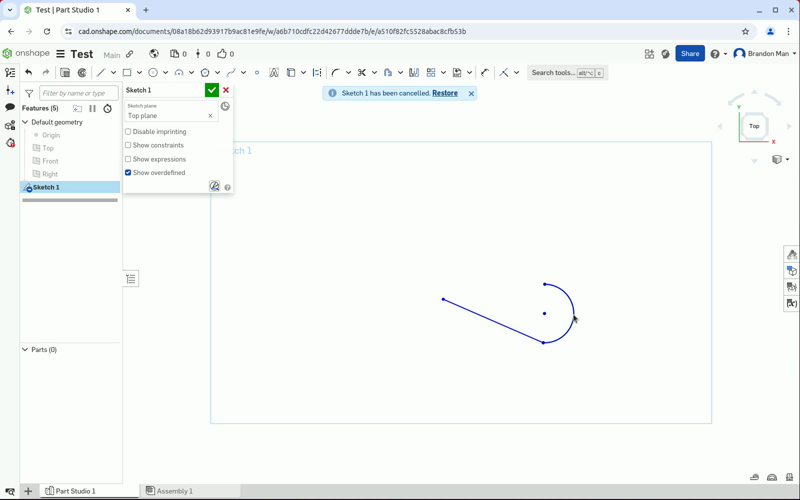
key(l)
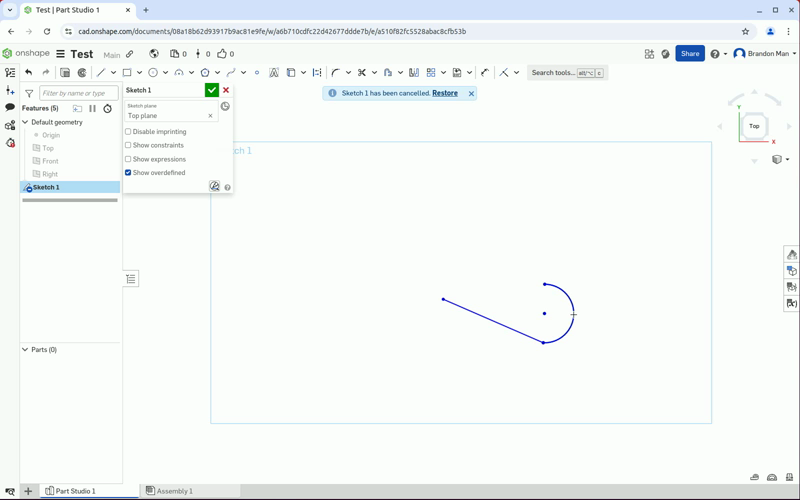
mouse_move(544, 284)
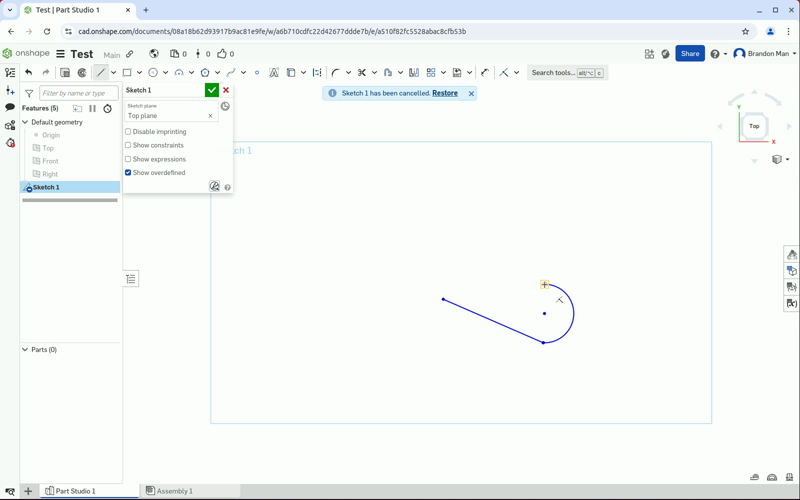
click(544, 284)
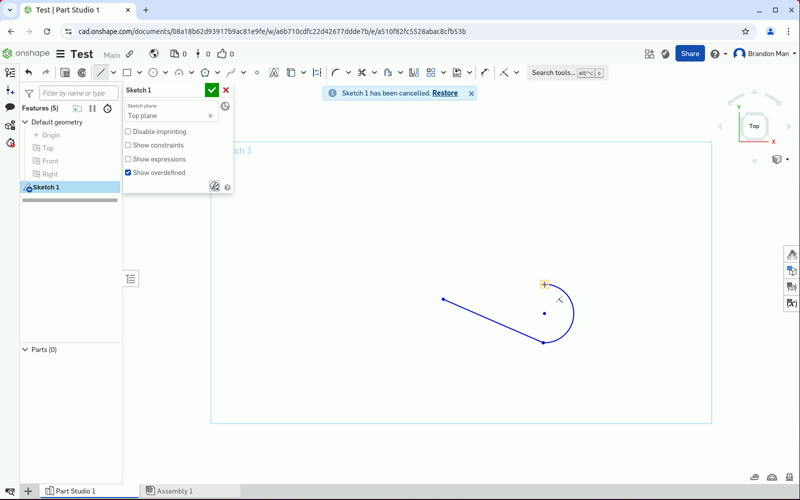
key_down(shift)
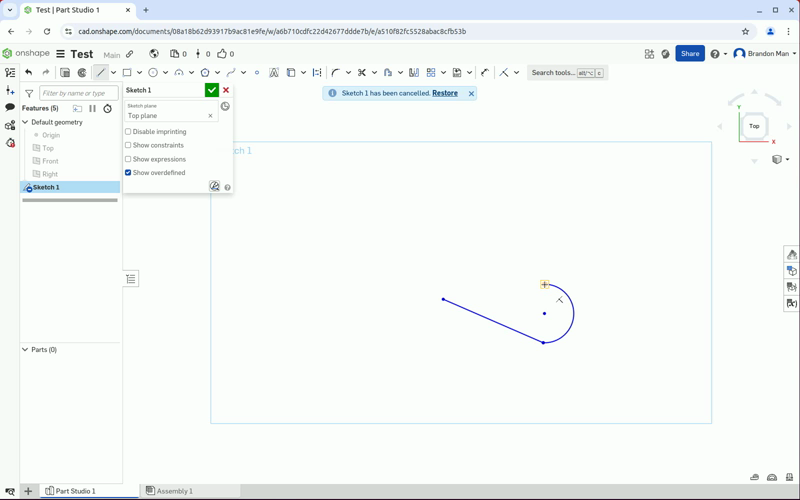
mouse_move(444, 284)
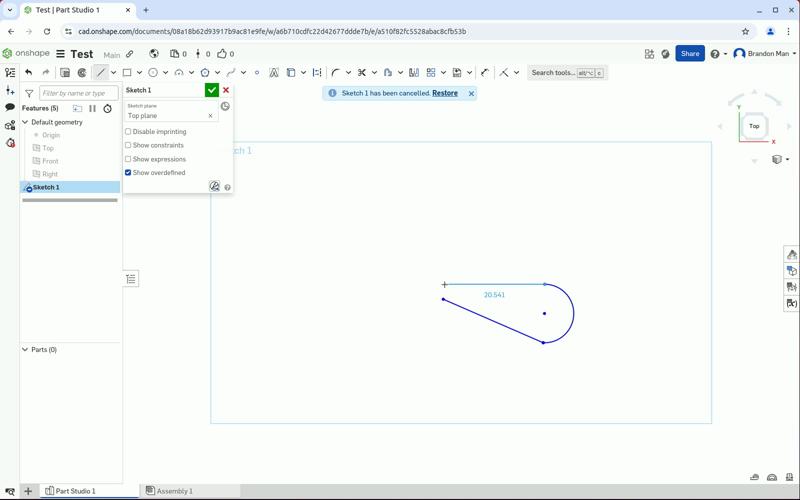
click(444, 284)
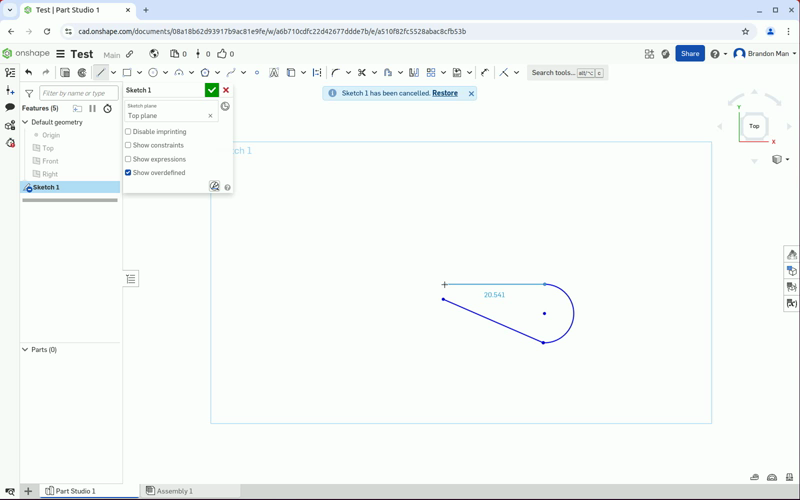
key_up(shift)
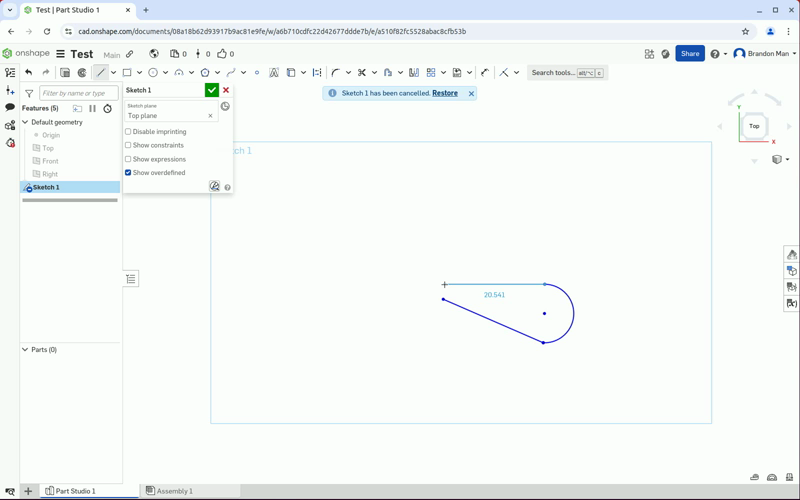
key(esc)
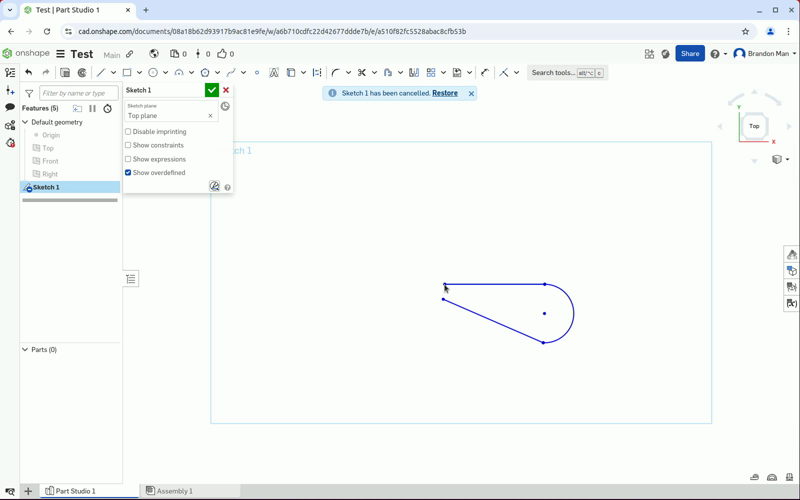
key(a)
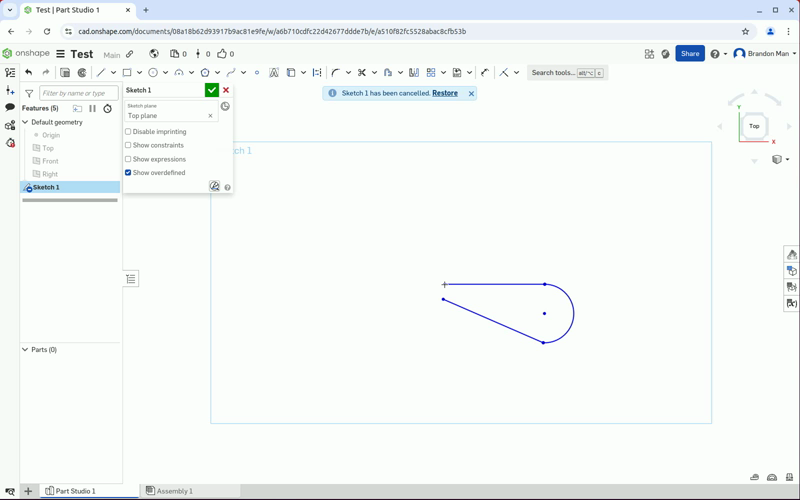
mouse_move(444, 284)
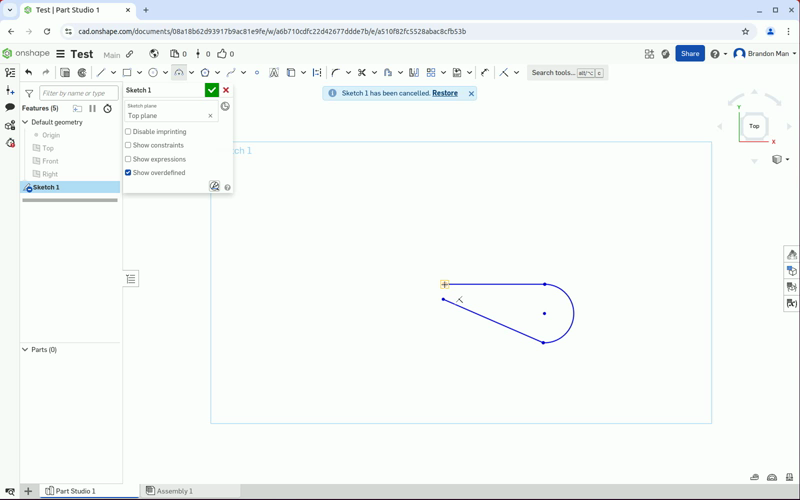
click(444, 284)
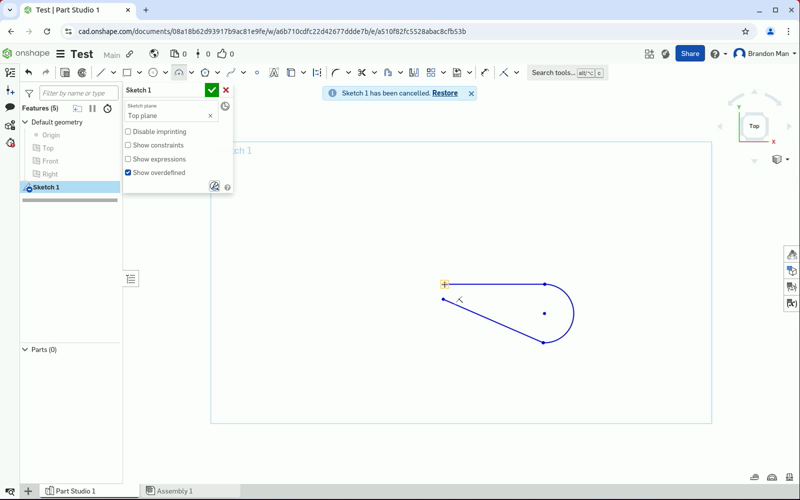
mouse_move(443, 299)
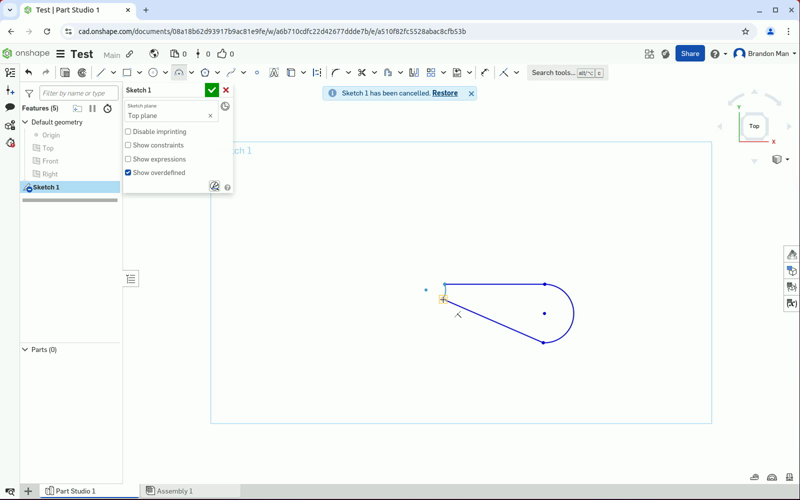
click(443, 299)
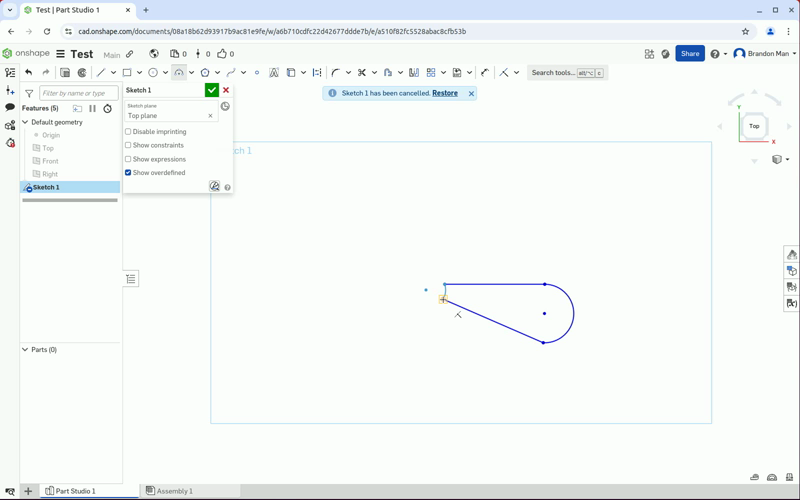
key_down(shift)
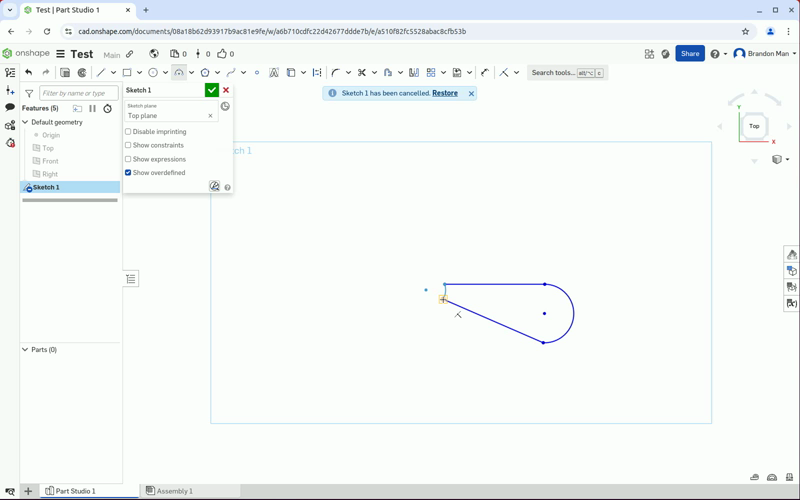
mouse_move(437, 291)
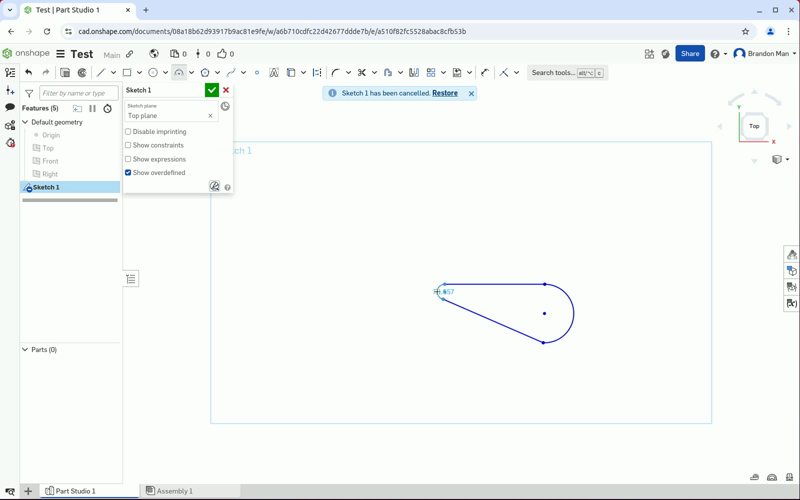
click(437, 291)
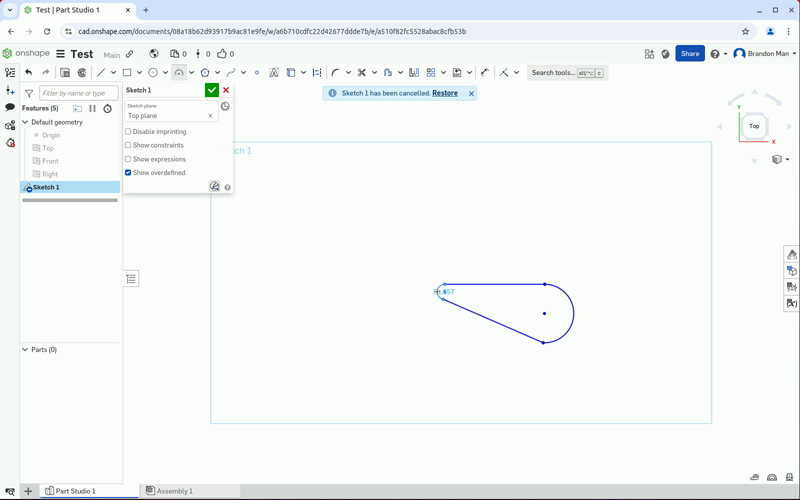
key_up(shift)
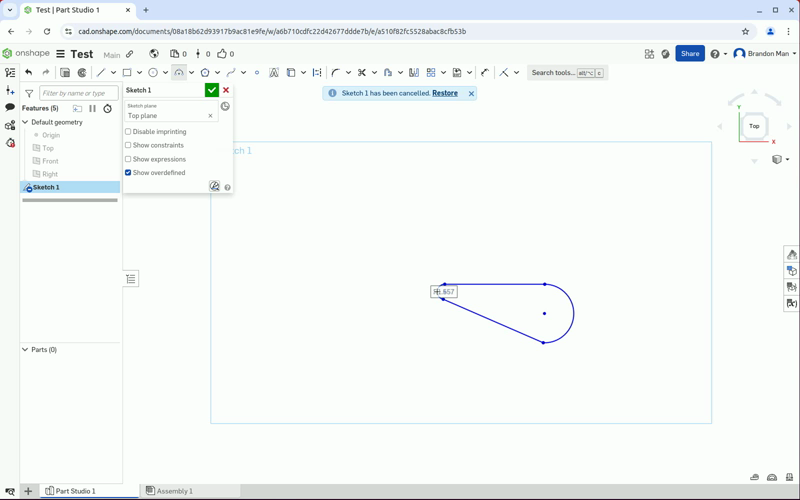
key(esc)
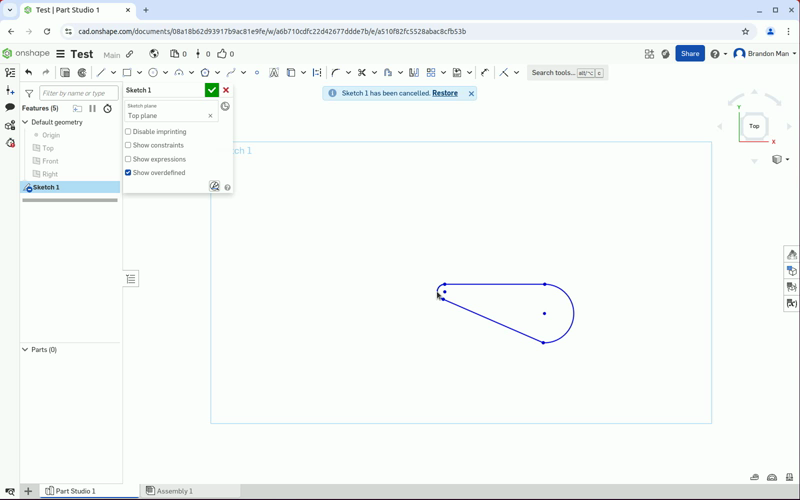
key(c)
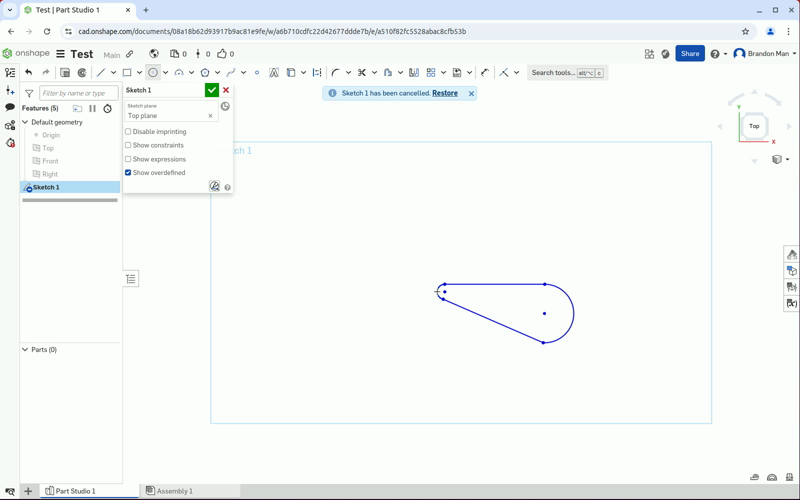
key_down(shift)
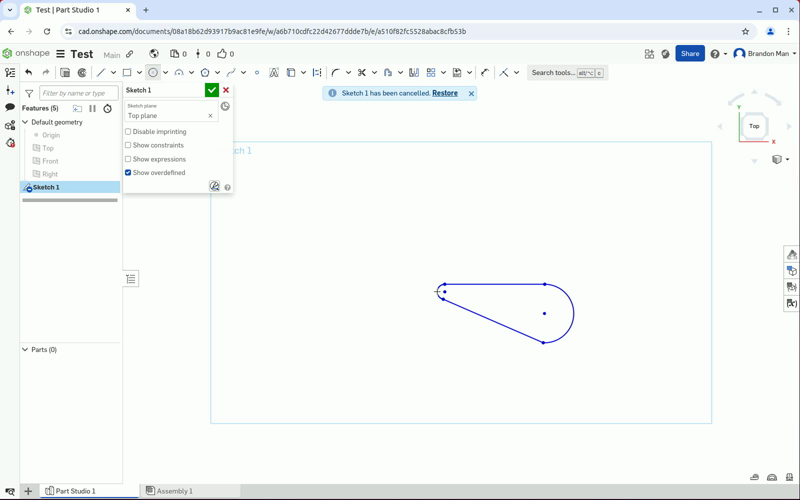
mouse_move(444, 292)
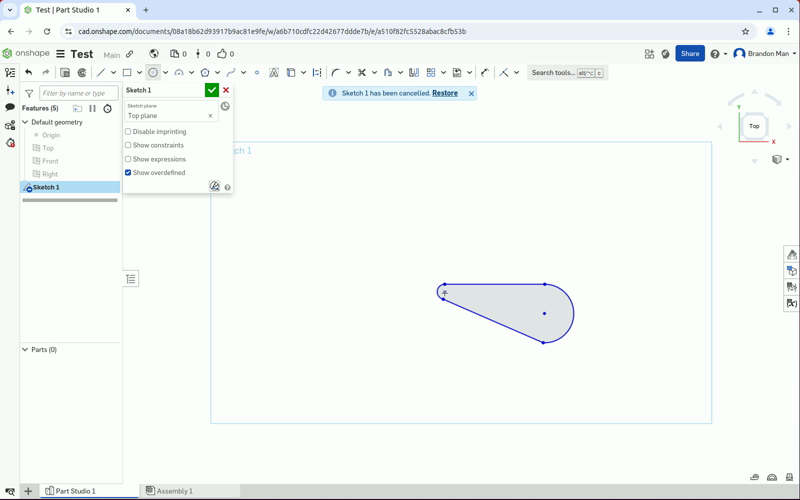
click(444, 292)
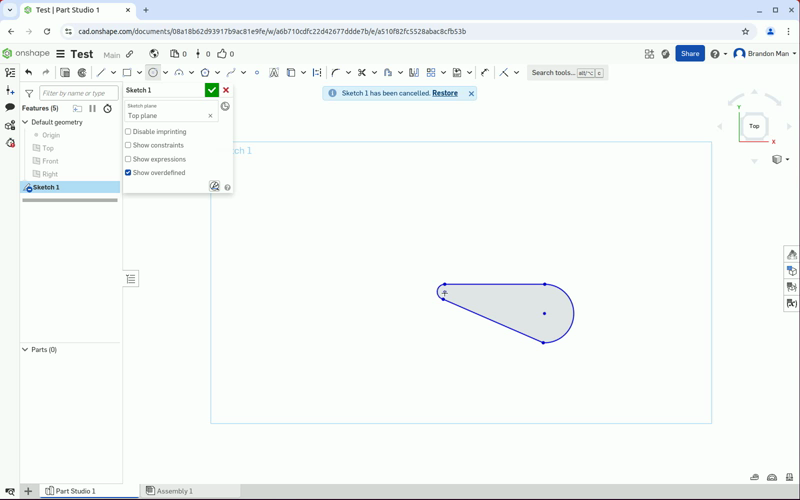
key_up(shift)
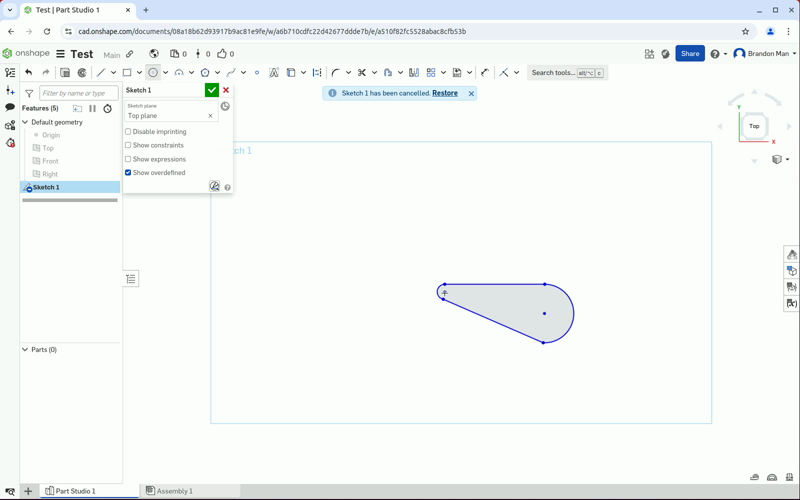
mouse_move(447, 292)
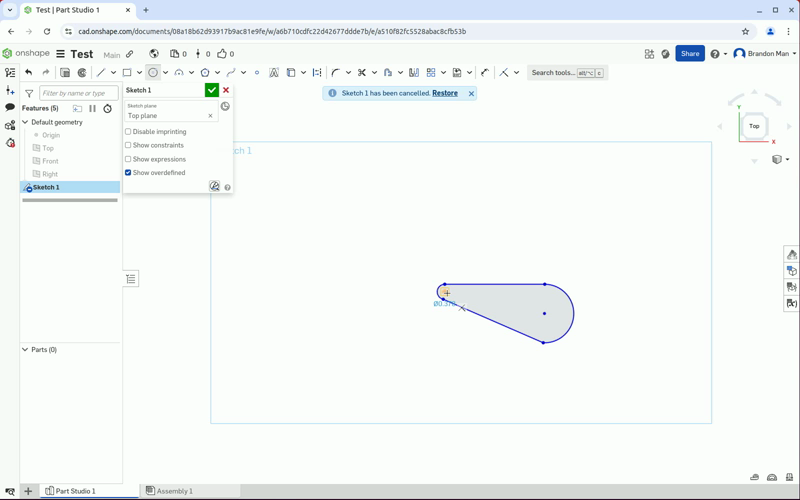
scroll(6)
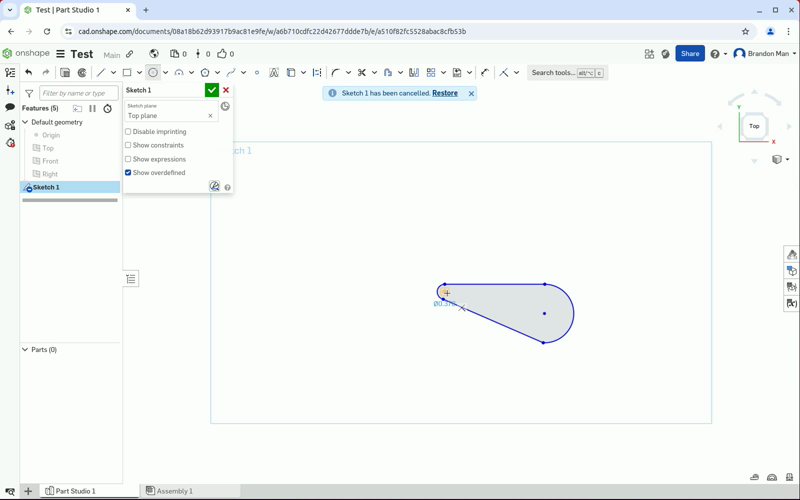
scroll(6)
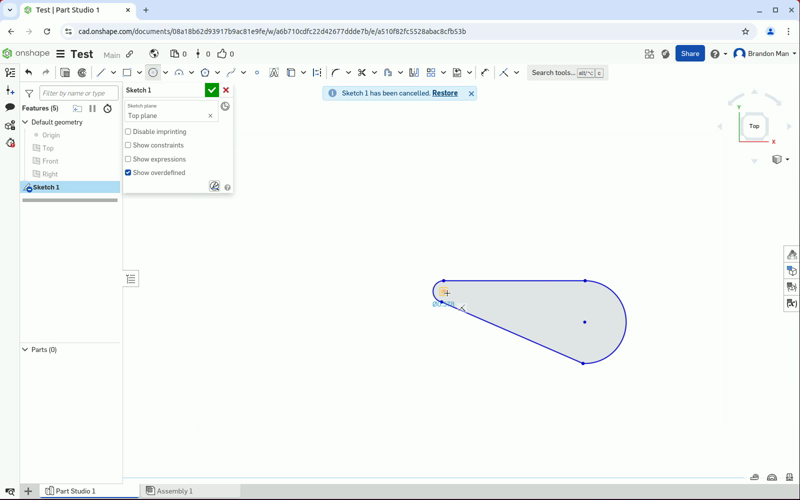
scroll(6)
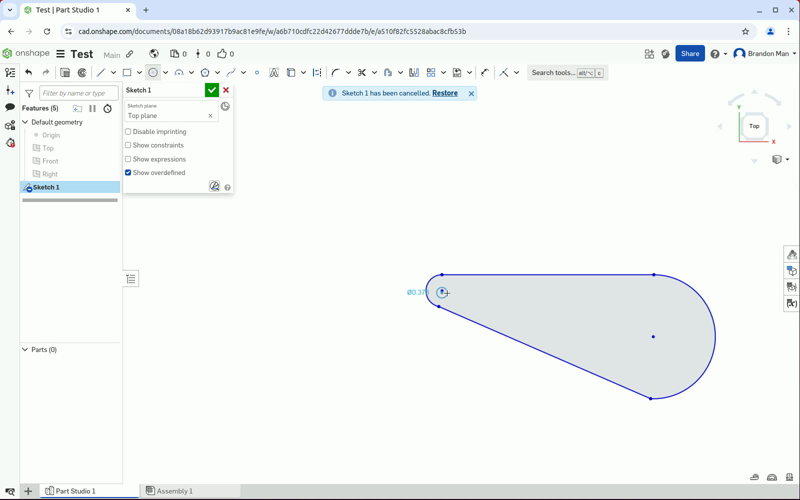
scroll(6)
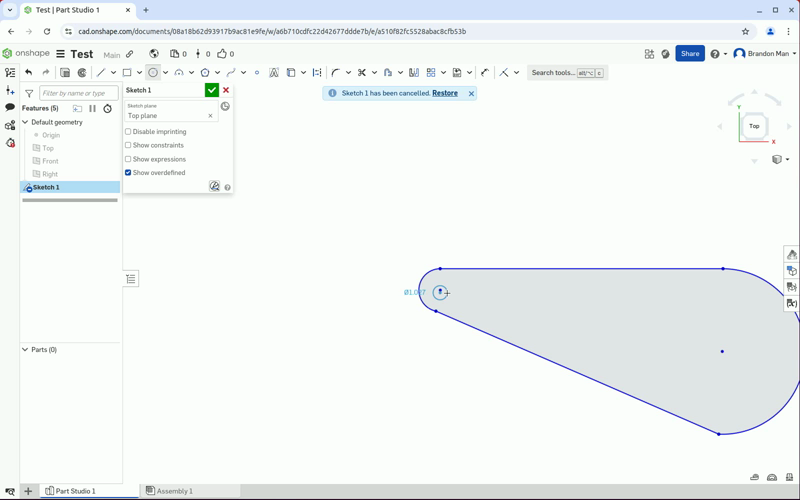
scroll(6)
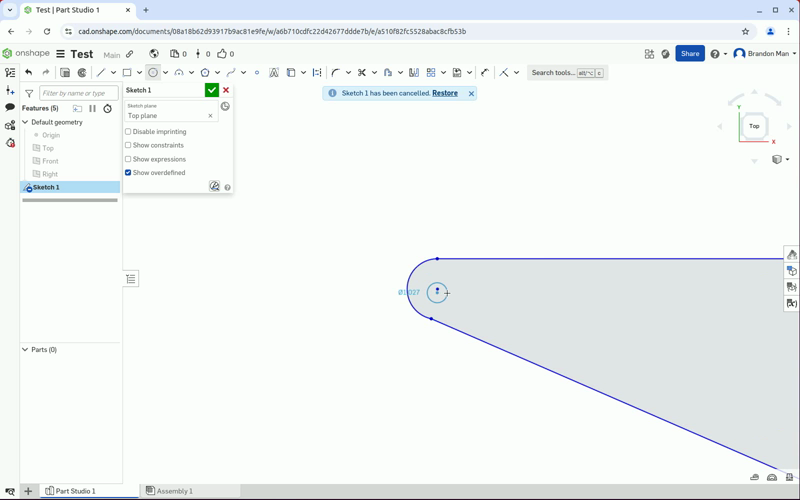
scroll(6)
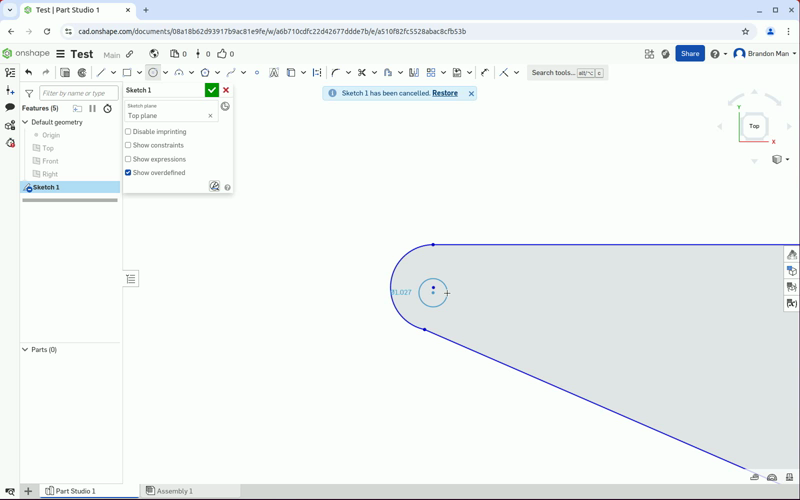
scroll(6)
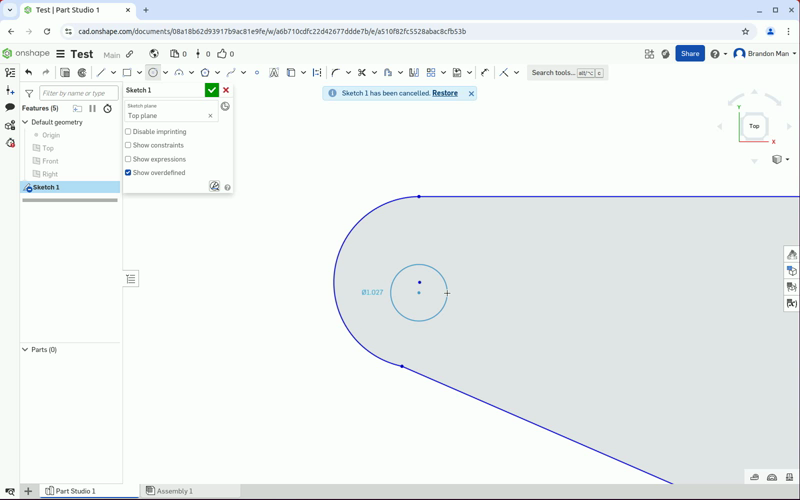
click(447, 292)
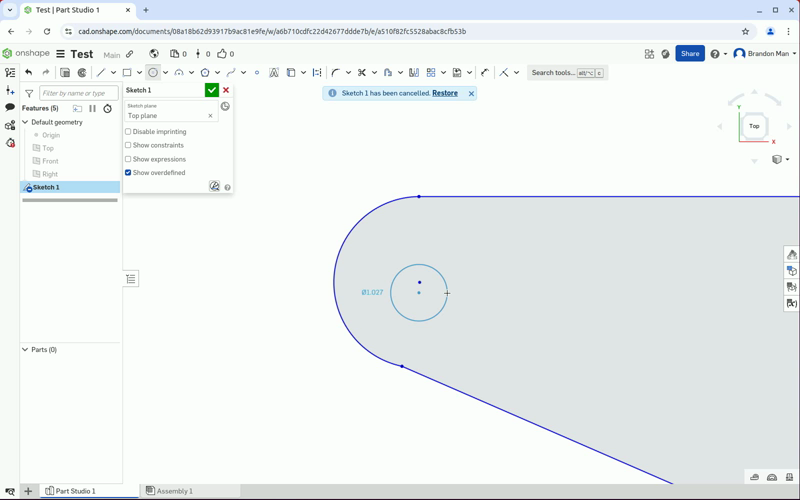
scroll(-6)
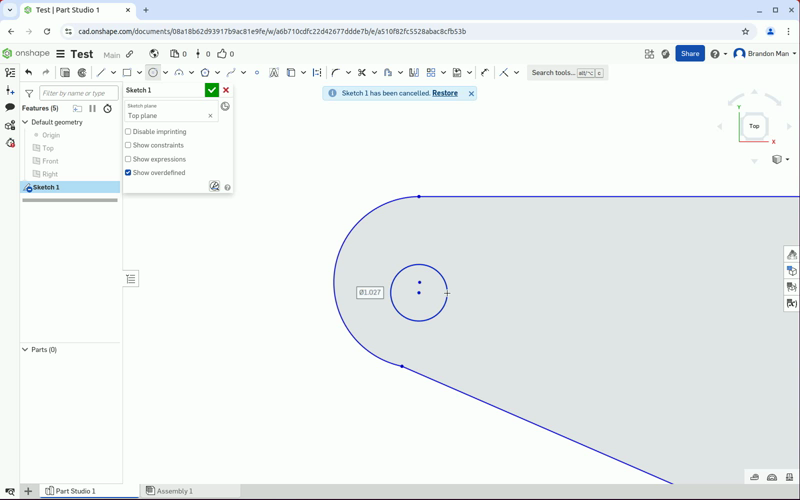
scroll(-6)
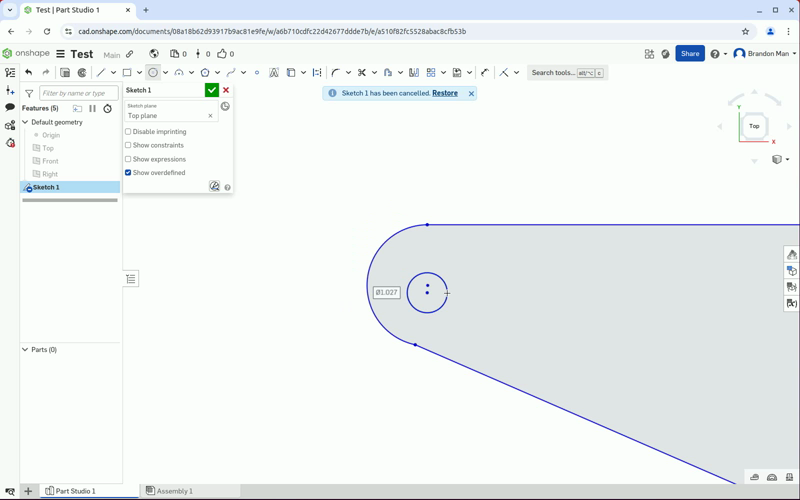
scroll(-6)
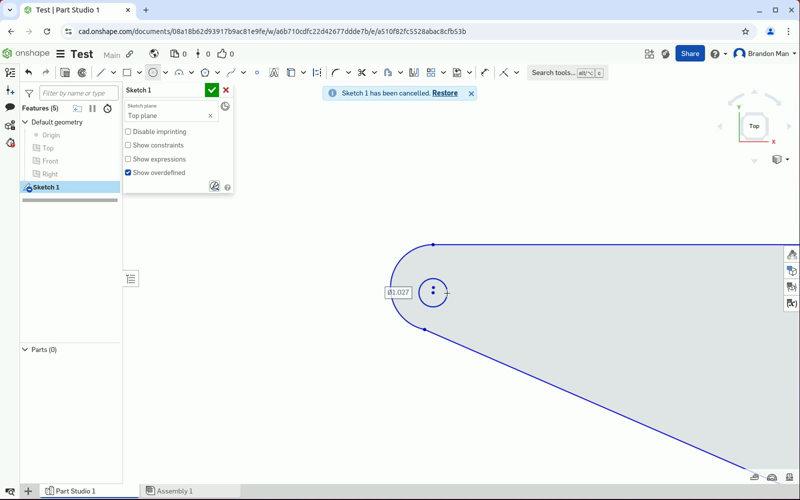
scroll(-6)
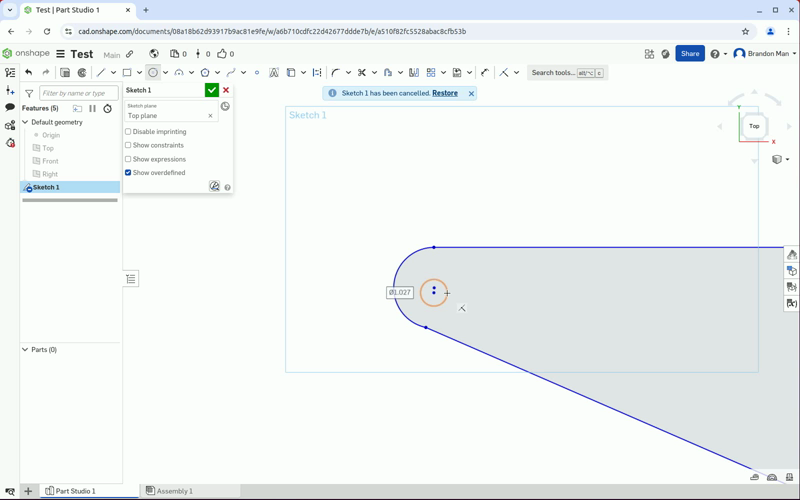
scroll(-6)
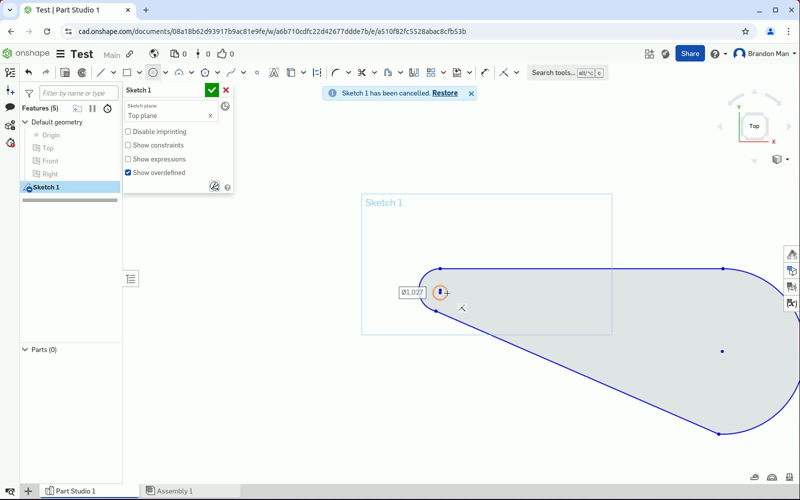
scroll(-6)
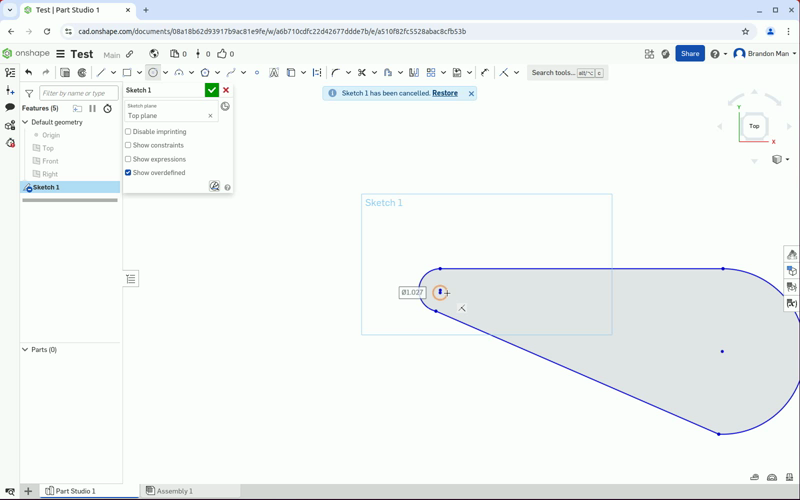
scroll(-6)
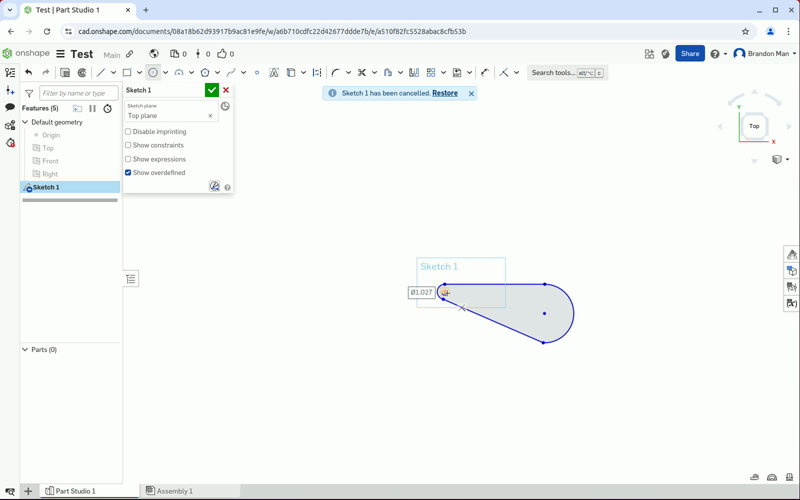
key(esc)
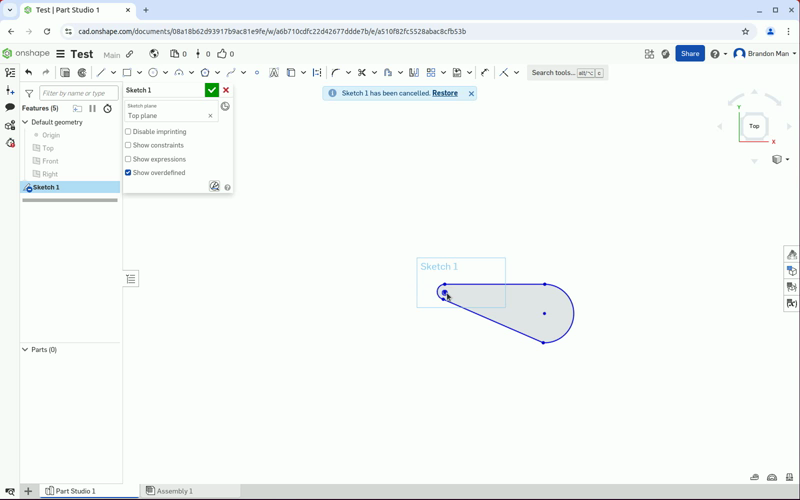
key(c)
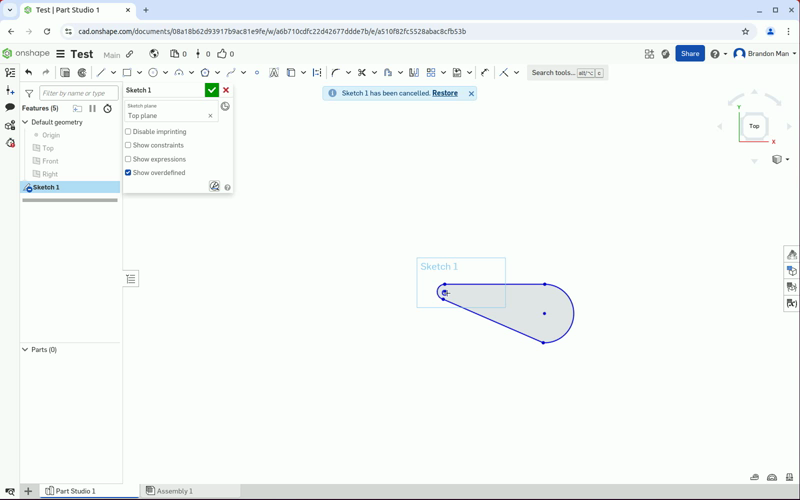
key_down(shift)
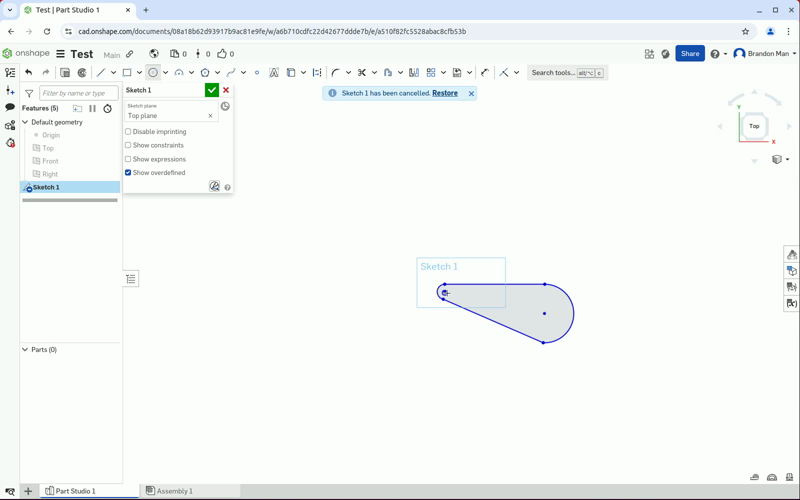
mouse_move(456, 293)
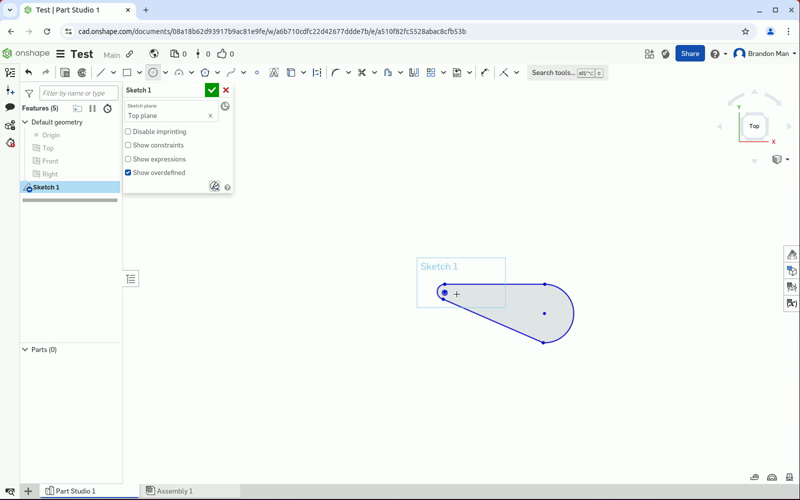
click(456, 293)
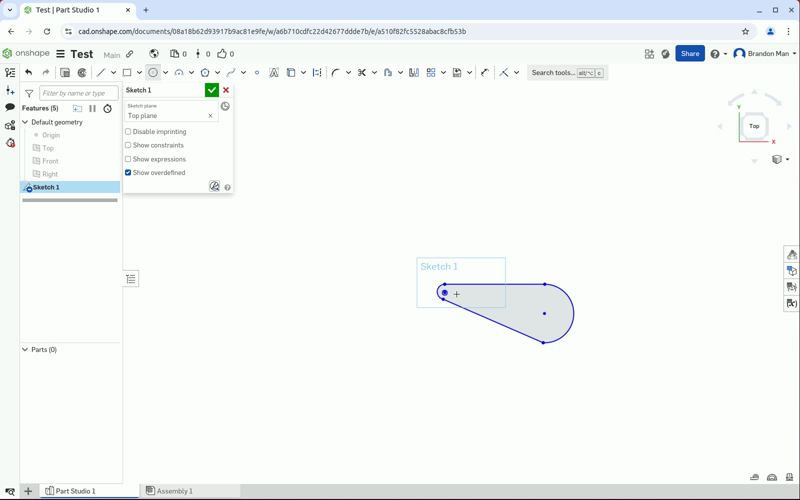
key_up(shift)
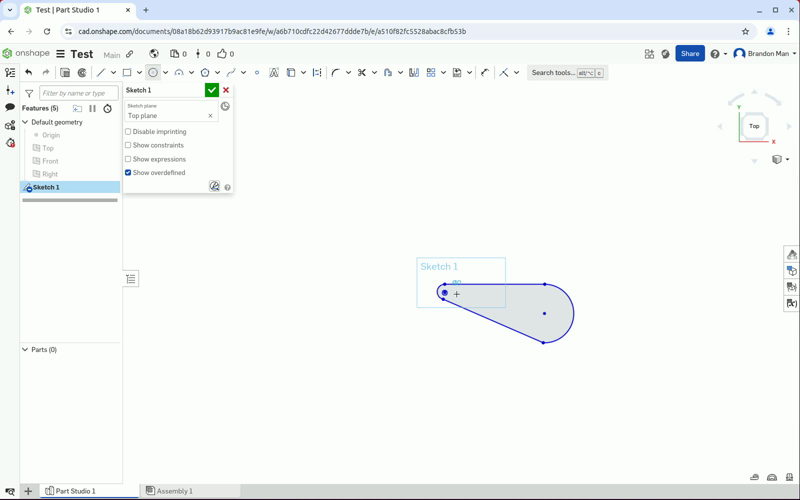
mouse_move(461, 293)
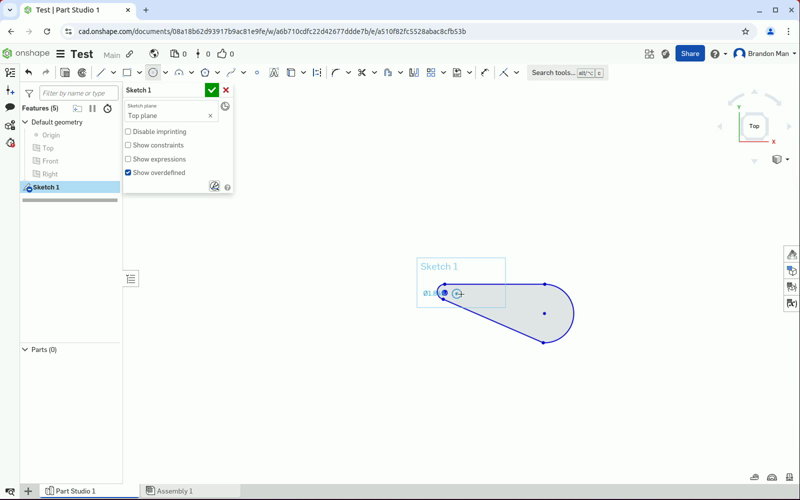
click(461, 293)
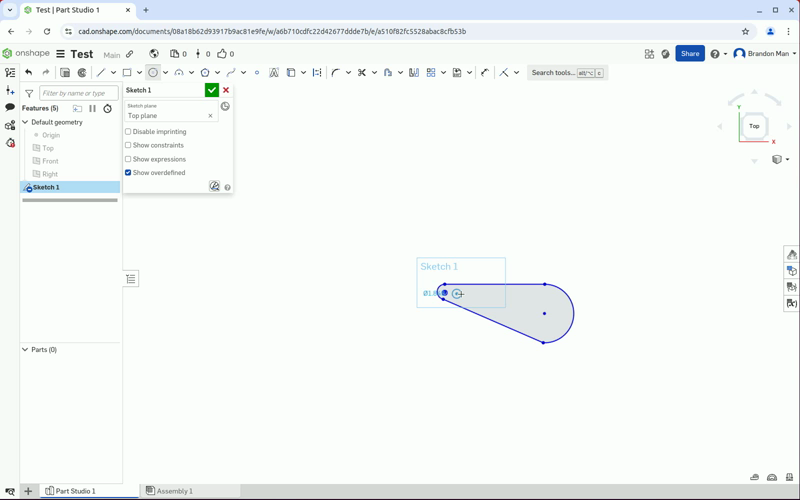
key(esc)
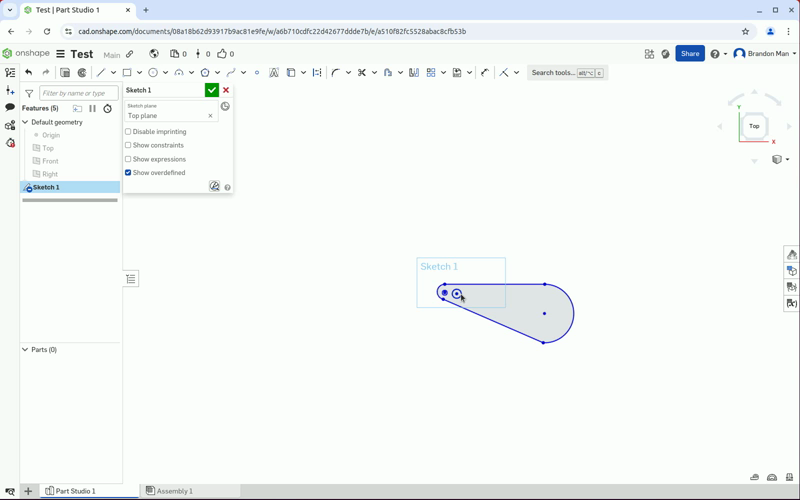
key(c)
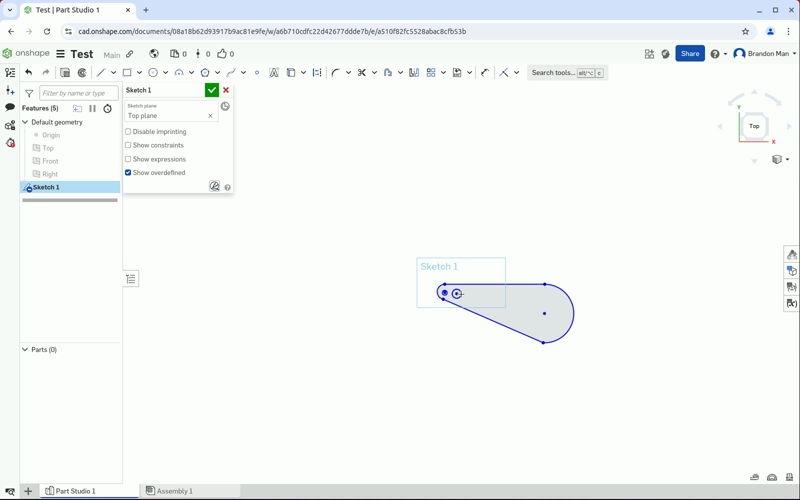
key_down(shift)
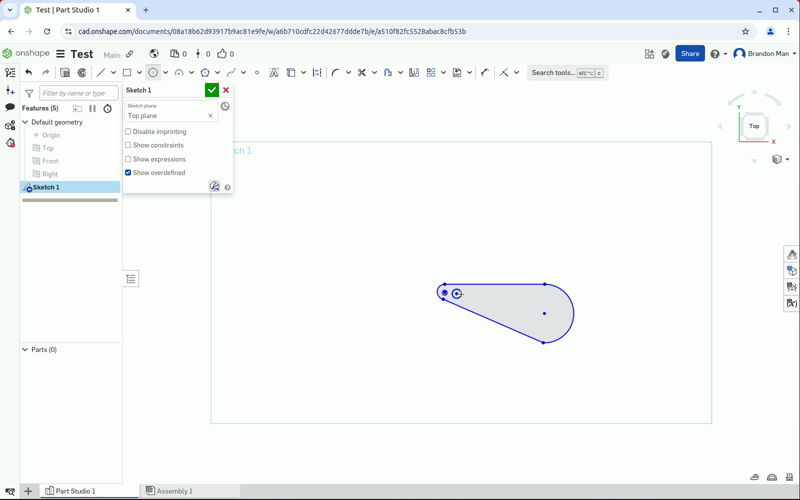
mouse_move(476, 296)
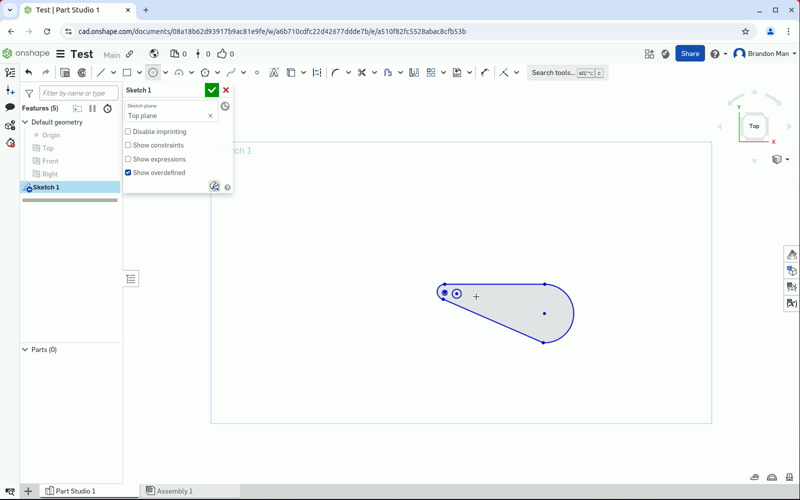
click(476, 296)
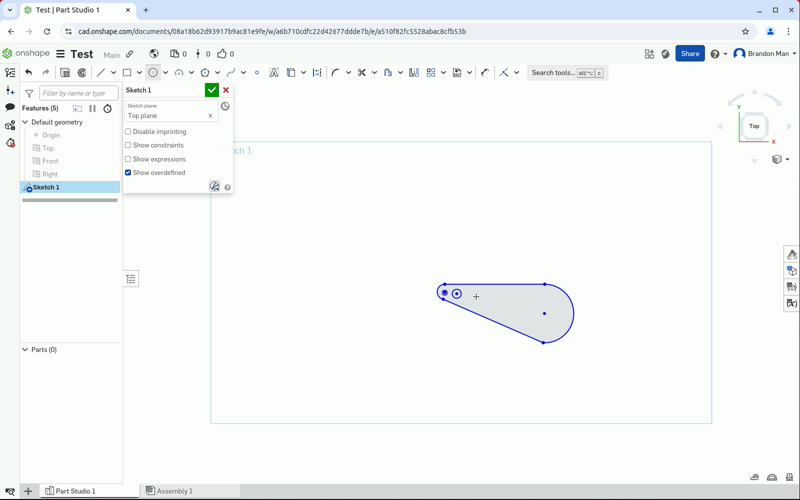
key_up(shift)
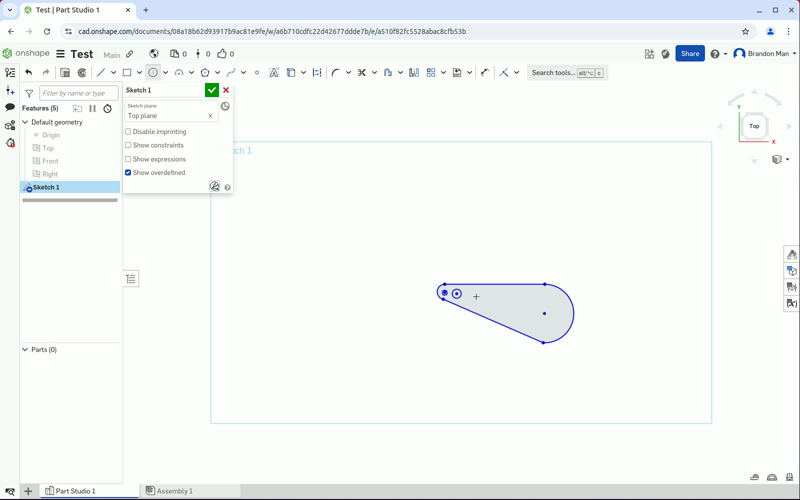
mouse_move(483, 296)
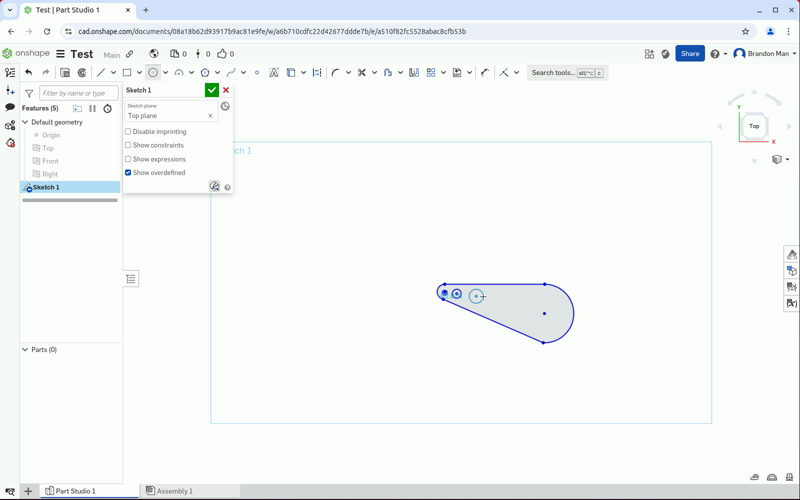
click(483, 296)
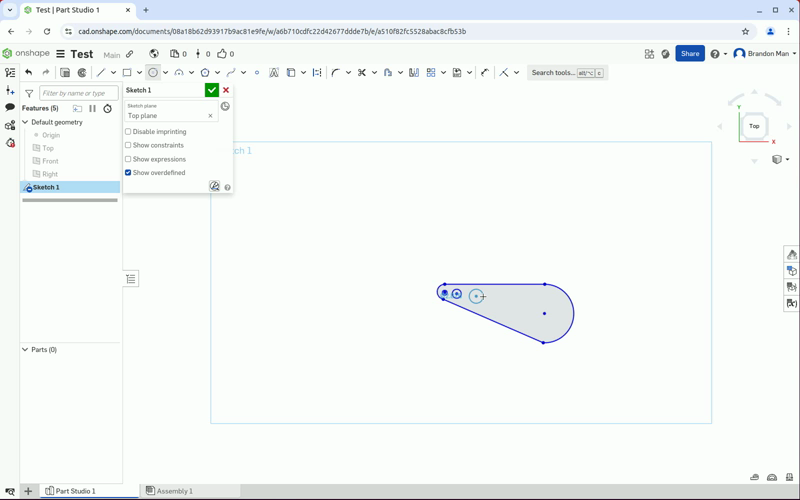
key(esc)
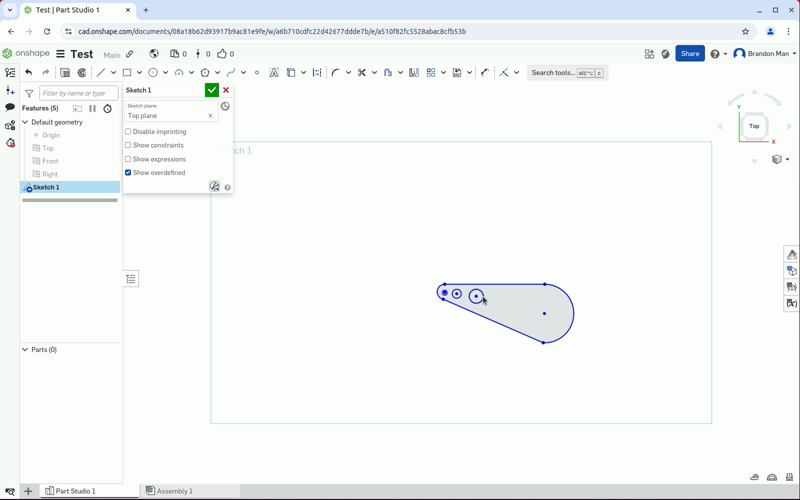
key(c)
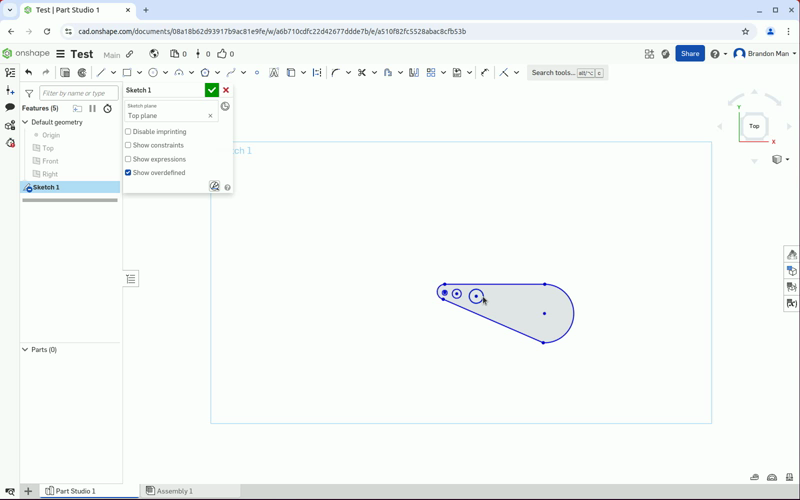
key_down(shift)
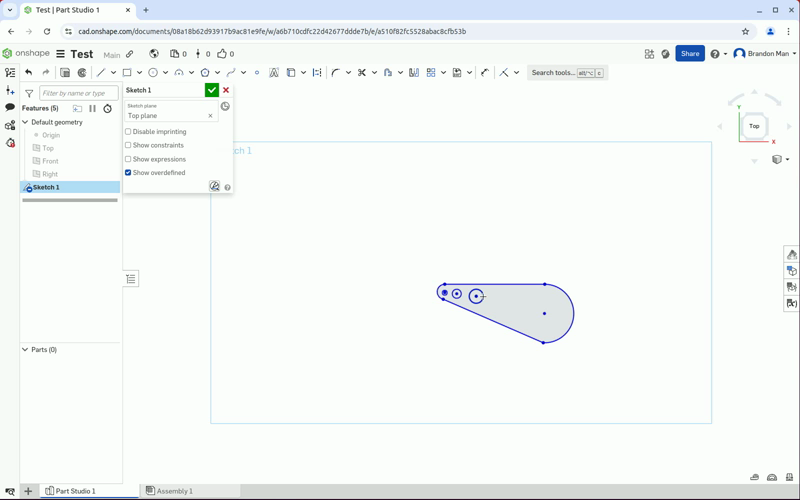
mouse_move(503, 302)
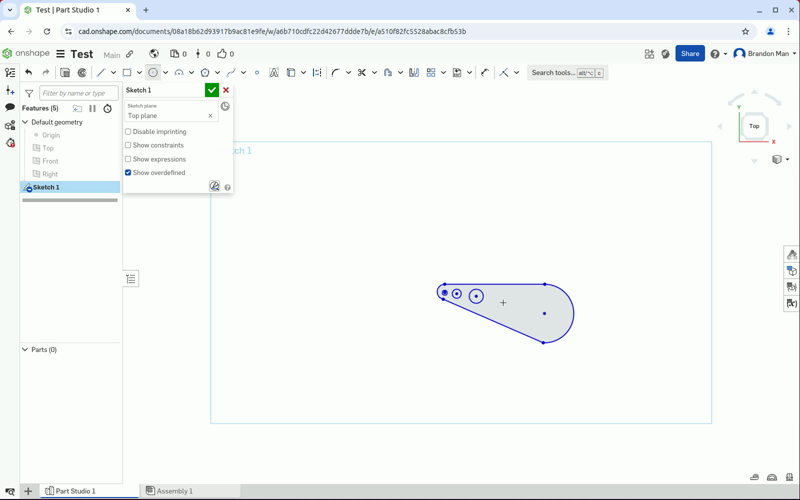
click(503, 302)
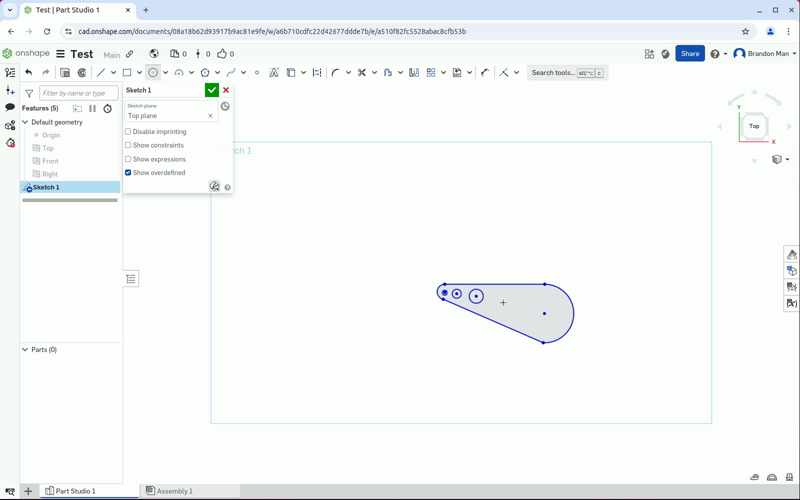
key_up(shift)
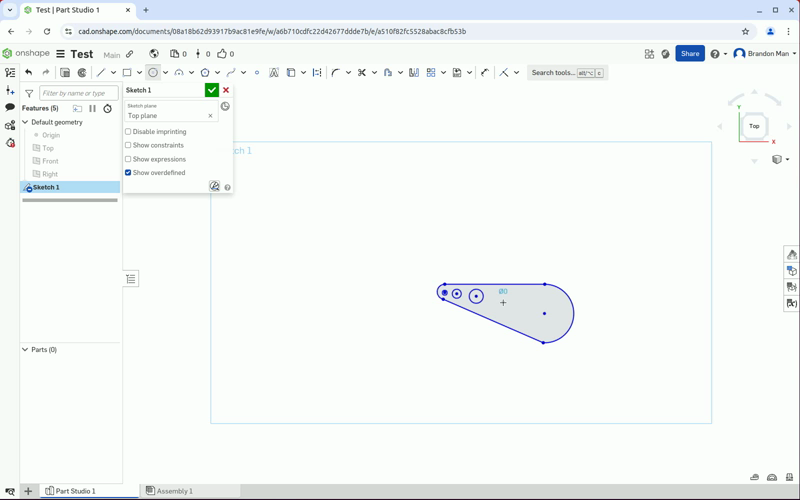
mouse_move(515, 302)
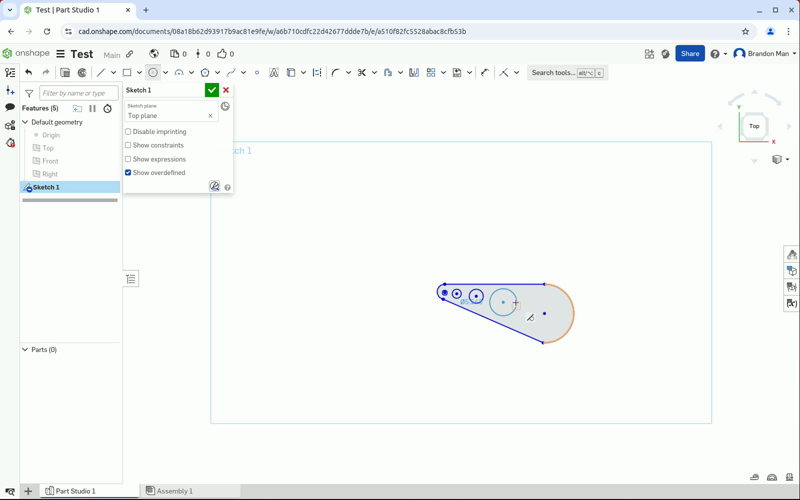
click(515, 302)
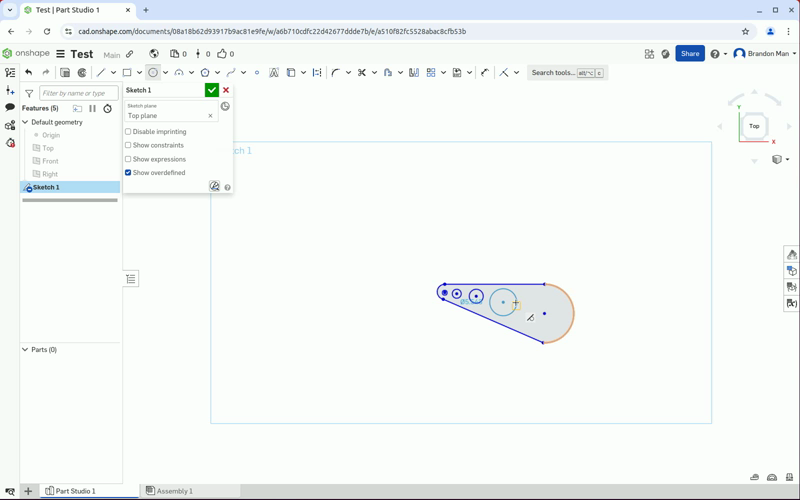
key(esc)
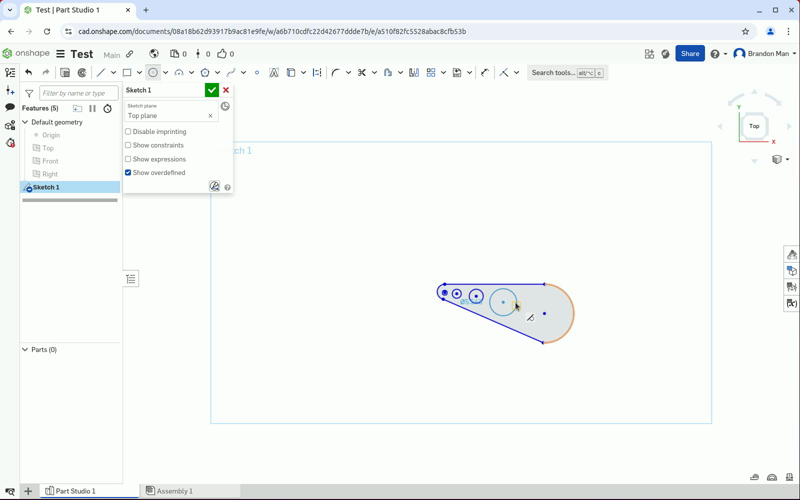
key(c)
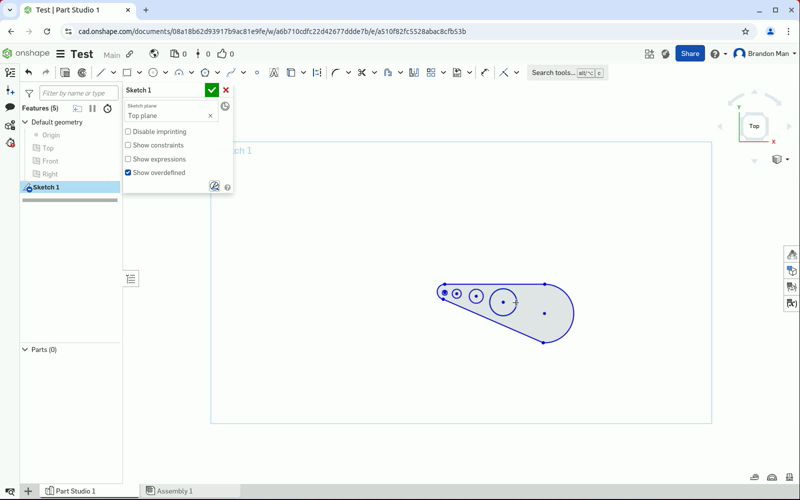
key_down(shift)
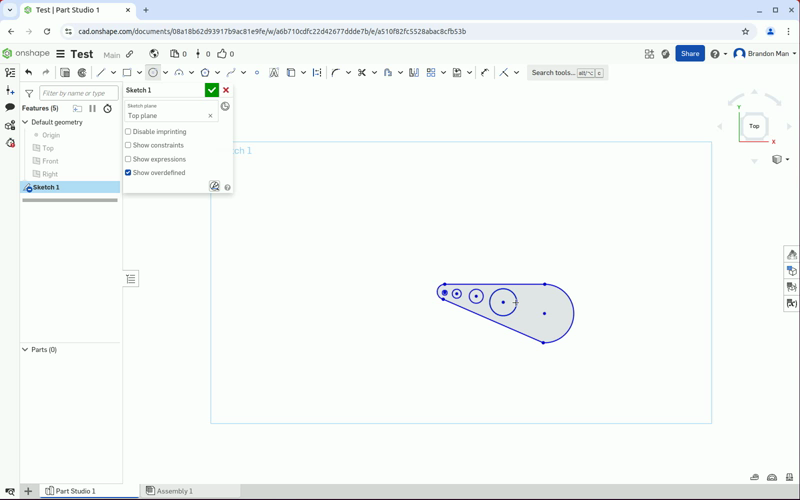
mouse_move(544, 314)
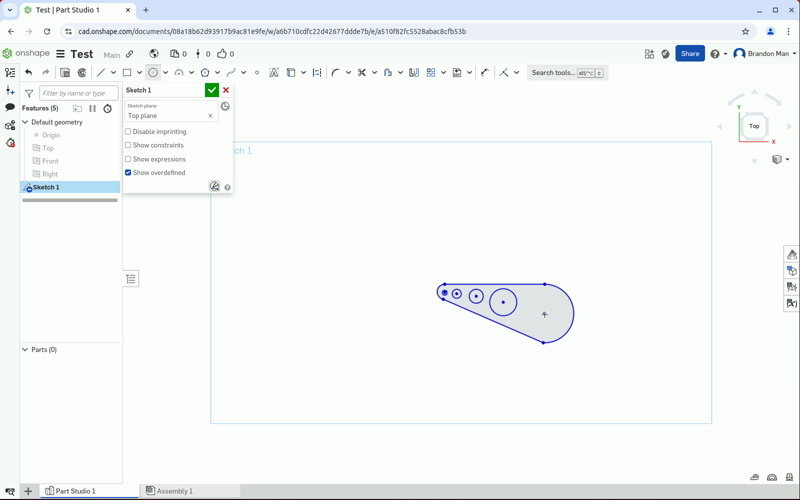
scroll(6)
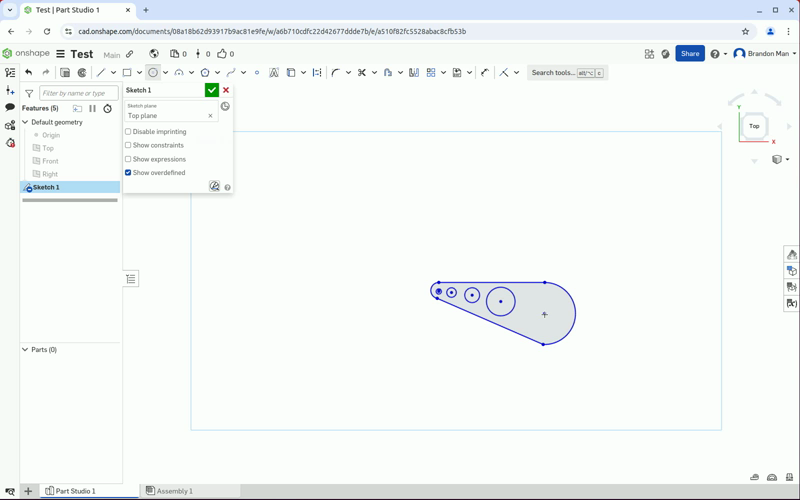
scroll(6)
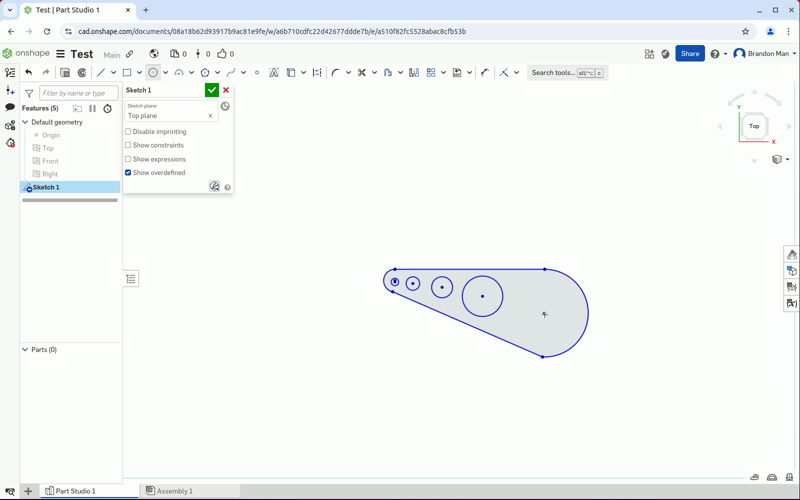
scroll(6)
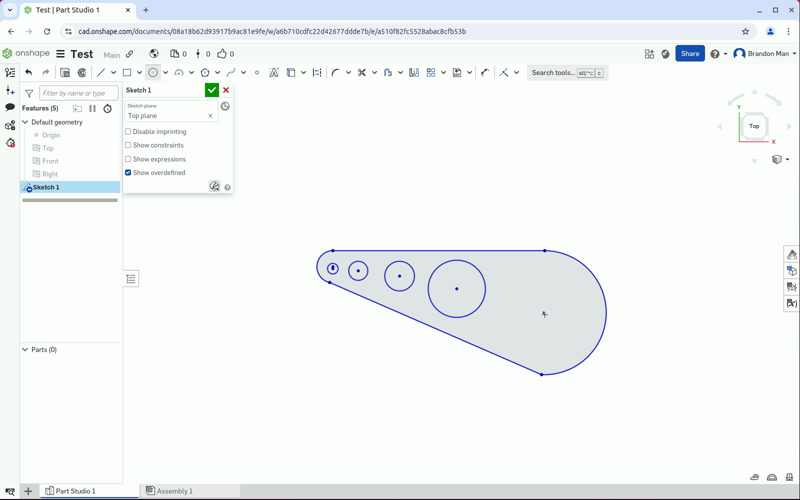
scroll(6)
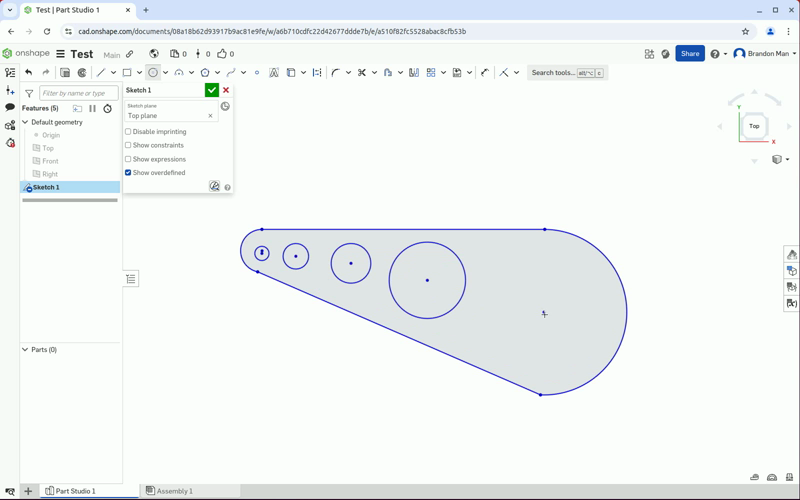
scroll(6)
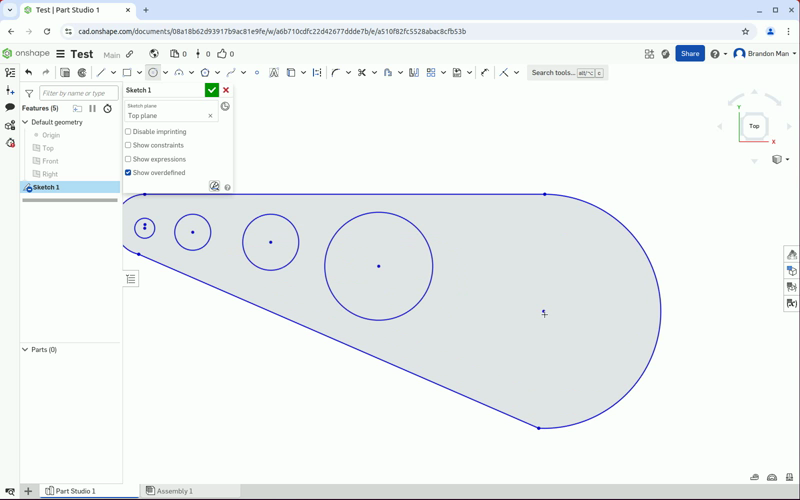
scroll(6)
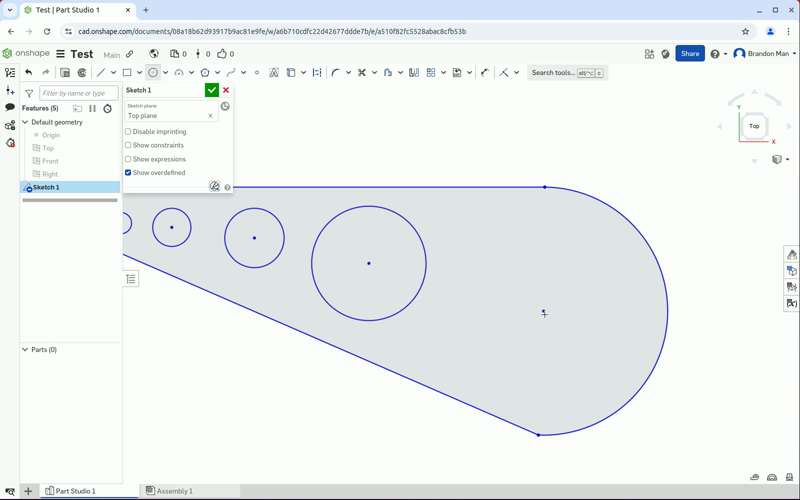
scroll(6)
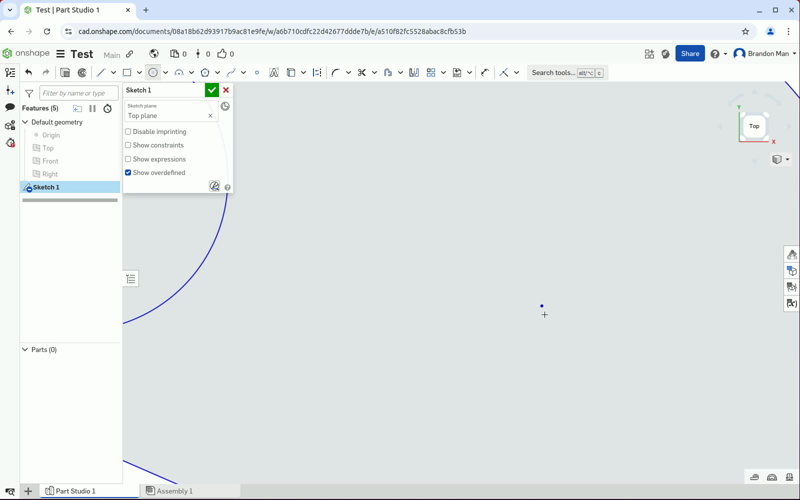
click(544, 314)
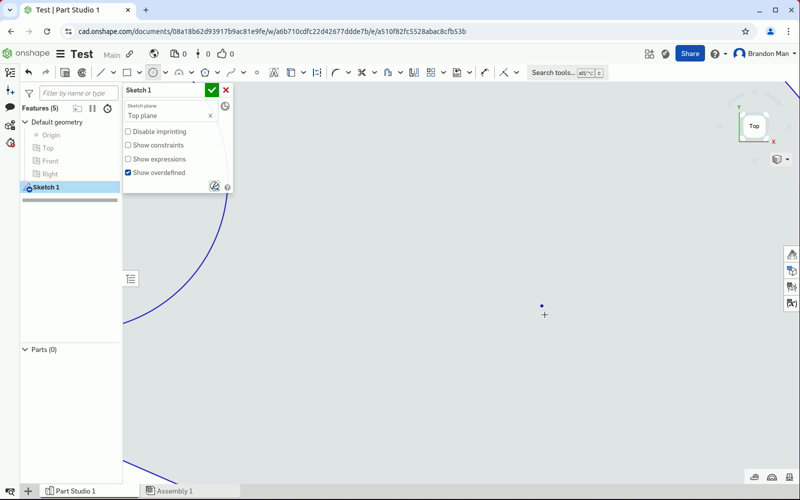
scroll(-6)
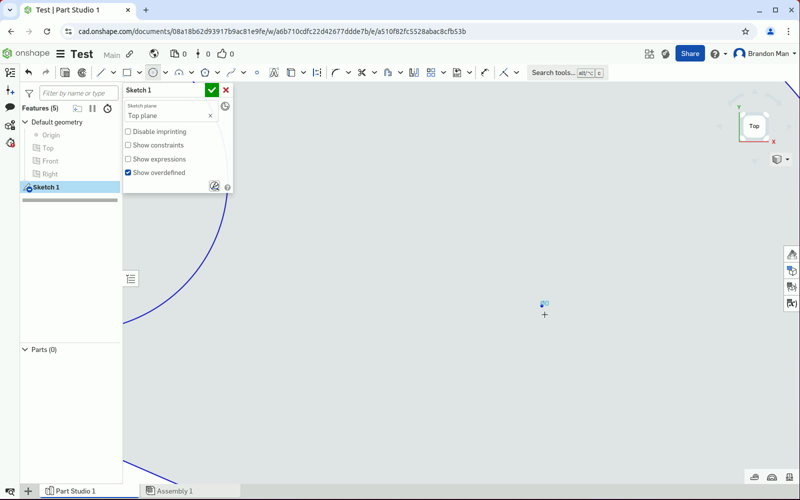
scroll(-6)
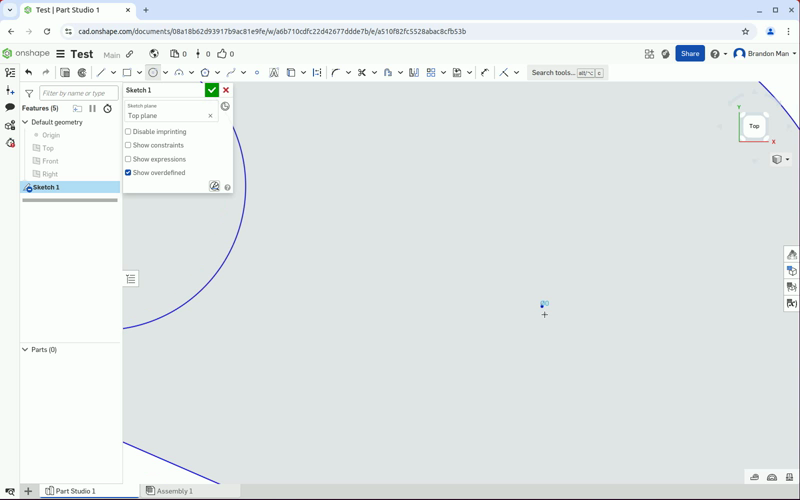
scroll(-6)
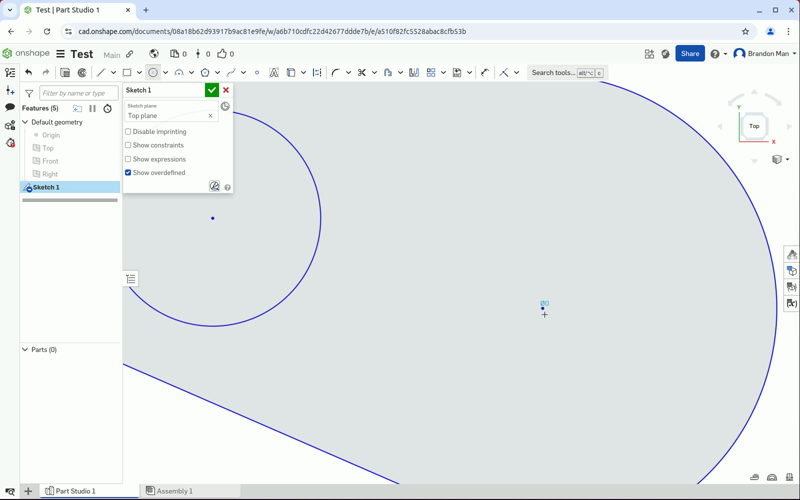
scroll(-6)
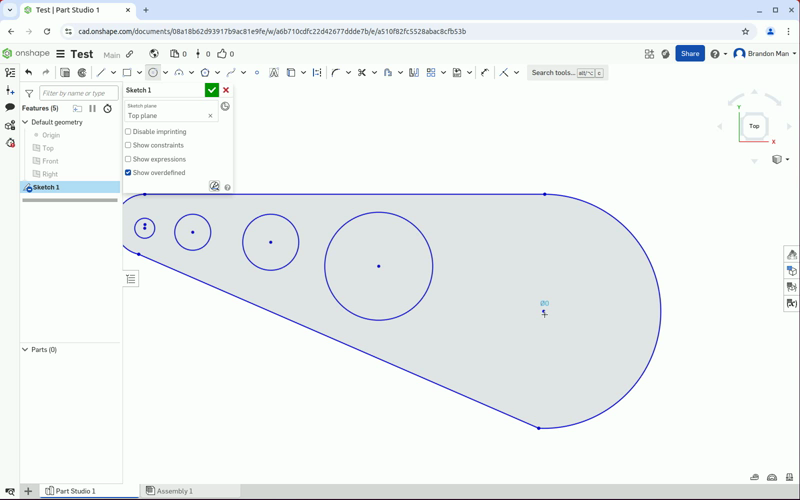
scroll(-6)
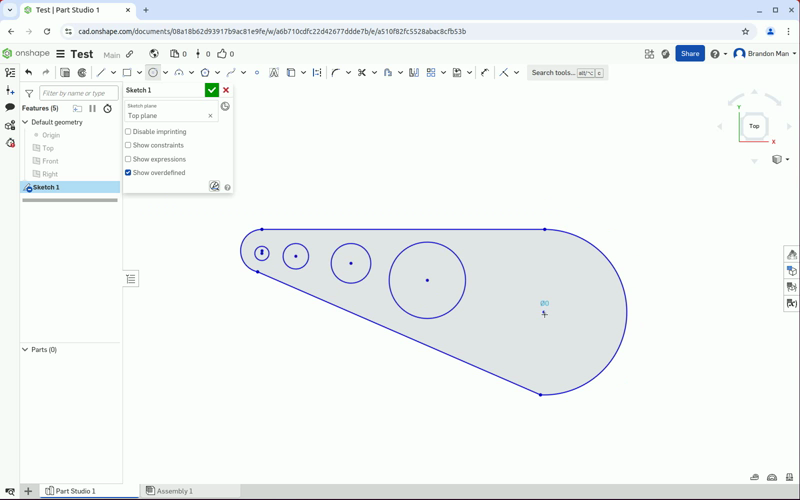
scroll(-6)
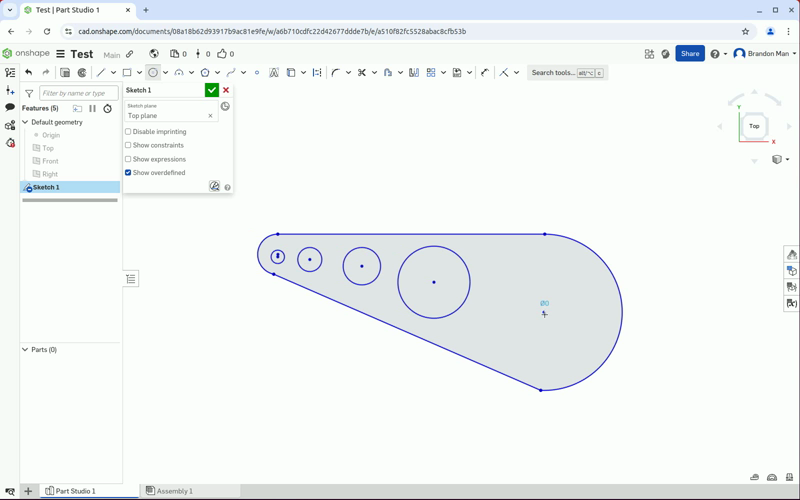
scroll(-6)
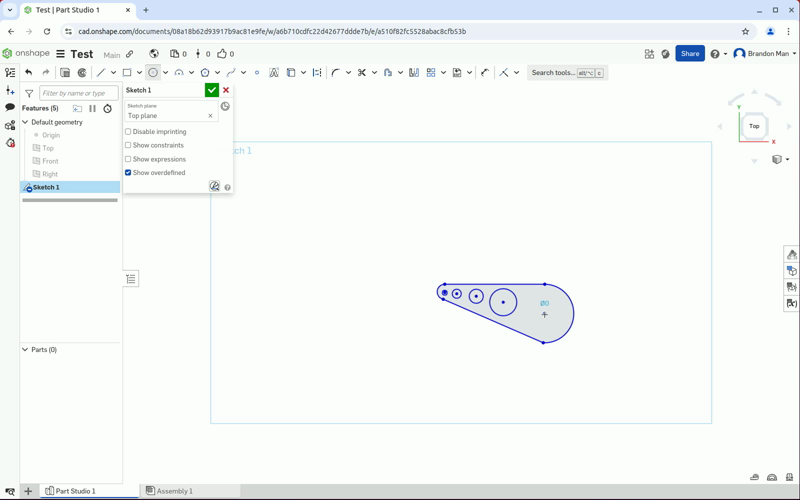
key_up(shift)
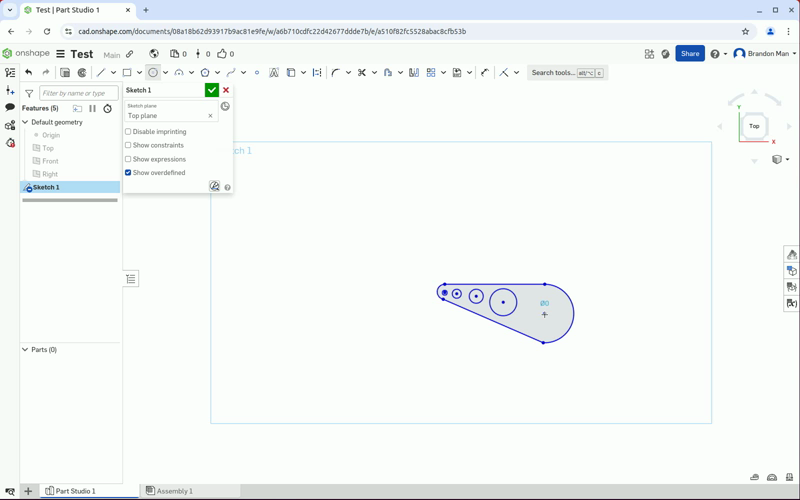
mouse_move(569, 314)
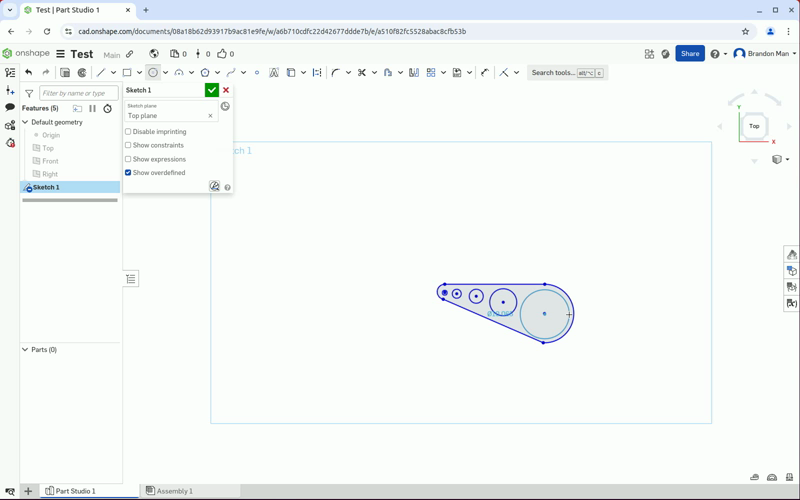
click(569, 314)
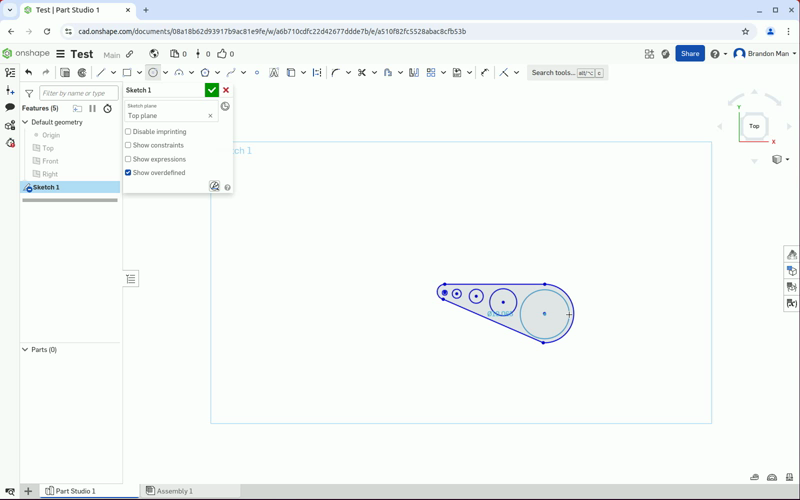
key(esc)
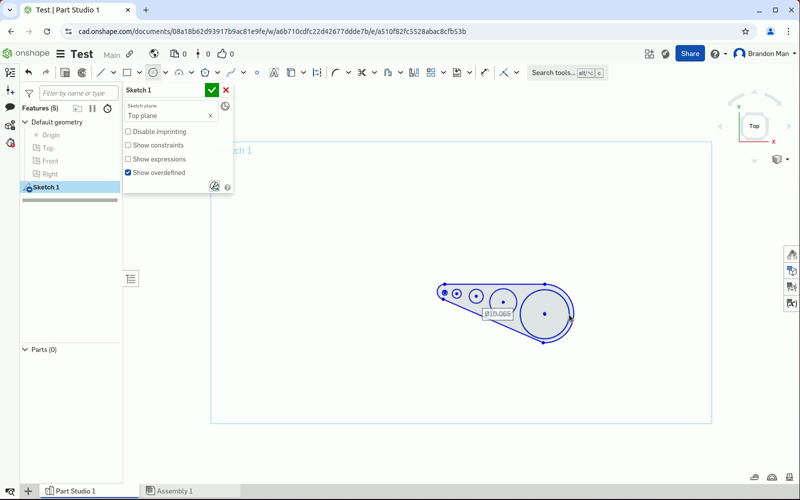
mouse_move(465, 306)
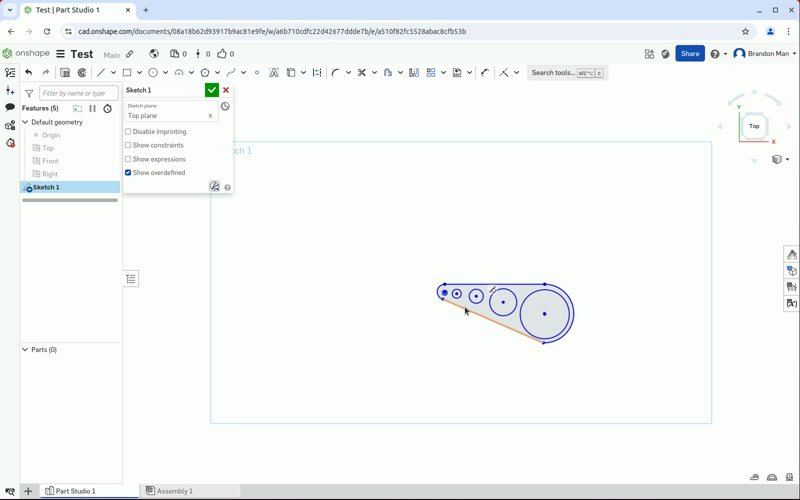
click(465, 306)
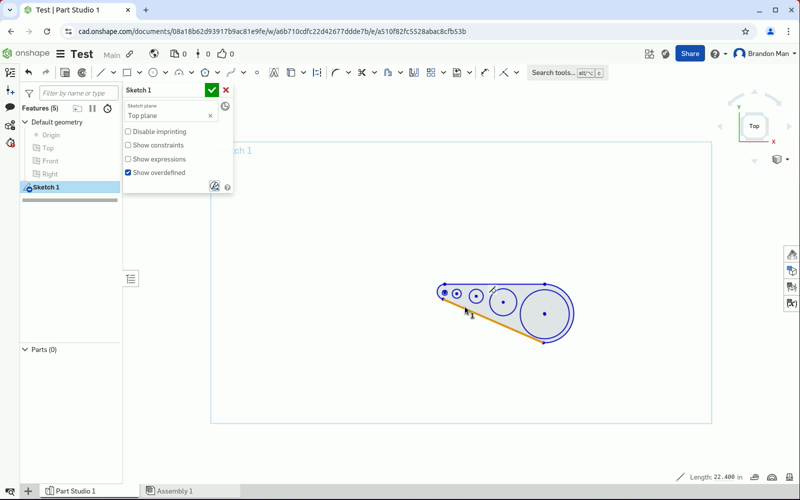
mouse_move(73, 352)
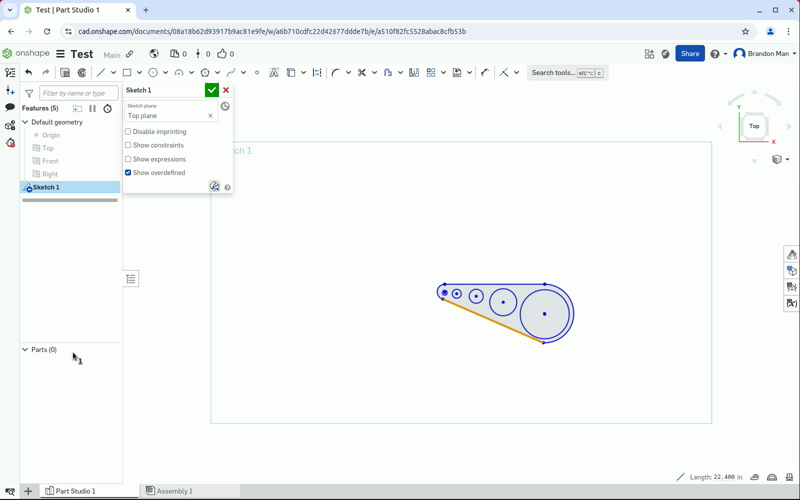
key(shift+y)
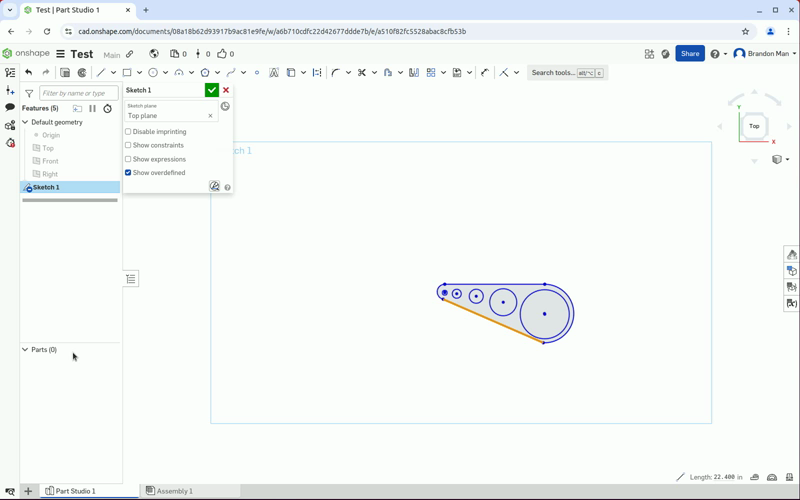
key(shift+e)
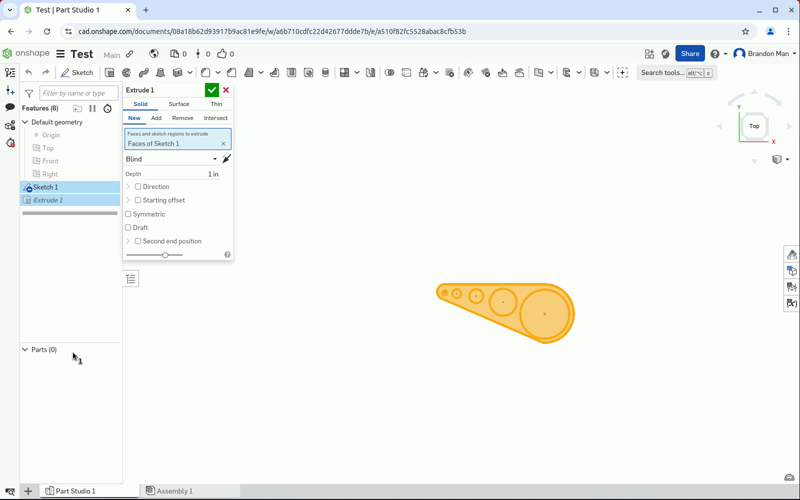
mouse_move(143, 106)
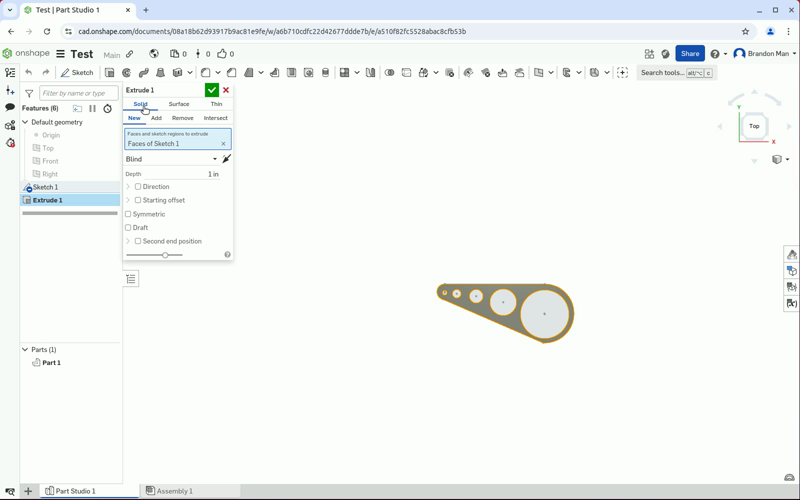
click(143, 106)
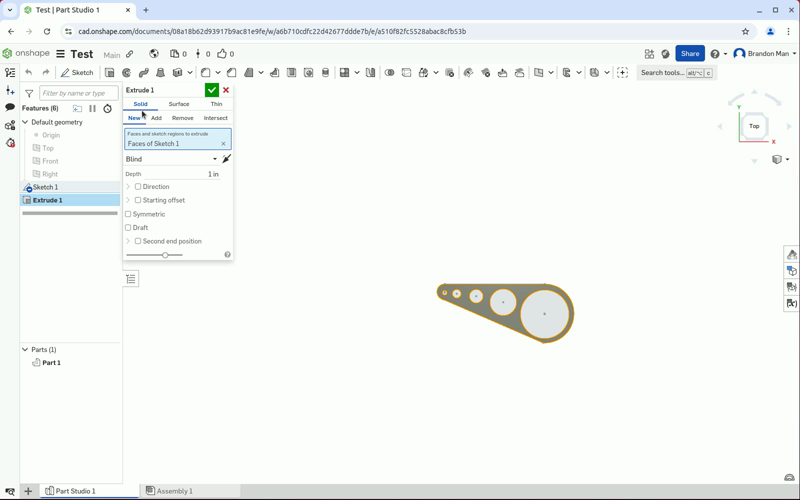
mouse_move(137, 120)
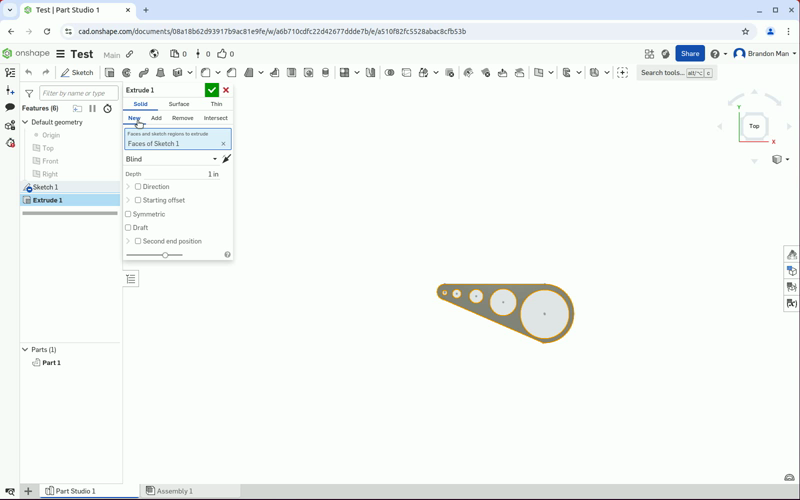
click(137, 120)
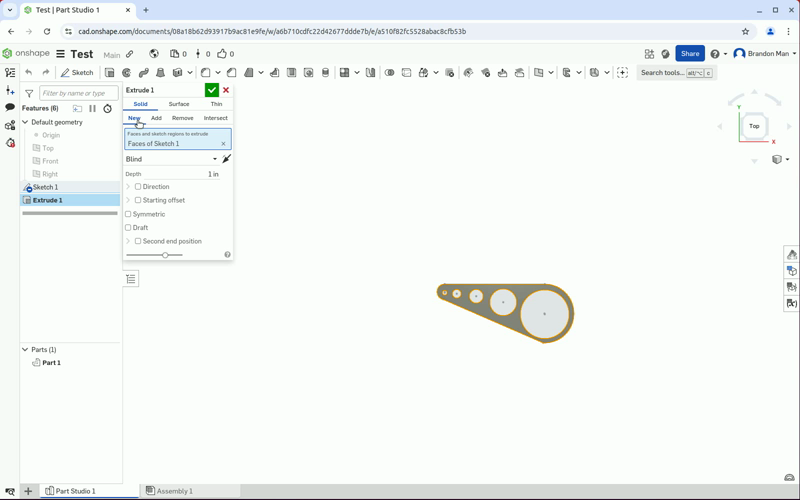
key(tab, 4)
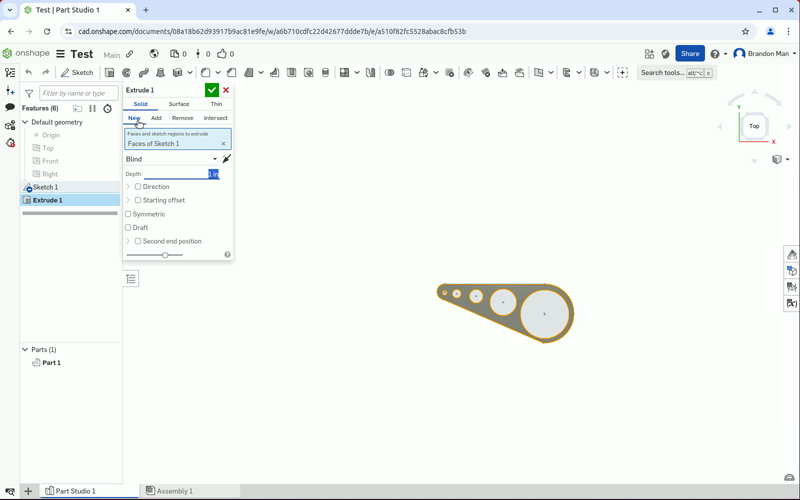
text(0.722)
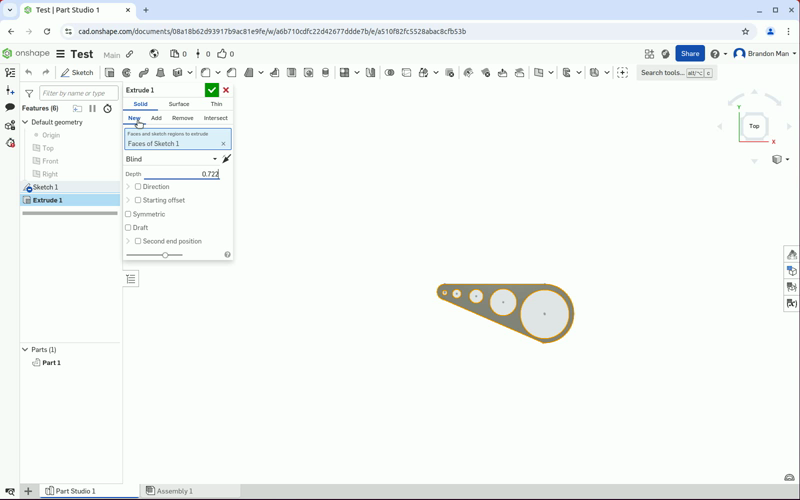
key(enter)
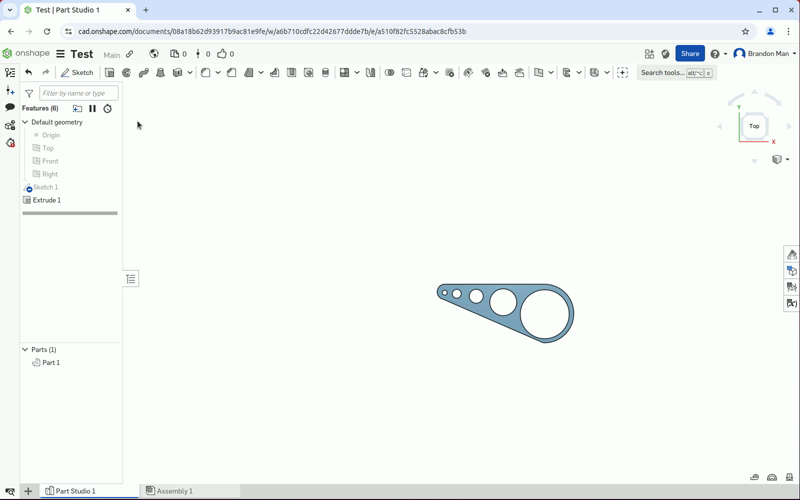
key(shift+h)
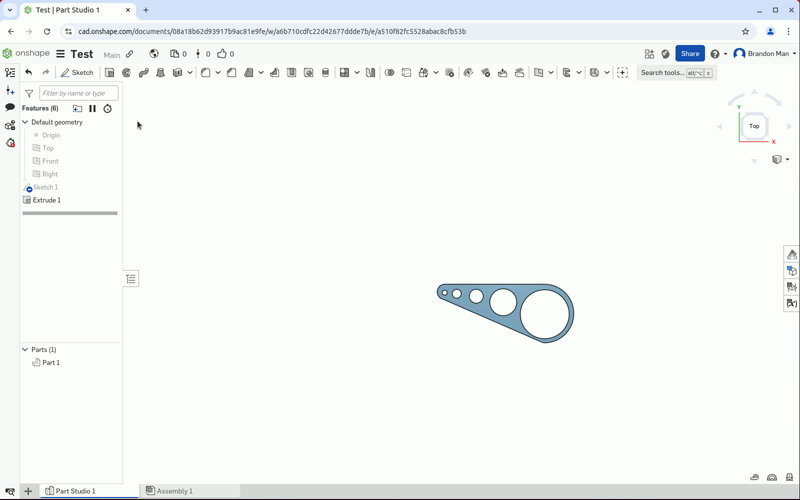
key(shift+h)
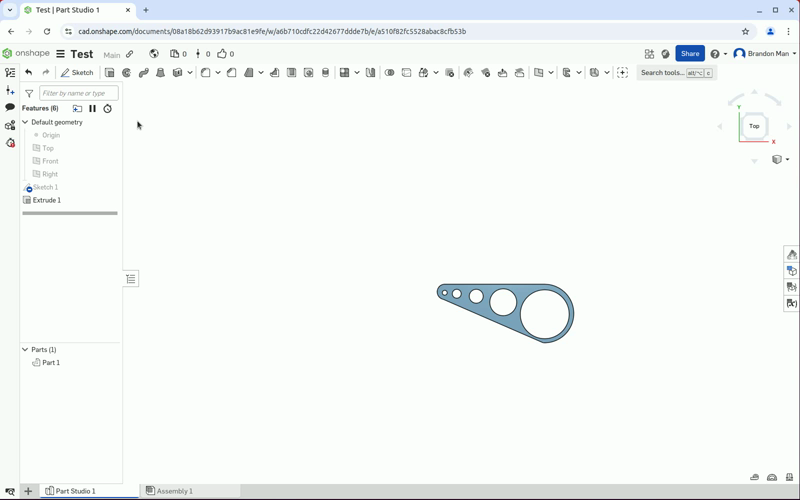
mouse_move(73, 189)
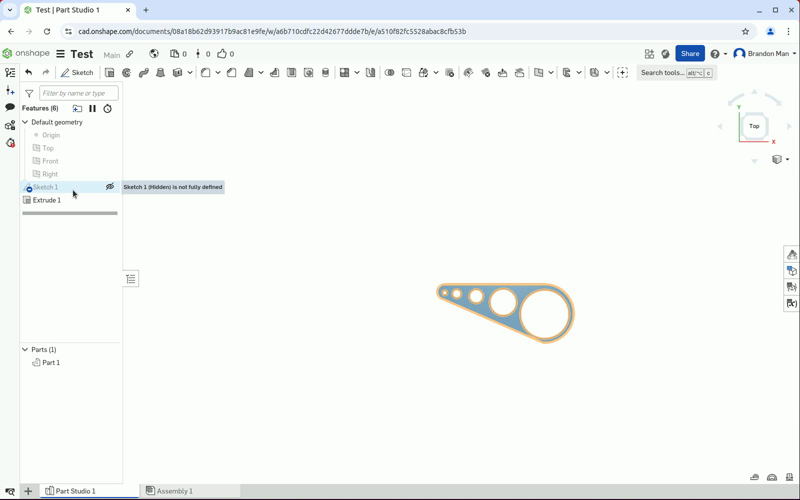
click(73, 189)
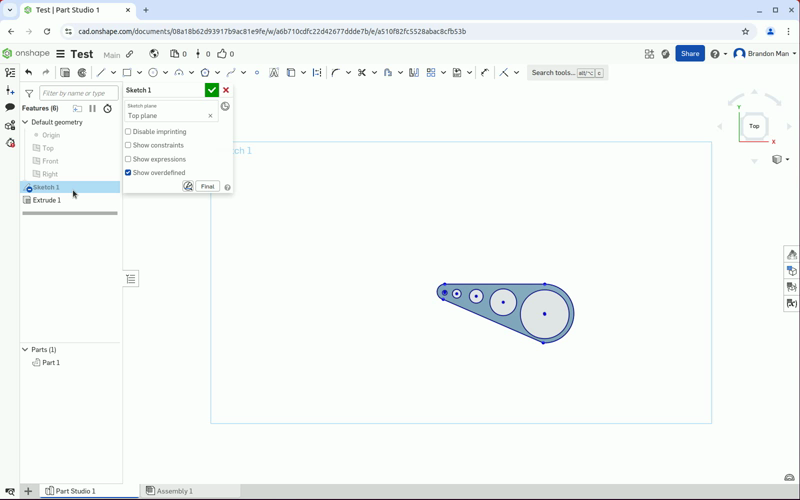
mouse_move(229, 92)
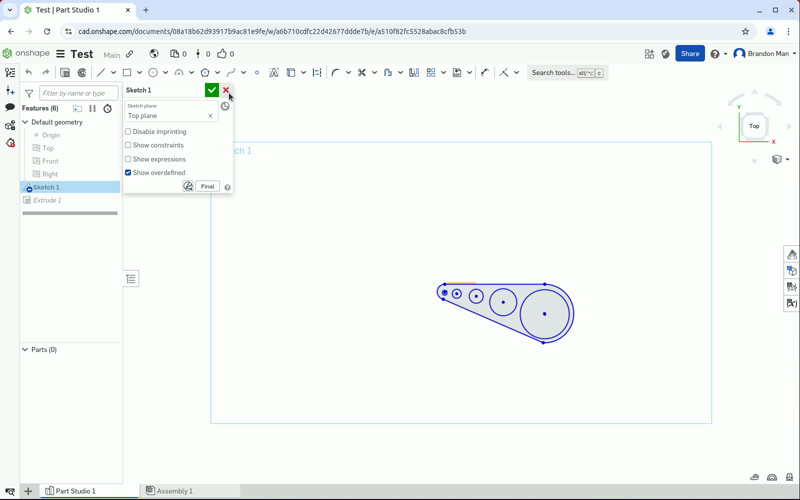
click(229, 92)
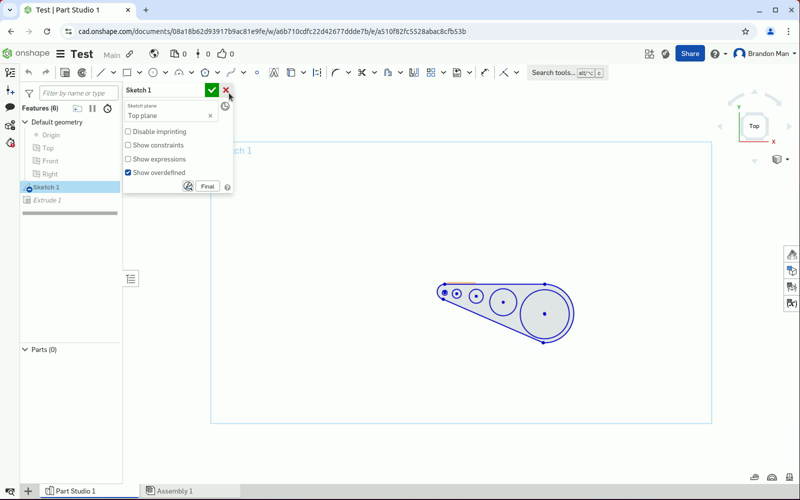
key(shift+s)
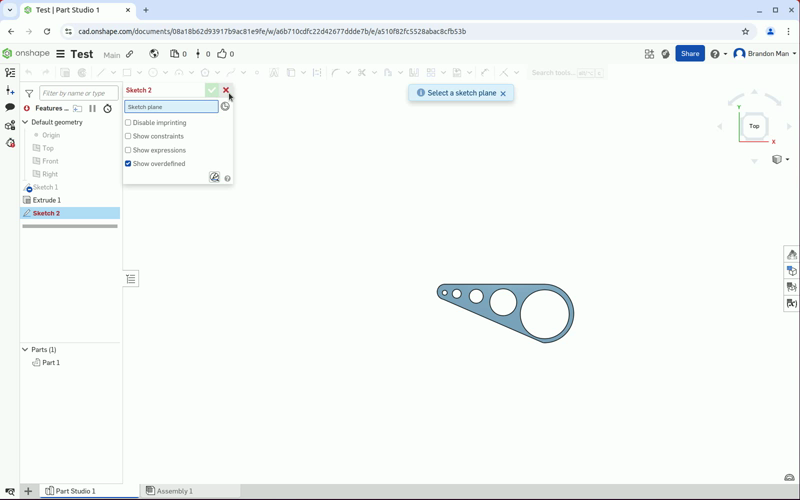
mouse_move(73, 150)
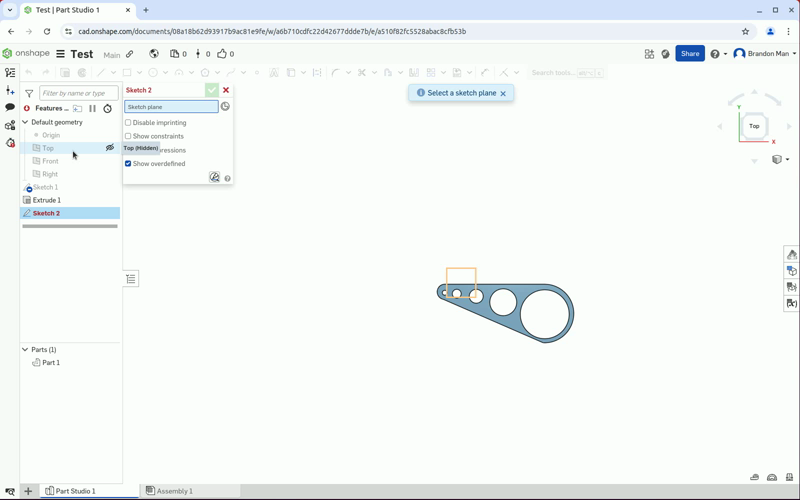
click(73, 150)
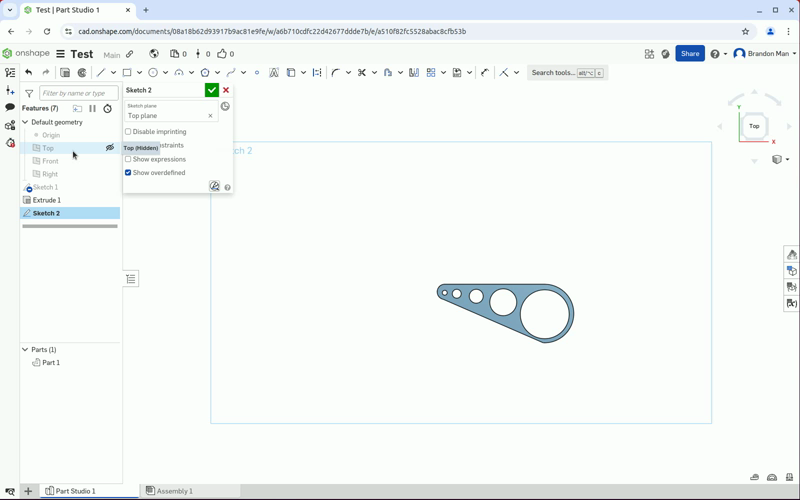
mouse_move(73, 352)
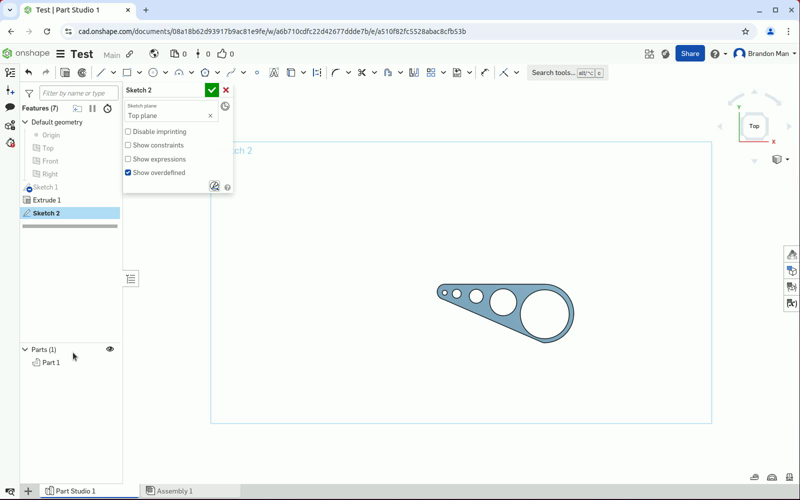
key(y)
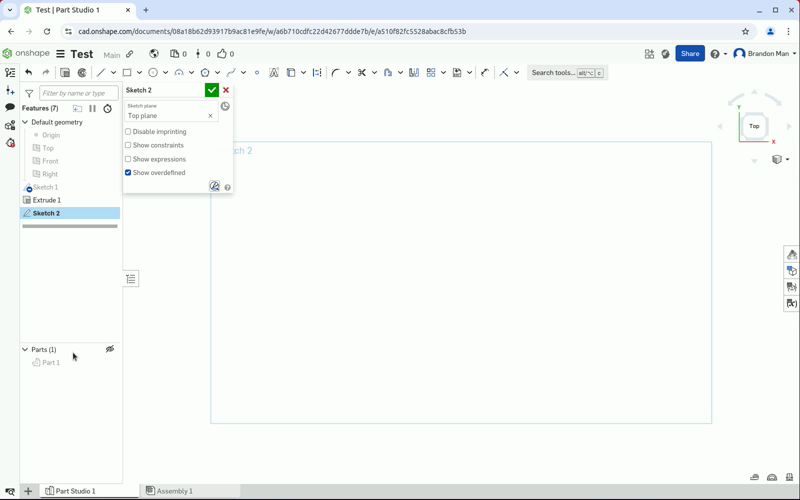
key(a)
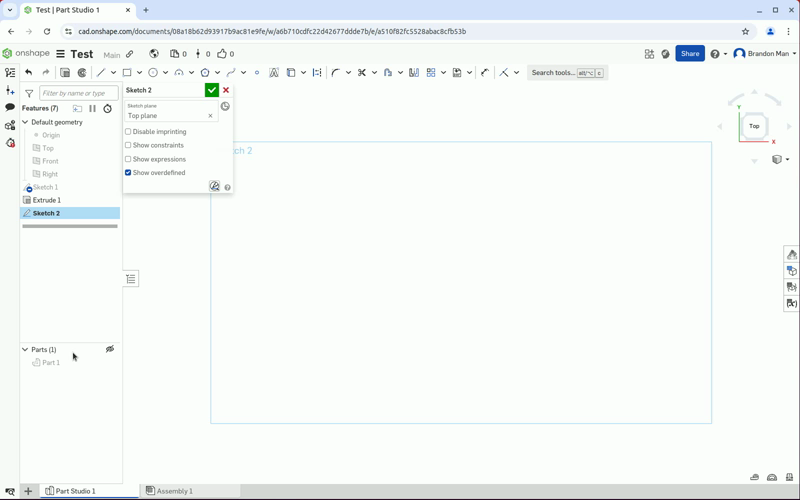
key_down(shift)
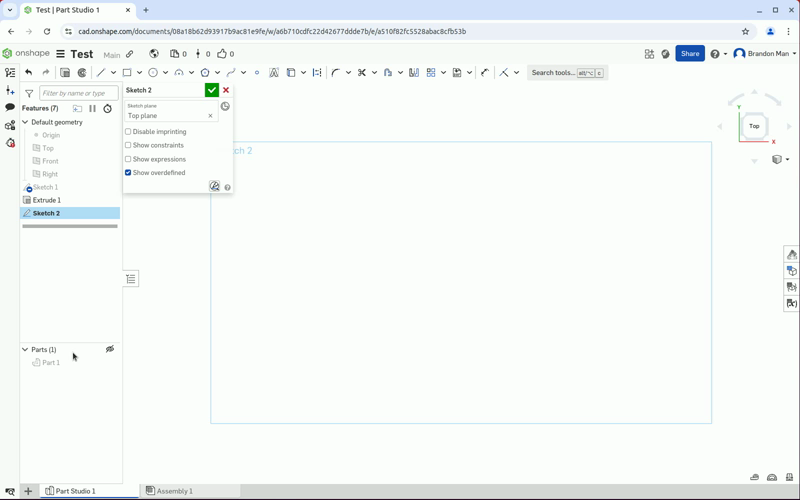
mouse_move(443, 266)
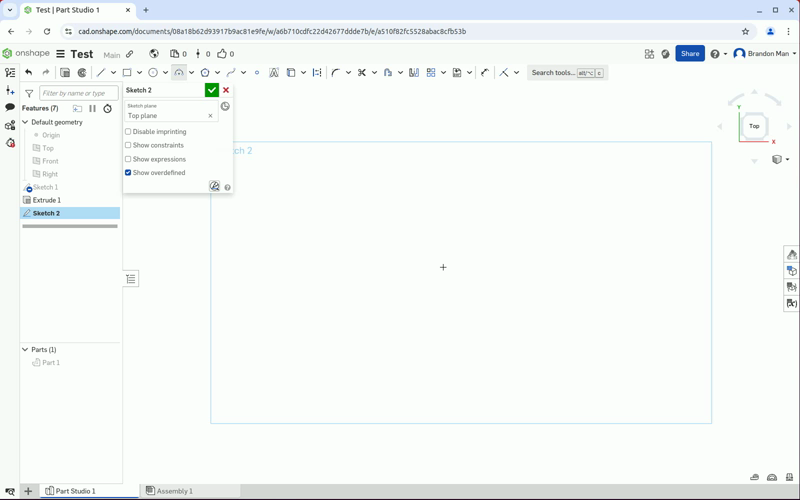
click(443, 266)
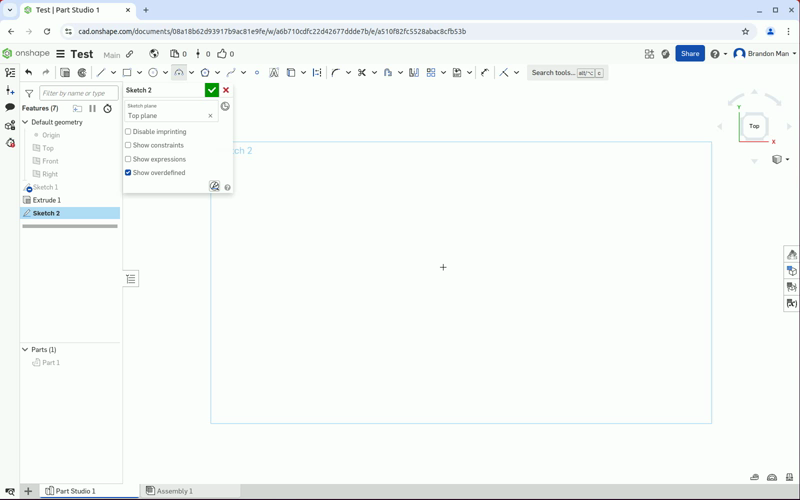
key_up(shift)
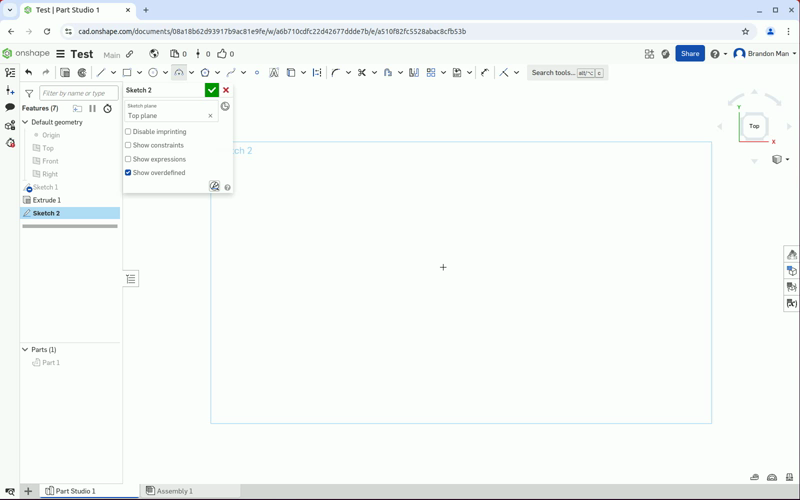
key_down(shift)
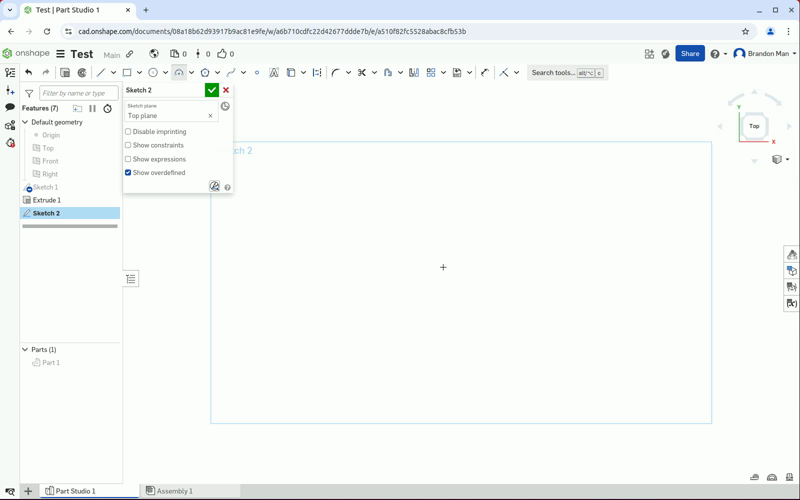
mouse_move(444, 281)
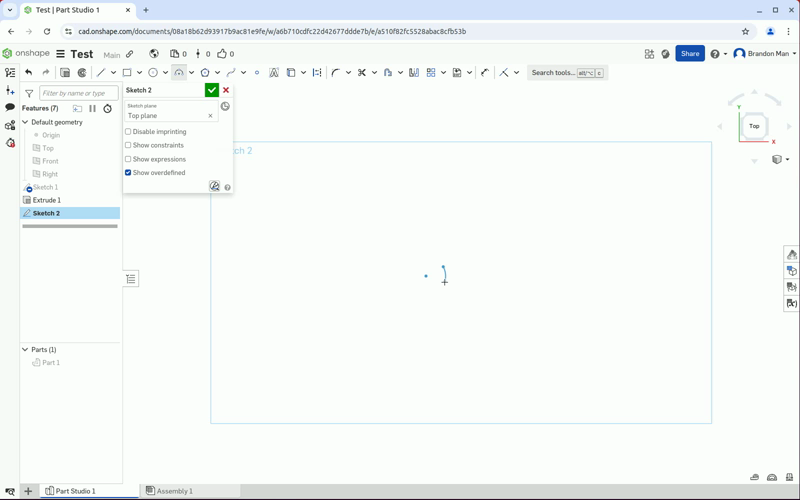
click(444, 281)
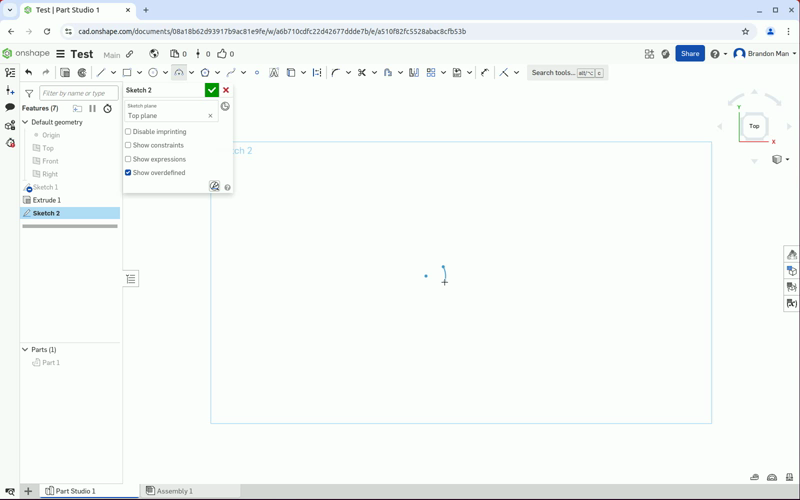
mouse_move(437, 274)
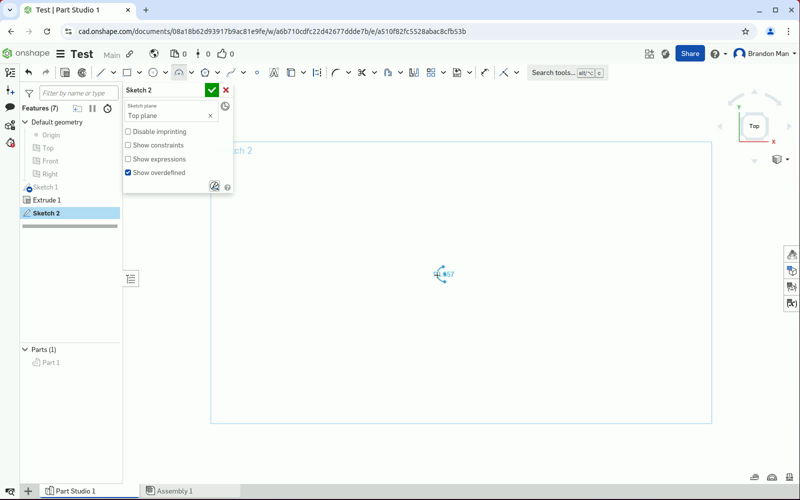
click(437, 274)
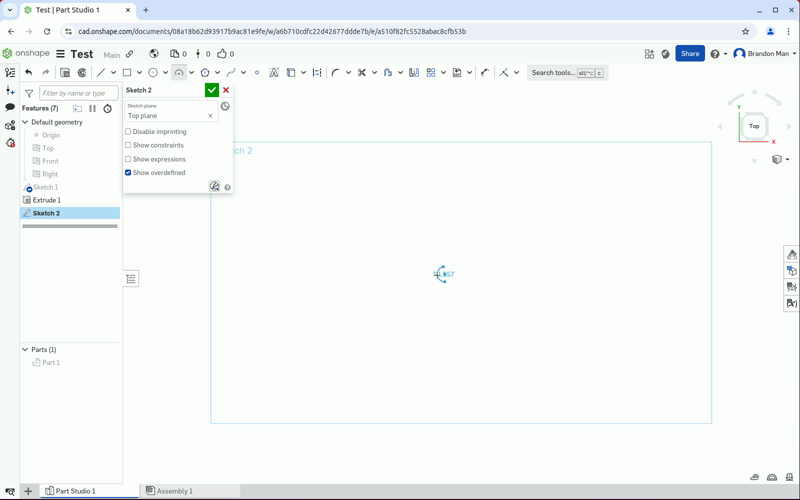
key_up(shift)
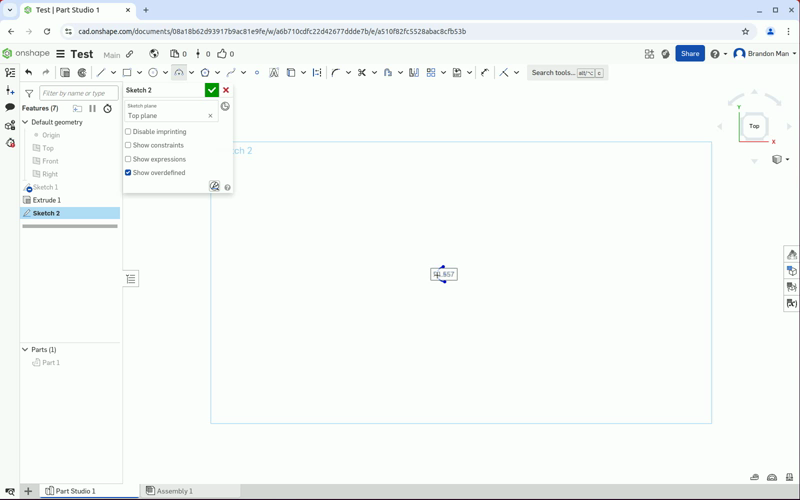
key(esc)
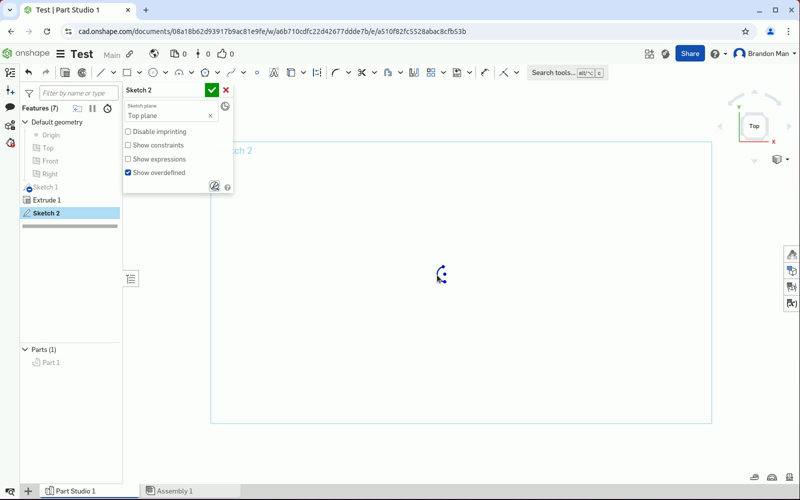
key(l)
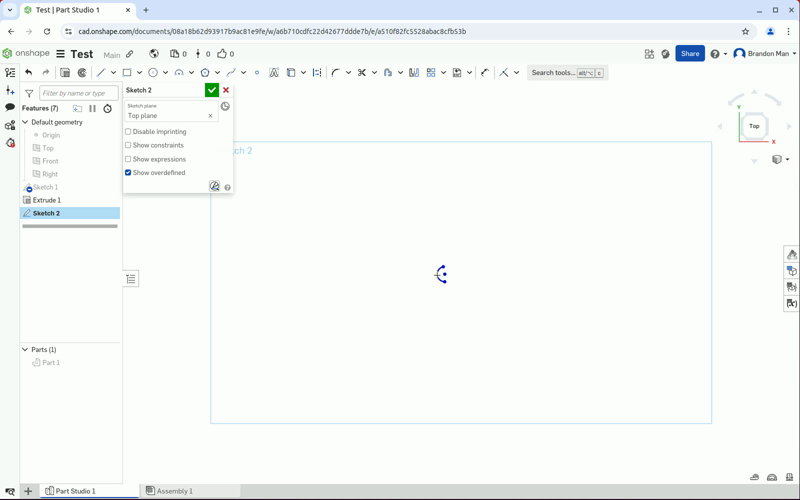
mouse_move(444, 281)
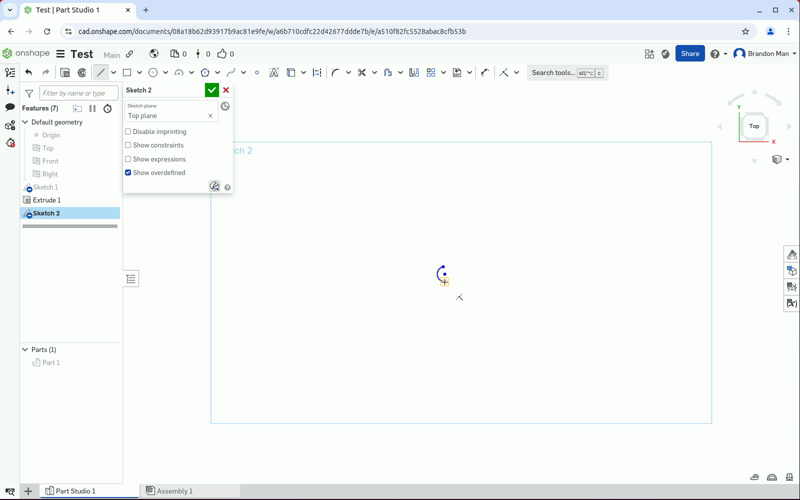
click(444, 281)
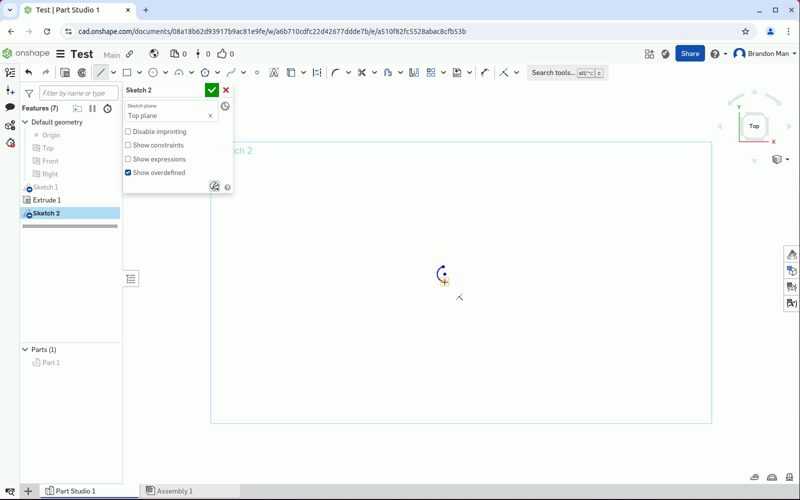
key_down(shift)
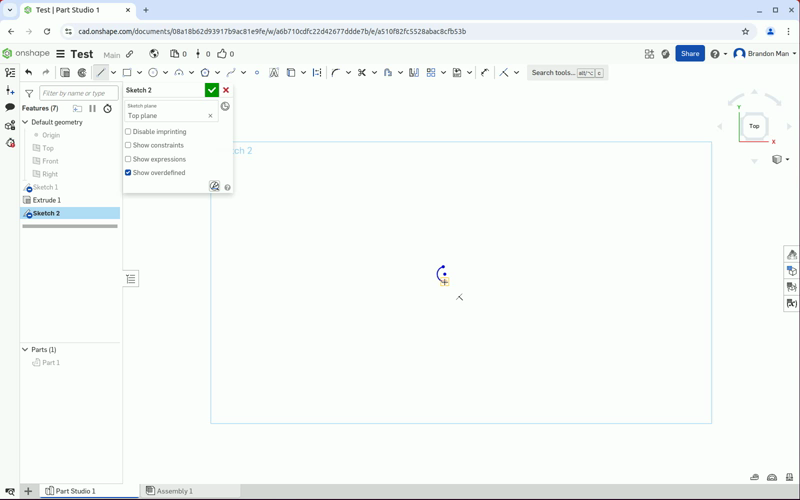
mouse_move(544, 281)
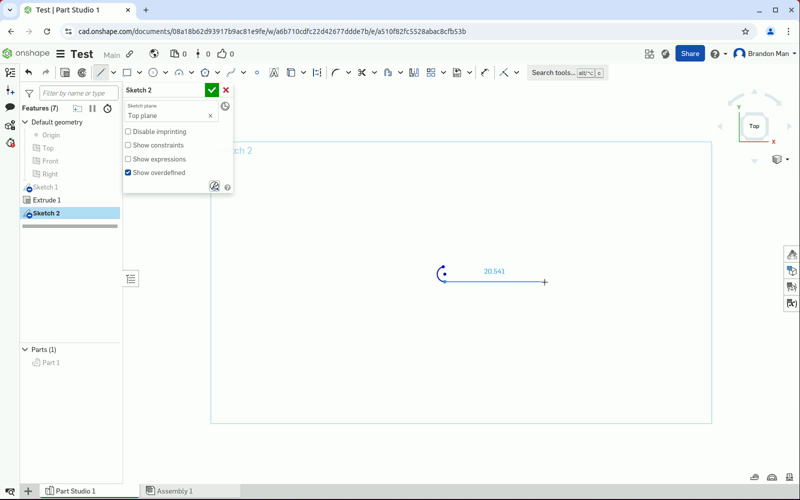
click(544, 281)
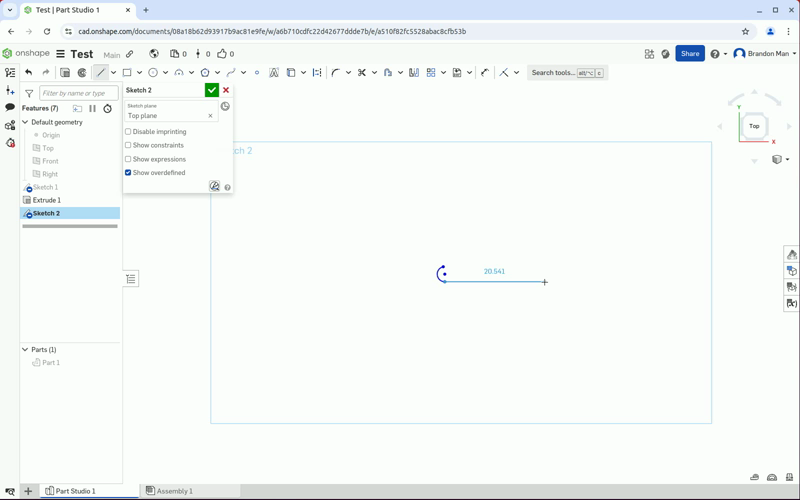
key_up(shift)
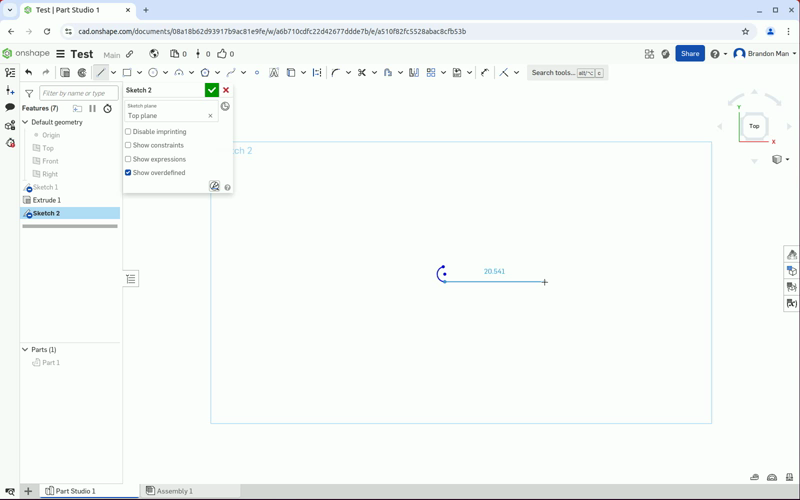
key(esc)
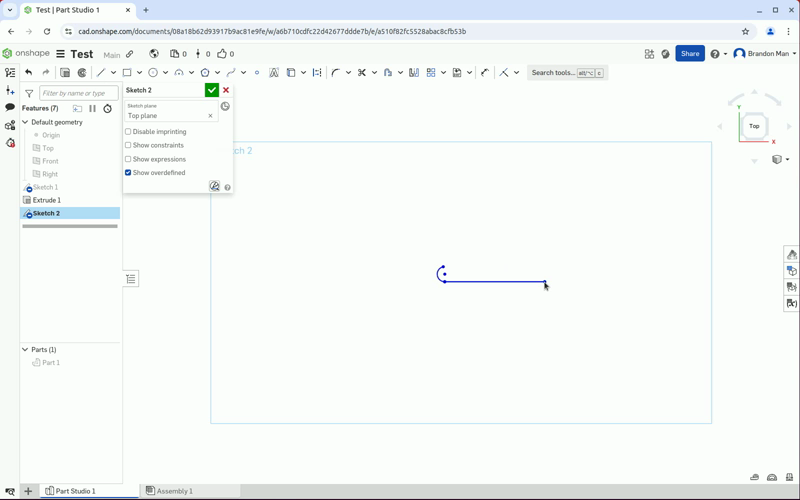
key(a)
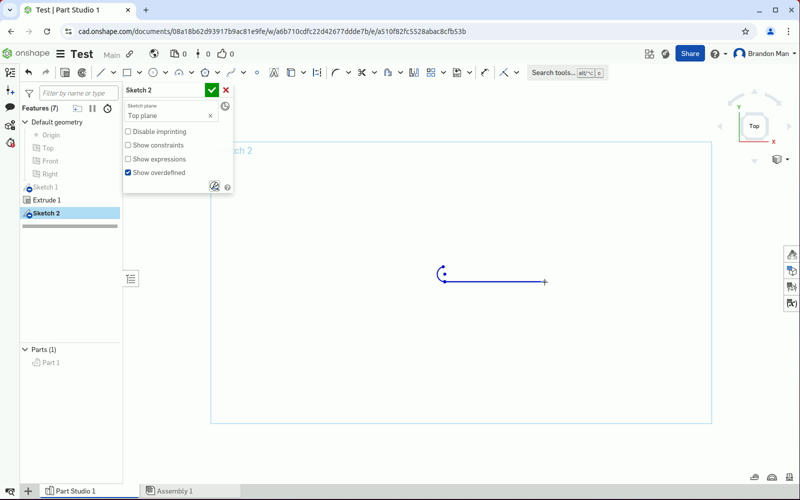
mouse_move(544, 281)
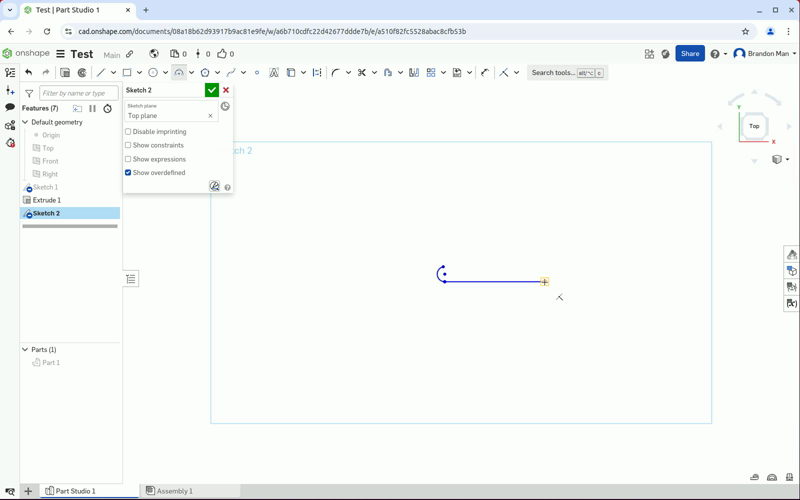
click(544, 281)
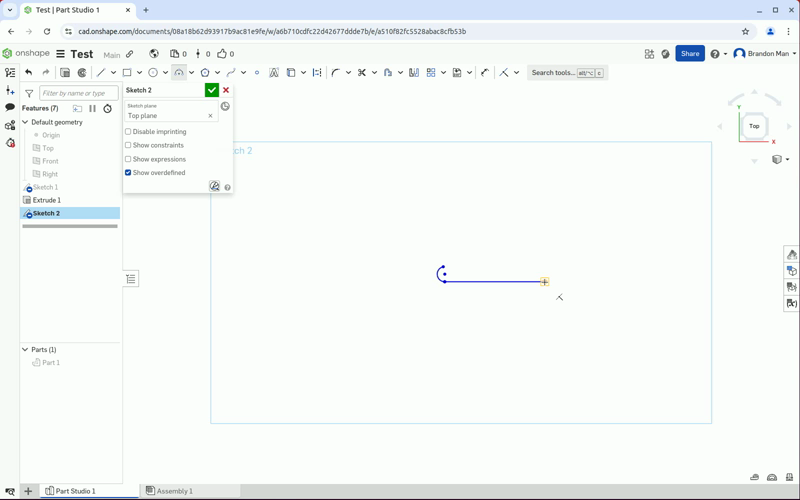
key_down(shift)
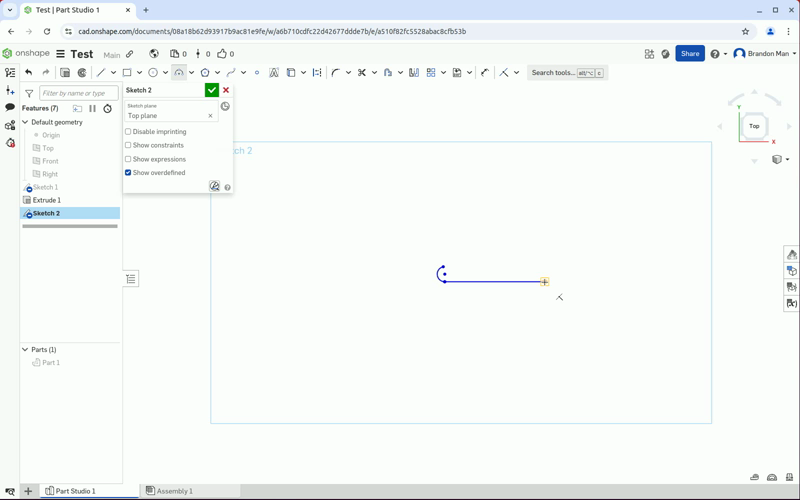
mouse_move(543, 222)
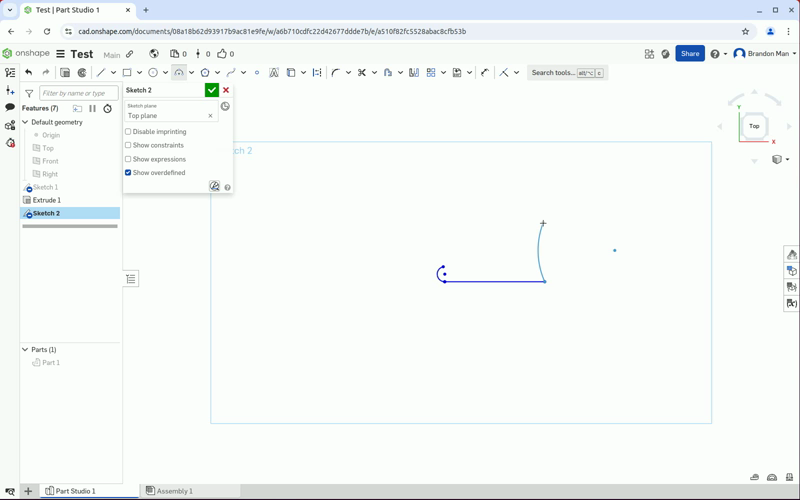
click(543, 222)
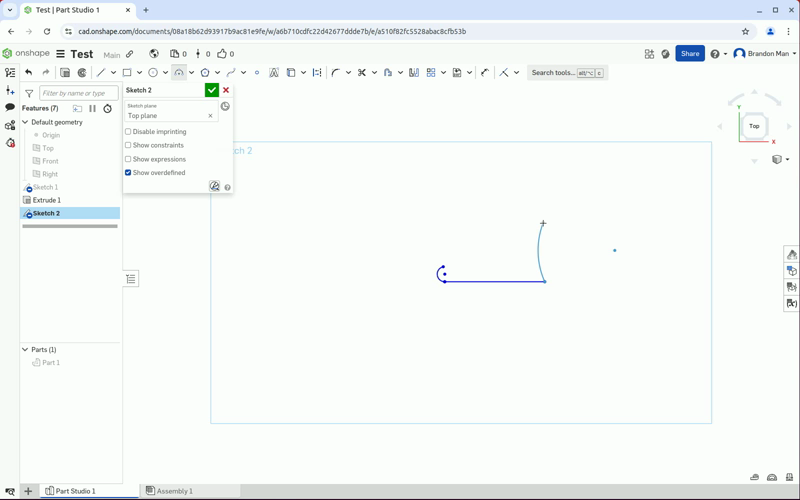
mouse_move(573, 251)
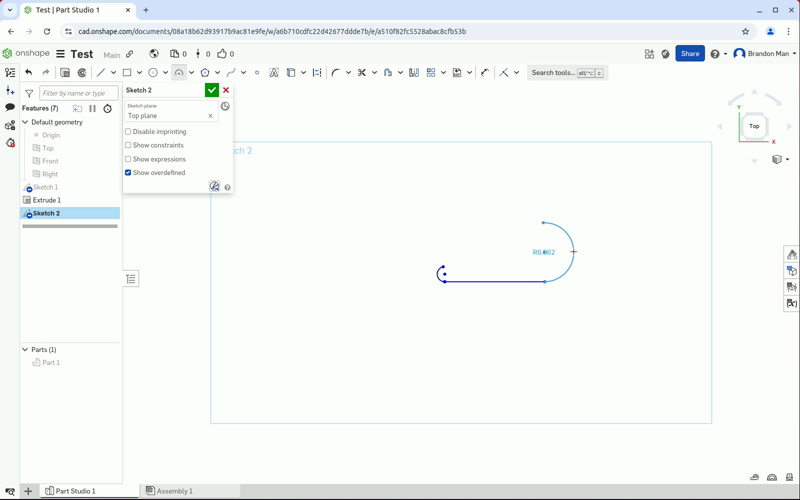
click(573, 251)
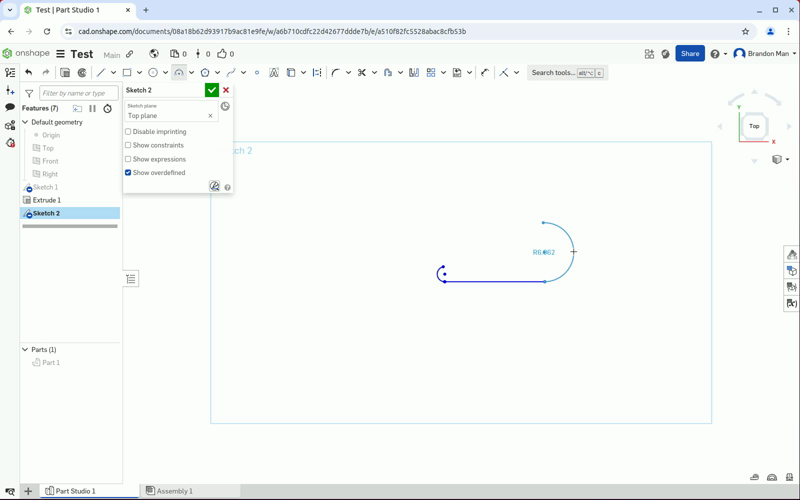
key_up(shift)
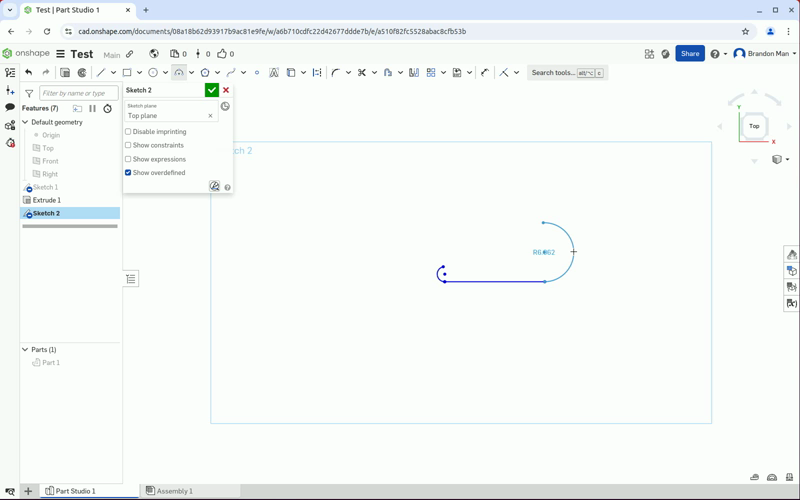
key(esc)
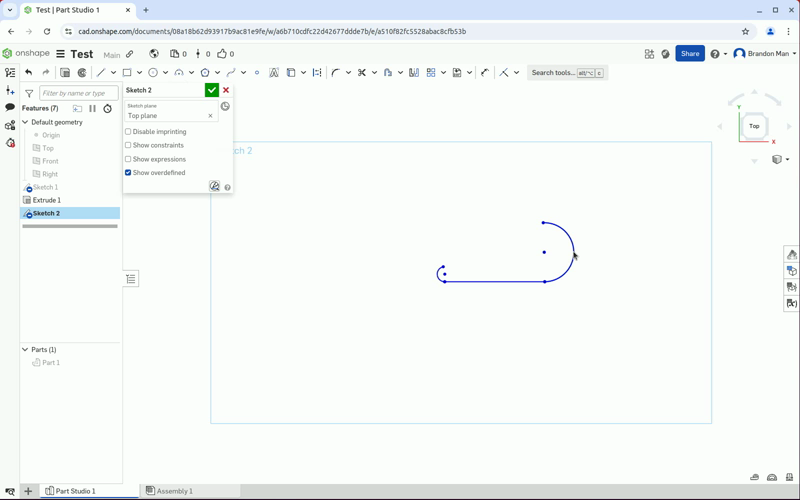
key(l)
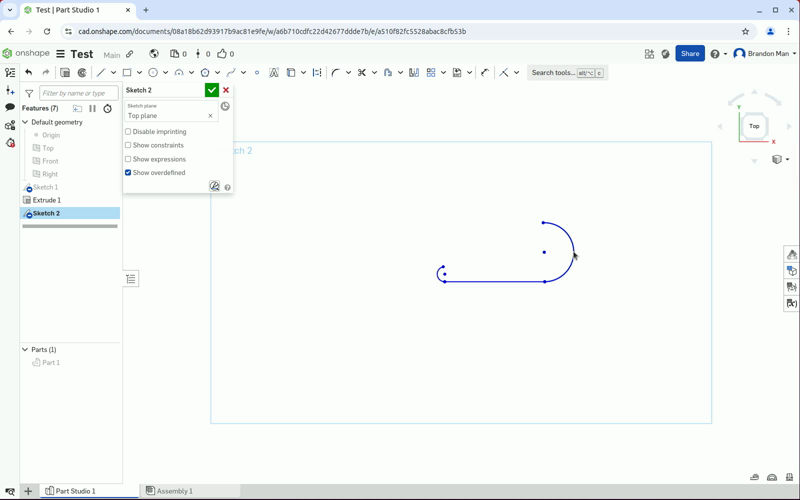
mouse_move(543, 222)
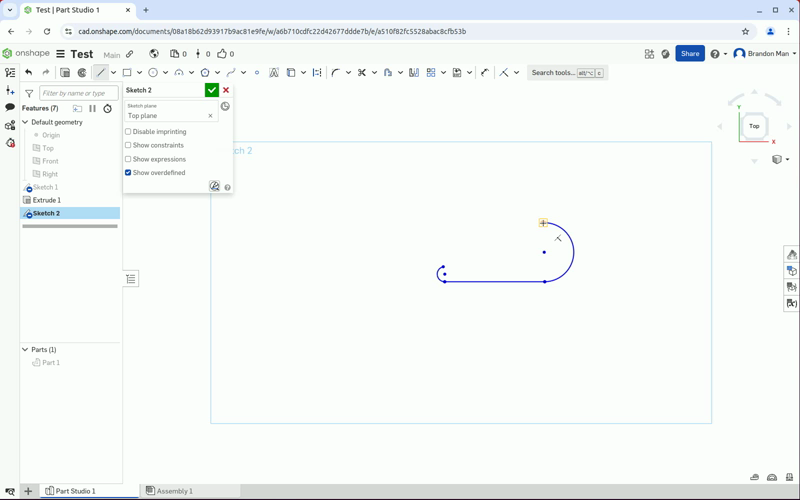
click(543, 222)
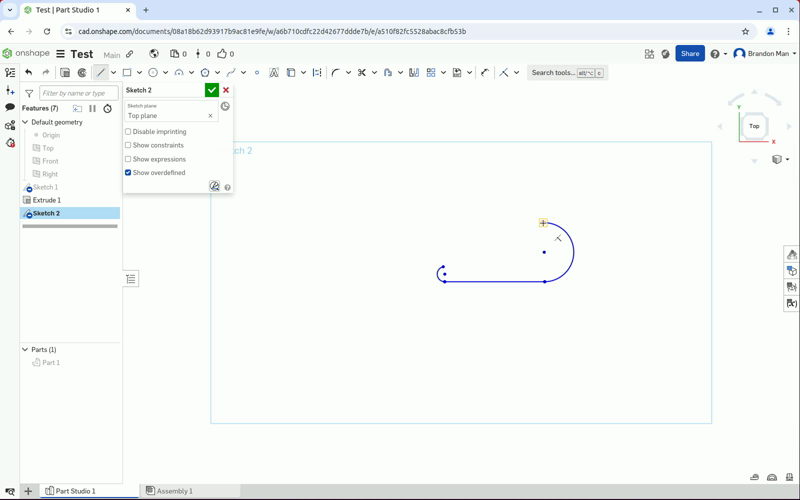
key_down(shift)
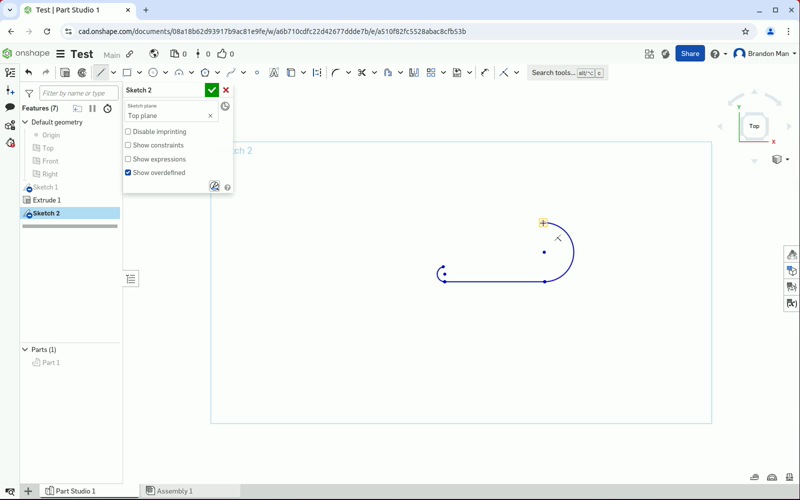
mouse_move(443, 266)
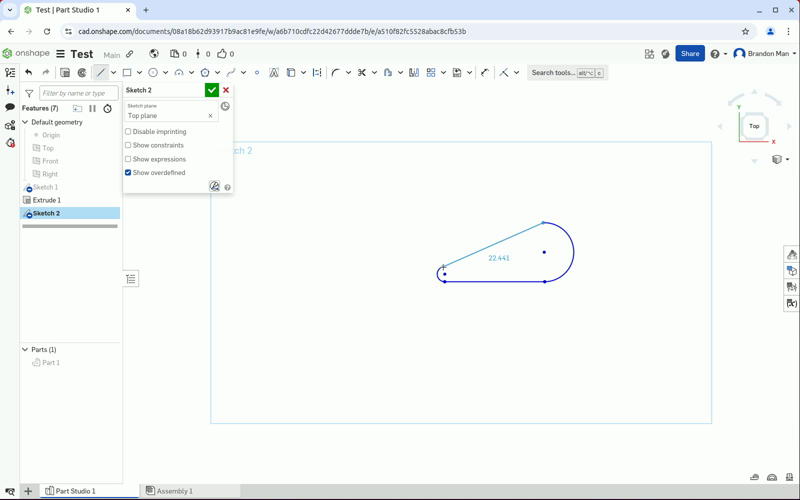
key_up(shift)
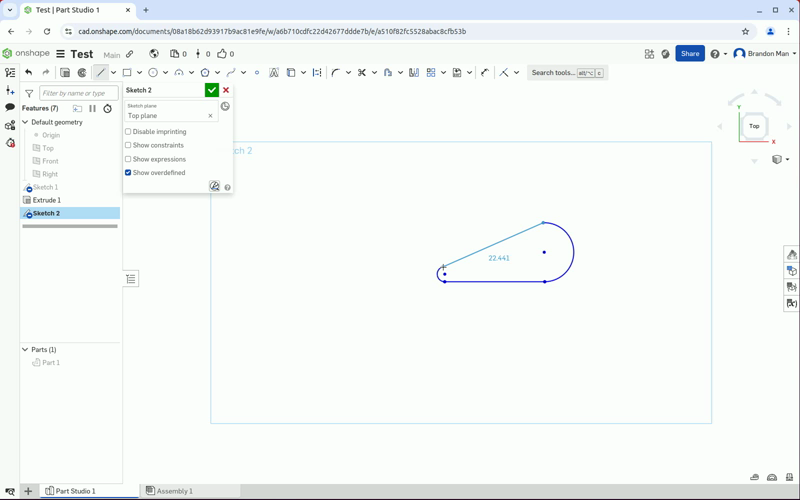
click(443, 266)
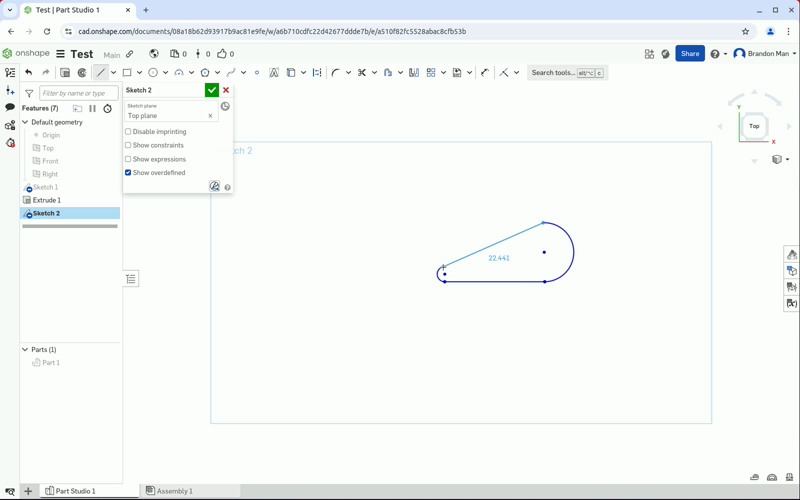
key(esc)
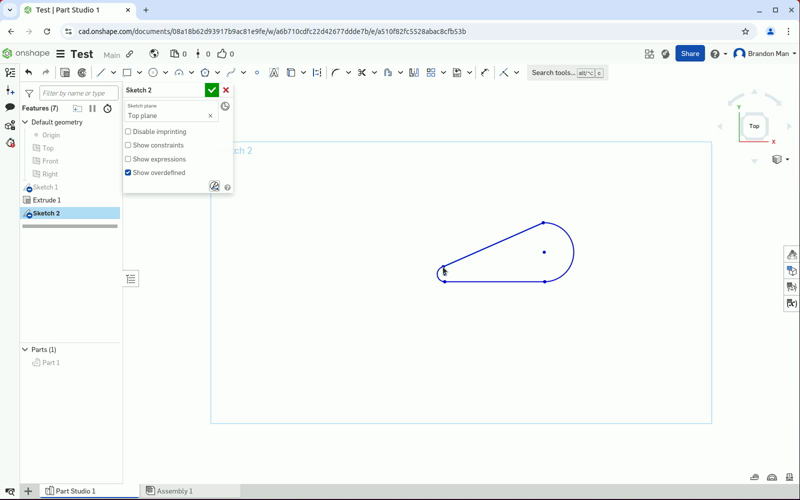
key(c)
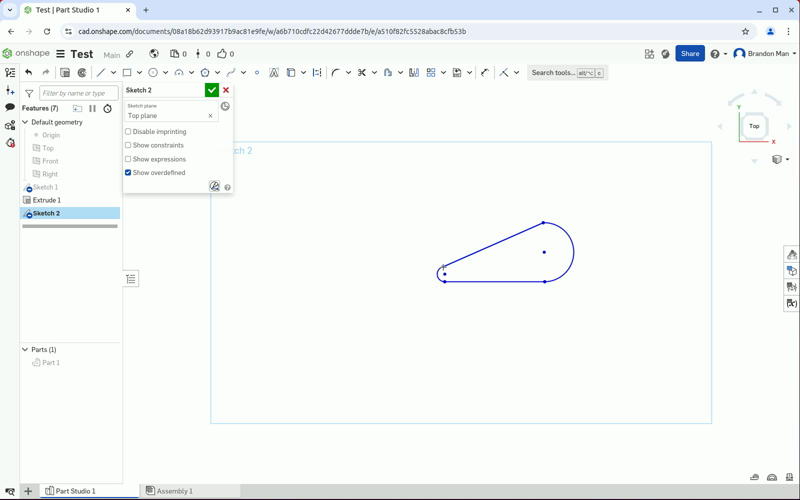
key_down(shift)
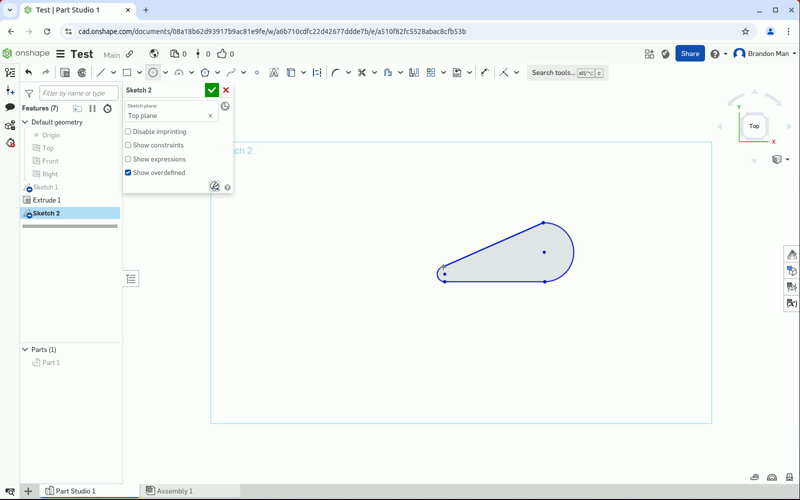
mouse_move(444, 273)
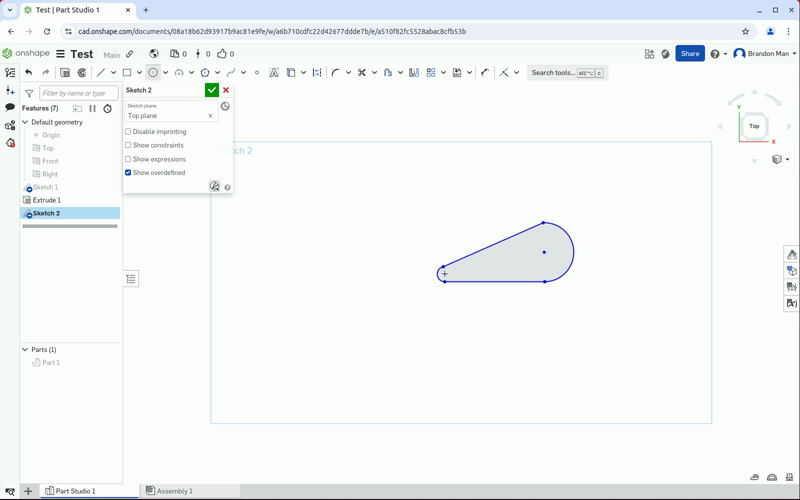
click(444, 273)
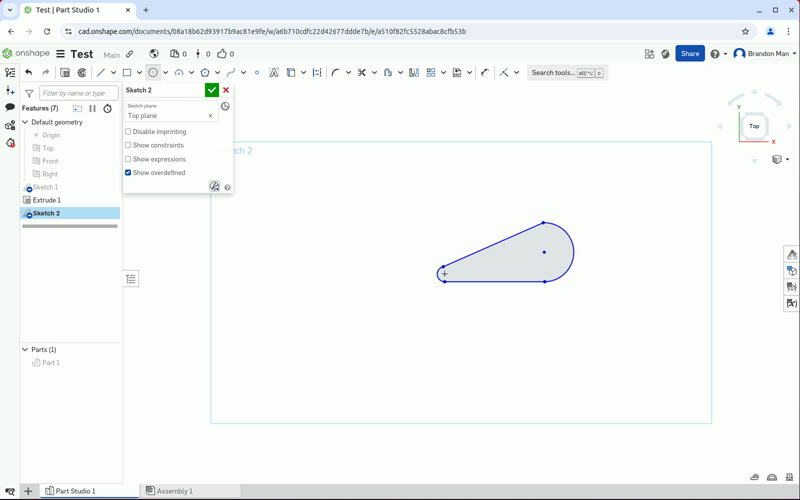
key_up(shift)
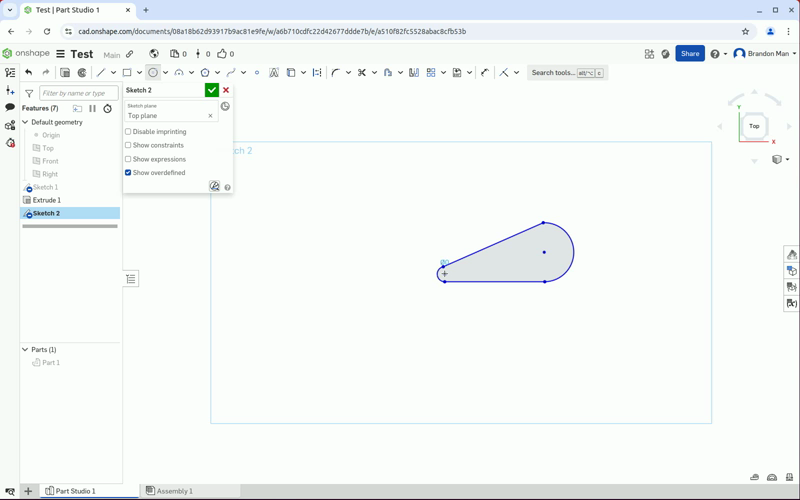
mouse_move(447, 273)
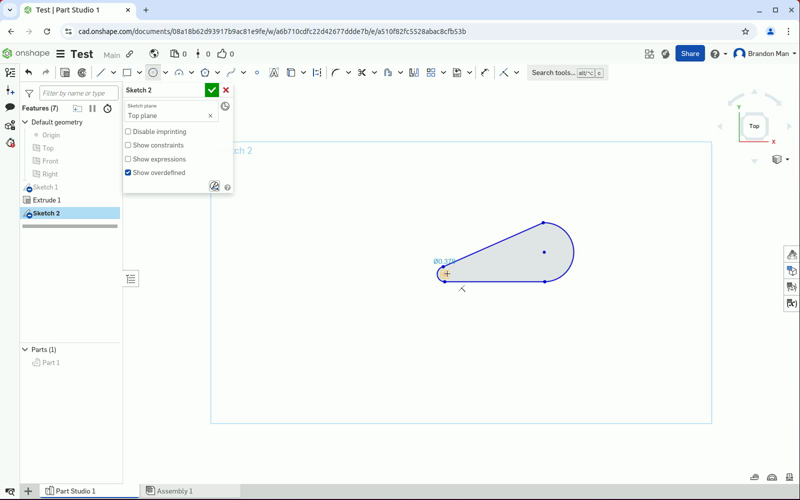
scroll(6)
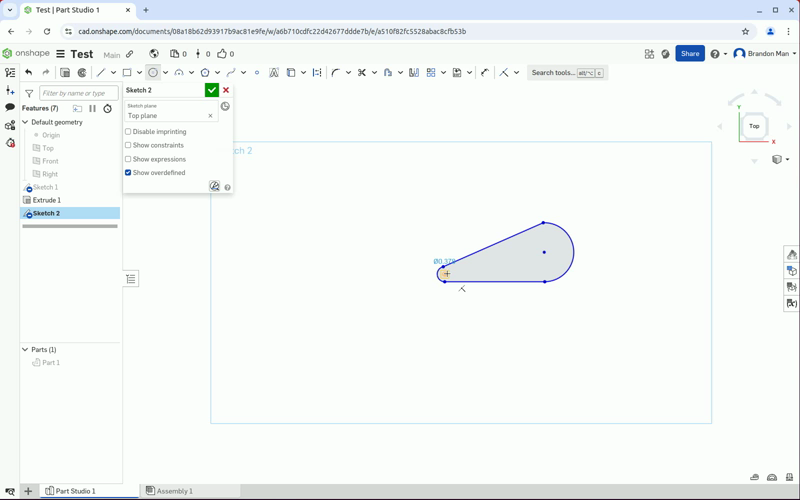
scroll(6)
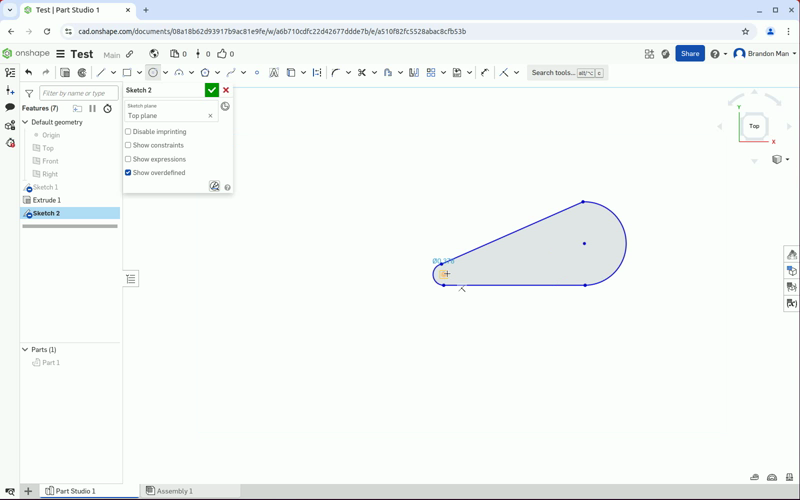
scroll(6)
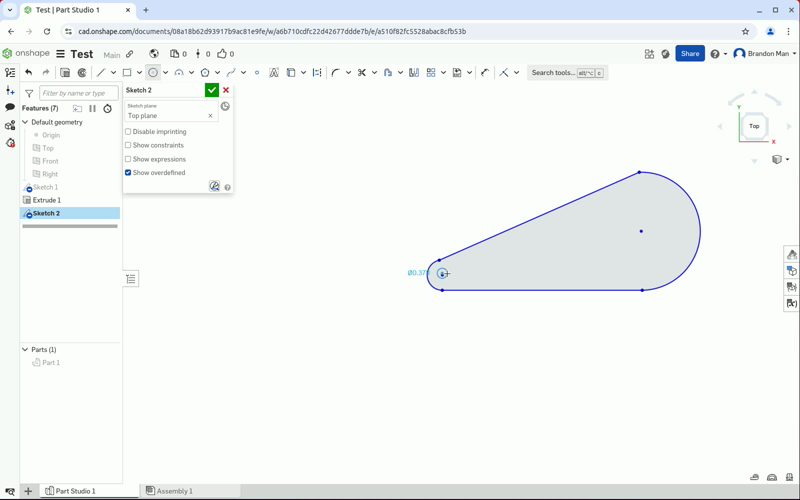
scroll(6)
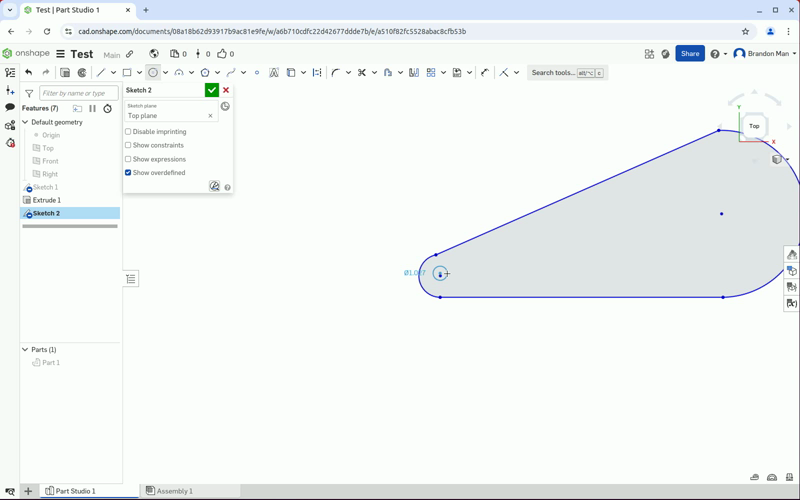
scroll(6)
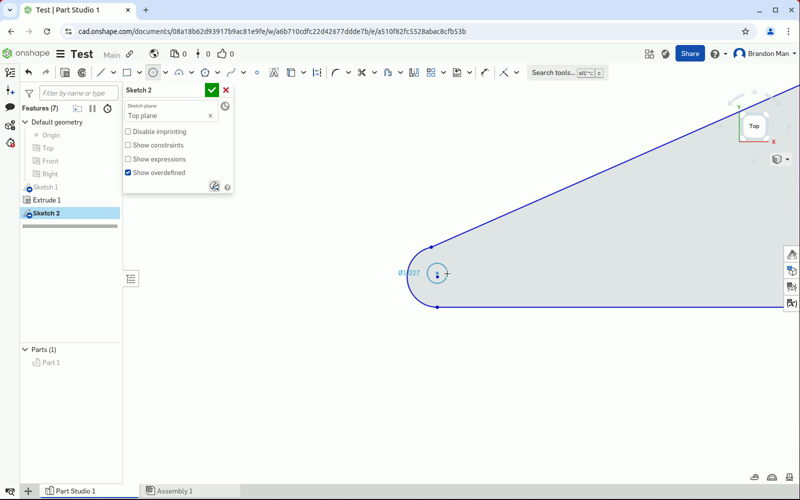
scroll(6)
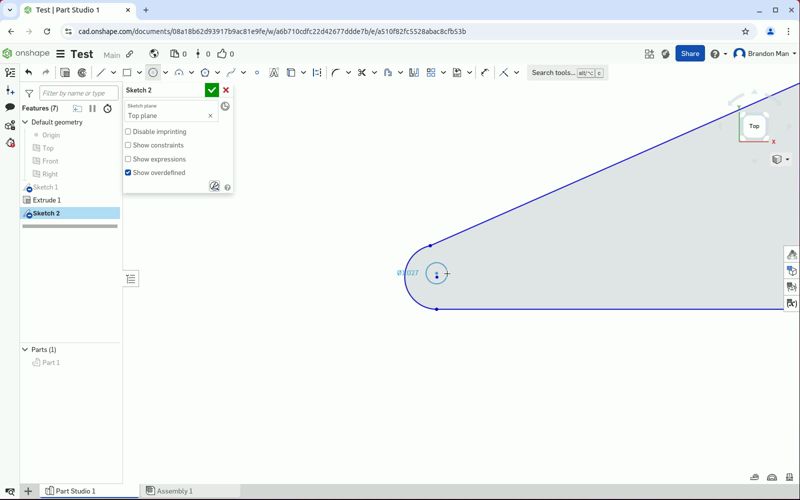
scroll(6)
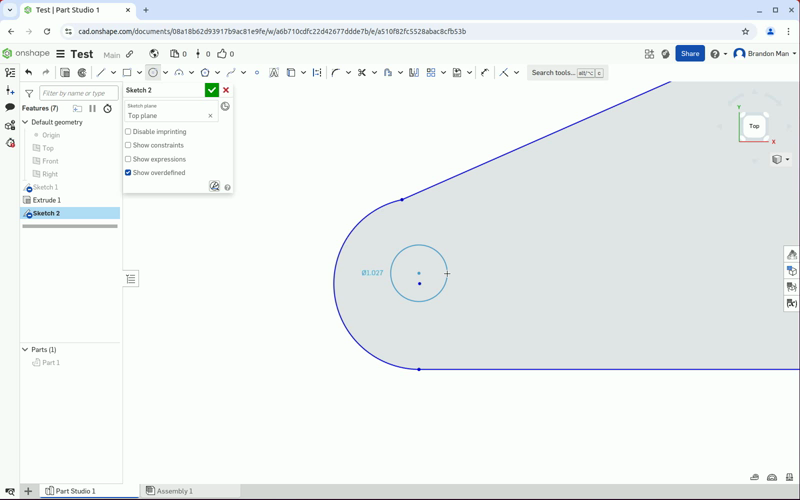
click(447, 273)
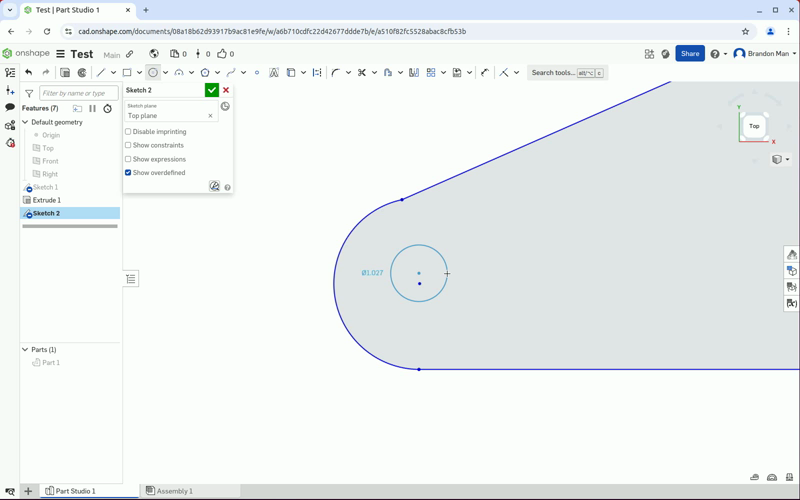
scroll(-6)
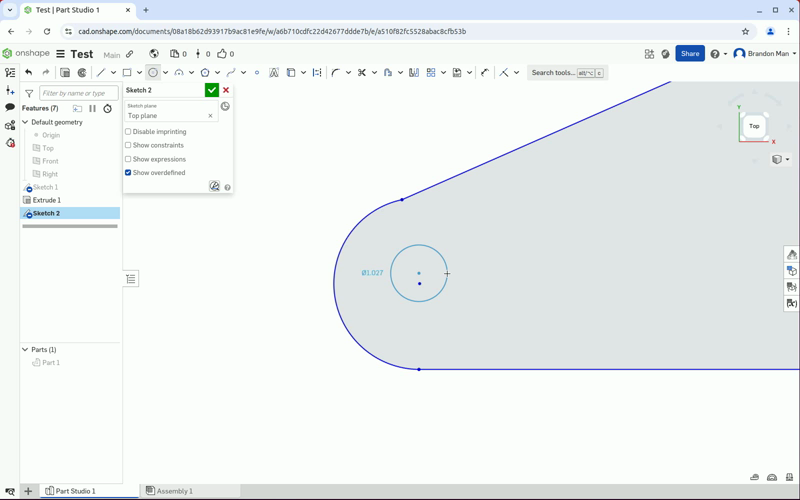
scroll(-6)
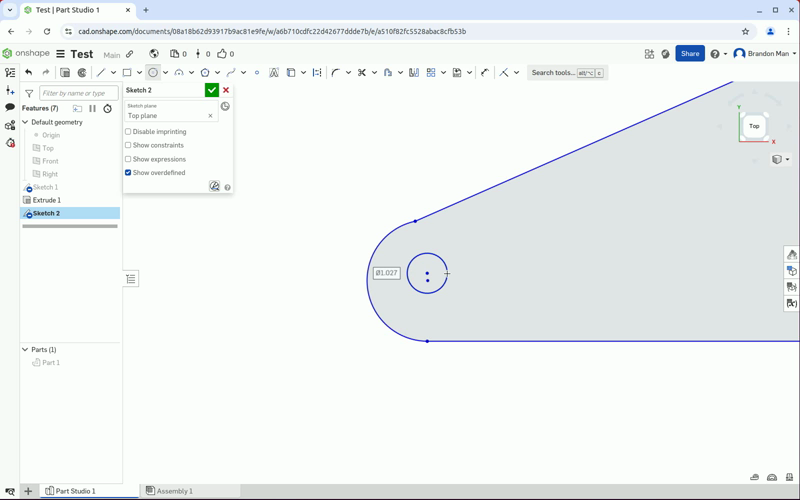
scroll(-6)
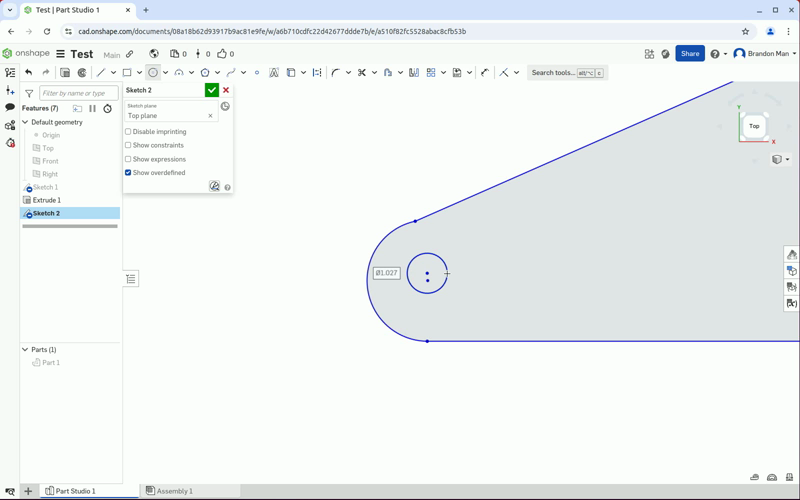
scroll(-6)
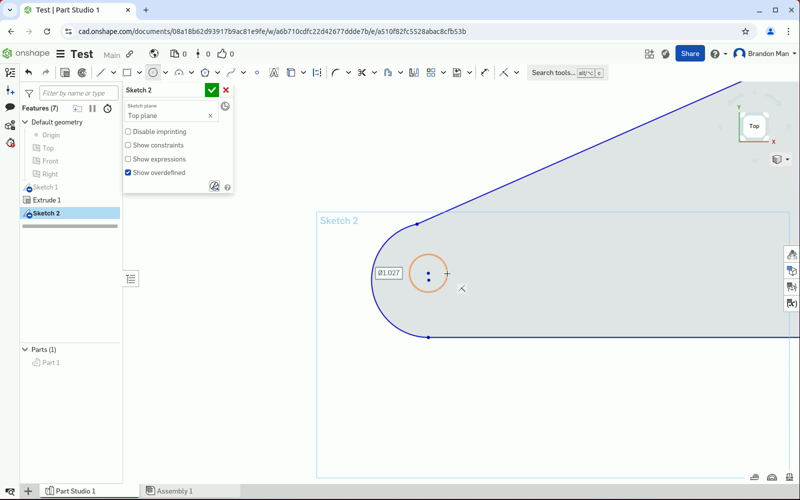
scroll(-6)
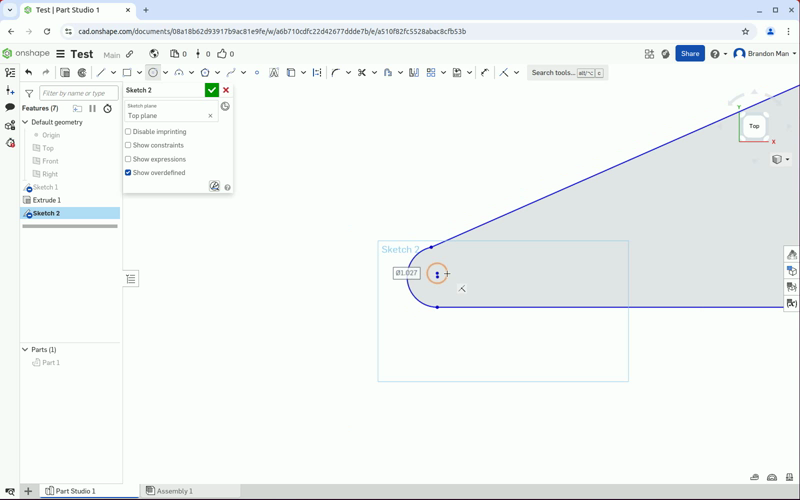
scroll(-6)
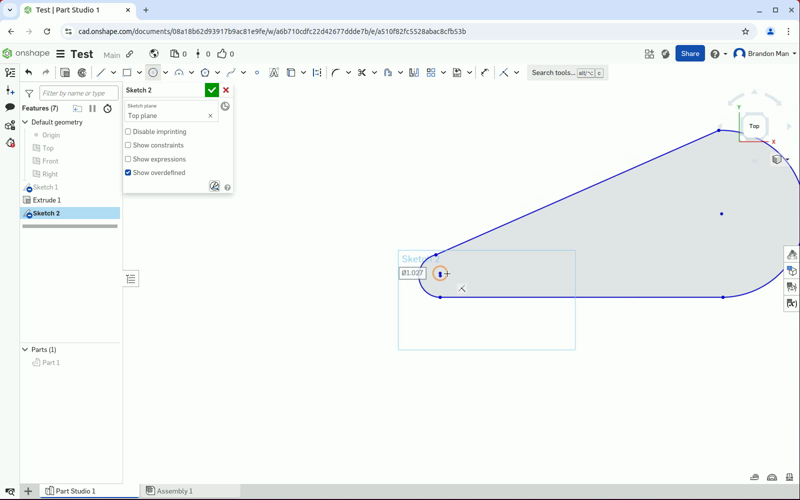
scroll(-6)
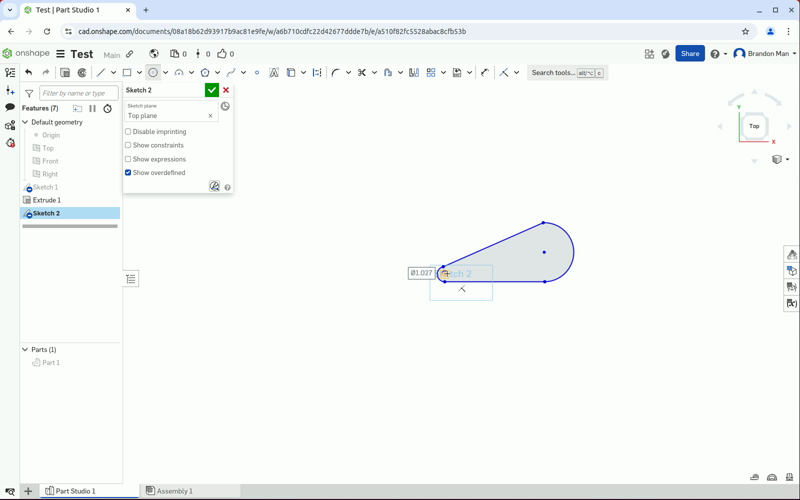
key(esc)
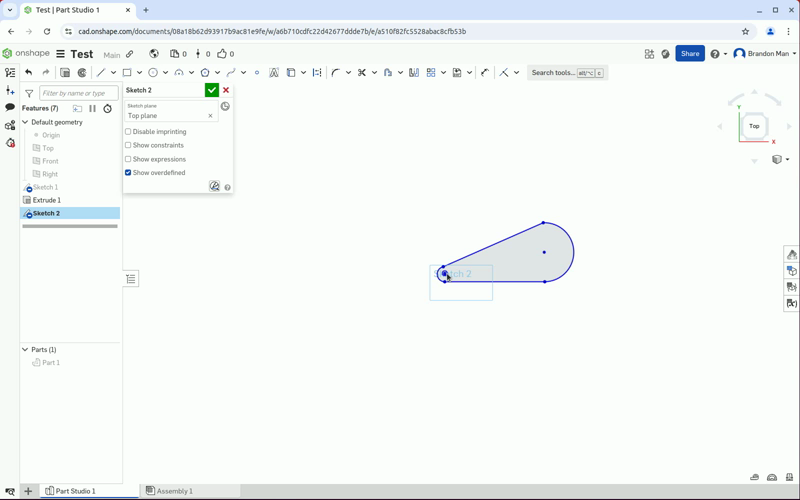
key(c)
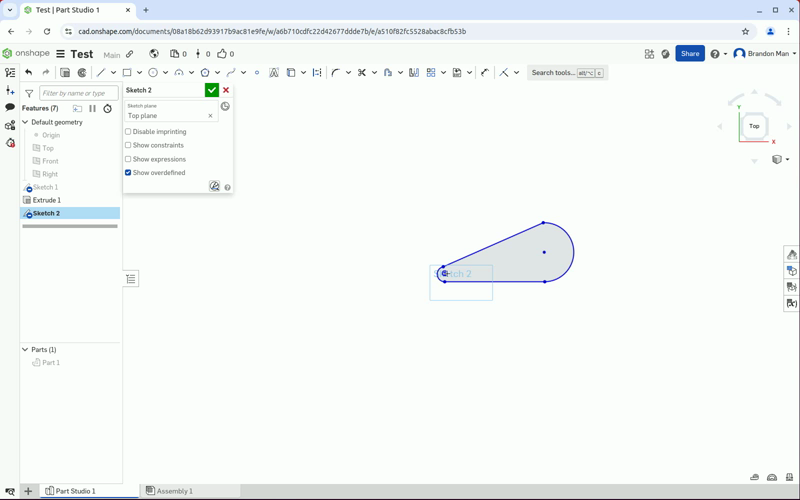
key_down(shift)
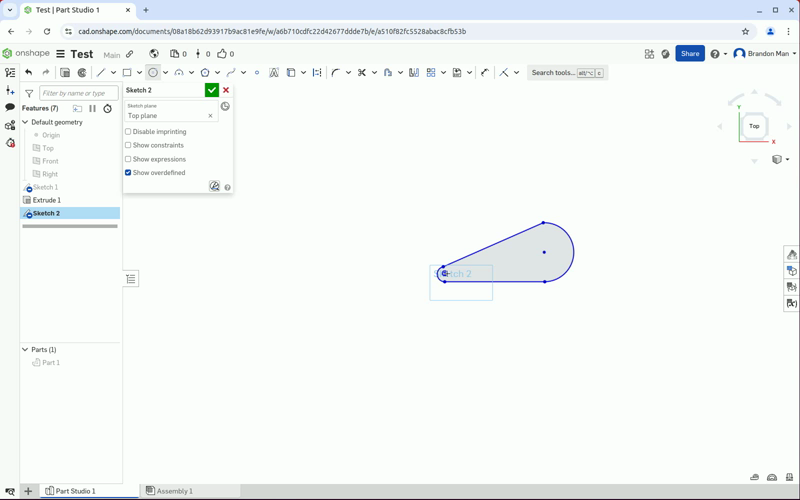
mouse_move(456, 272)
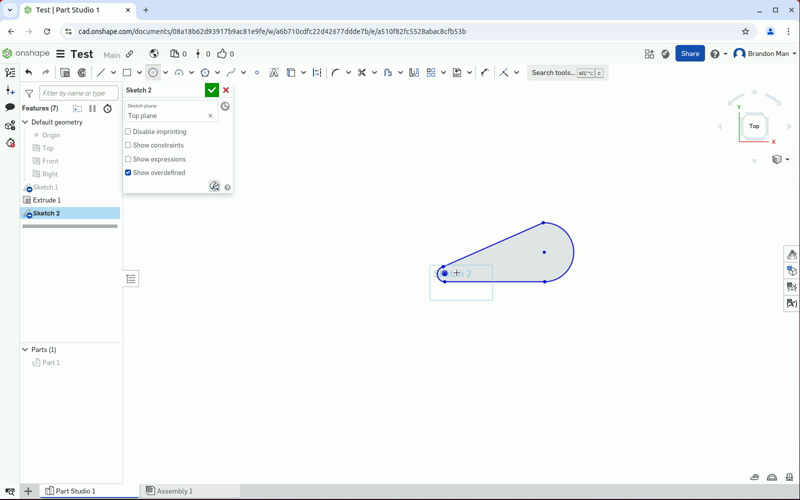
click(456, 272)
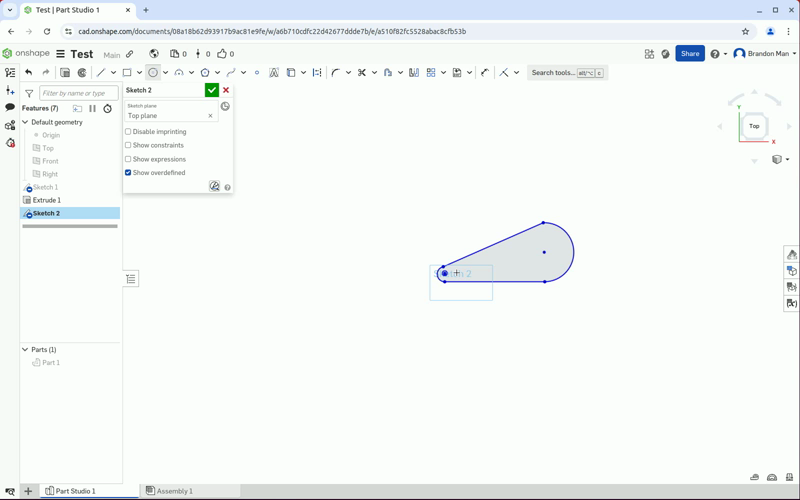
key_up(shift)
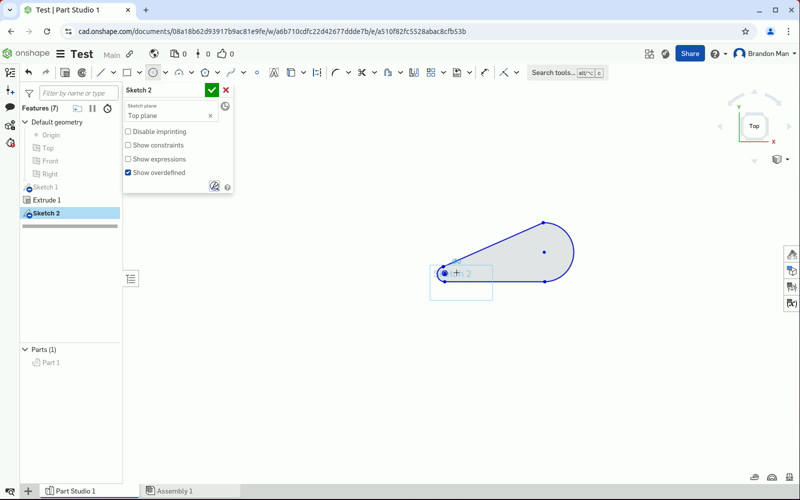
mouse_move(461, 272)
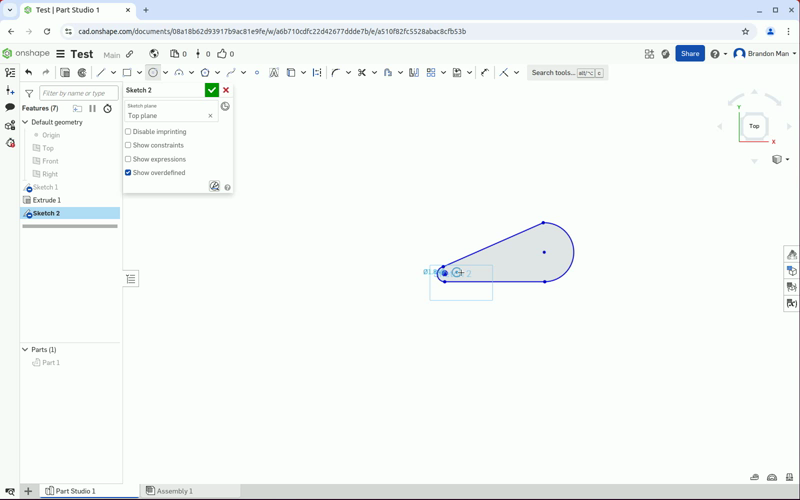
click(461, 272)
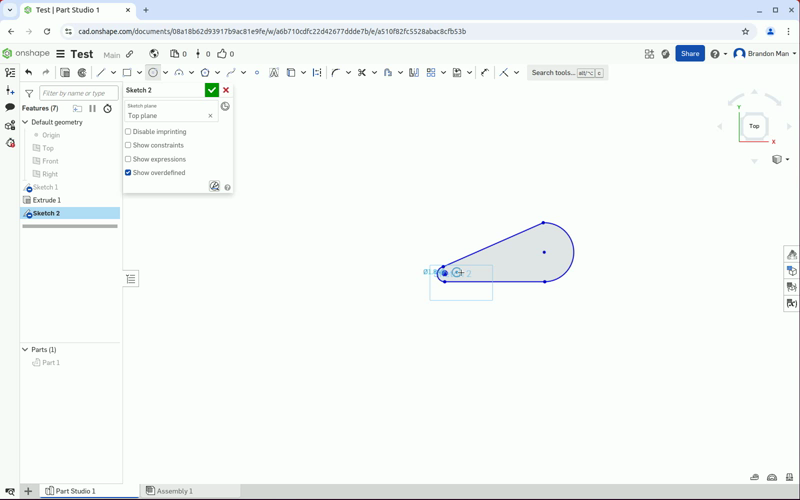
key(esc)
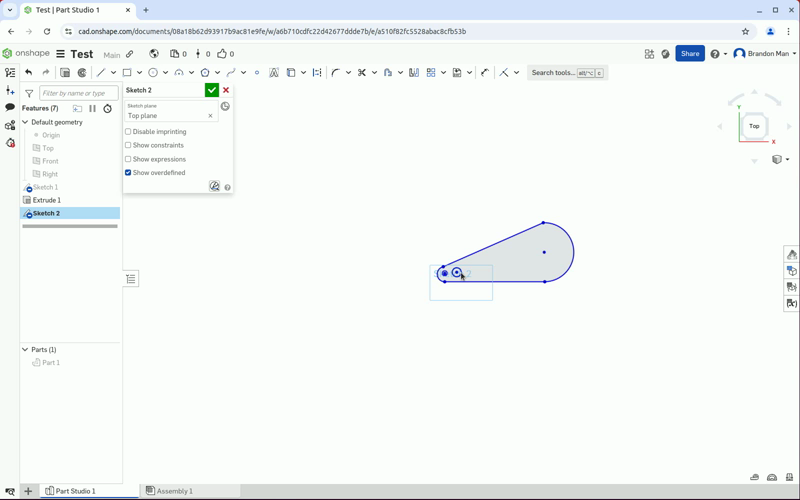
key(c)
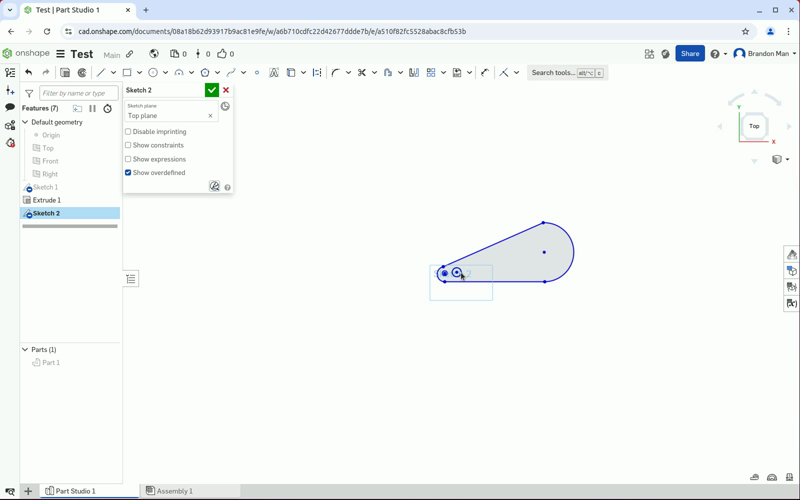
key_down(shift)
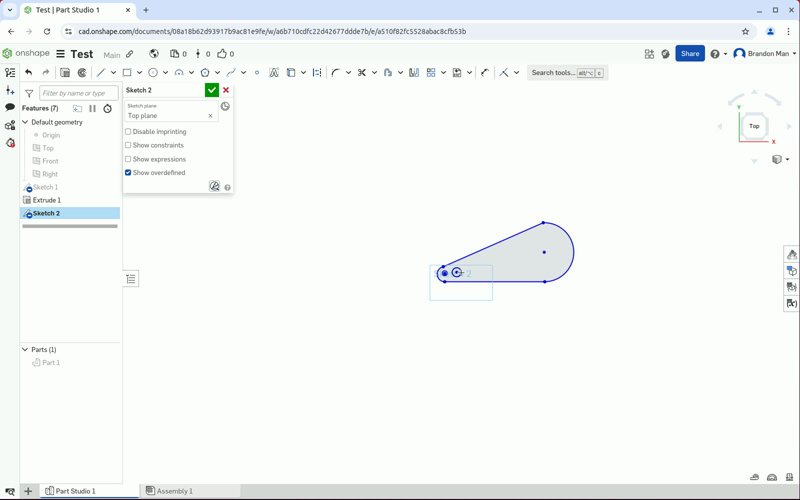
mouse_move(476, 269)
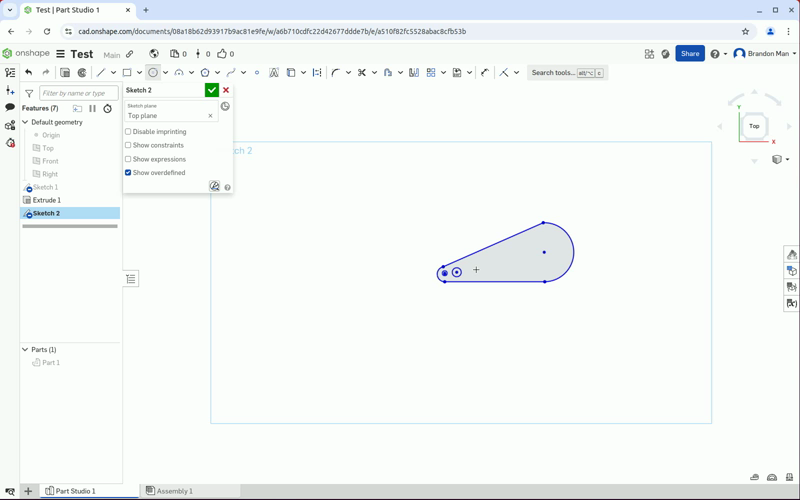
click(476, 269)
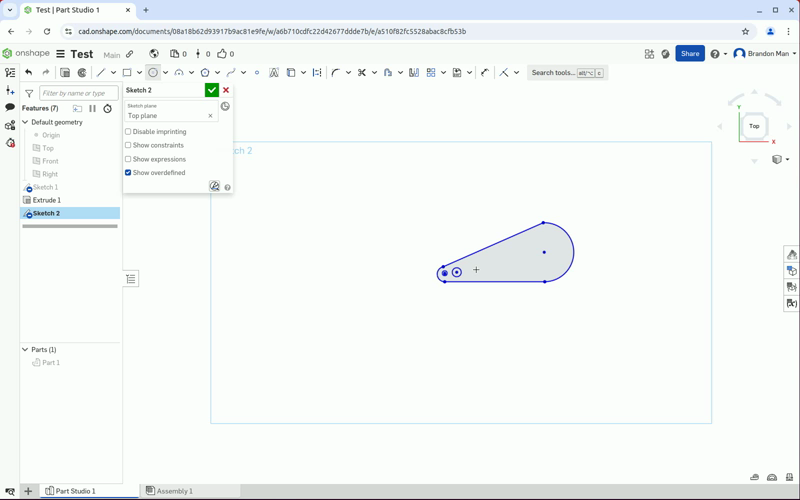
key_up(shift)
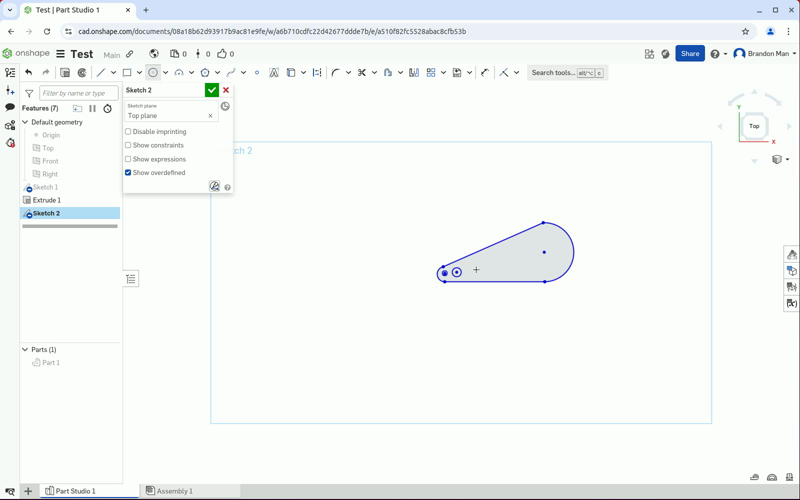
mouse_move(483, 269)
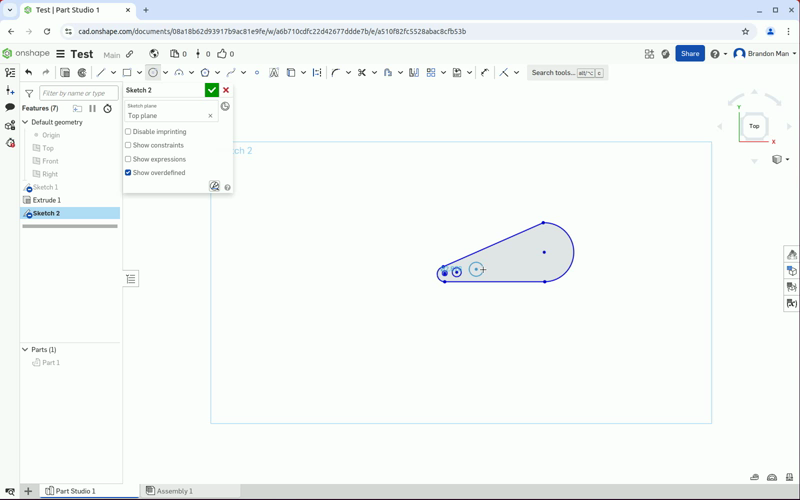
click(483, 269)
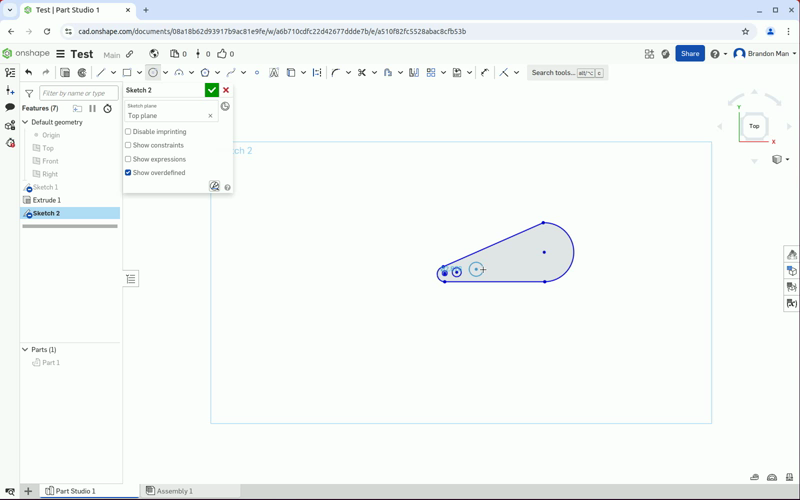
key(esc)
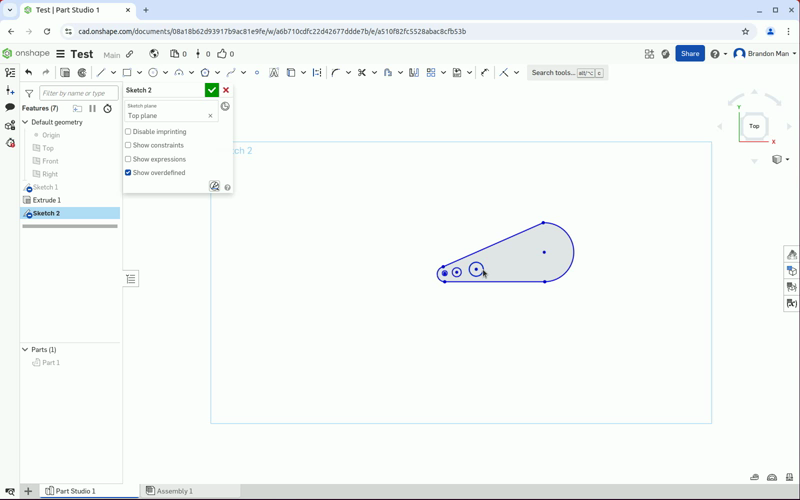
key(c)
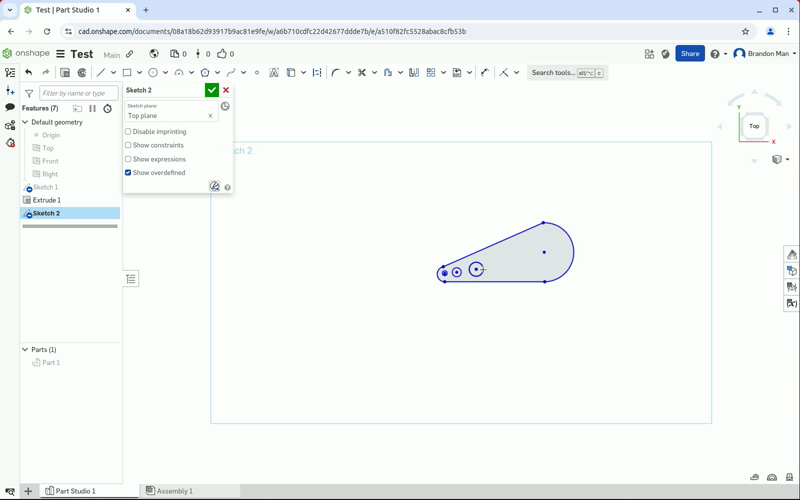
key_down(shift)
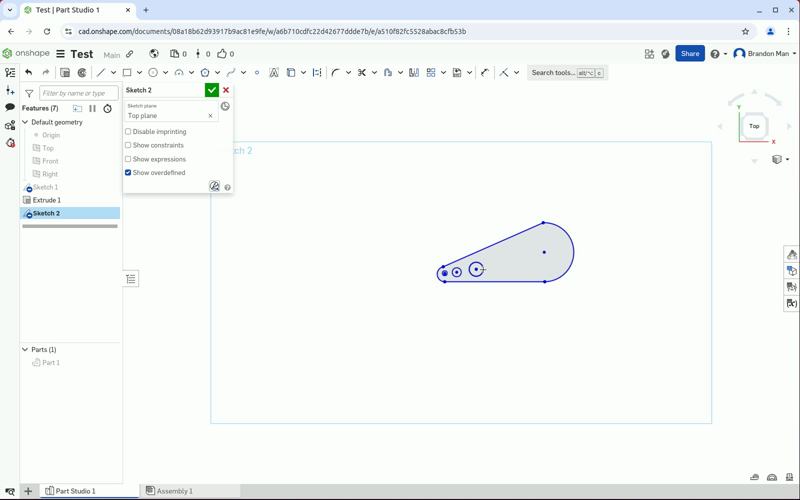
mouse_move(503, 263)
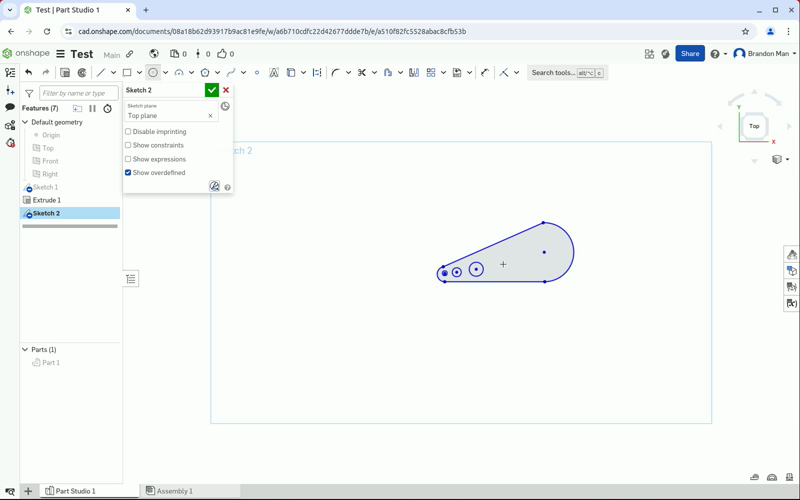
click(503, 263)
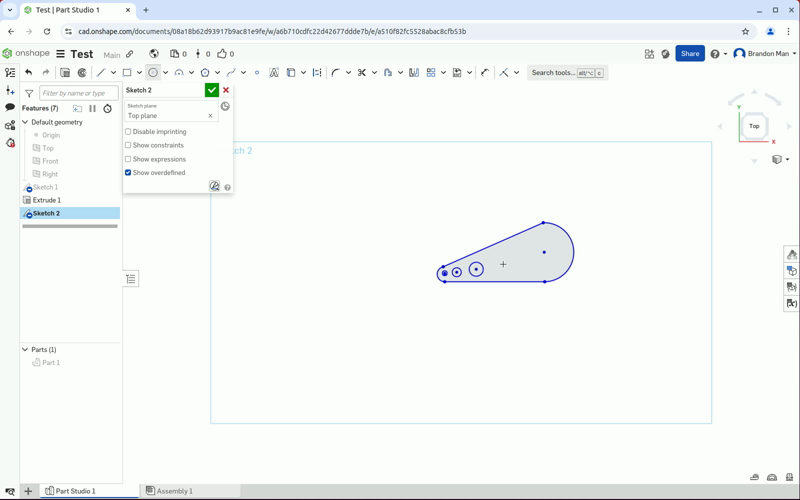
key_up(shift)
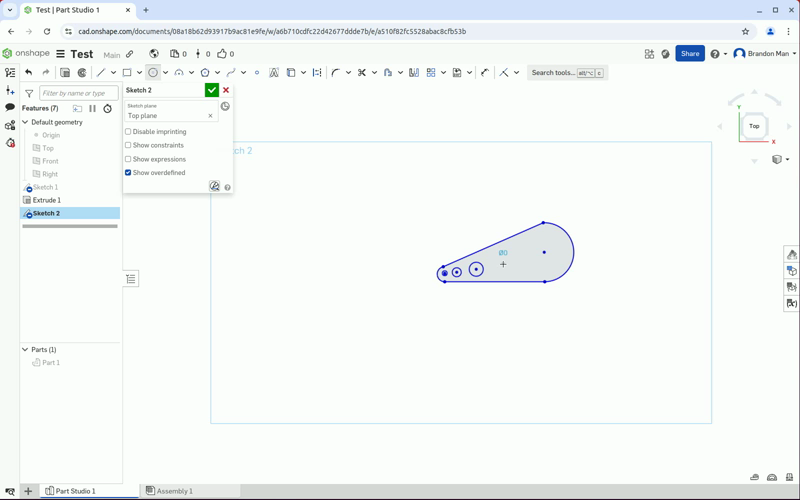
mouse_move(515, 263)
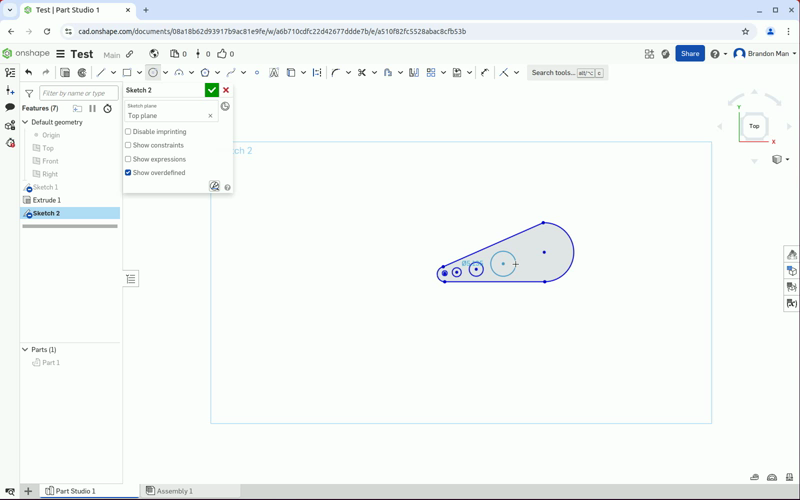
click(515, 263)
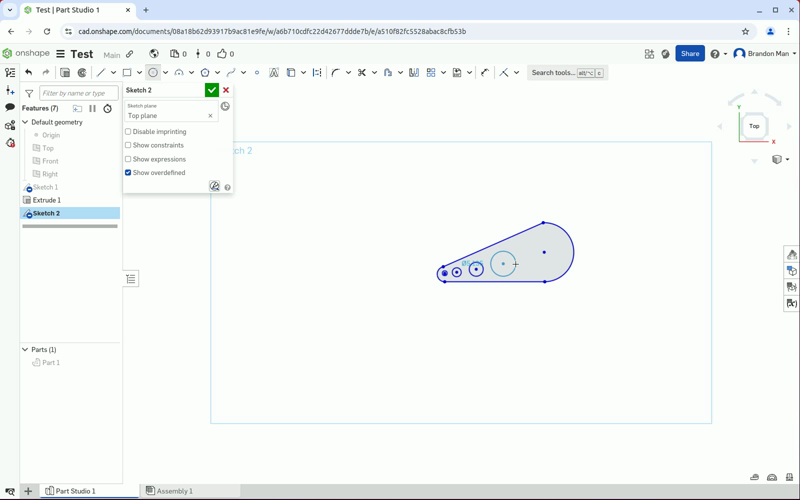
key(esc)
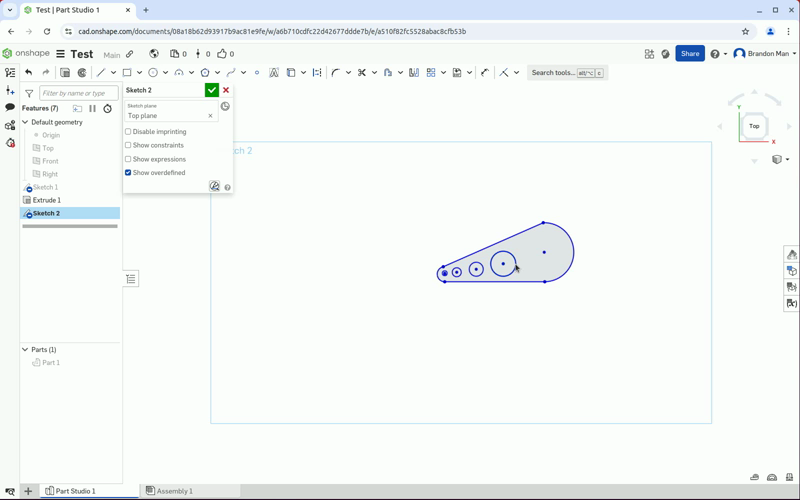
key(c)
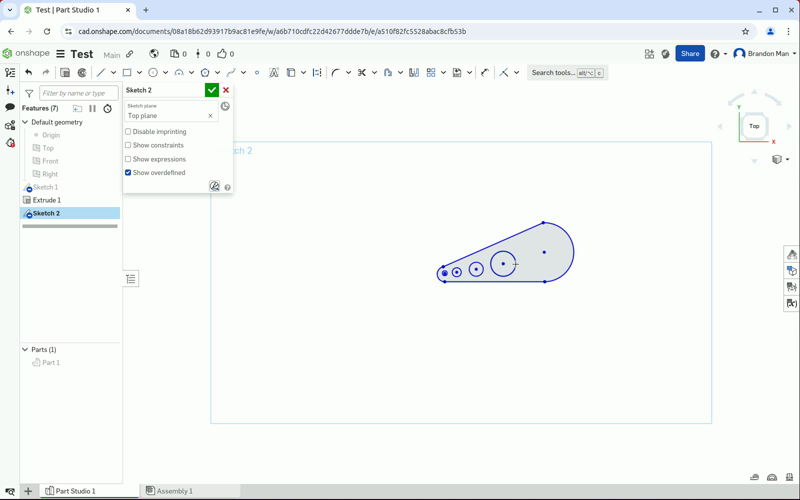
key_down(shift)
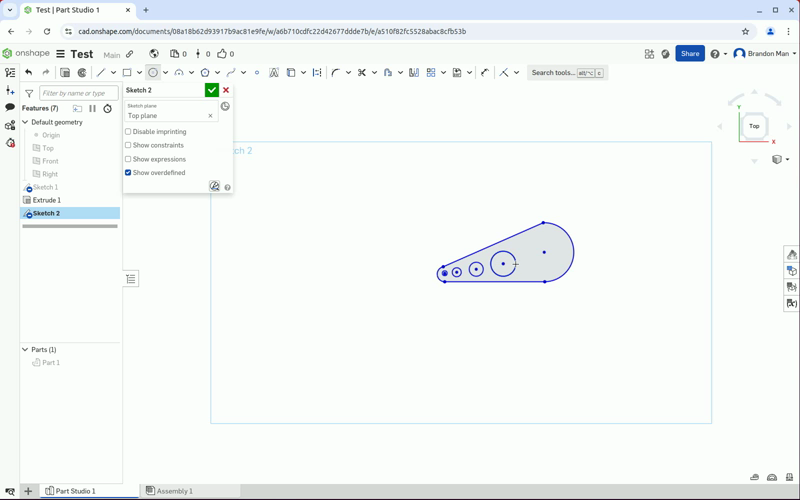
mouse_move(544, 251)
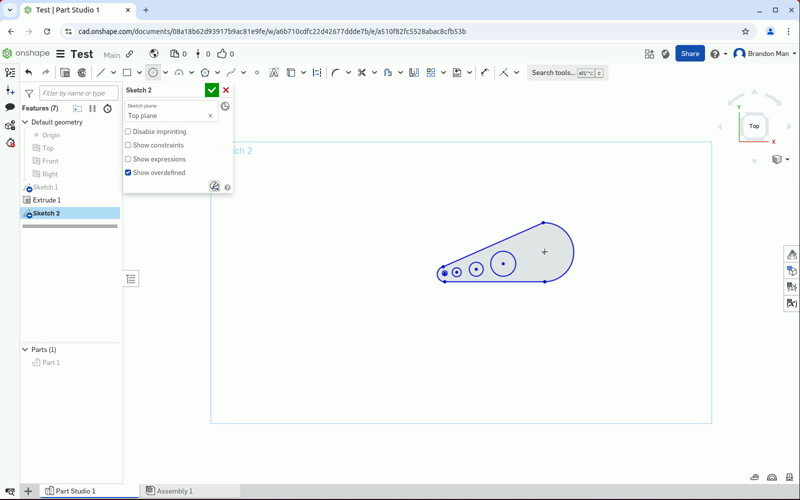
scroll(6)
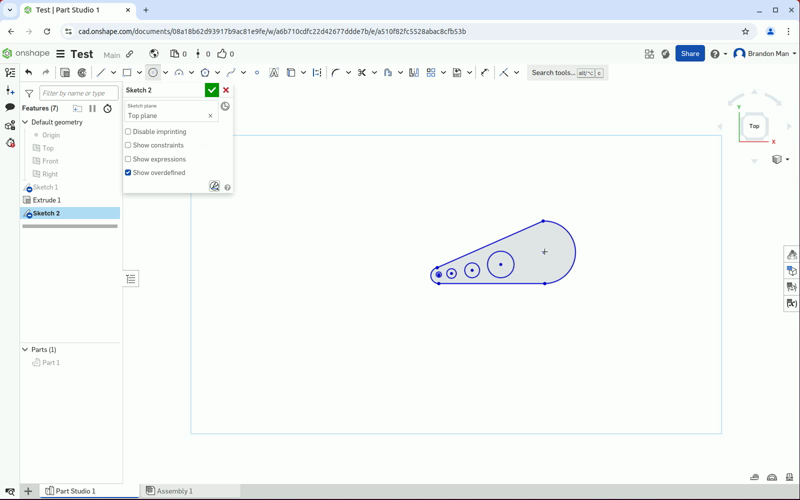
scroll(6)
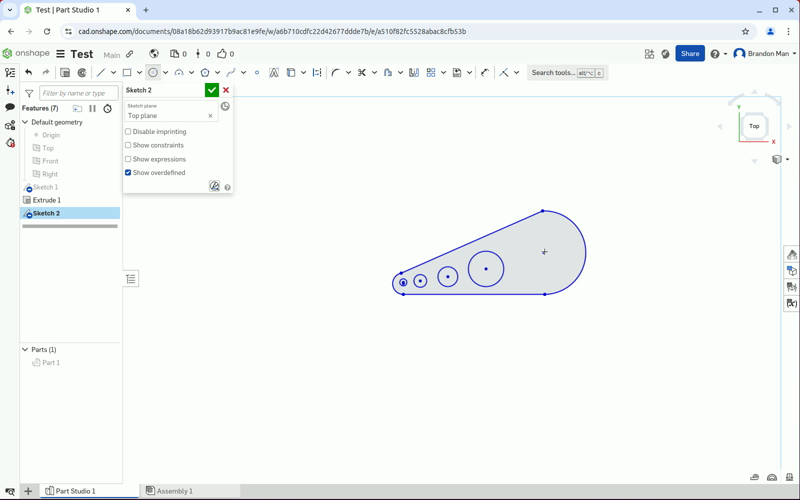
scroll(6)
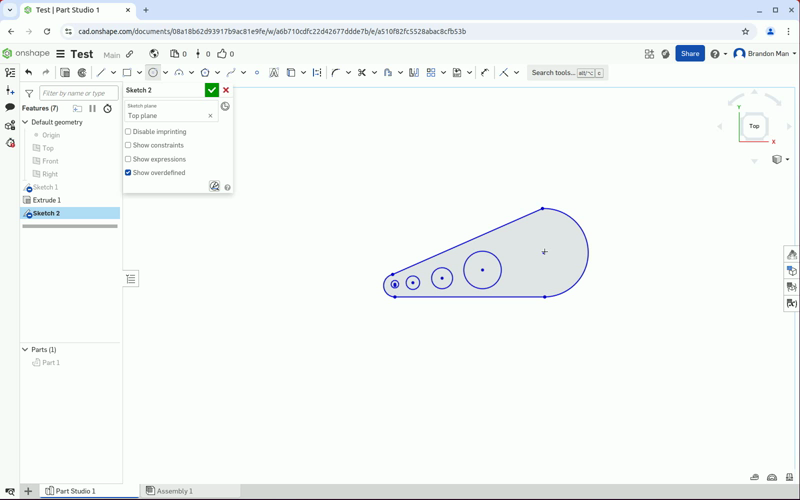
scroll(6)
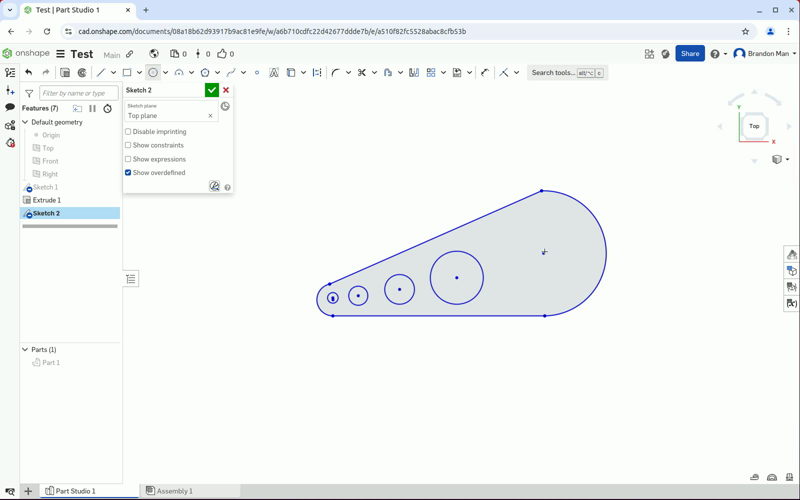
scroll(6)
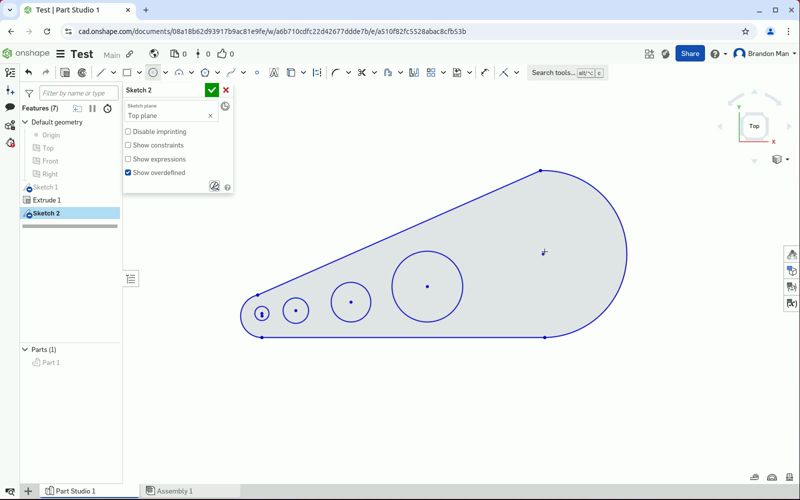
scroll(6)
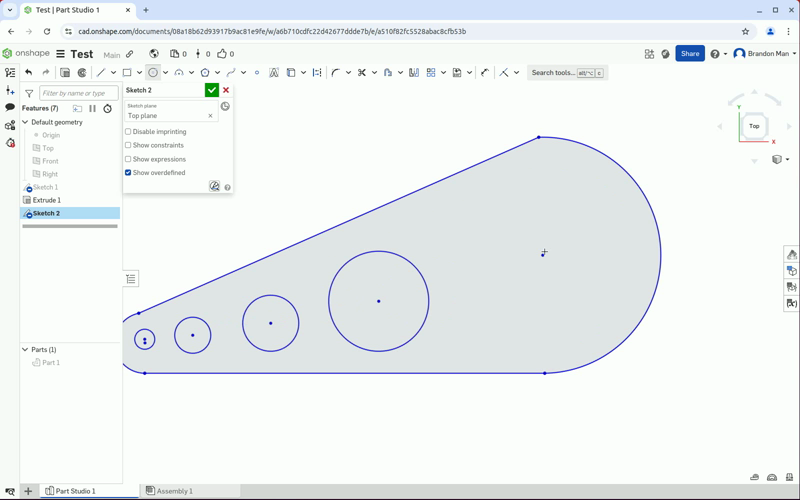
scroll(6)
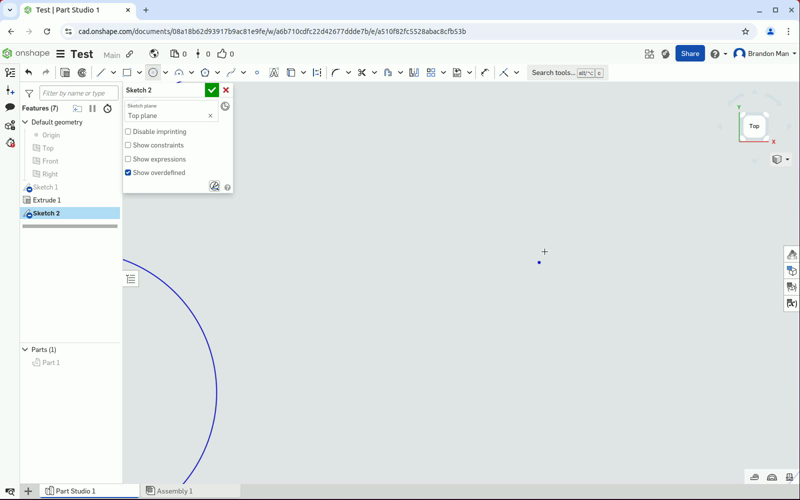
click(544, 251)
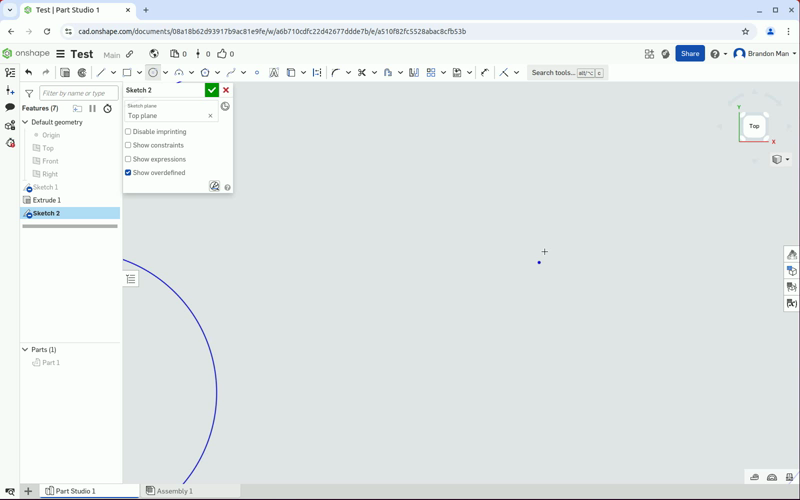
scroll(-6)
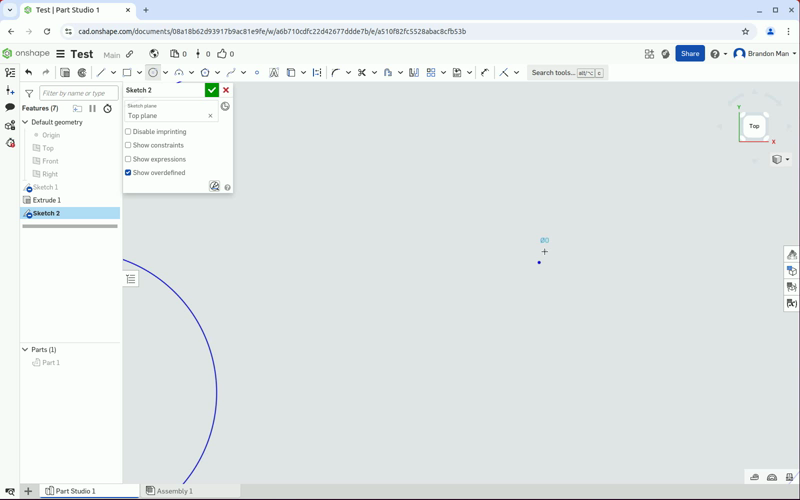
scroll(-6)
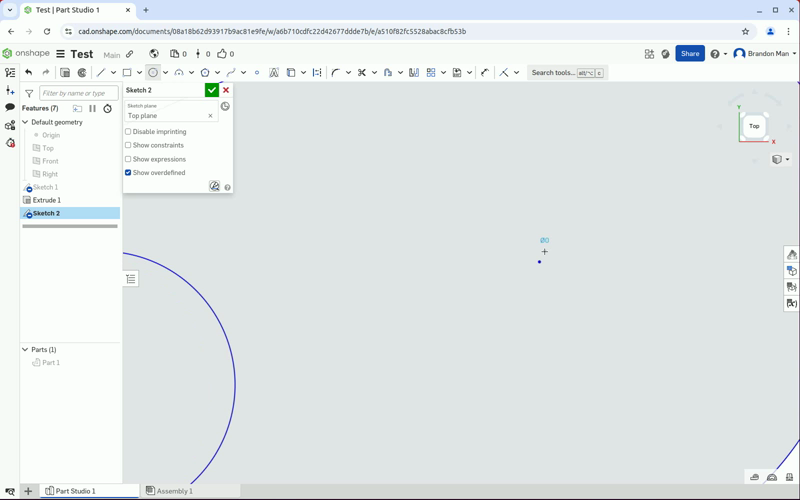
scroll(-6)
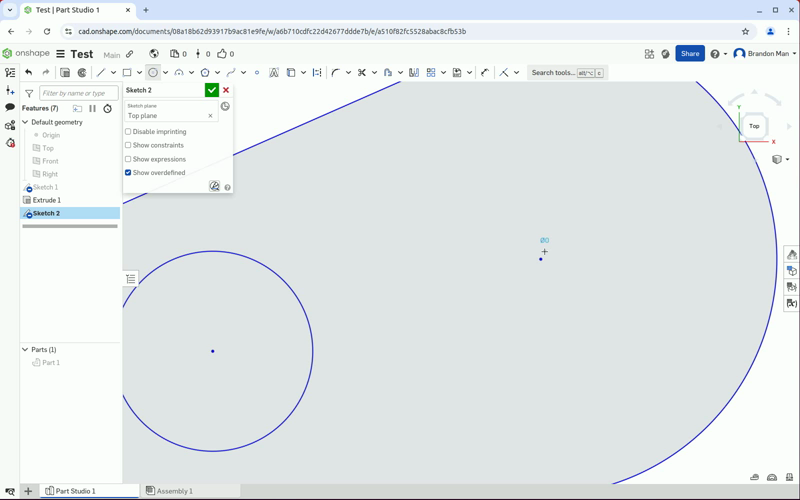
scroll(-6)
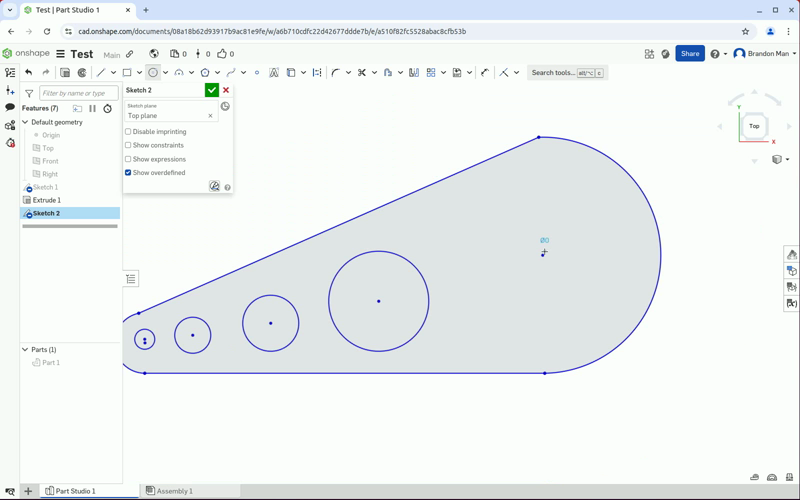
scroll(-6)
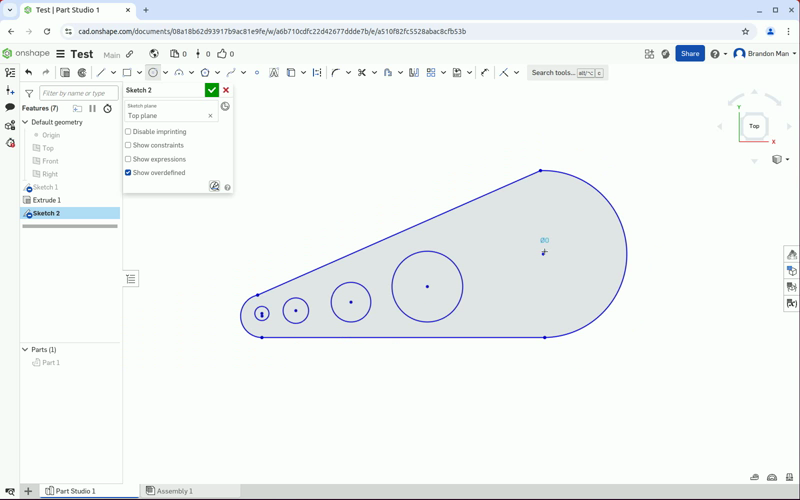
scroll(-6)
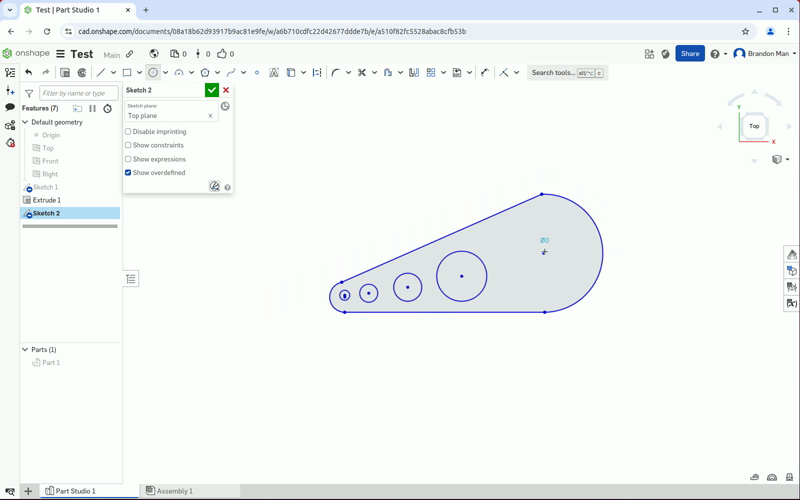
scroll(-6)
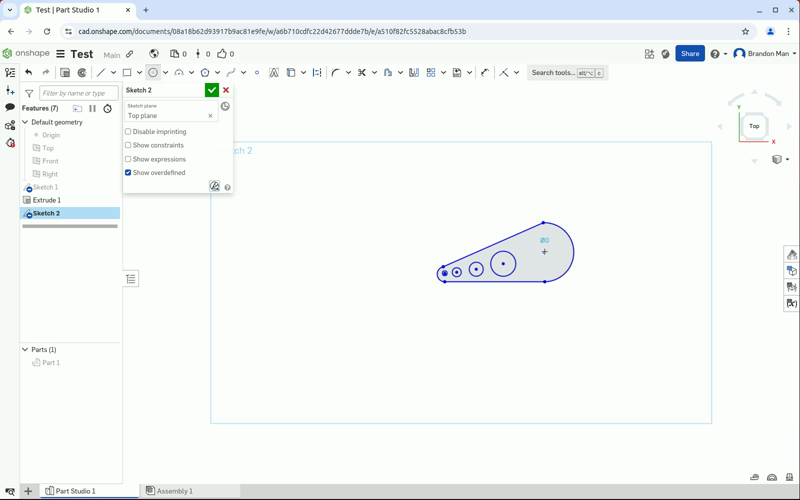
key_up(shift)
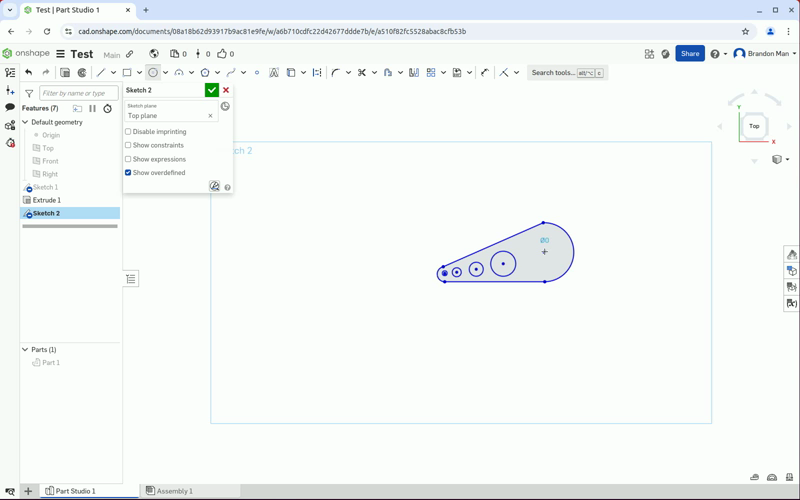
mouse_move(569, 251)
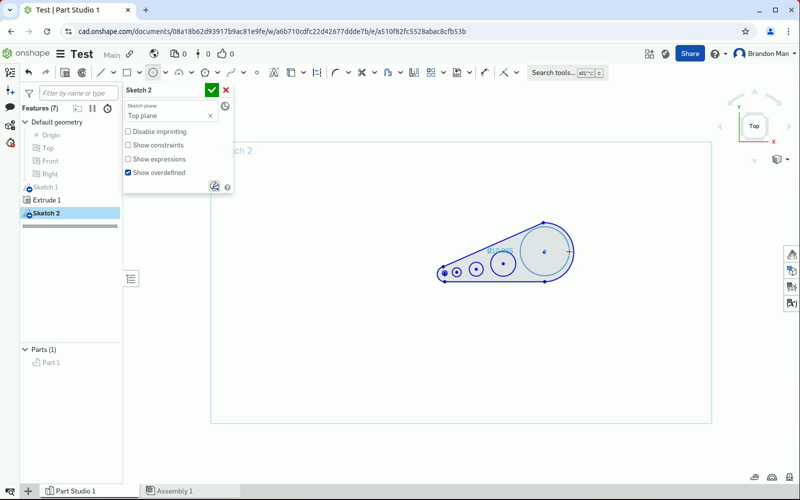
click(569, 251)
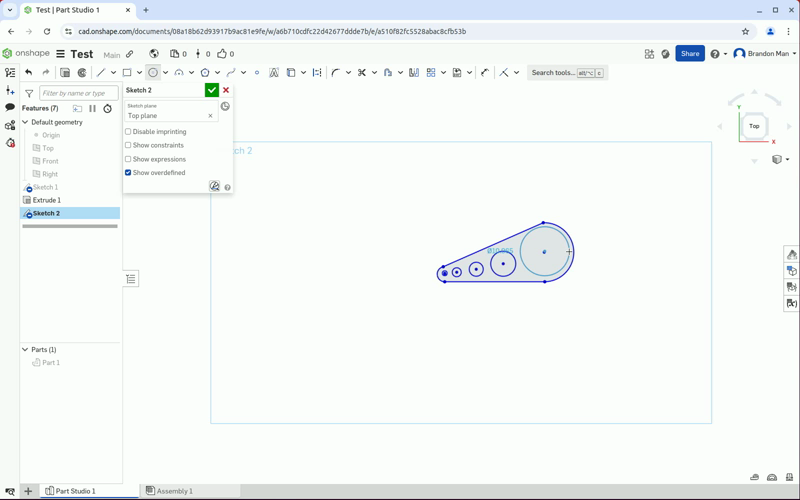
key(esc)
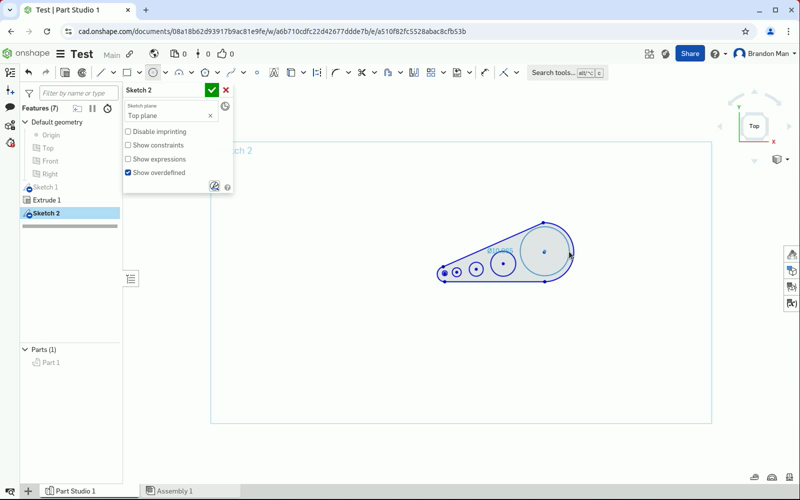
mouse_move(510, 278)
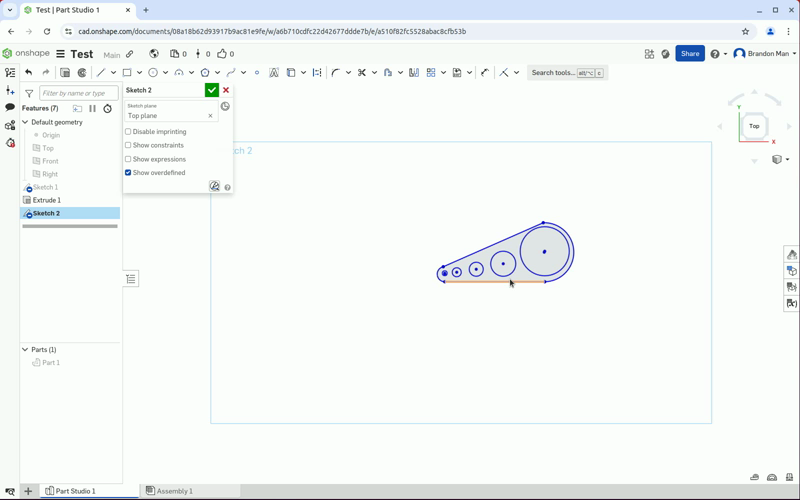
click(510, 278)
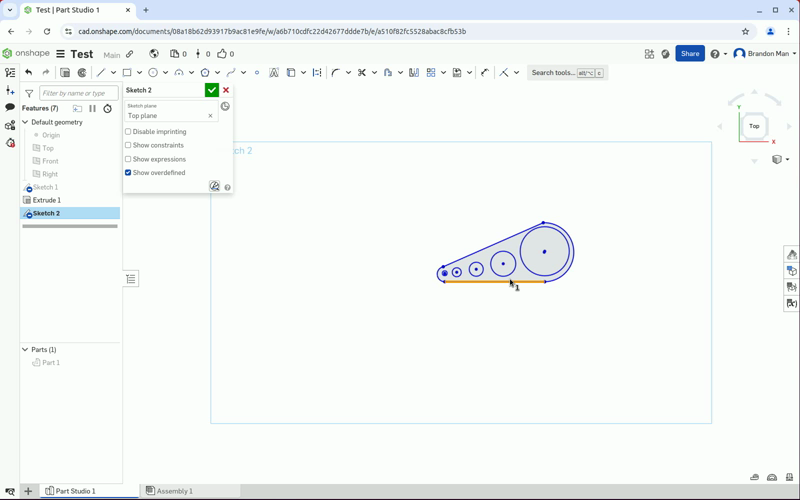
mouse_move(73, 352)
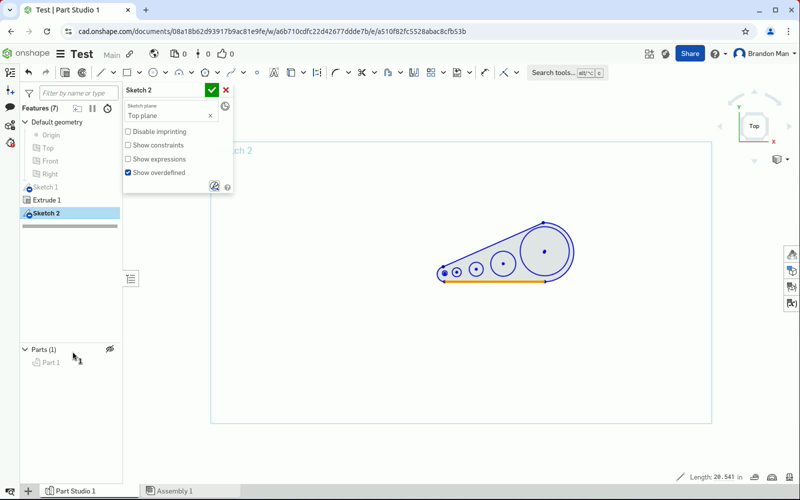
key(shift+y)
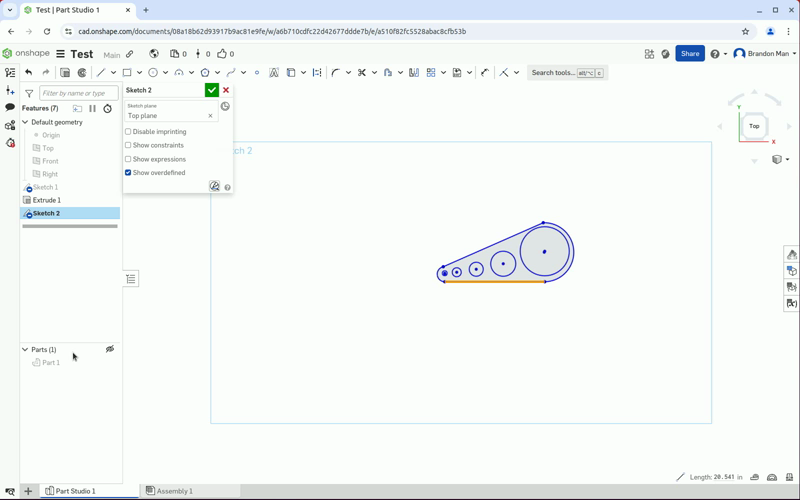
key(shift+e)
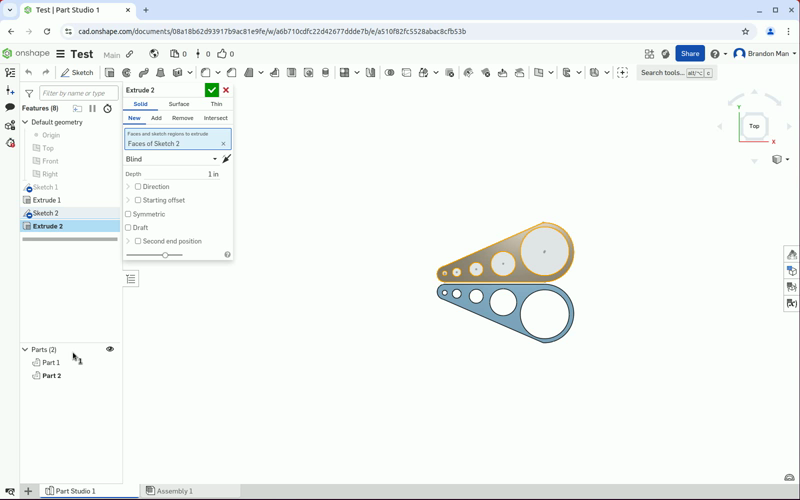
mouse_move(143, 106)
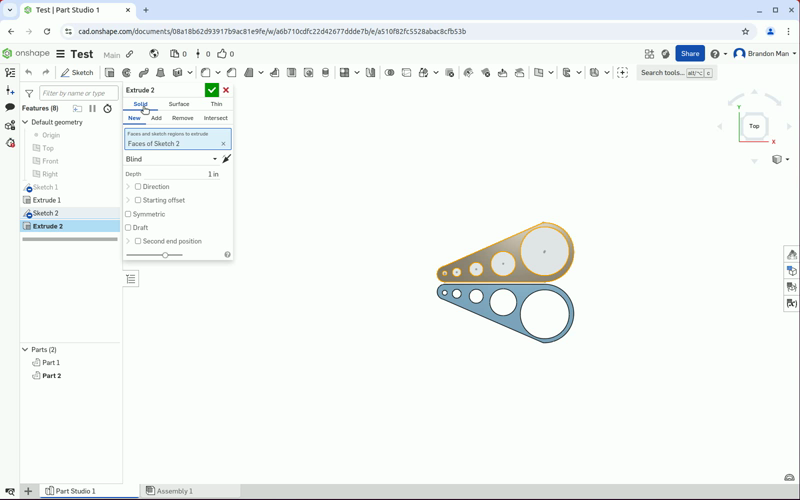
click(143, 106)
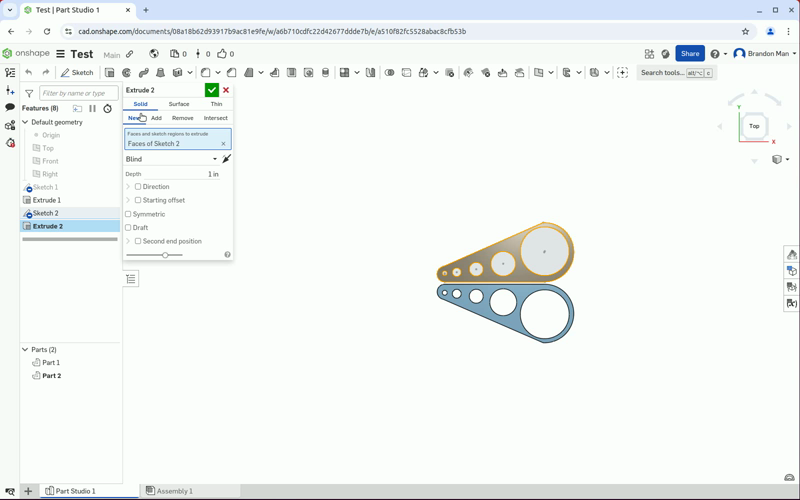
mouse_move(137, 120)
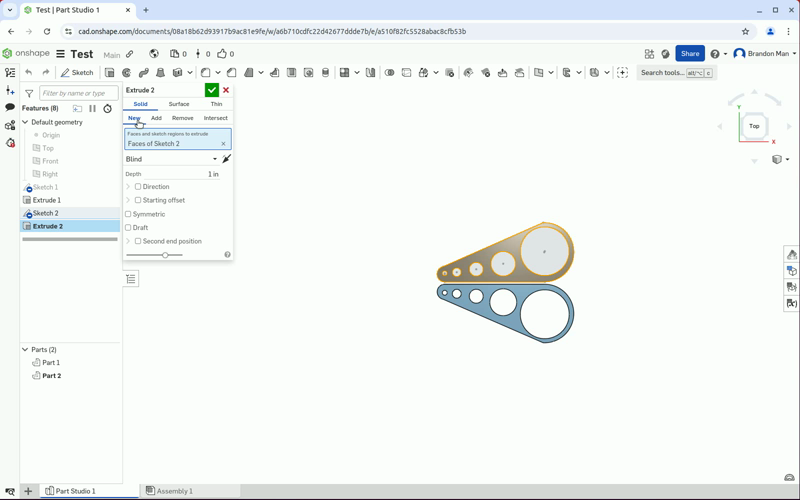
click(137, 120)
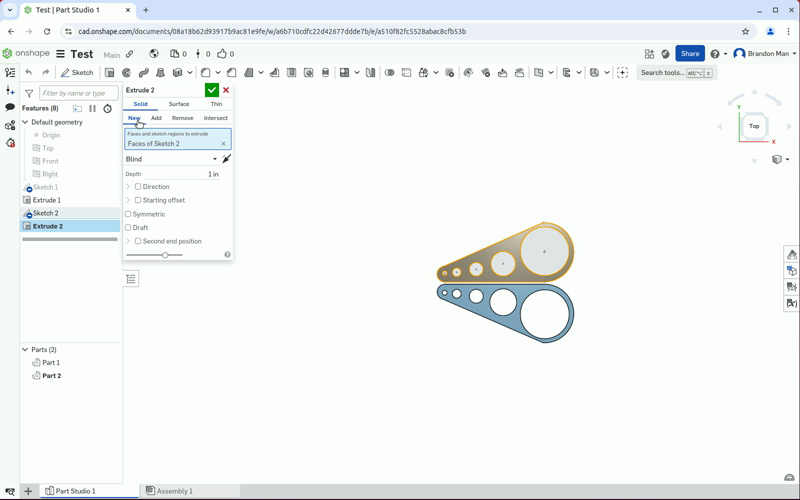
key(tab, 4)
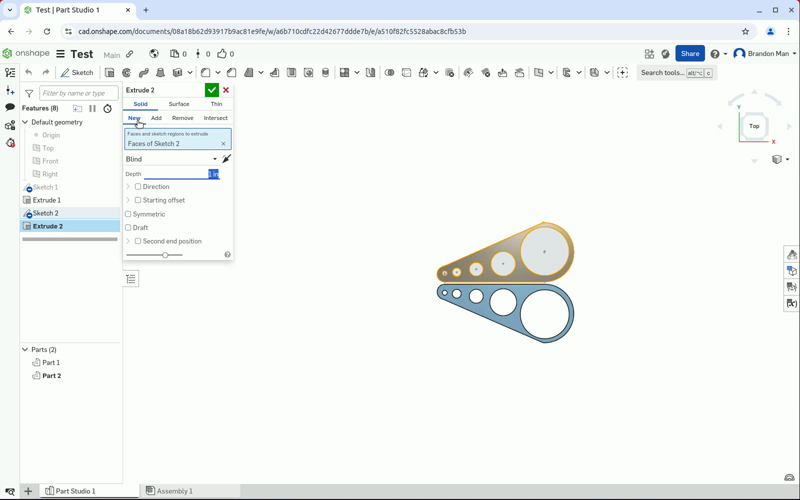
text(0.722)
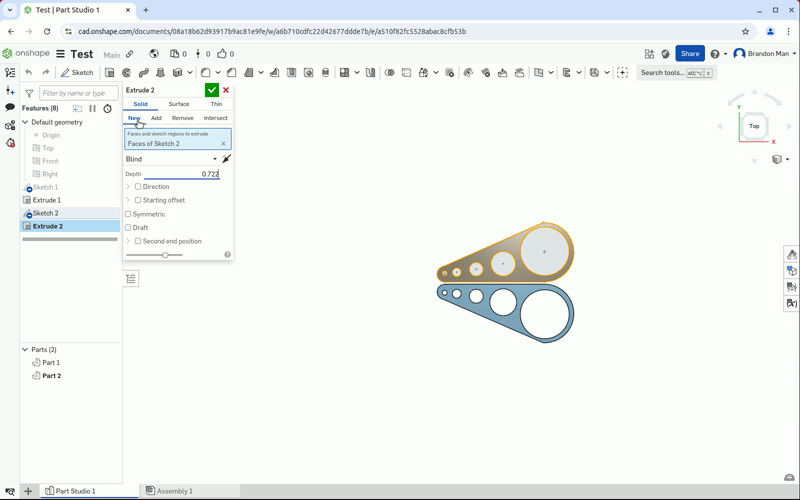
key(enter)
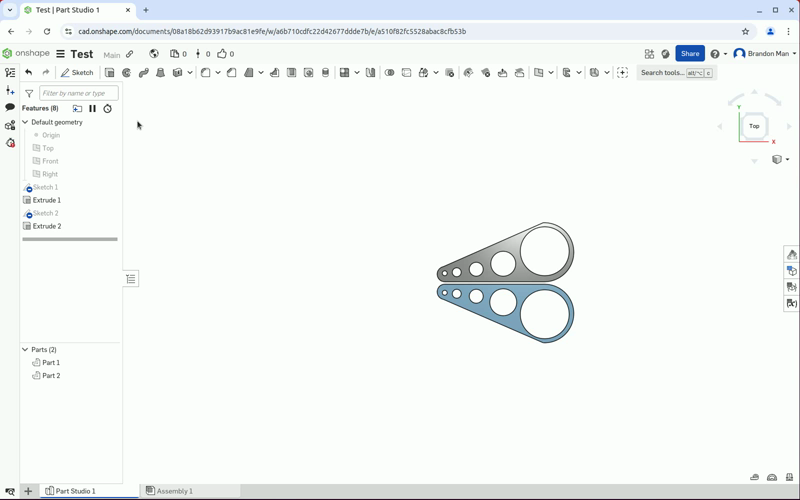
key(shift+h)
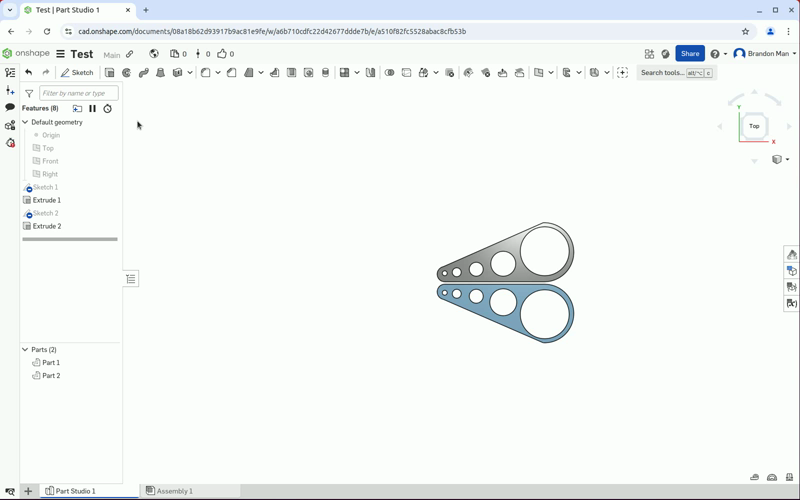
key(shift+h)
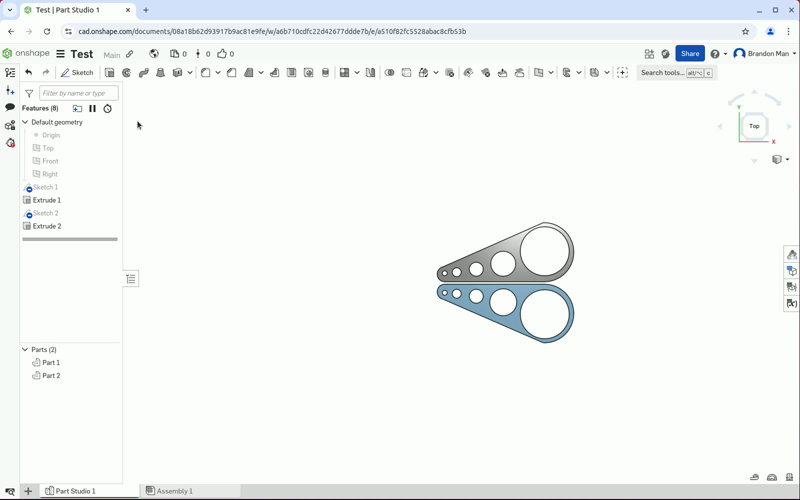
mouse_move(73, 189)
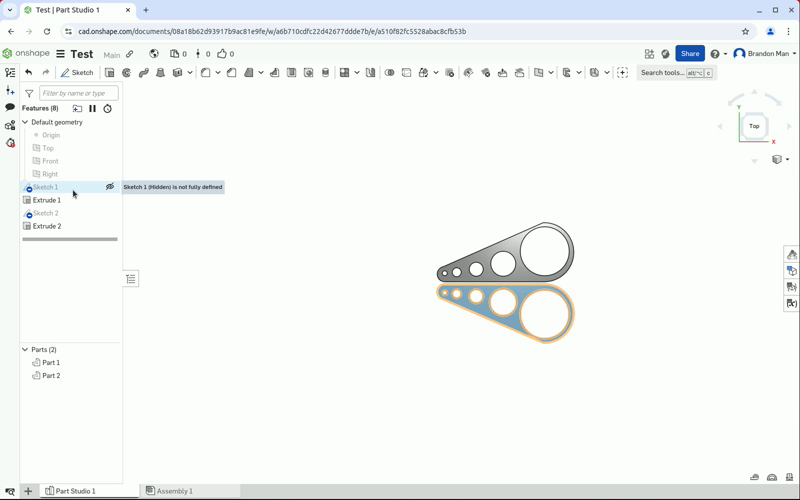
click(73, 189)
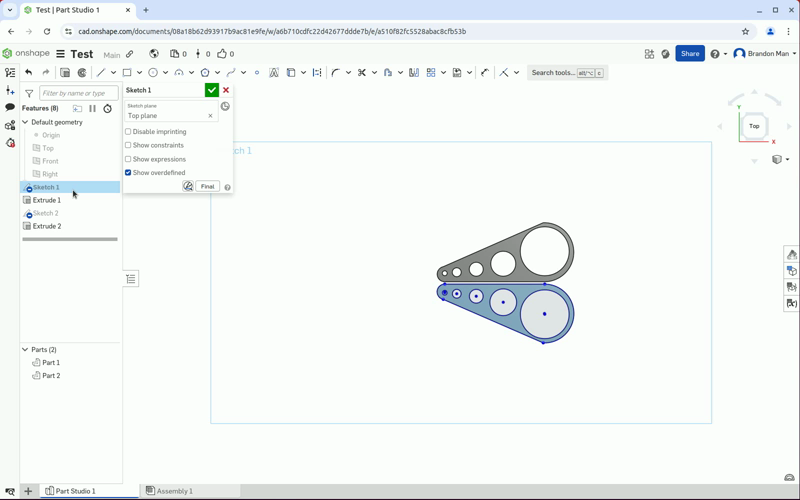
mouse_move(229, 92)
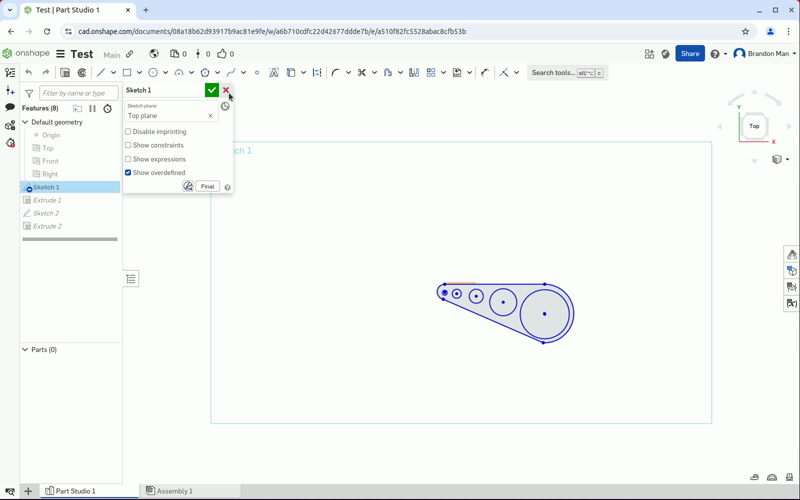
click(229, 92)
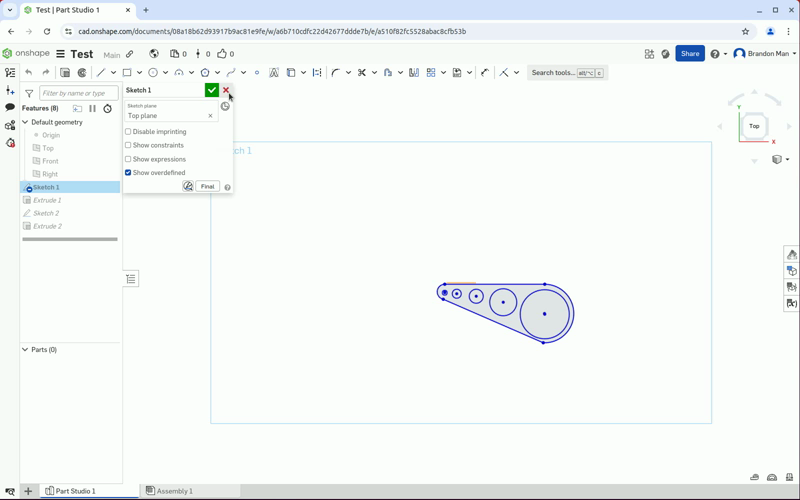
key(shift+s)
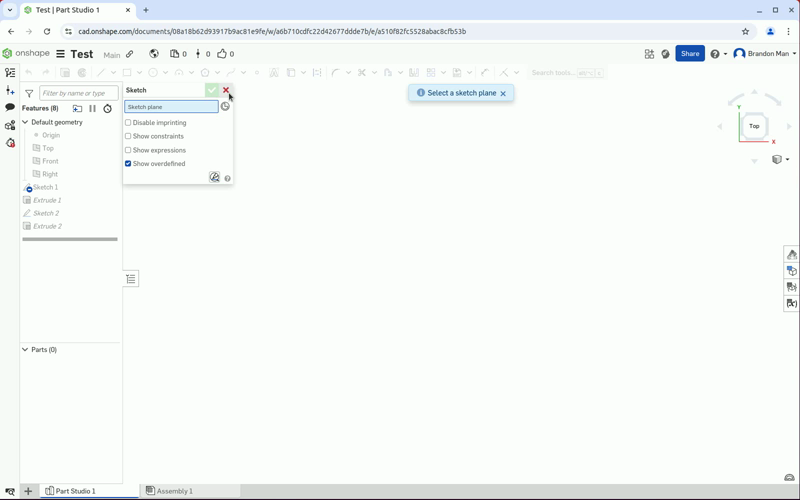
mouse_move(73, 150)
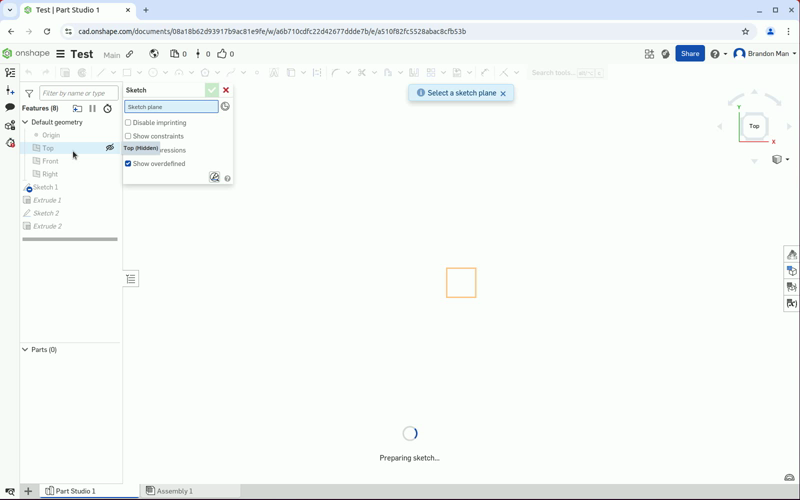
click(73, 150)
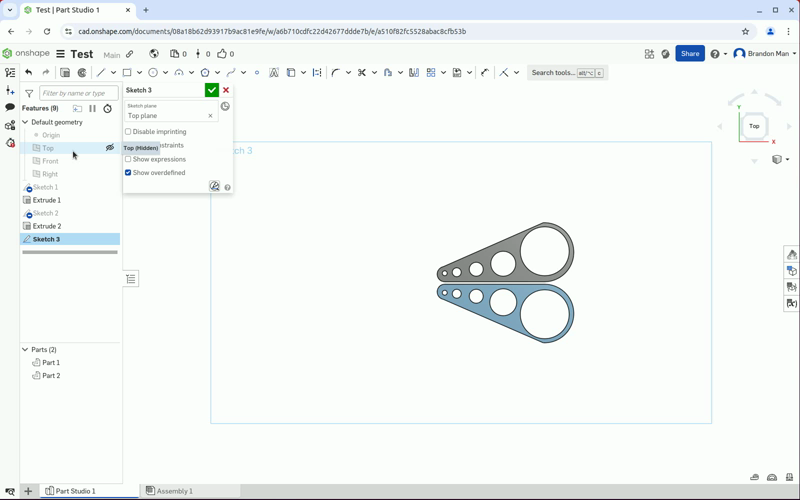
mouse_move(73, 352)
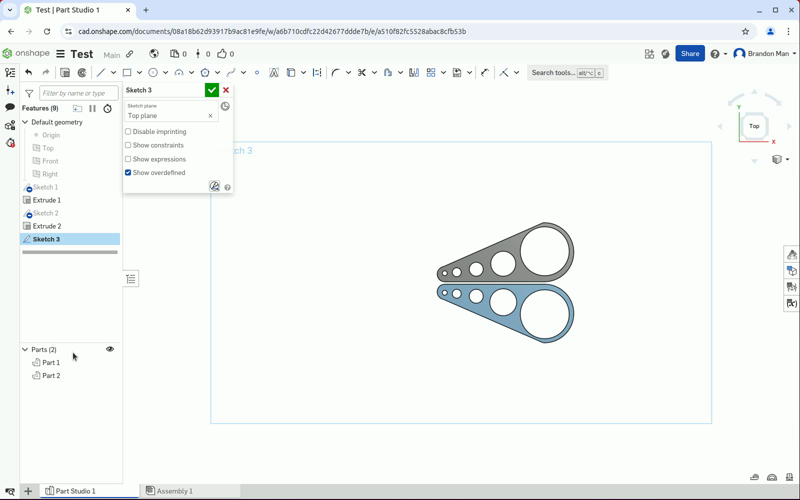
key(y)
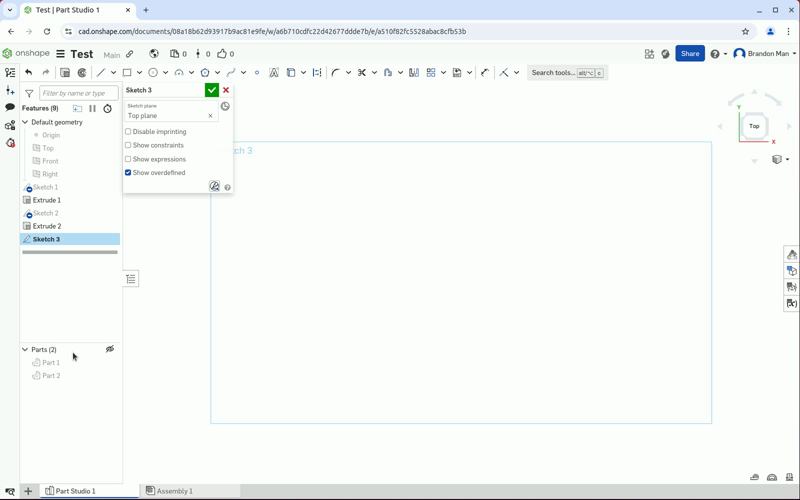
key(c)
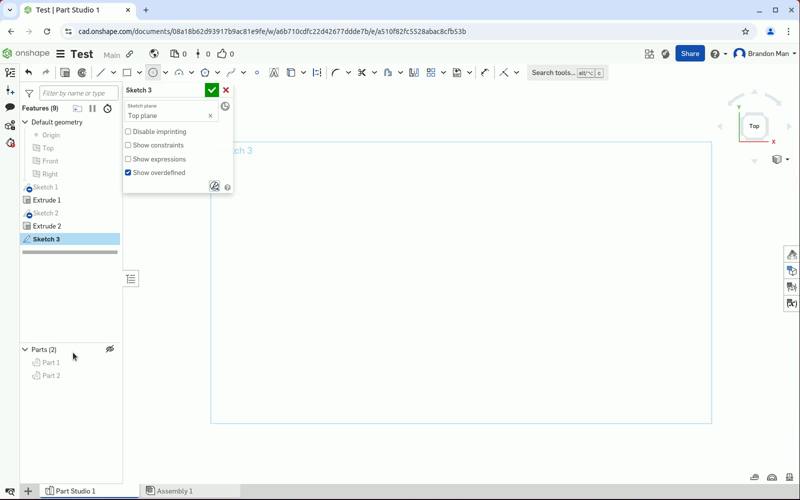
key_down(shift)
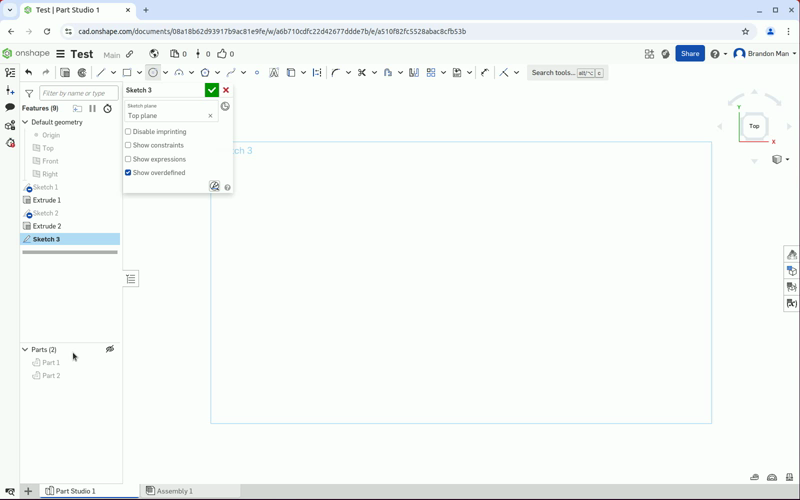
mouse_move(544, 252)
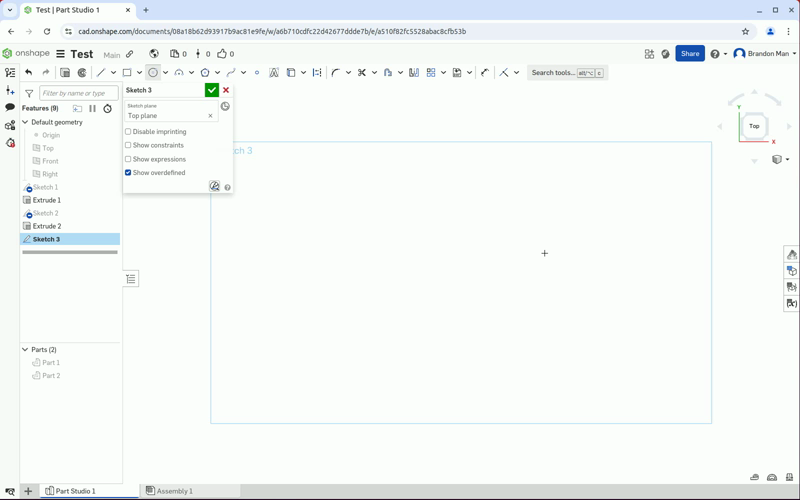
click(544, 252)
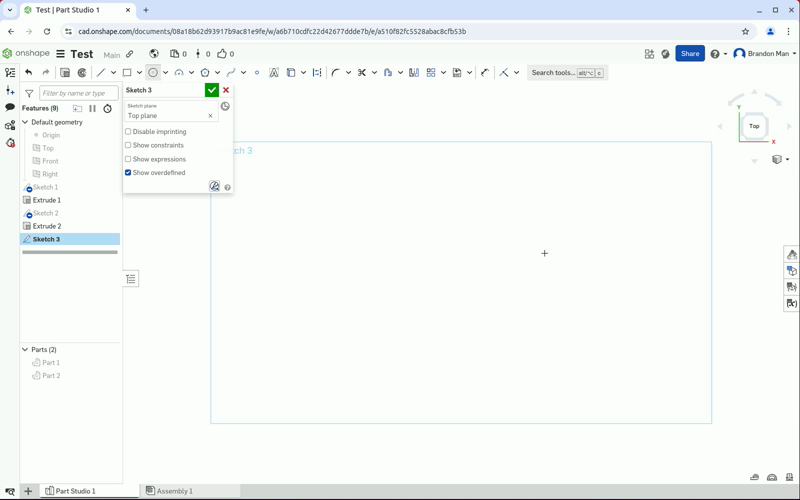
key_up(shift)
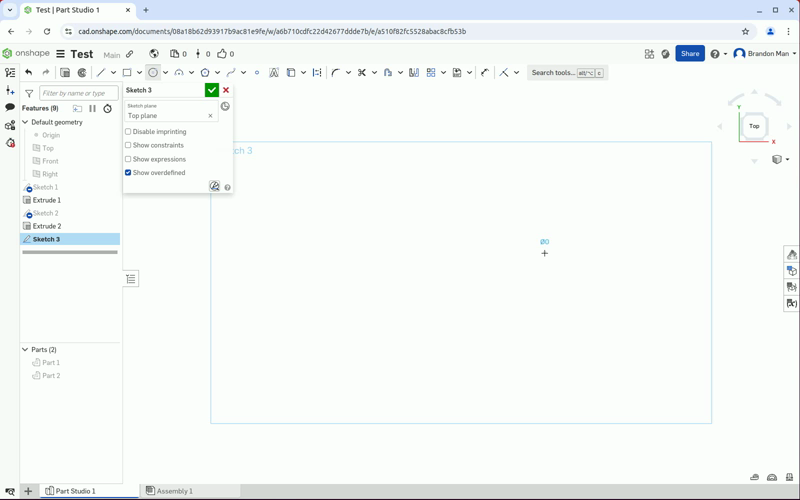
mouse_move(569, 252)
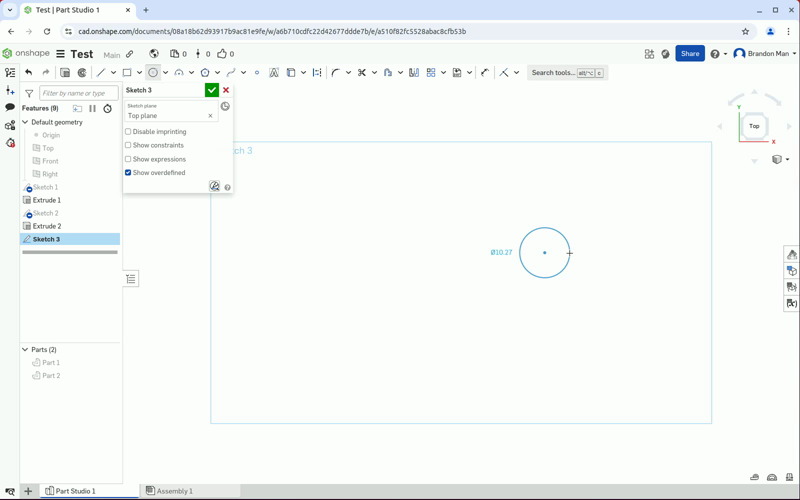
click(569, 252)
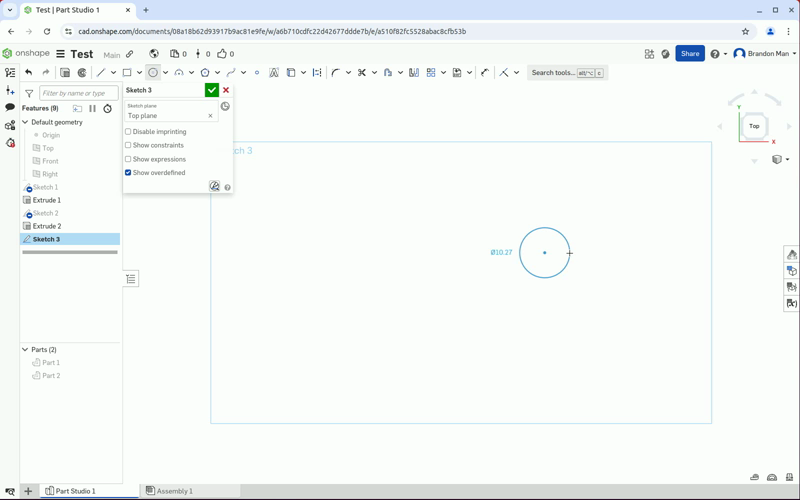
key(esc)
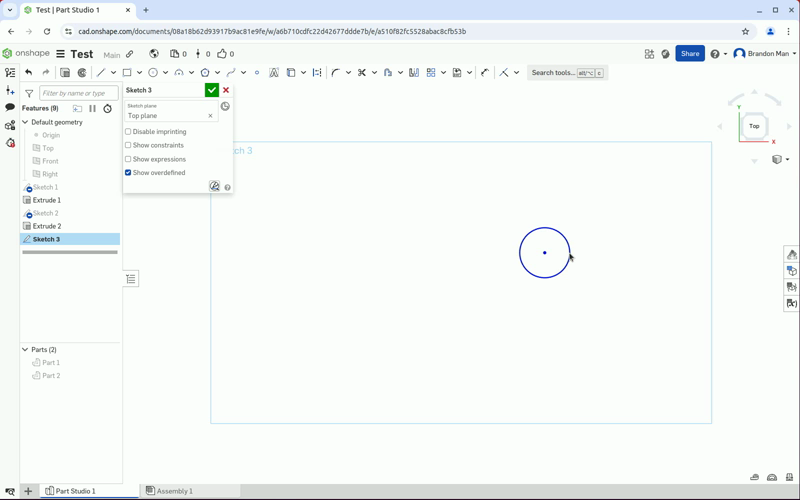
mouse_move(562, 263)
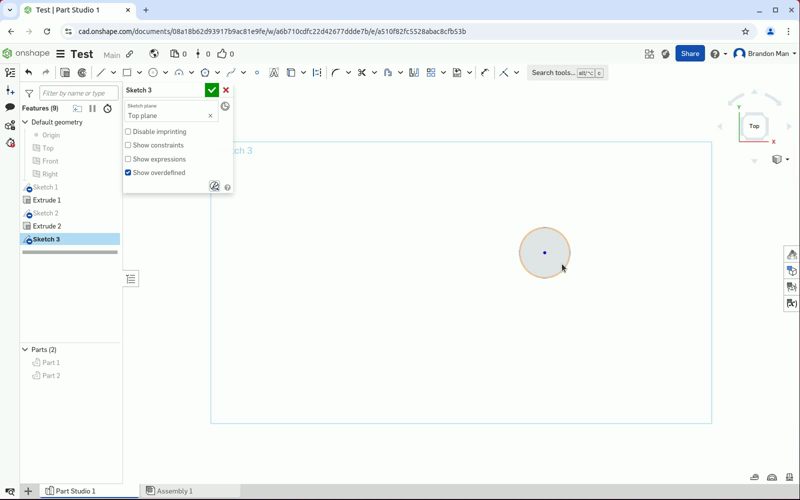
click(562, 263)
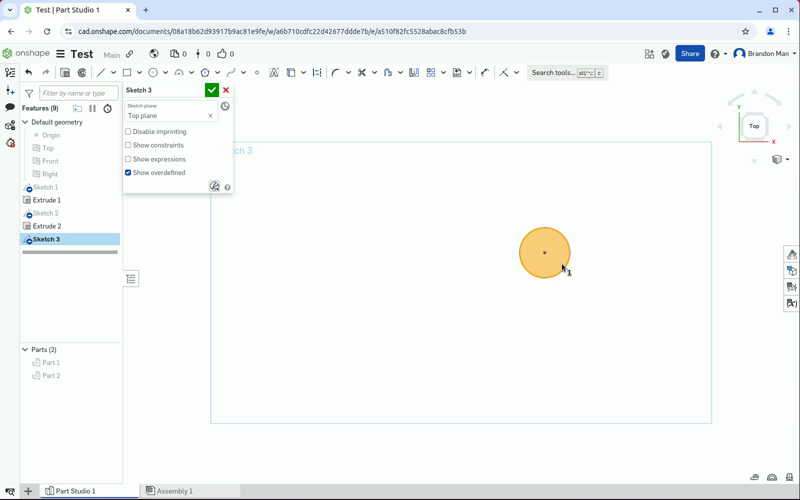
mouse_move(73, 352)
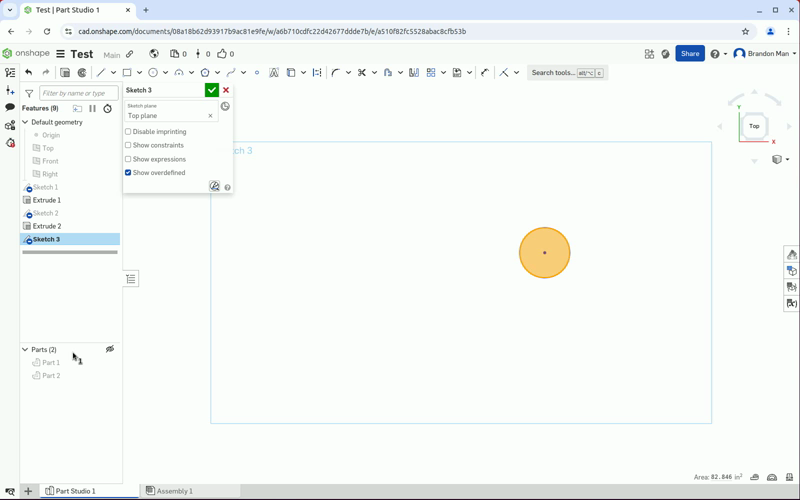
key(shift+y)
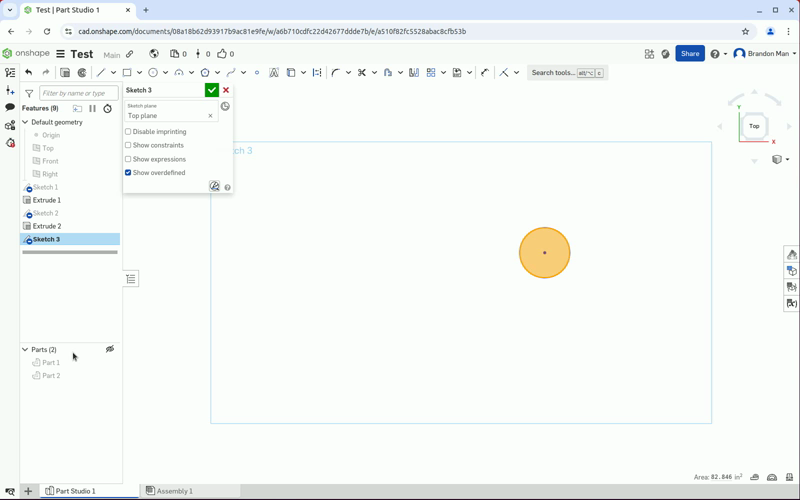
key(shift+e)
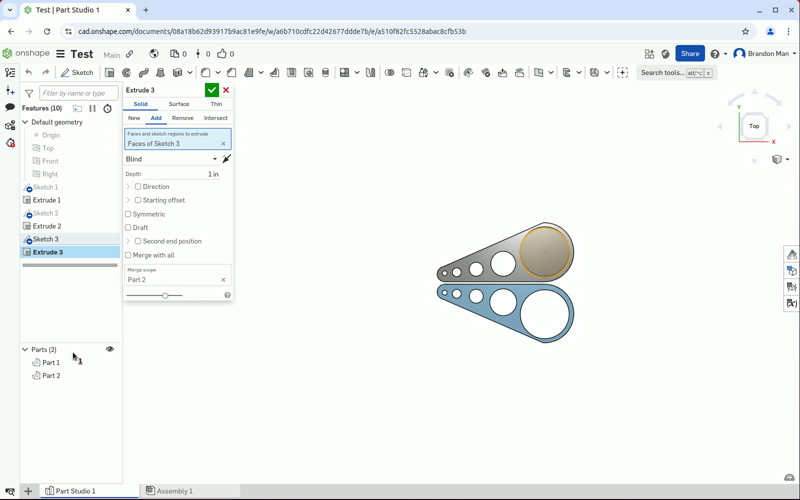
mouse_move(143, 106)
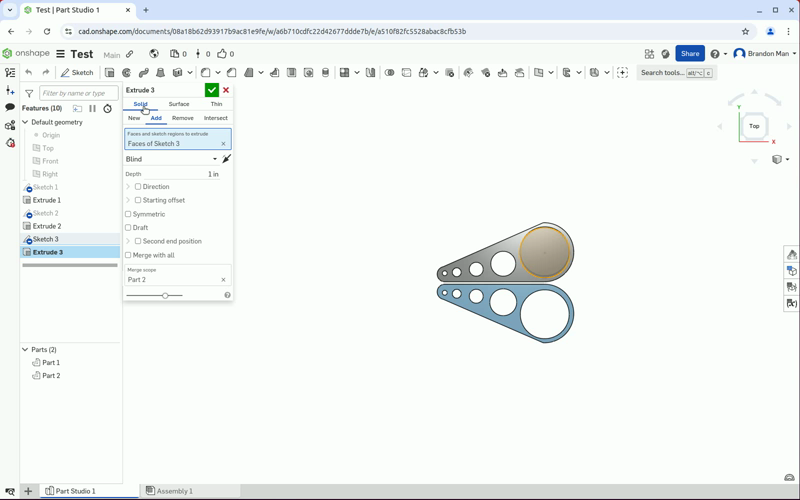
click(143, 106)
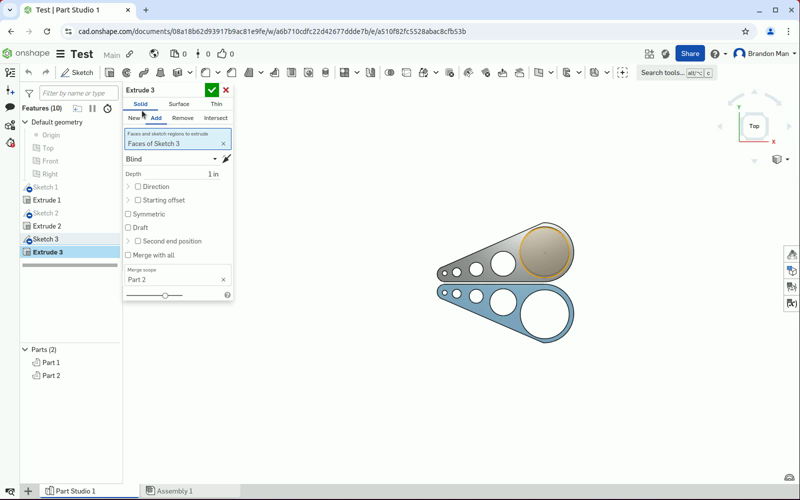
mouse_move(137, 120)
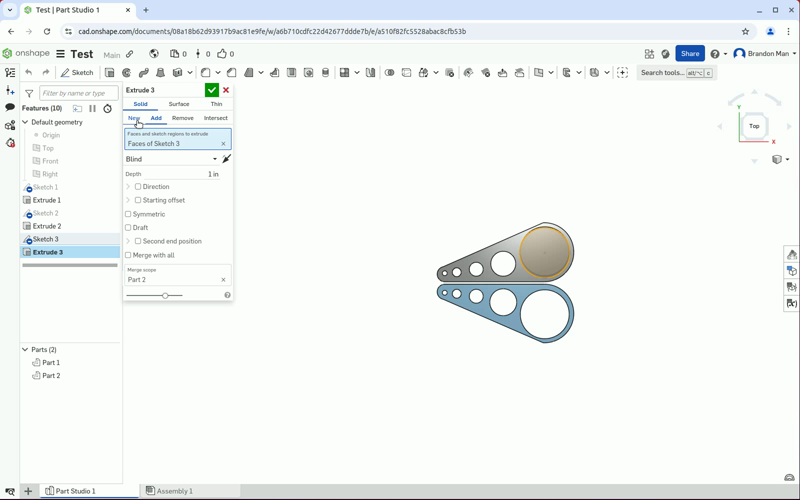
click(137, 120)
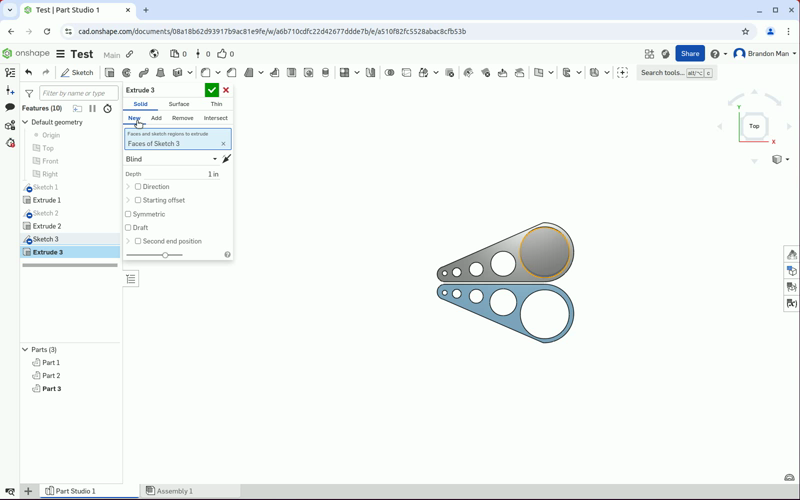
key(tab, 4)
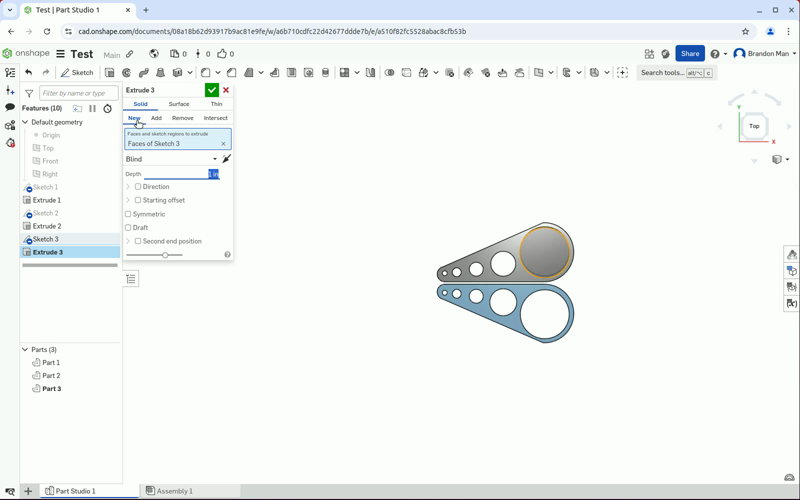
text(-1.444)
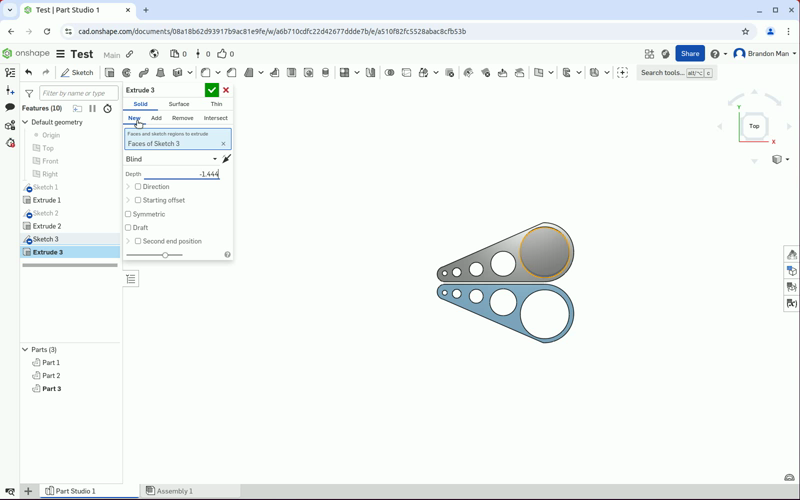
key(enter)
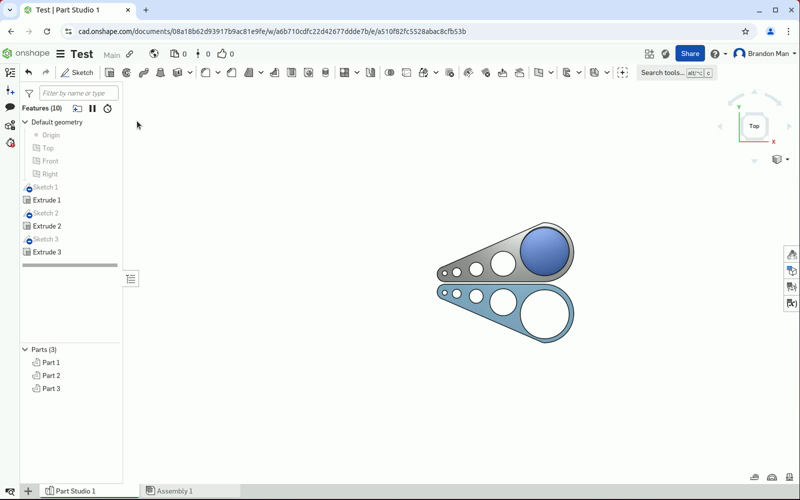
key(shift+h)
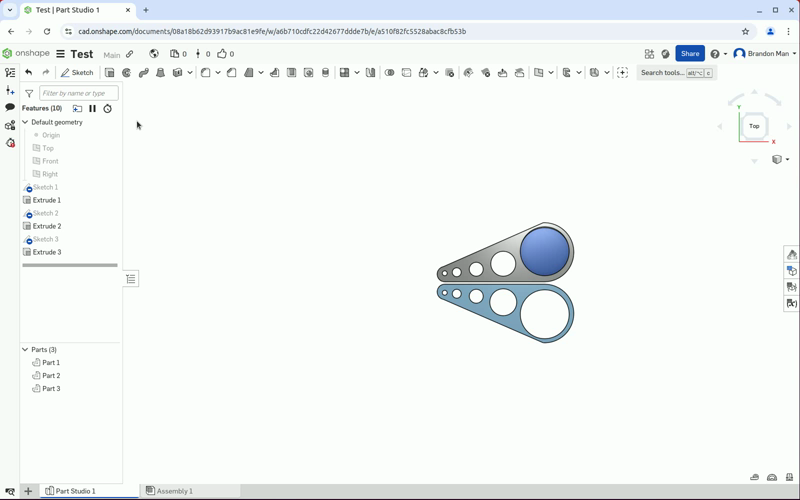
key(shift+h)
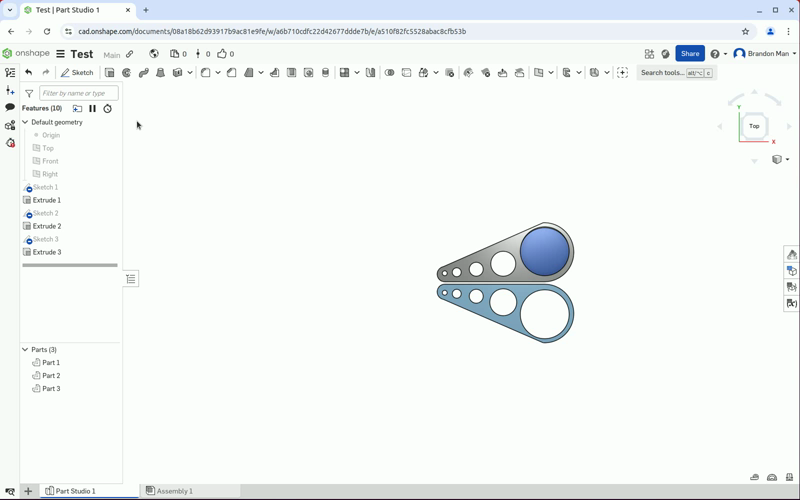
mouse_move(73, 189)
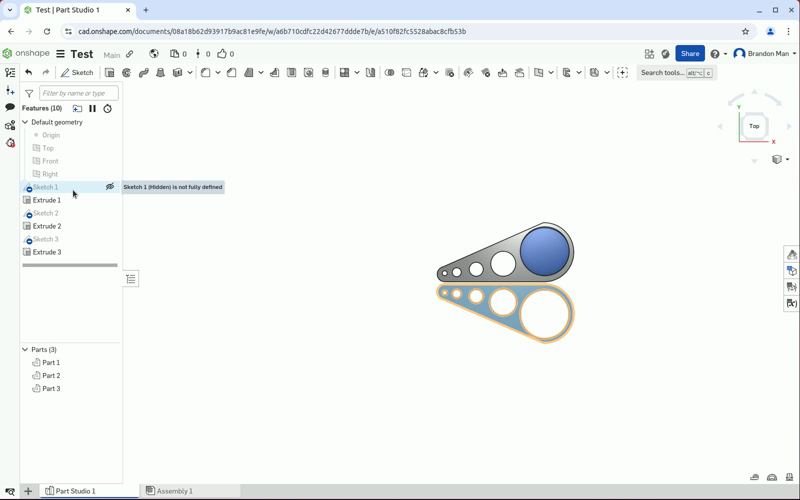
click(73, 189)
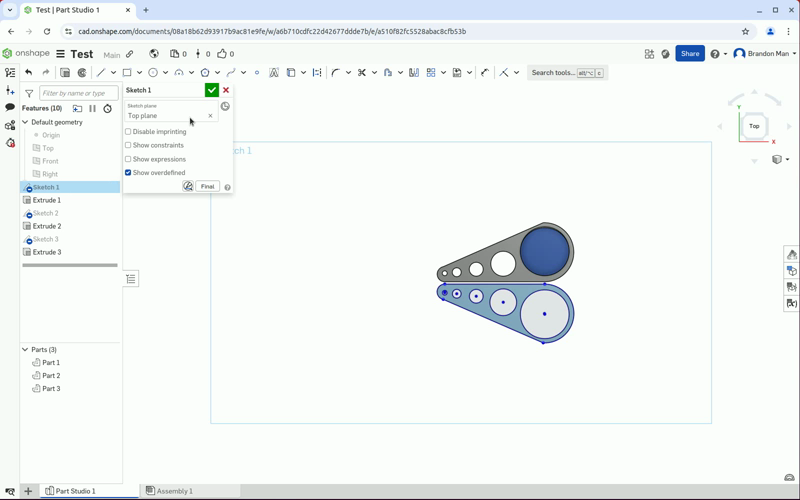
mouse_move(229, 92)
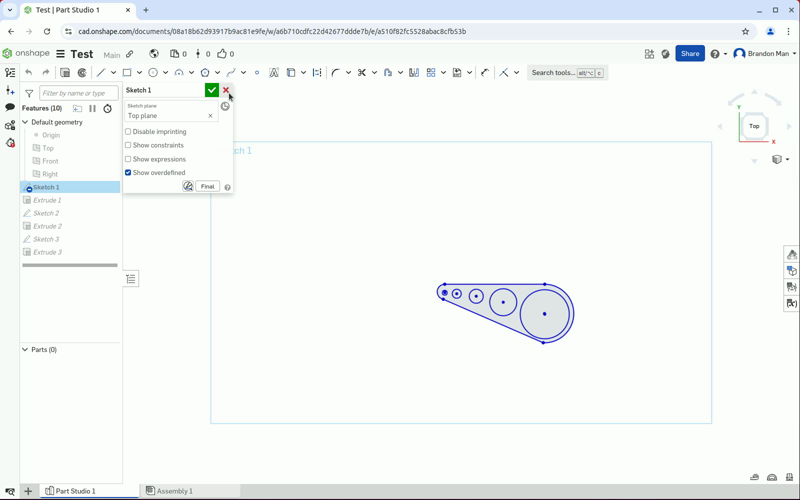
click(229, 92)
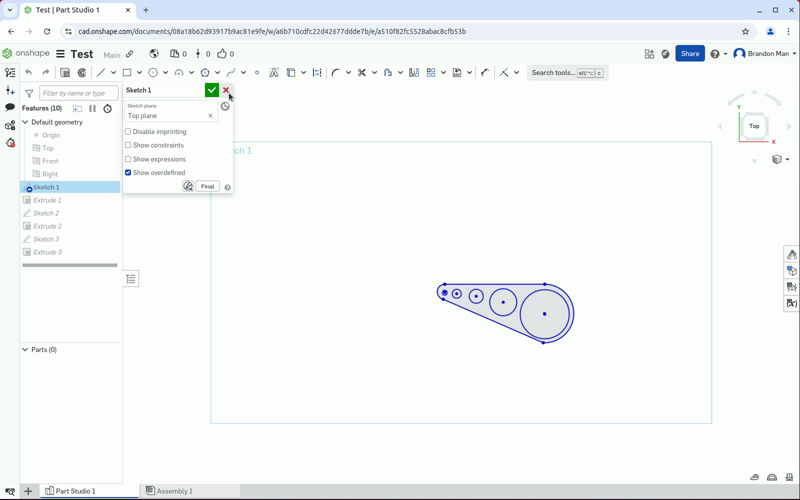
key(shift+s)
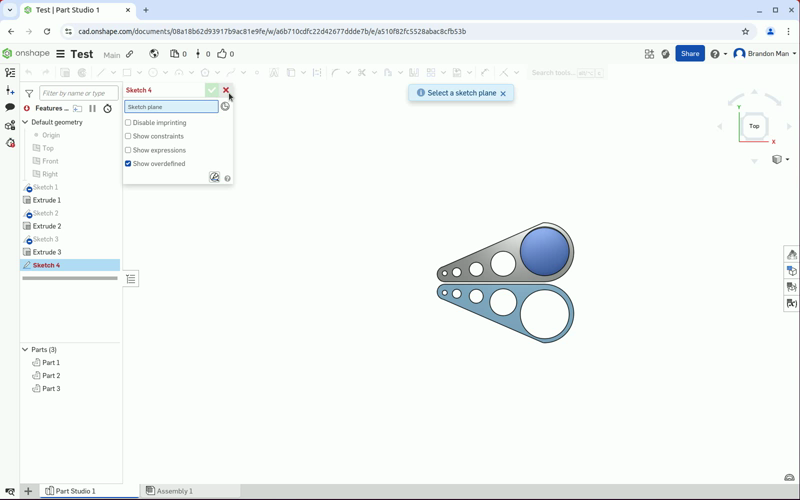
mouse_move(73, 150)
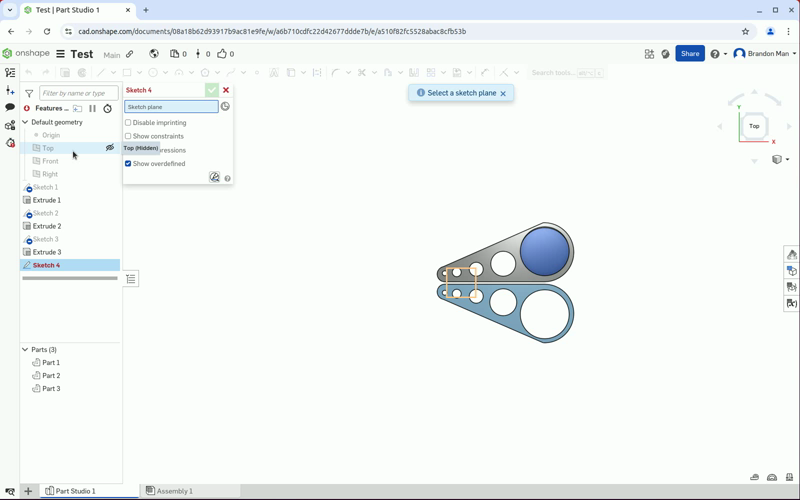
click(73, 150)
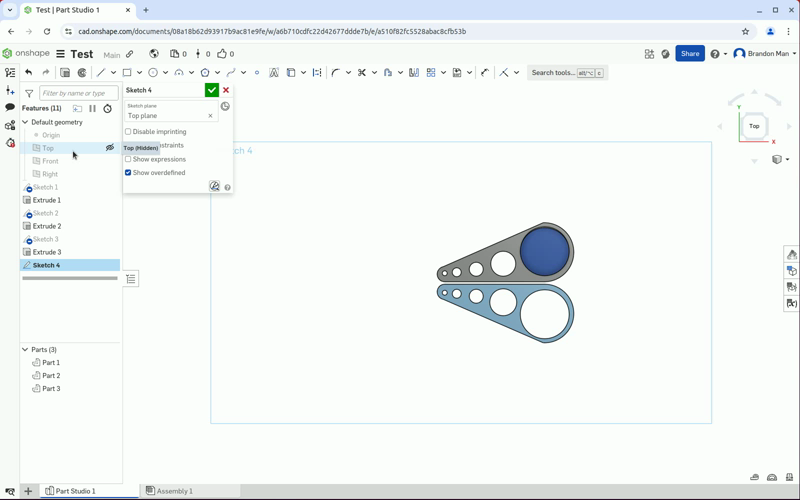
mouse_move(73, 352)
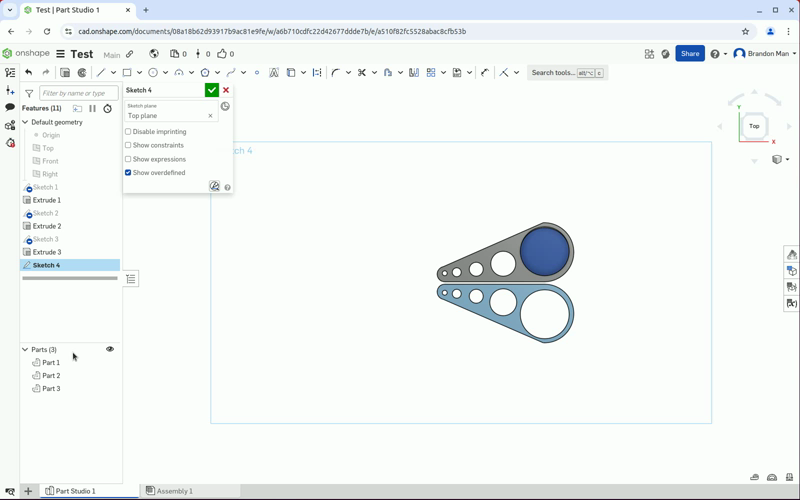
key(y)
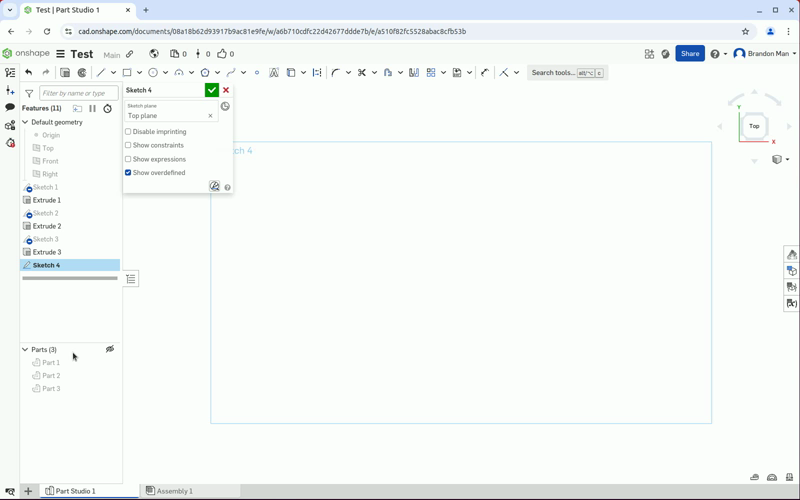
key(c)
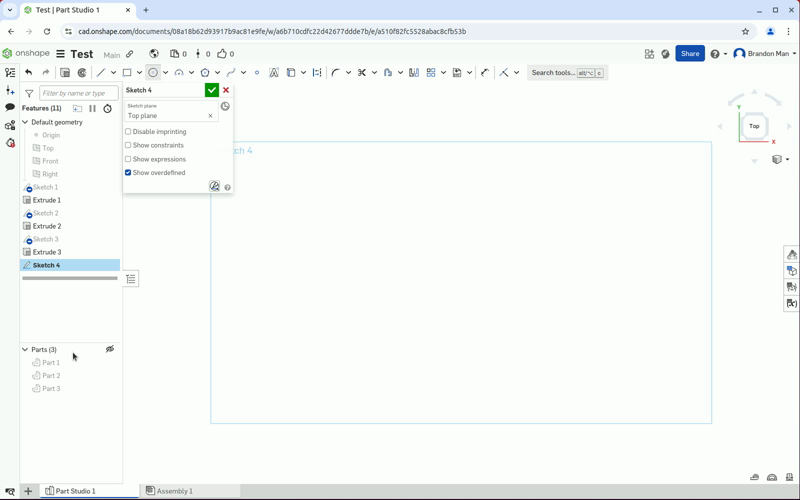
key_down(shift)
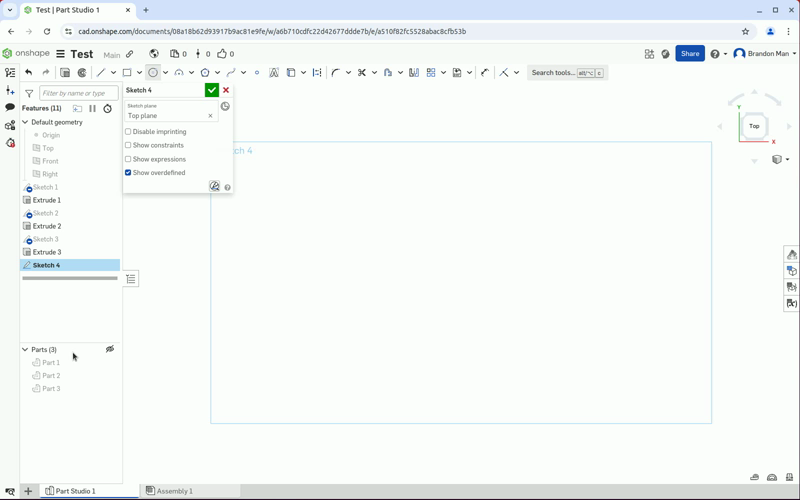
mouse_move(504, 264)
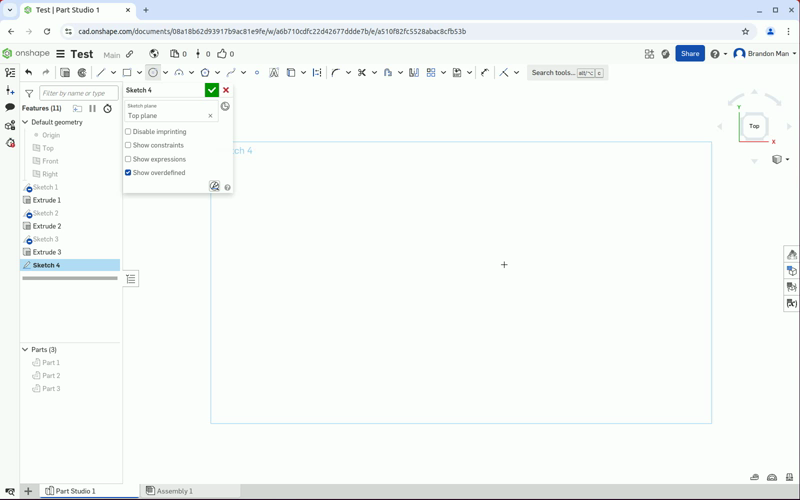
click(504, 264)
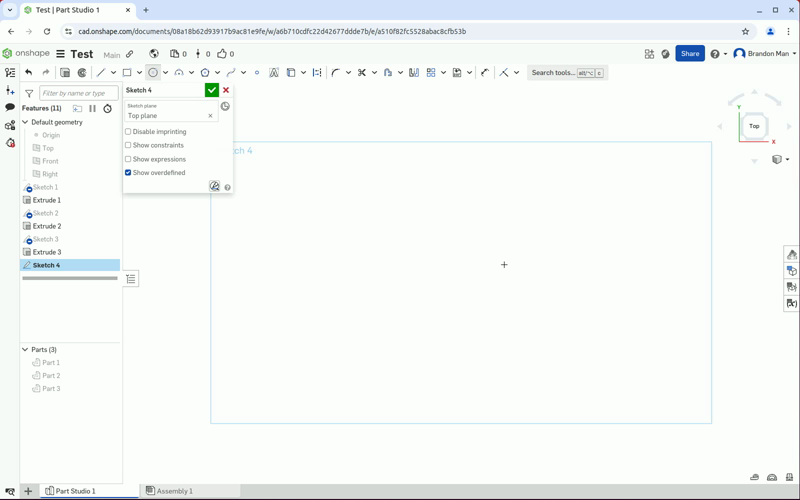
key_up(shift)
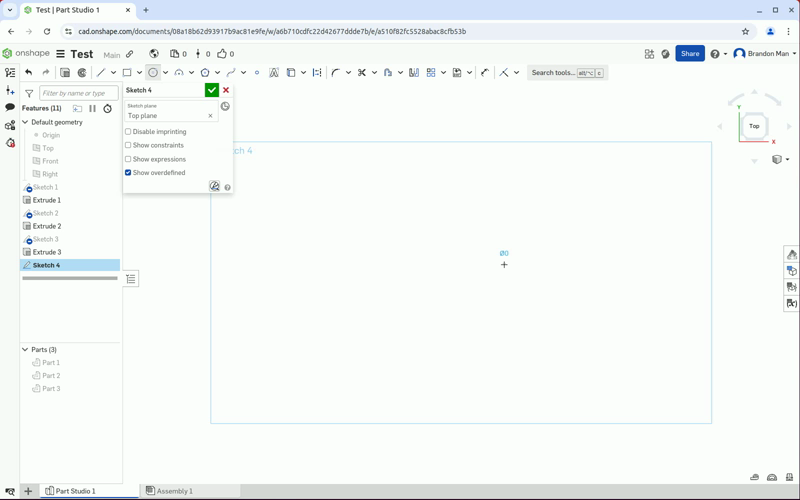
mouse_move(516, 264)
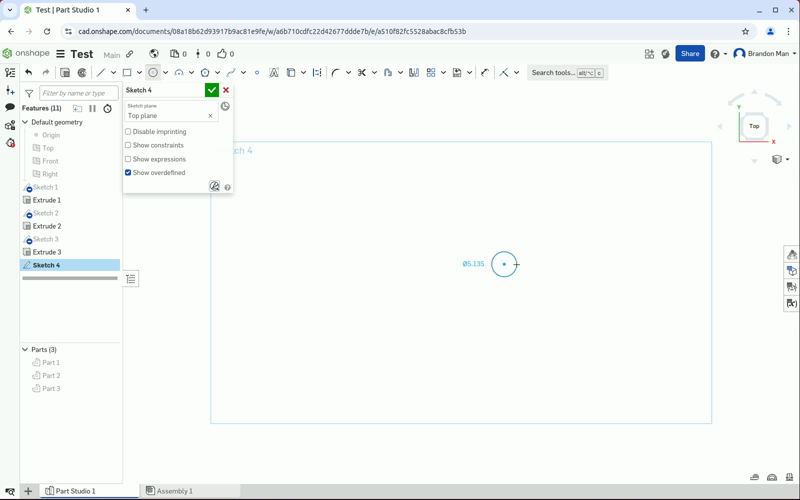
click(516, 264)
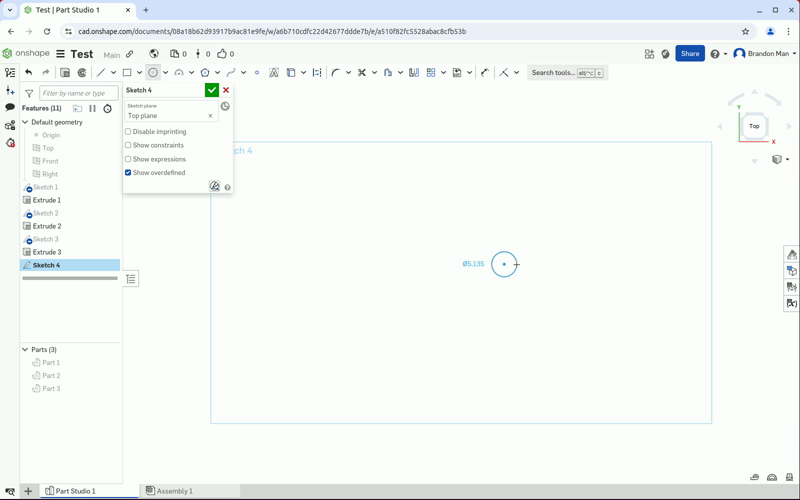
key(esc)
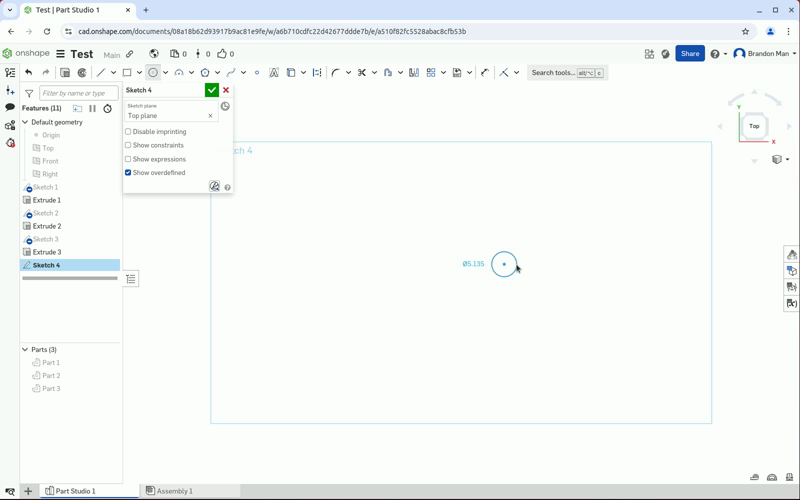
mouse_move(510, 269)
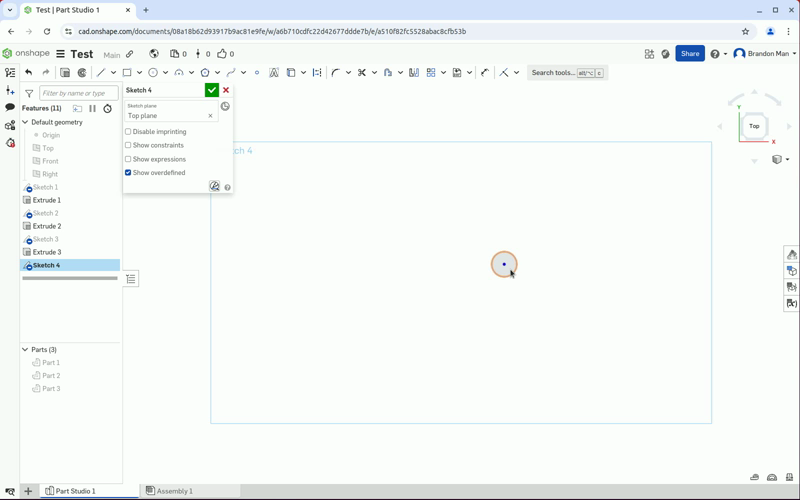
scroll(6)
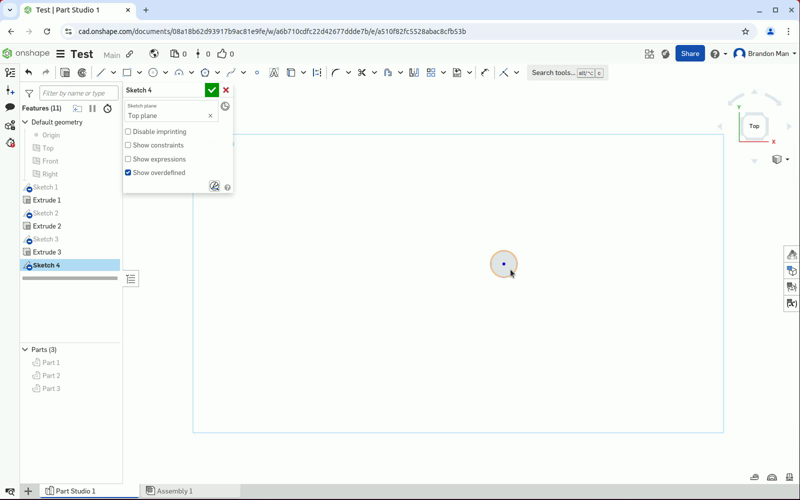
scroll(6)
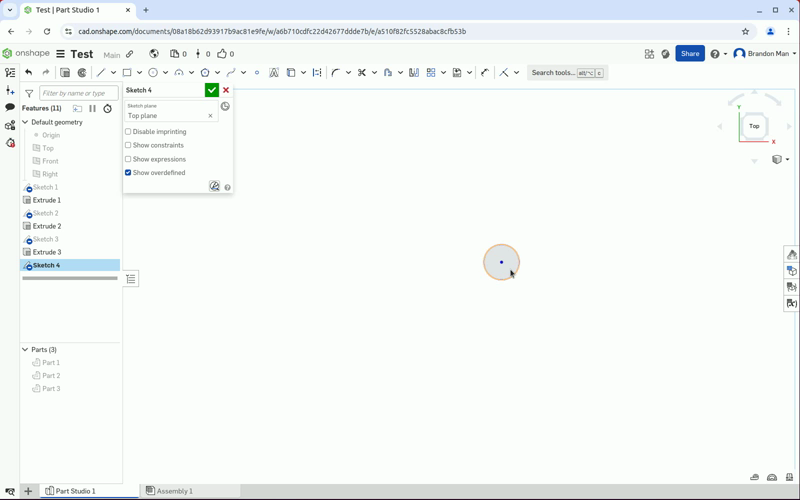
scroll(6)
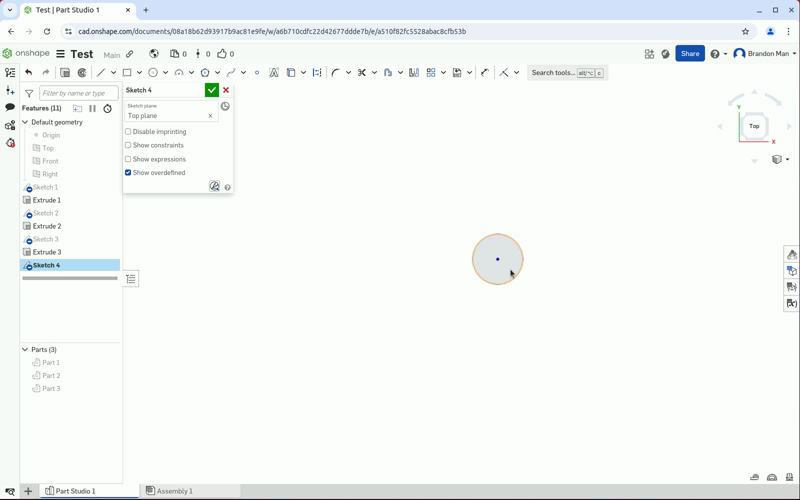
scroll(6)
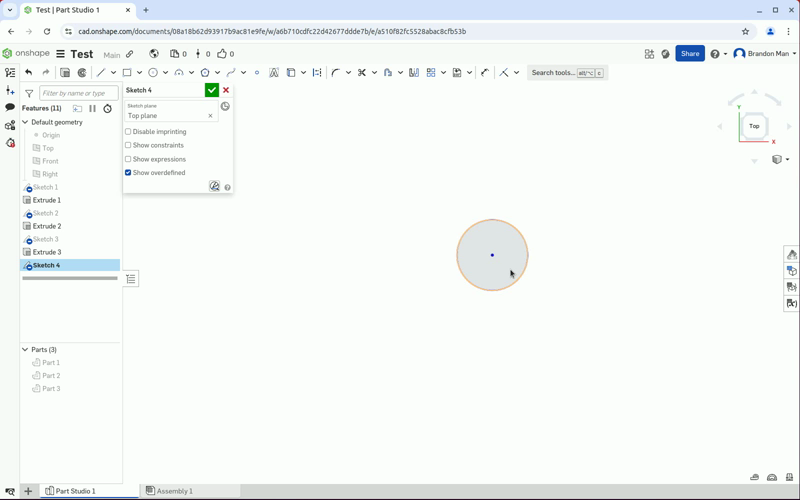
scroll(6)
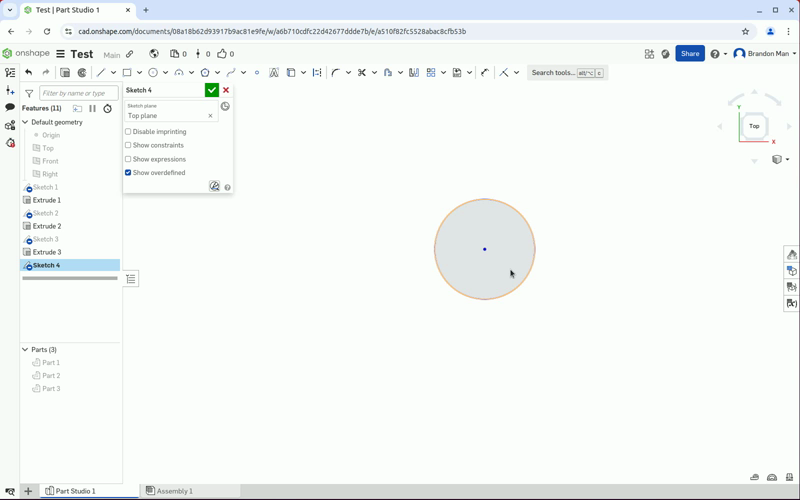
scroll(6)
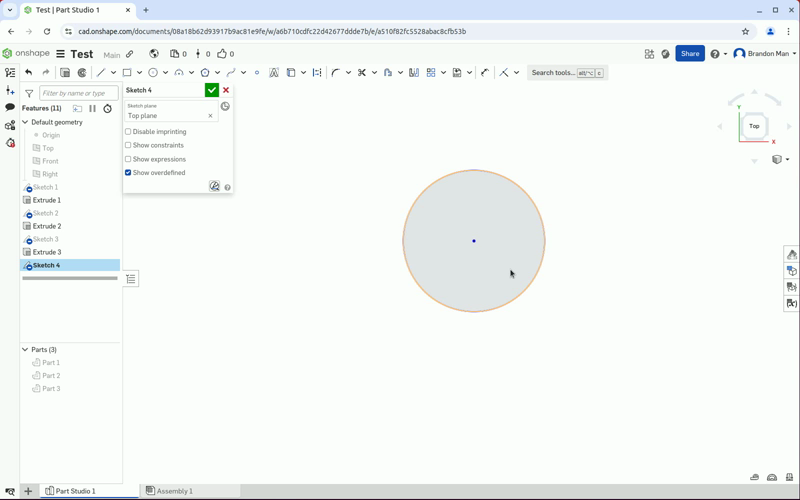
scroll(6)
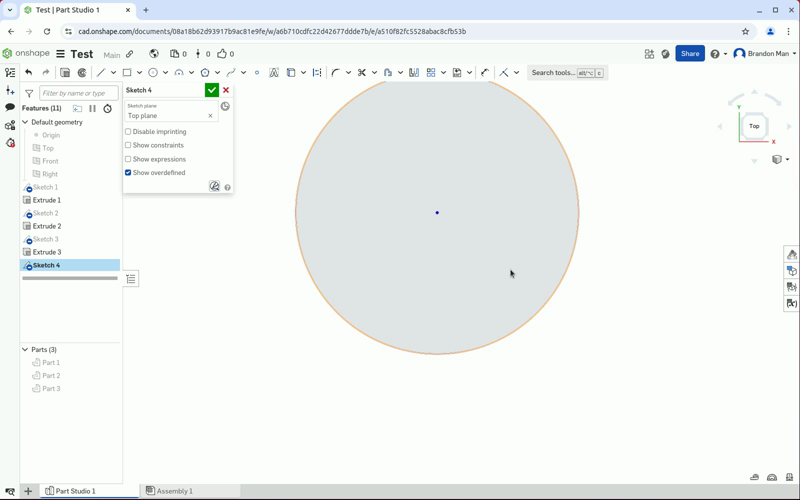
click(510, 269)
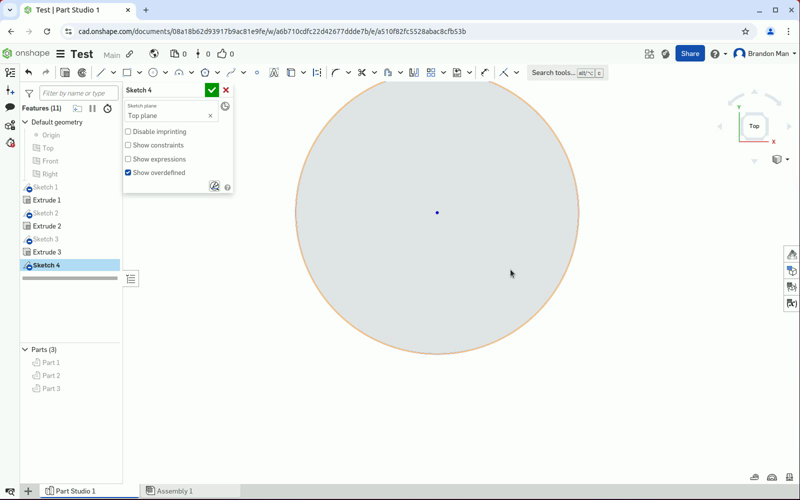
scroll(-6)
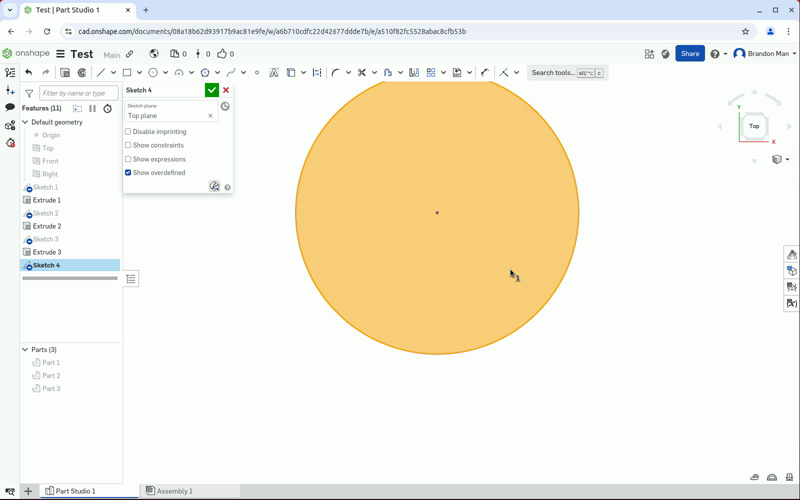
scroll(-6)
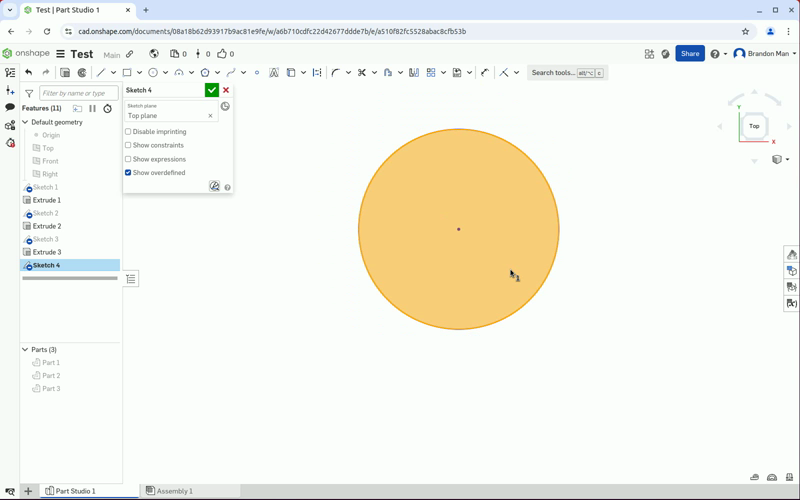
scroll(-6)
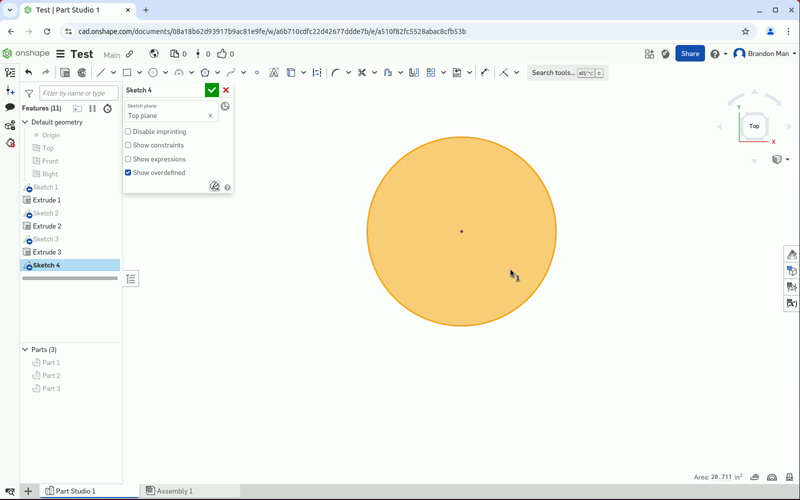
scroll(-6)
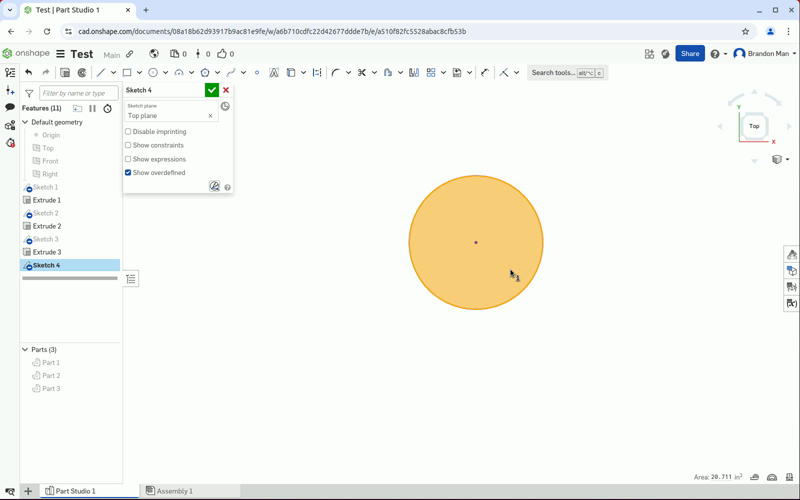
scroll(-6)
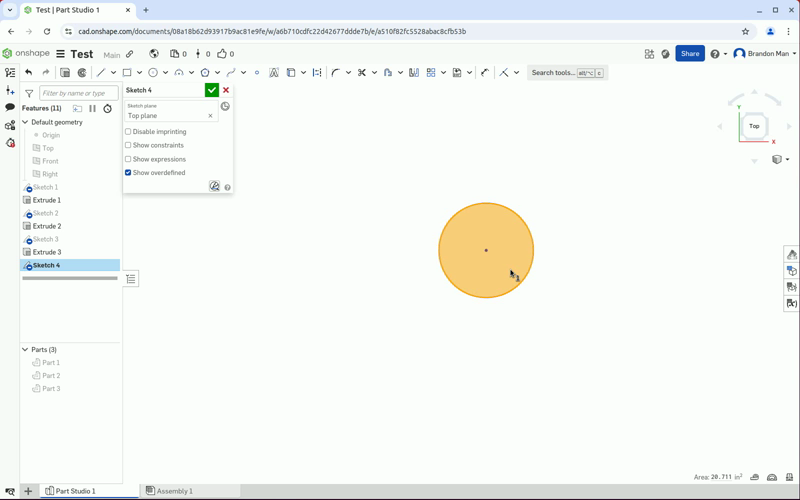
scroll(-6)
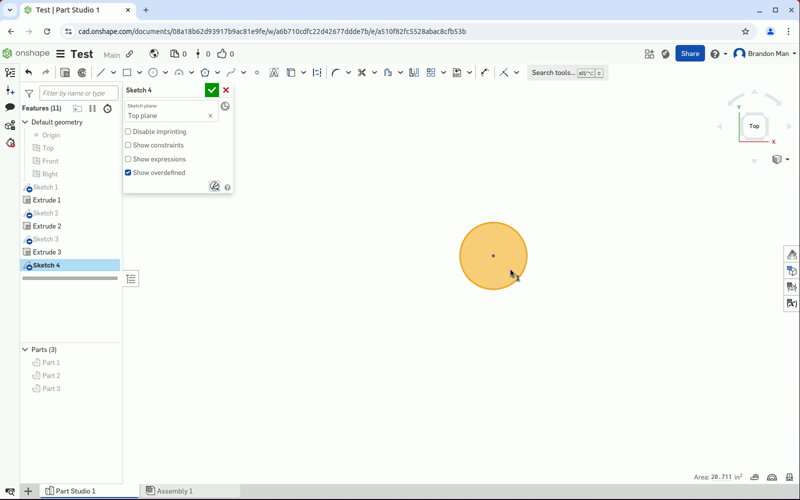
scroll(-6)
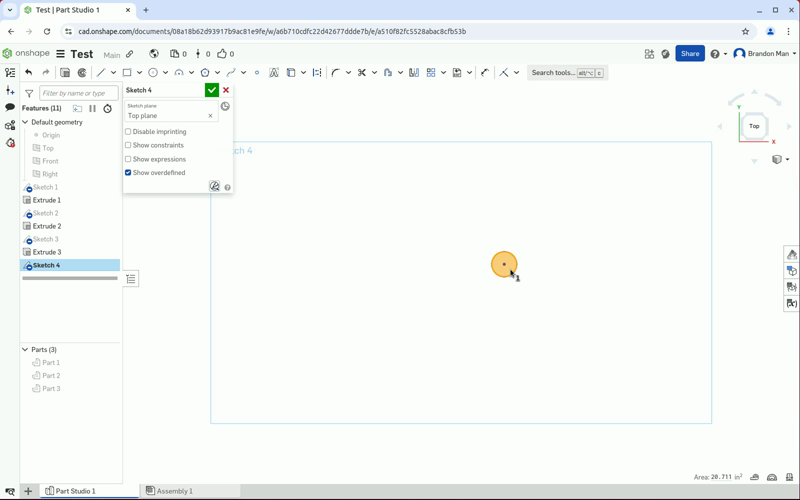
mouse_move(73, 352)
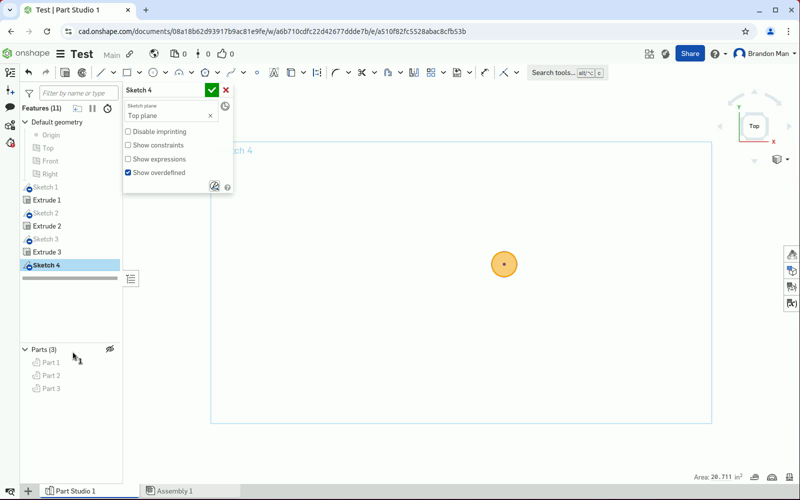
key(shift+y)
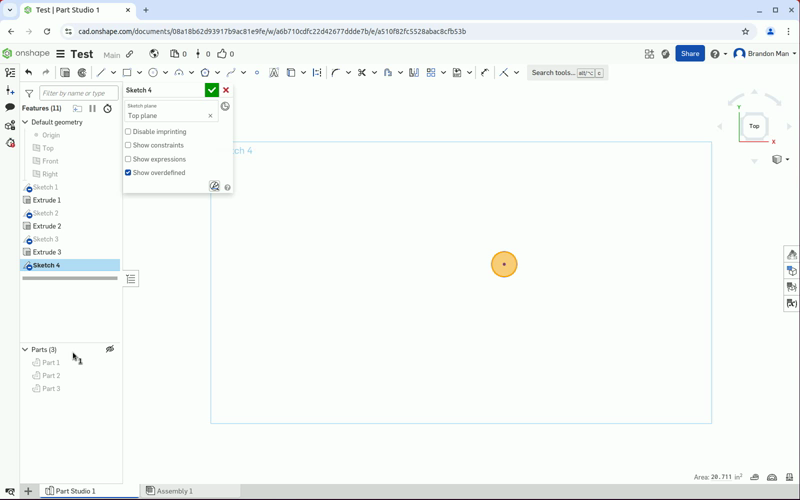
key(shift+e)
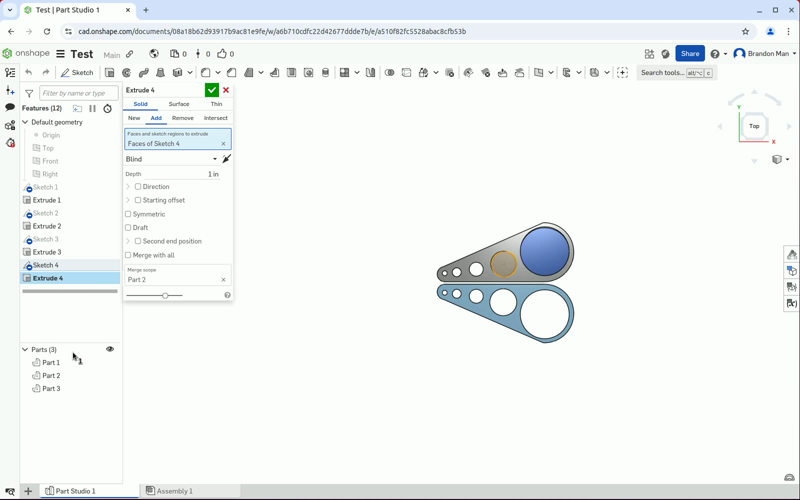
mouse_move(143, 106)
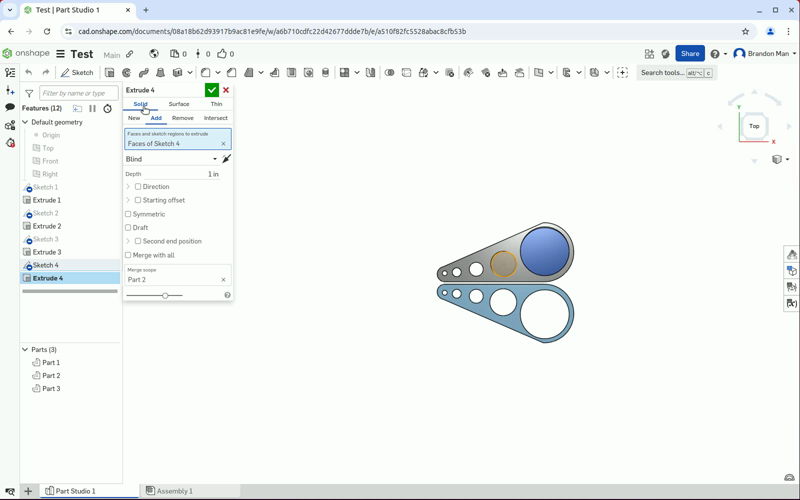
click(143, 106)
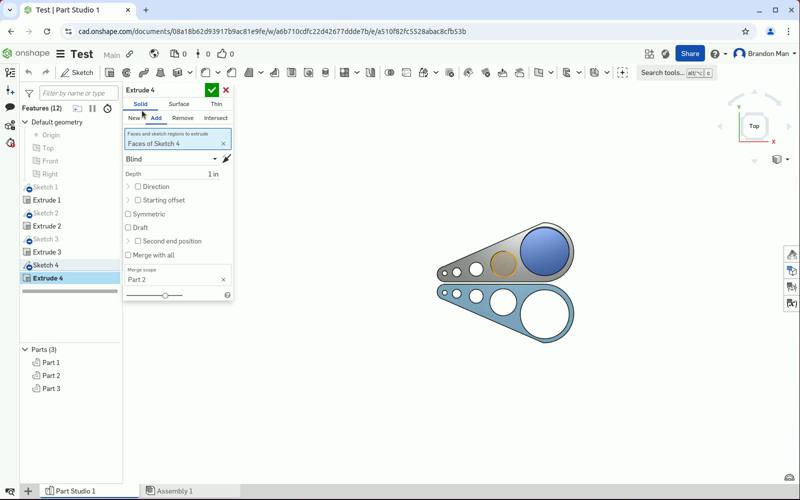
mouse_move(137, 120)
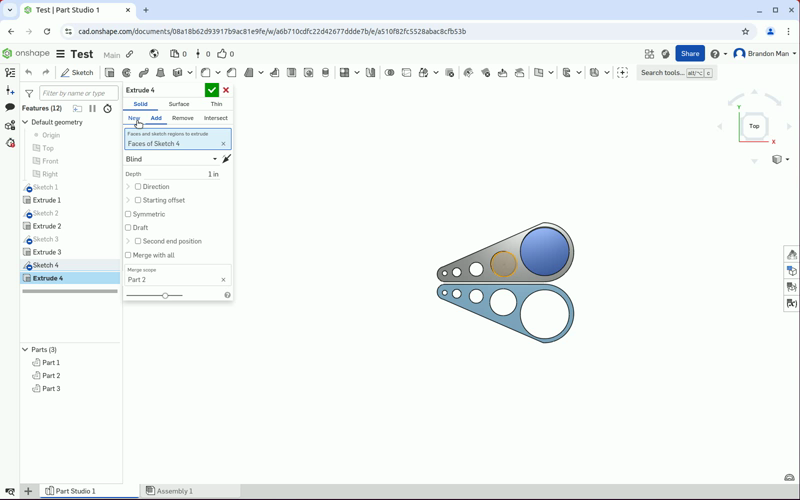
click(137, 120)
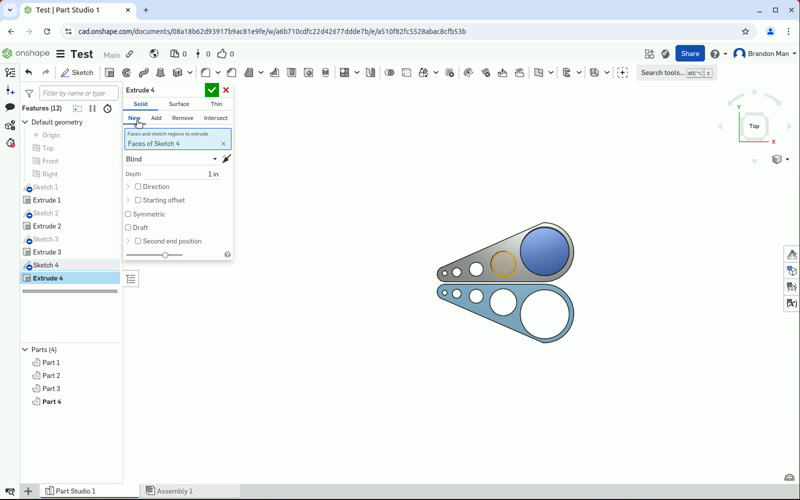
key(tab, 4)
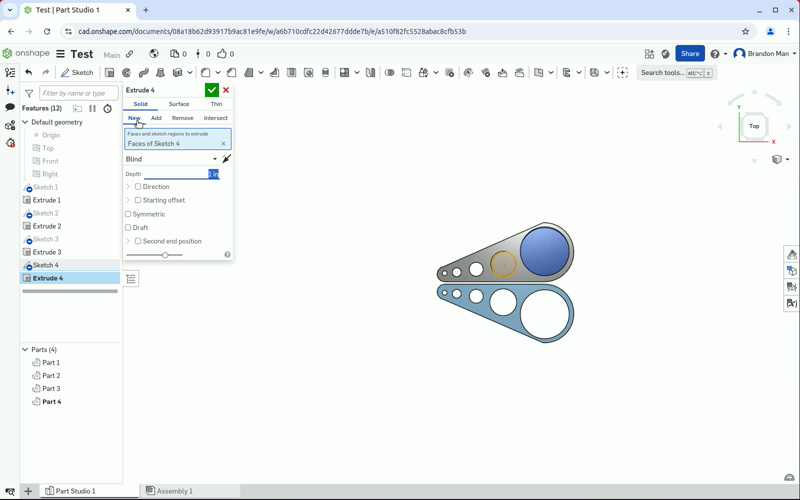
text(-1.444)
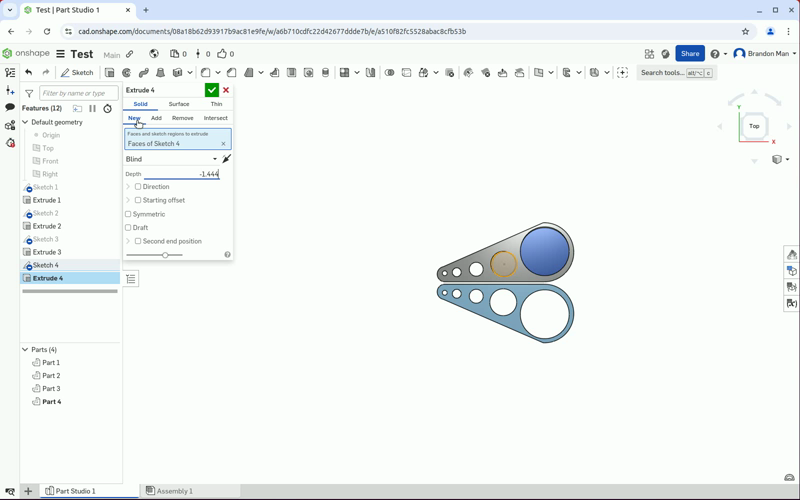
key(enter)
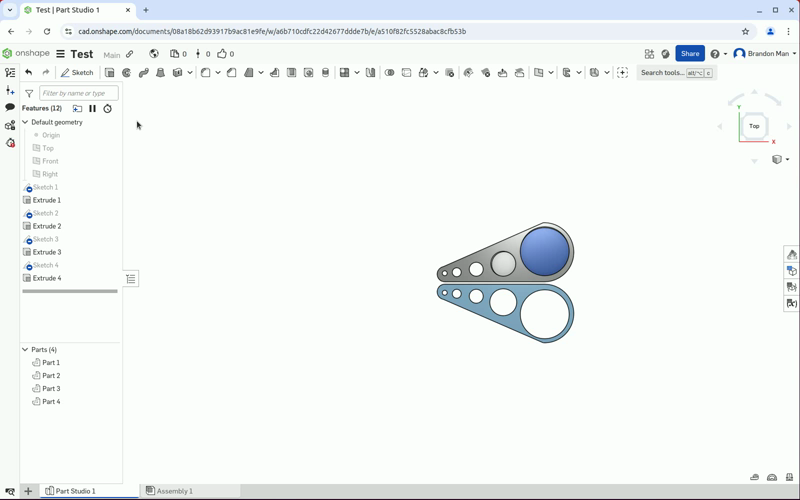
key(shift+h)
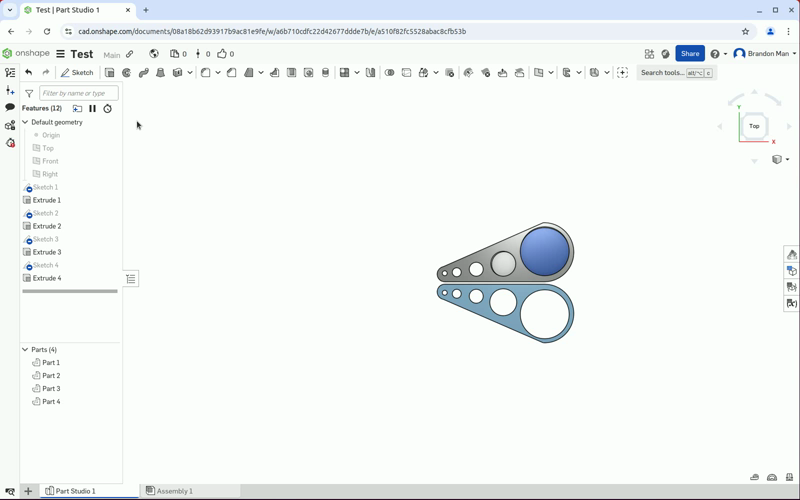
key(shift+h)
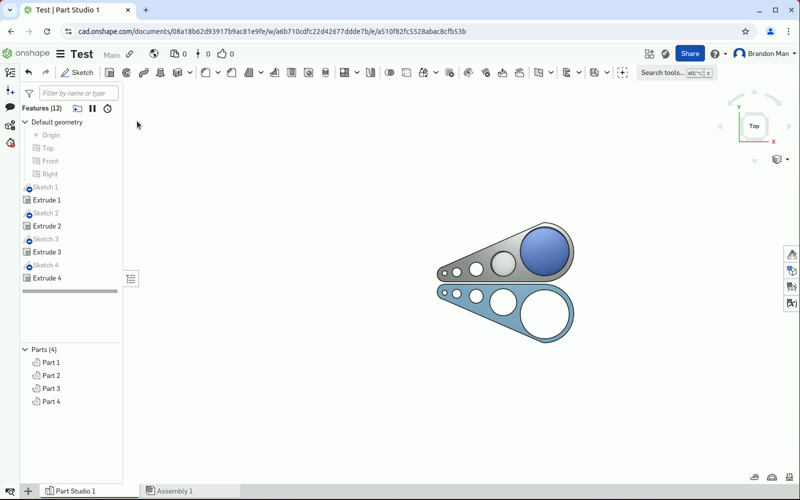
mouse_move(73, 189)
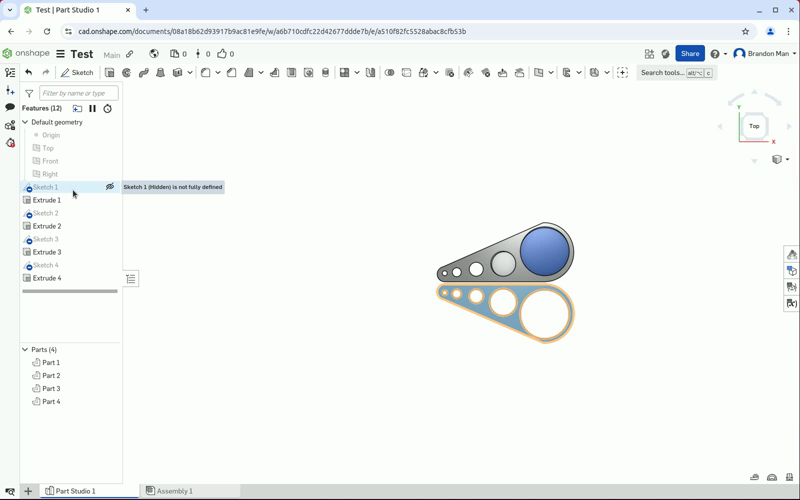
click(73, 189)
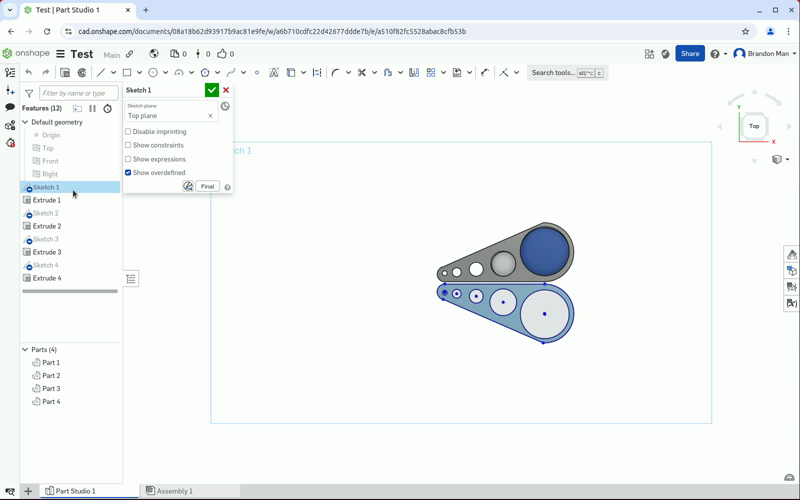
mouse_move(229, 92)
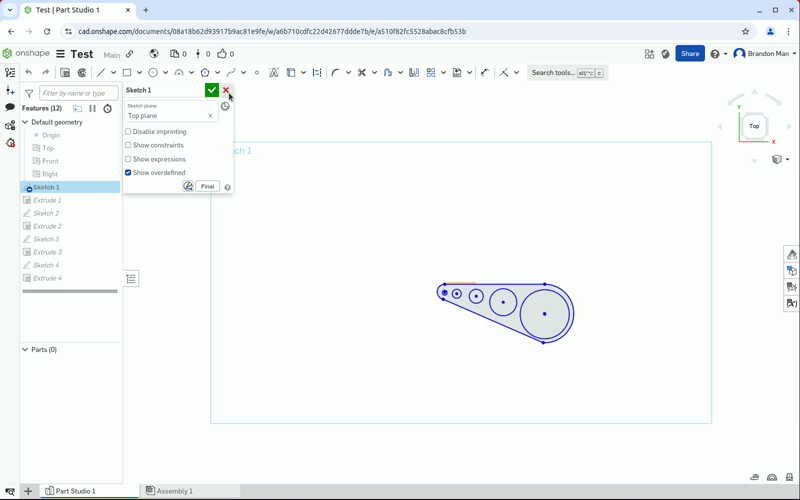
click(229, 92)
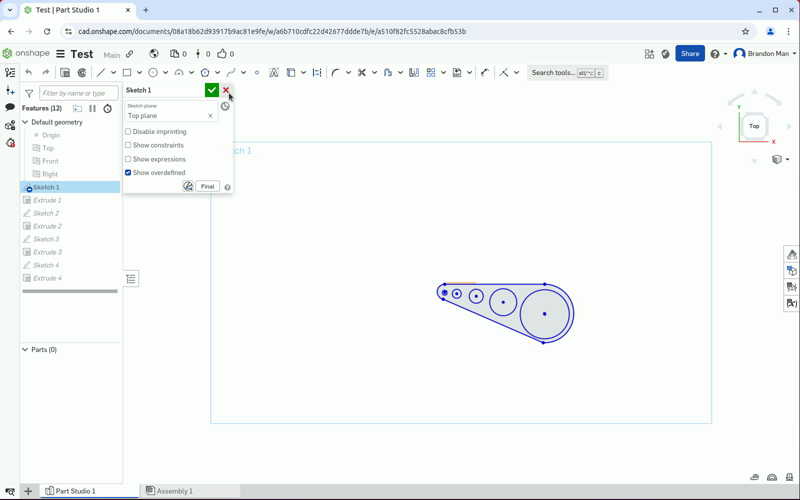
key(shift+s)
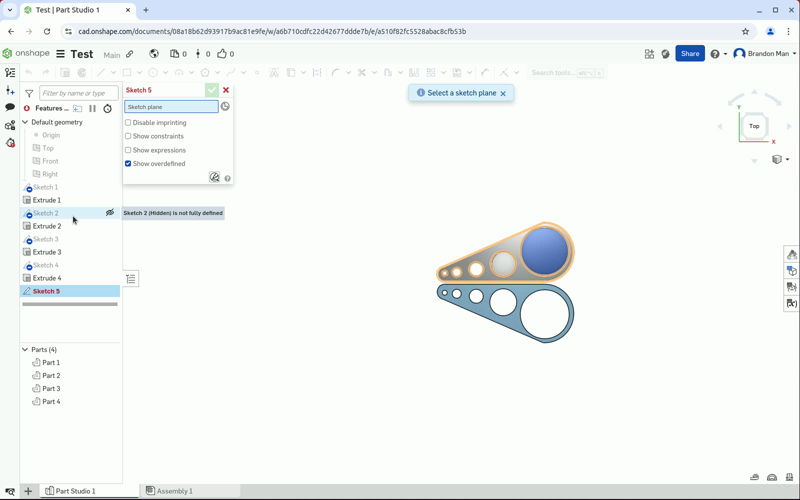
scroll(3)
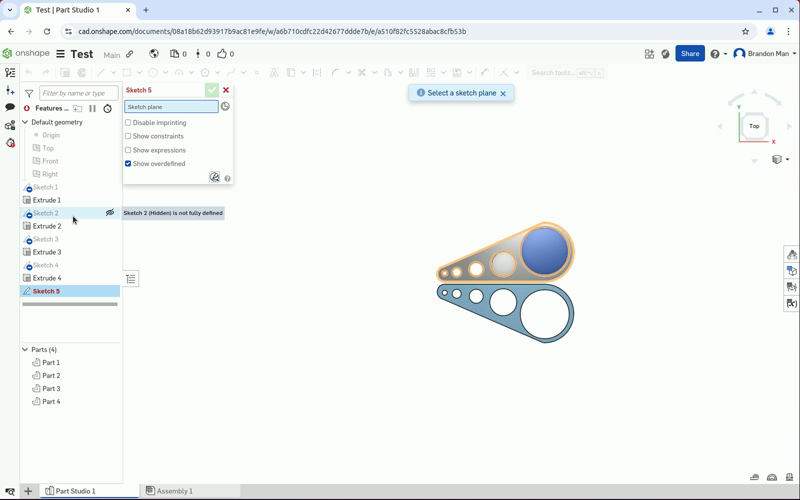
mouse_move(73, 150)
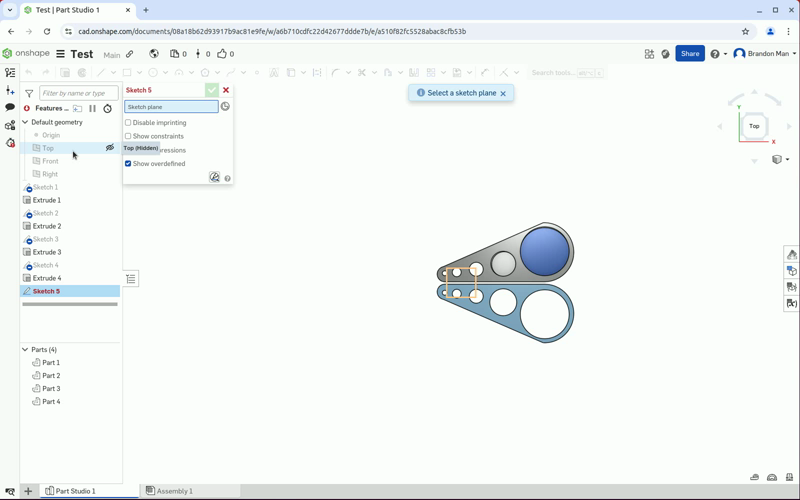
click(73, 150)
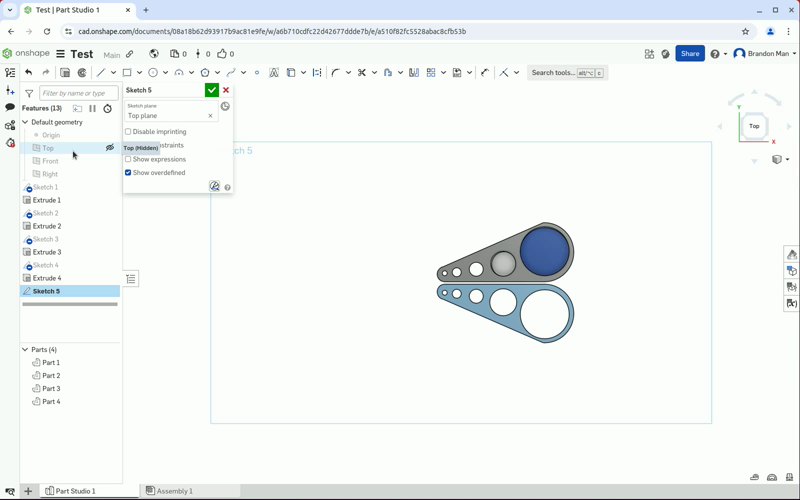
mouse_move(73, 352)
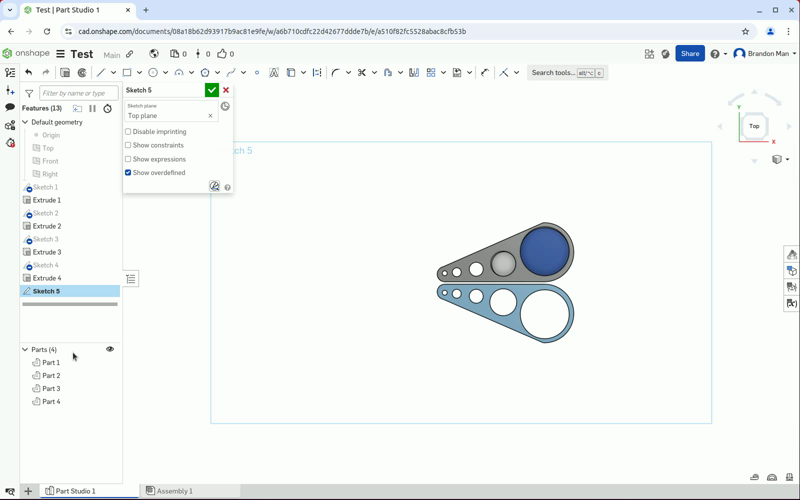
key(y)
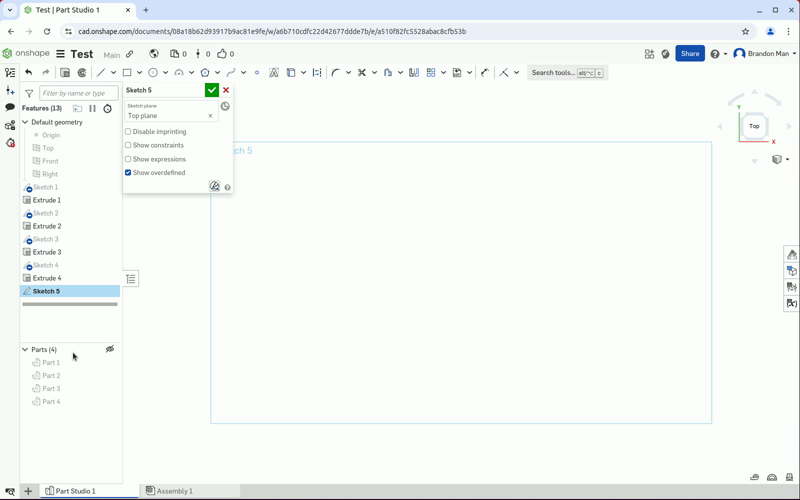
key(c)
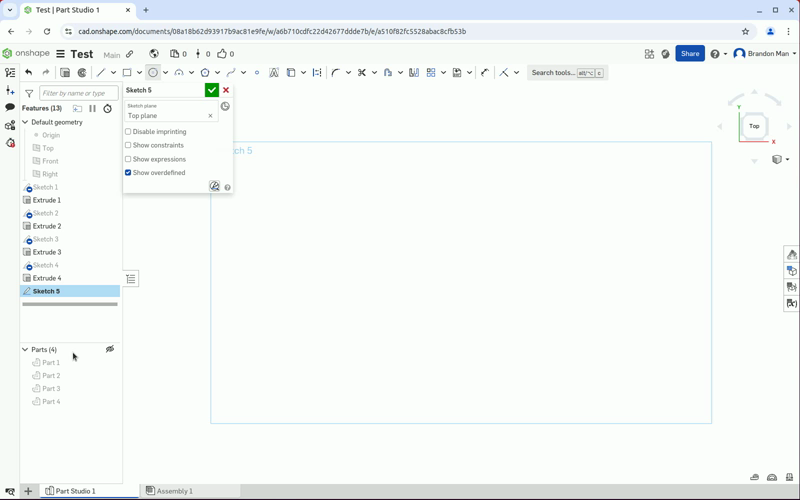
key_down(shift)
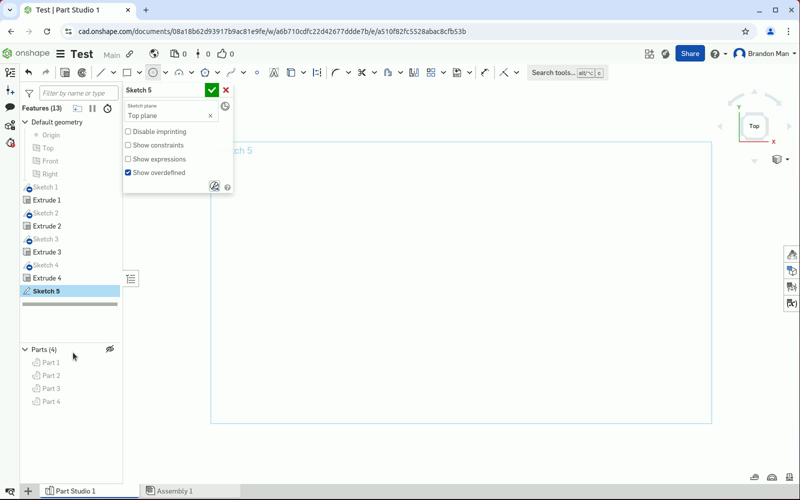
mouse_move(476, 270)
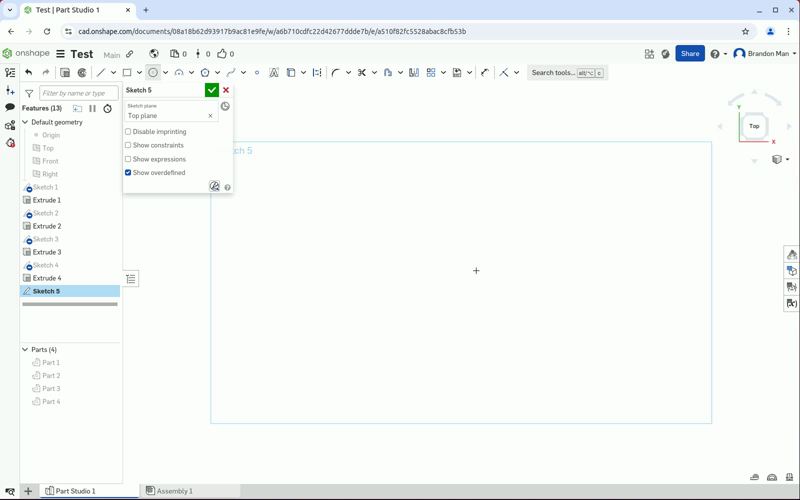
click(476, 270)
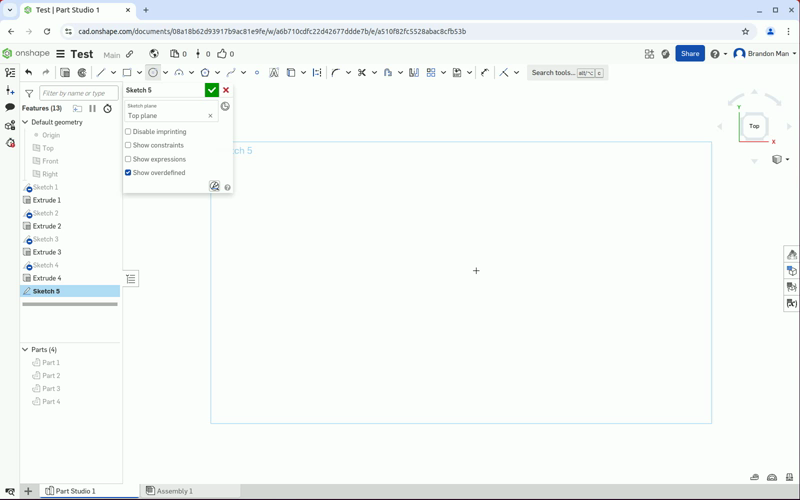
key_up(shift)
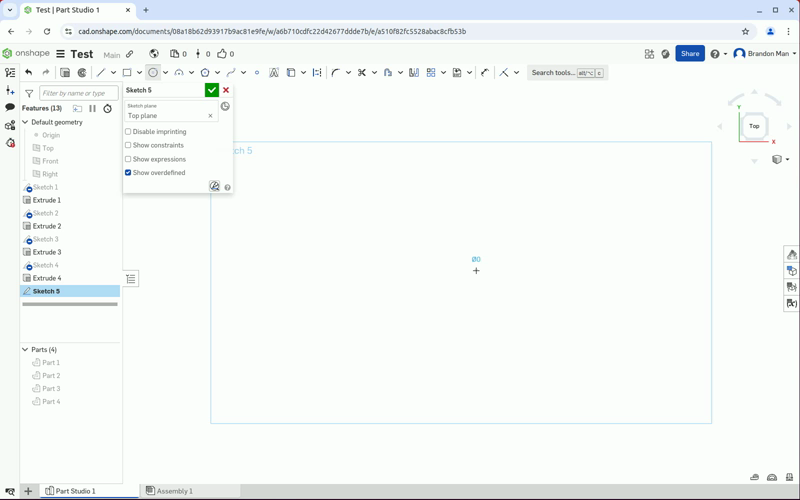
mouse_move(483, 270)
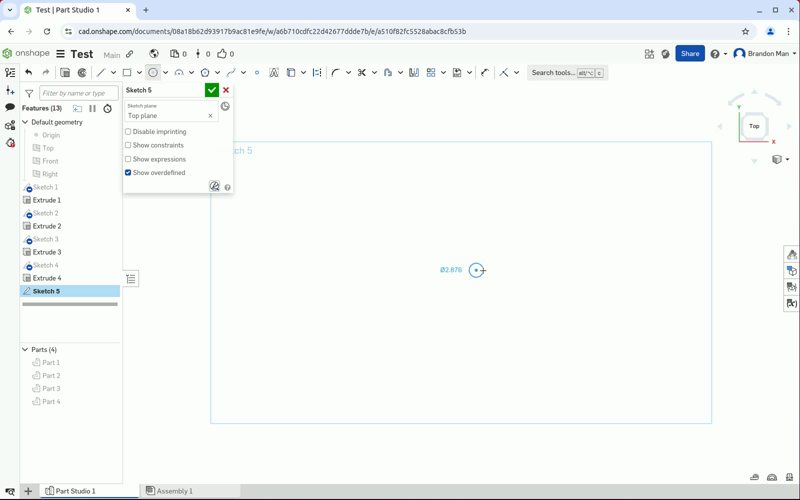
click(483, 270)
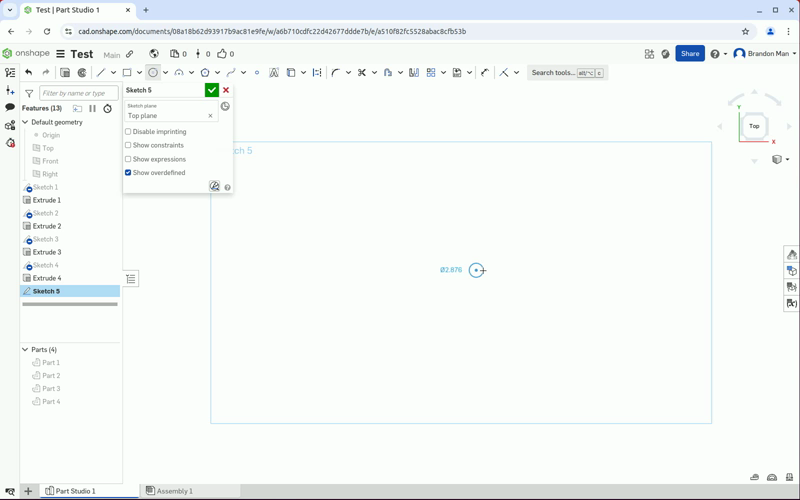
key(esc)
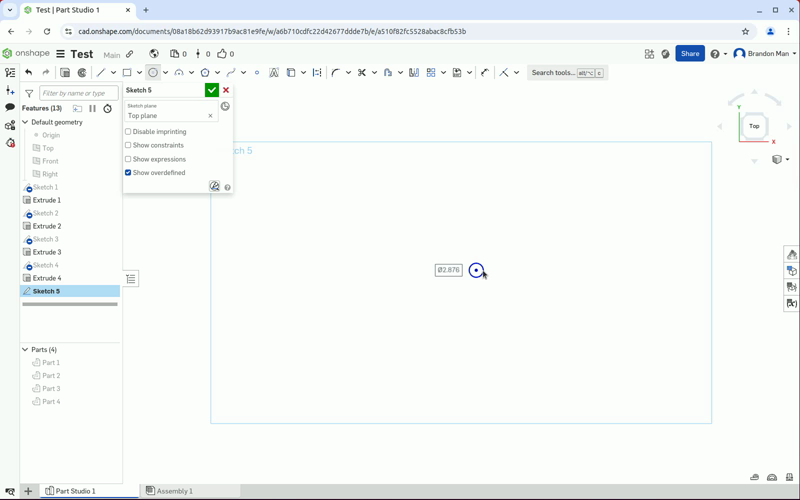
mouse_move(476, 263)
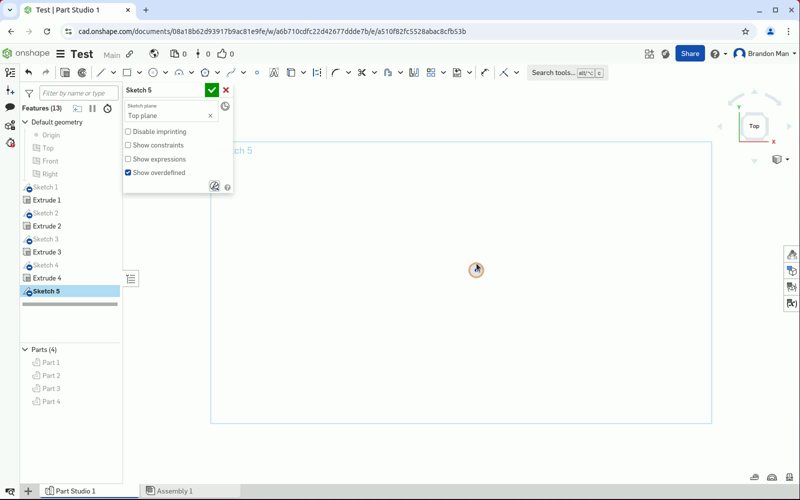
scroll(6)
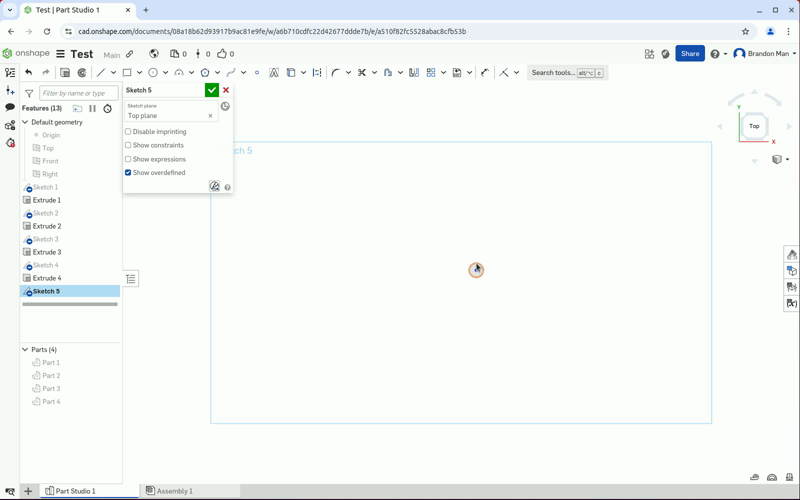
scroll(6)
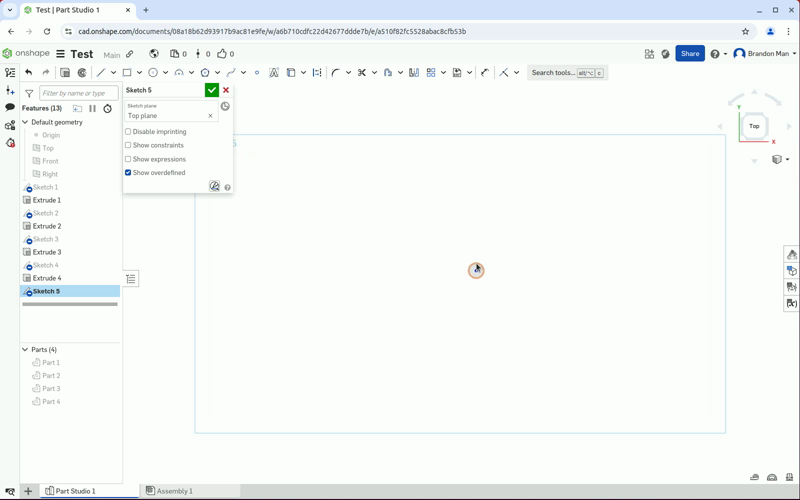
scroll(6)
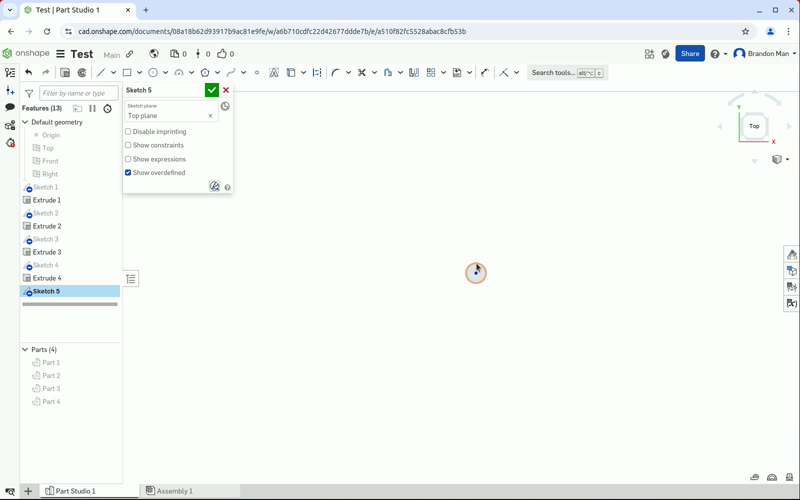
scroll(6)
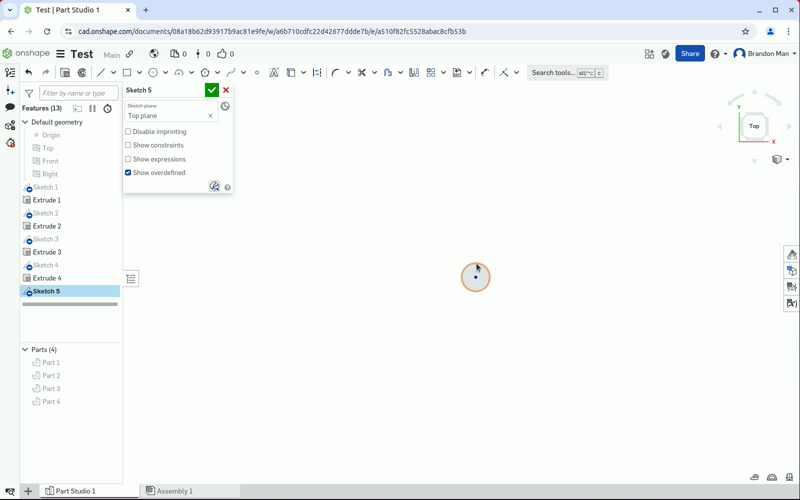
scroll(6)
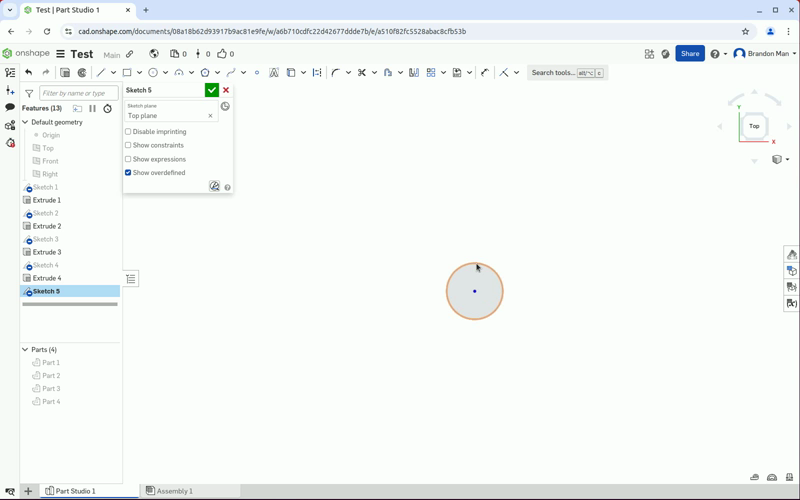
scroll(6)
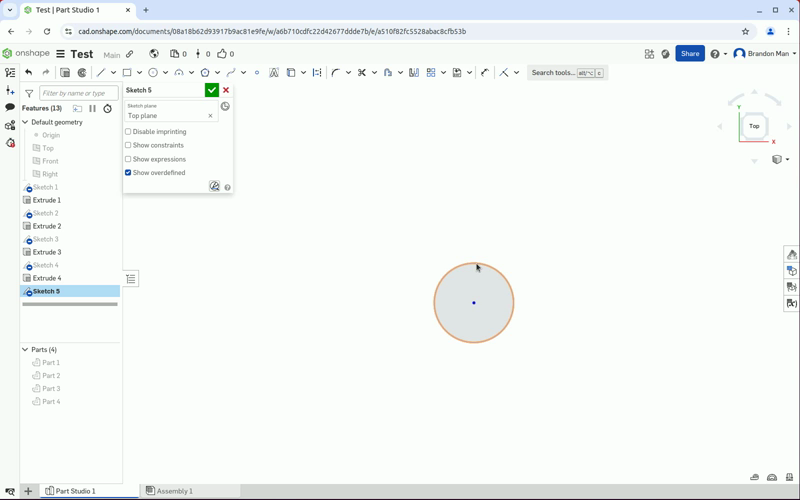
scroll(6)
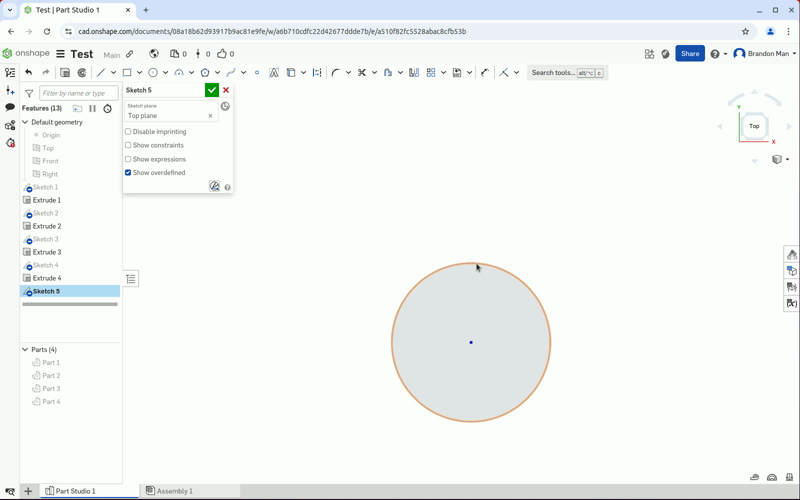
click(476, 263)
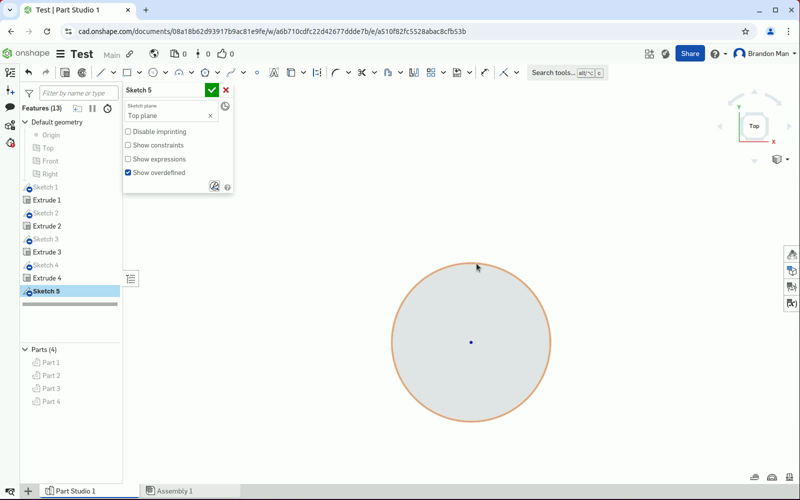
scroll(-6)
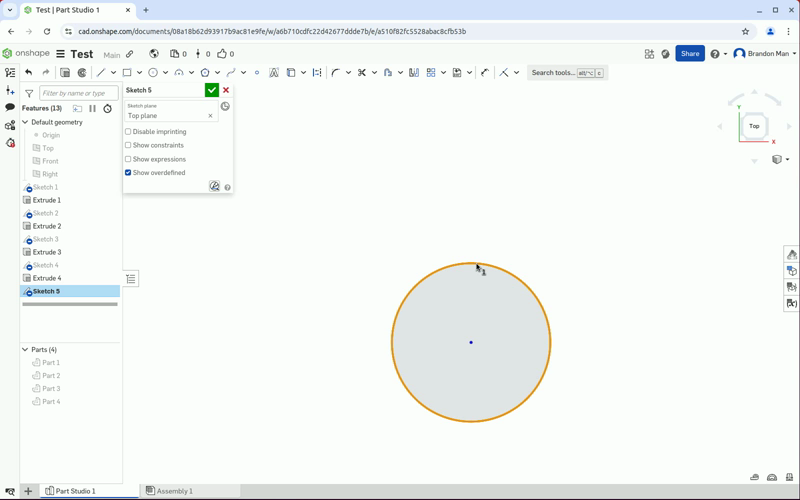
scroll(-6)
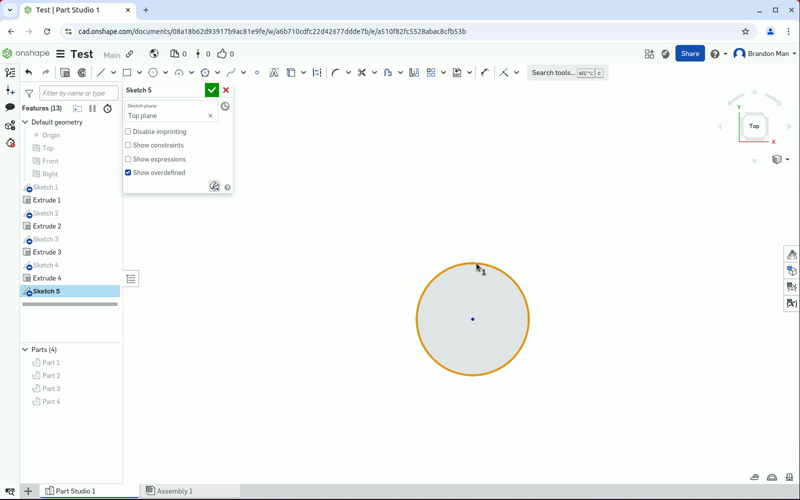
scroll(-6)
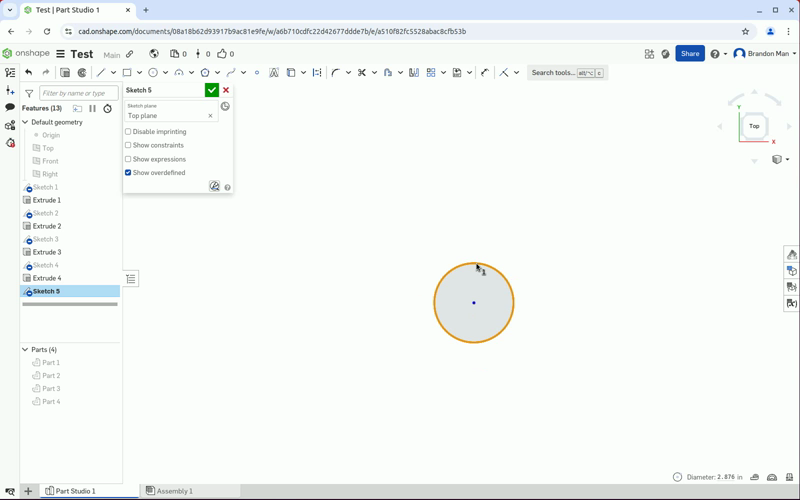
scroll(-6)
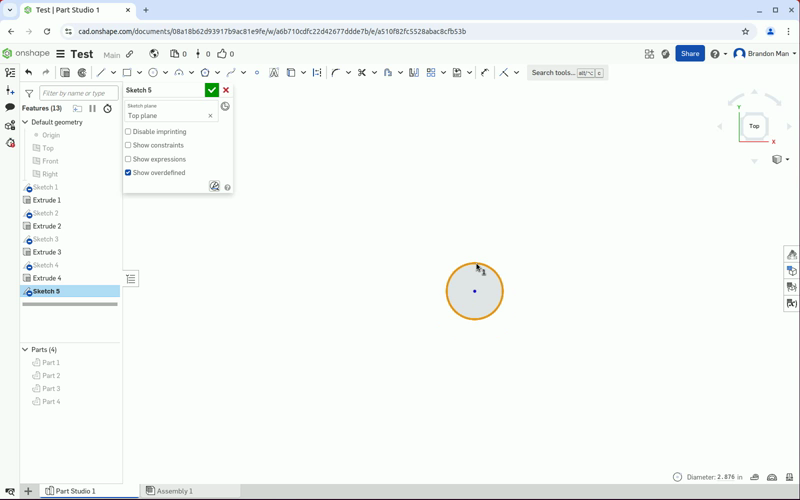
scroll(-6)
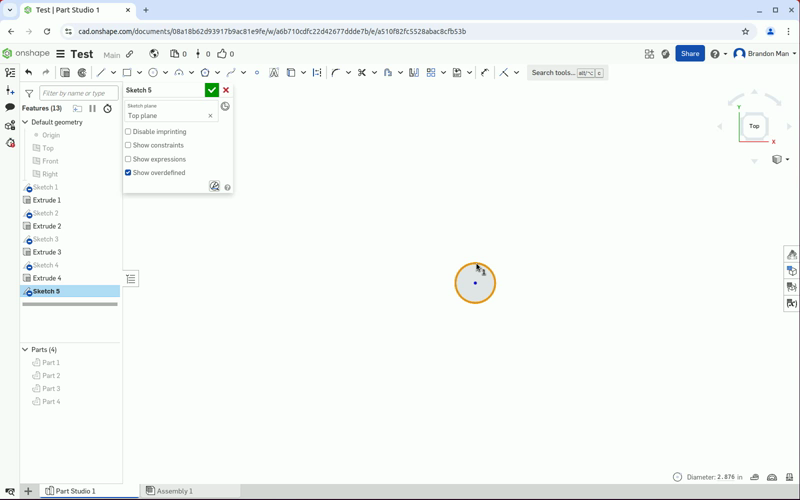
scroll(-6)
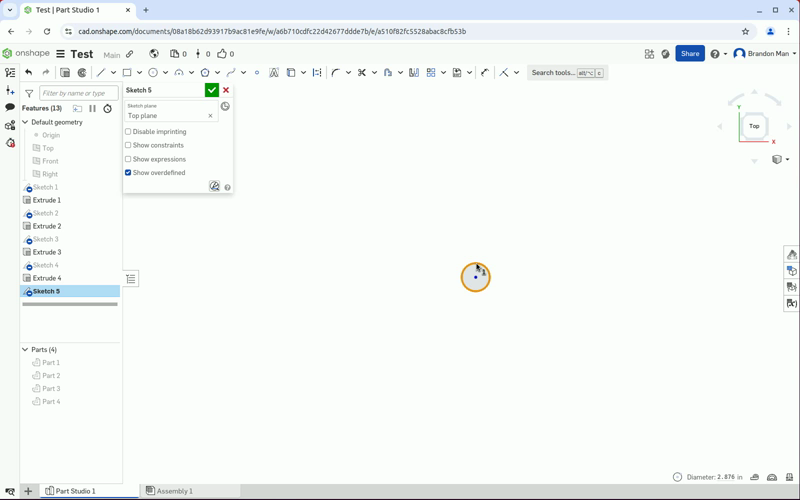
scroll(-6)
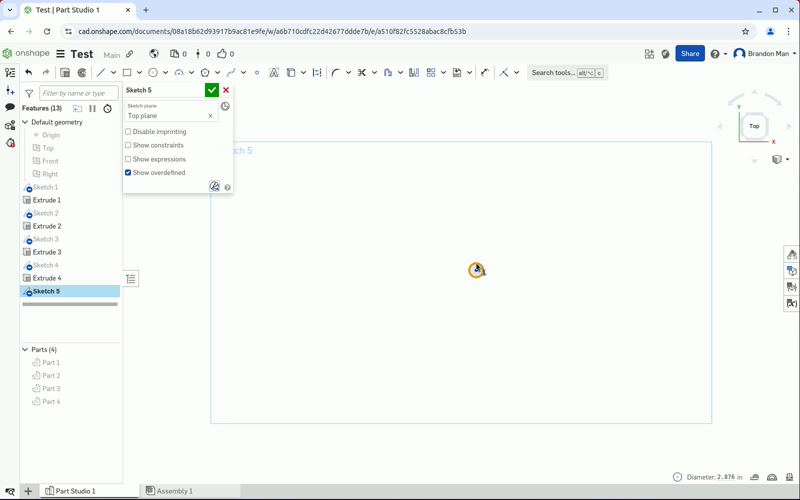
mouse_move(73, 352)
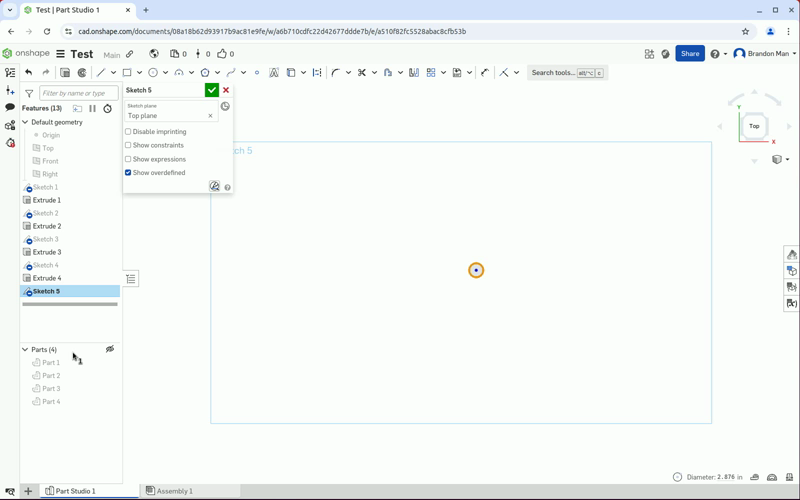
key(shift+y)
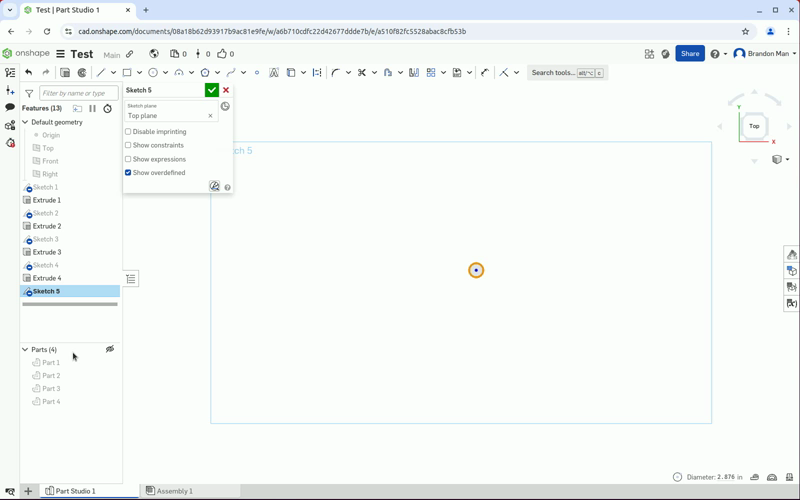
key(shift+e)
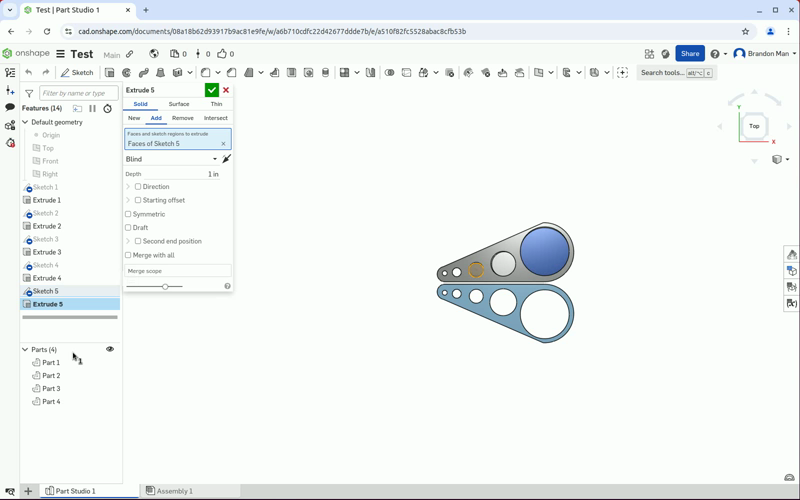
mouse_move(143, 106)
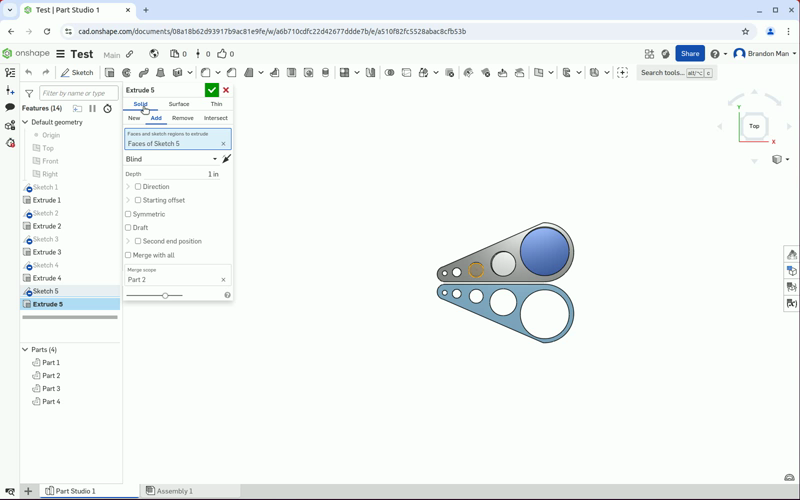
click(143, 106)
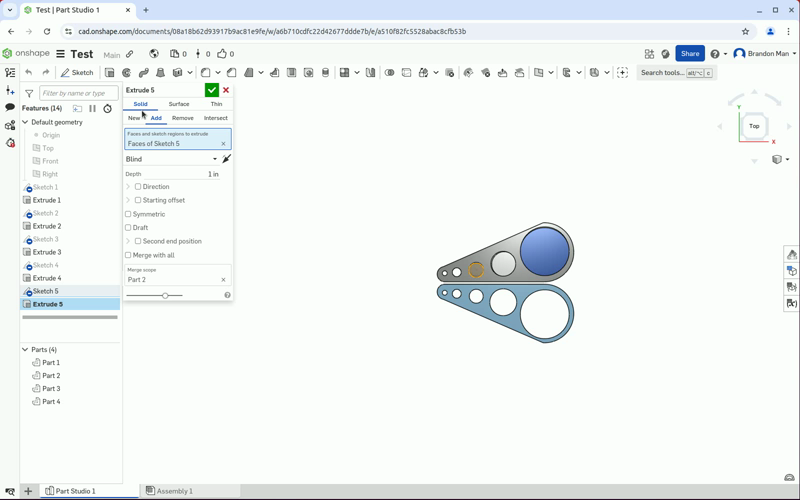
mouse_move(137, 120)
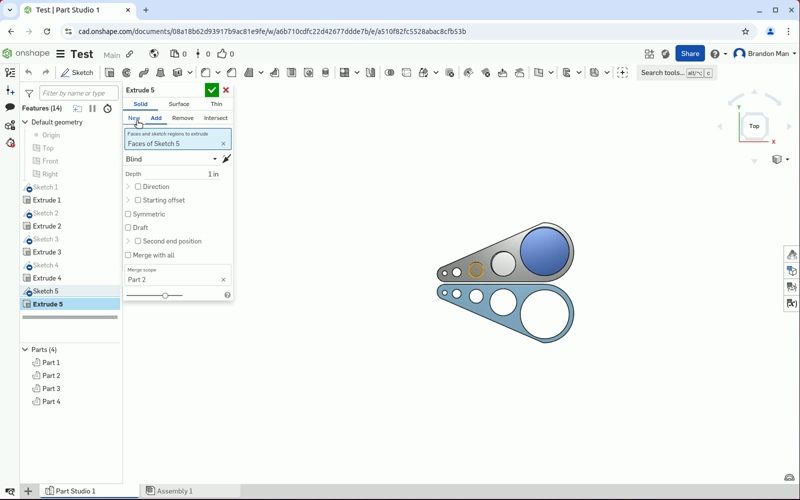
click(137, 120)
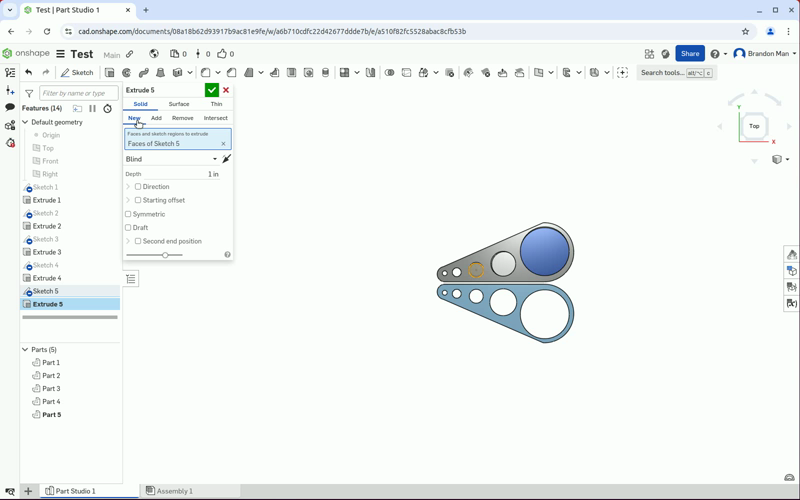
key(tab, 4)
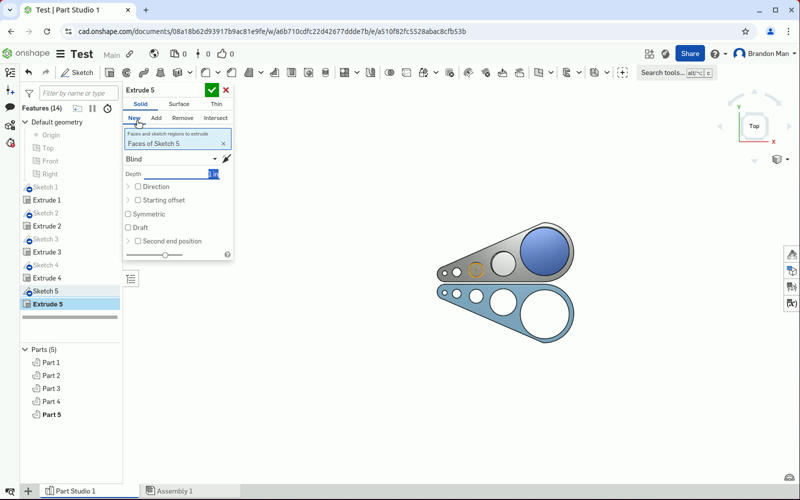
text(-1.444)
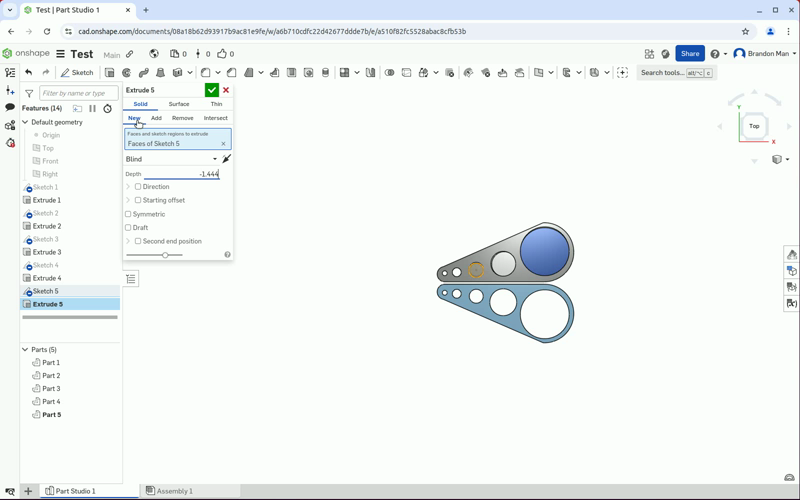
key(enter)
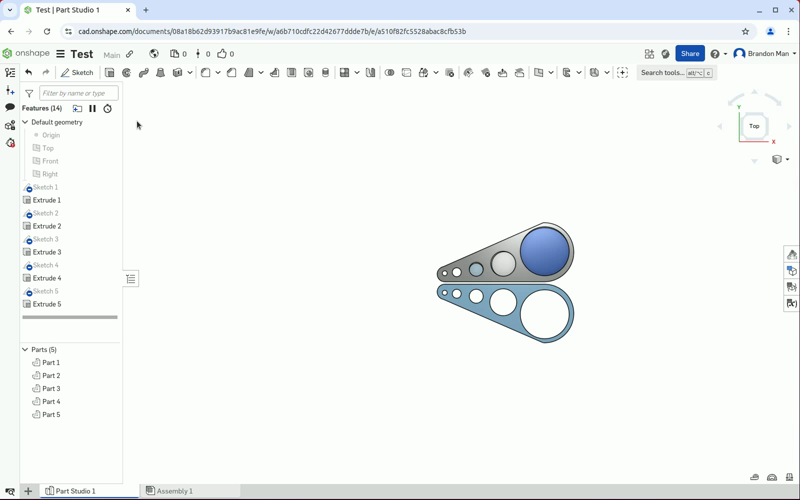
key(shift+h)
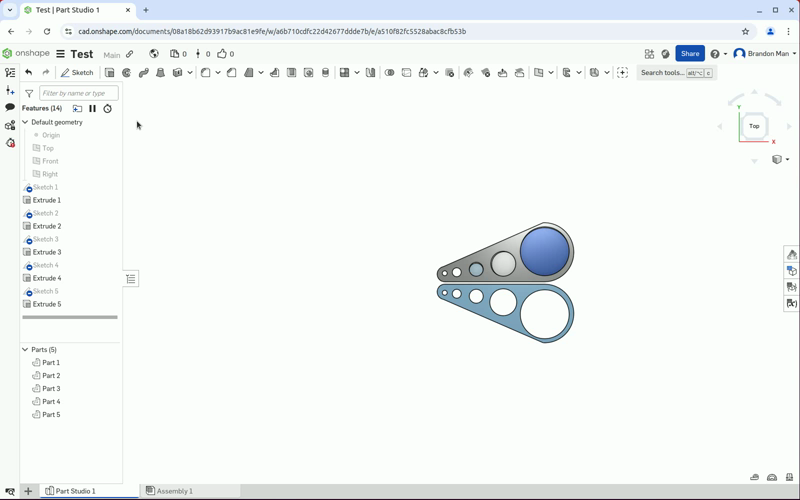
key(shift+h)
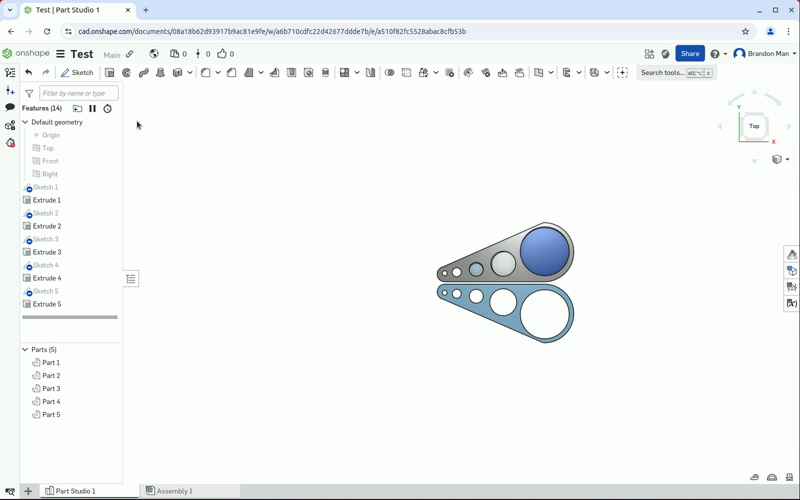
mouse_move(73, 189)
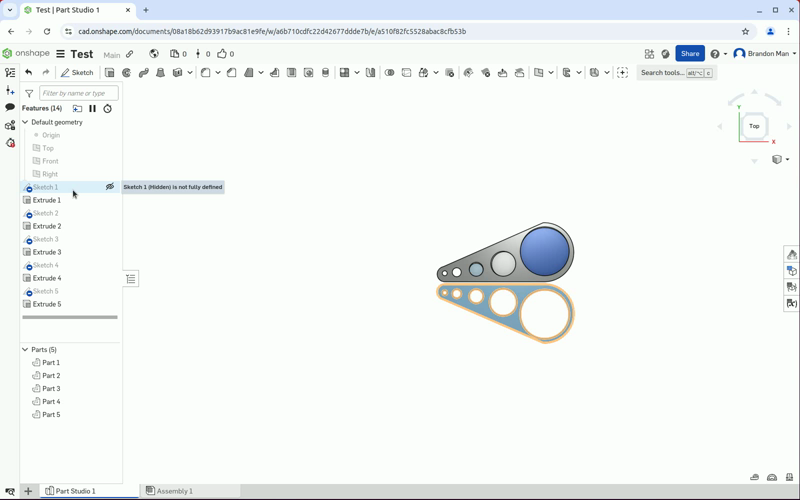
click(73, 189)
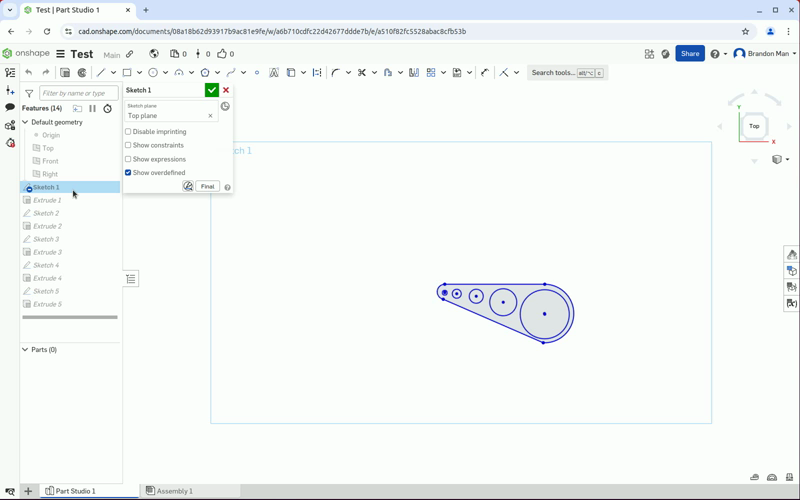
mouse_move(229, 92)
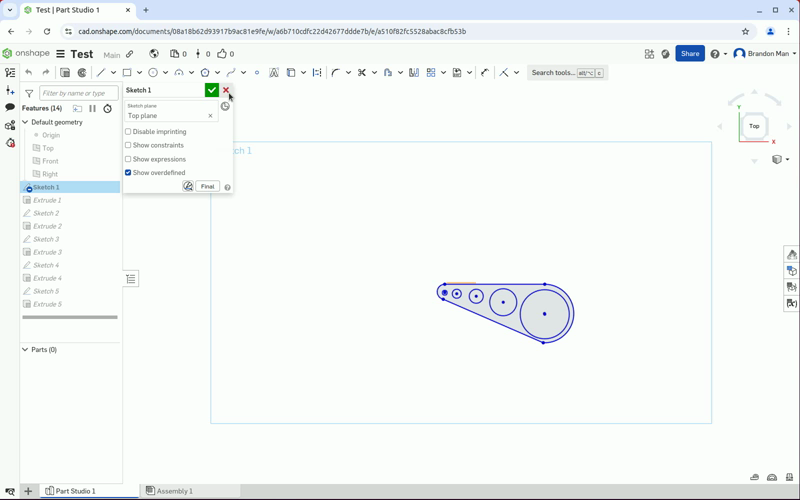
click(229, 92)
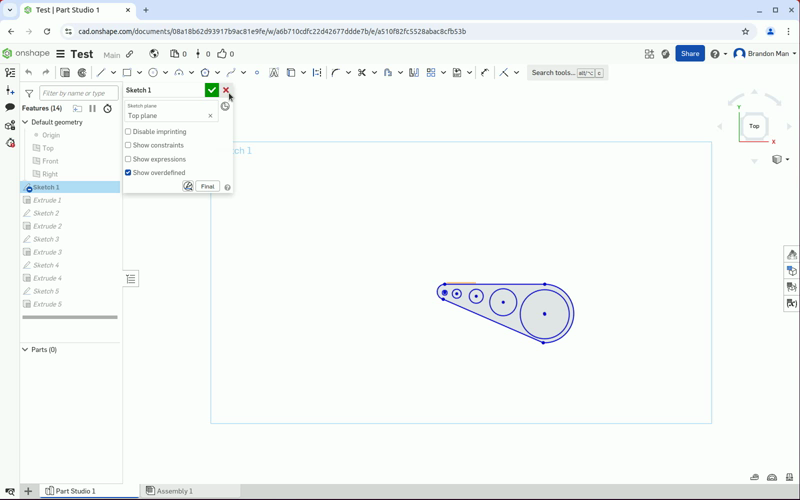
key(shift+s)
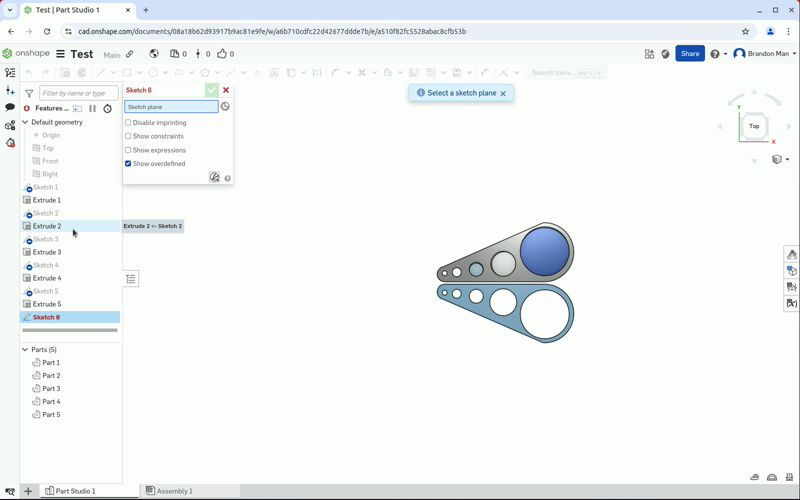
scroll(3)
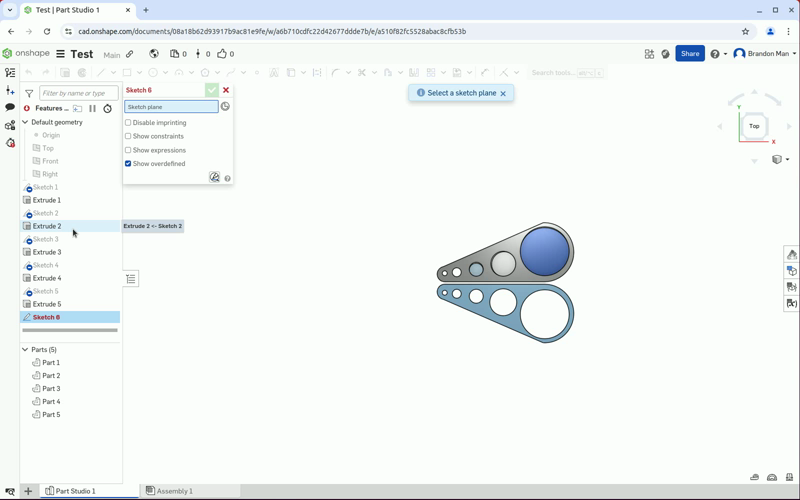
mouse_move(73, 150)
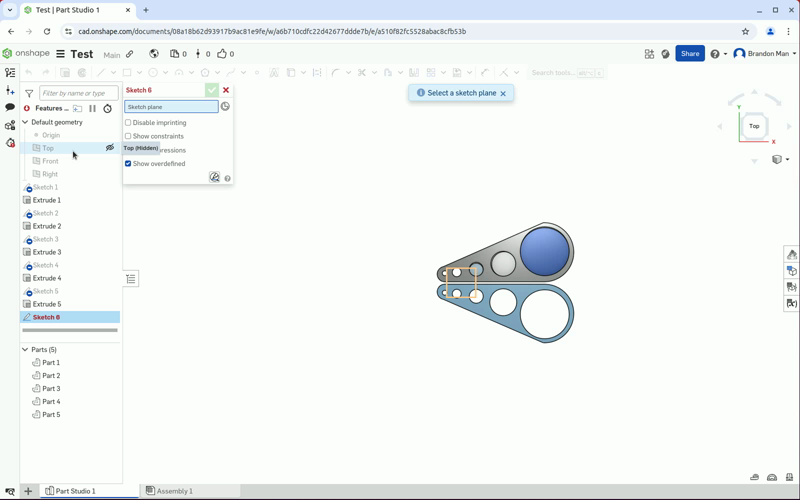
click(73, 150)
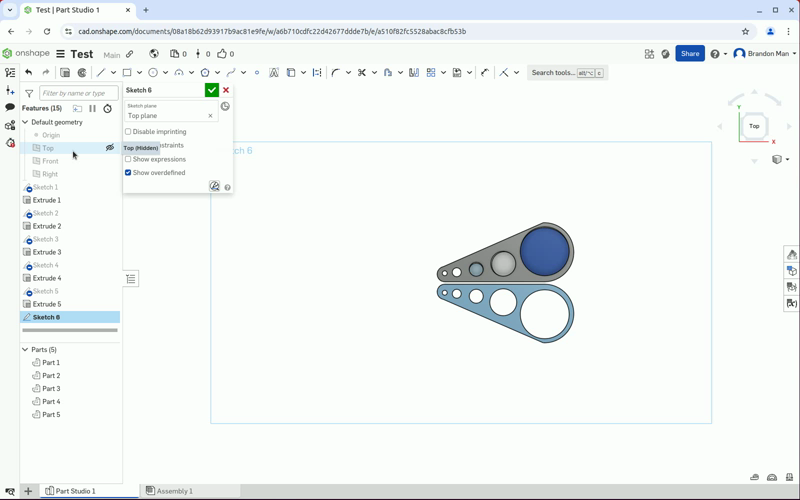
mouse_move(73, 352)
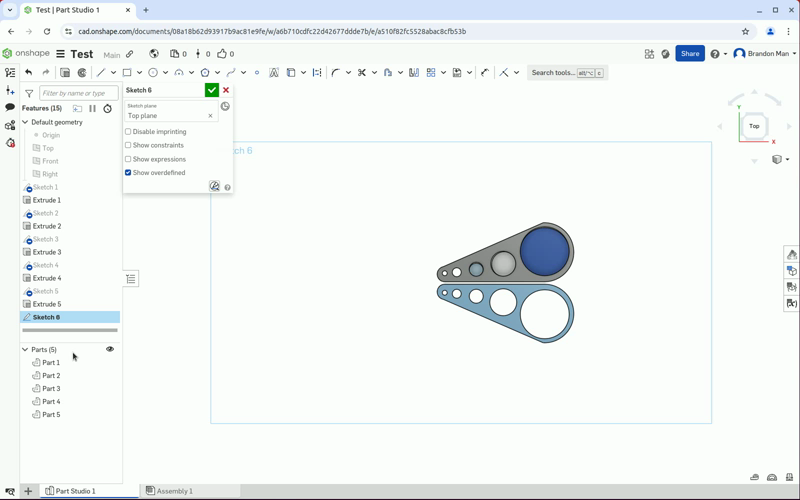
key(y)
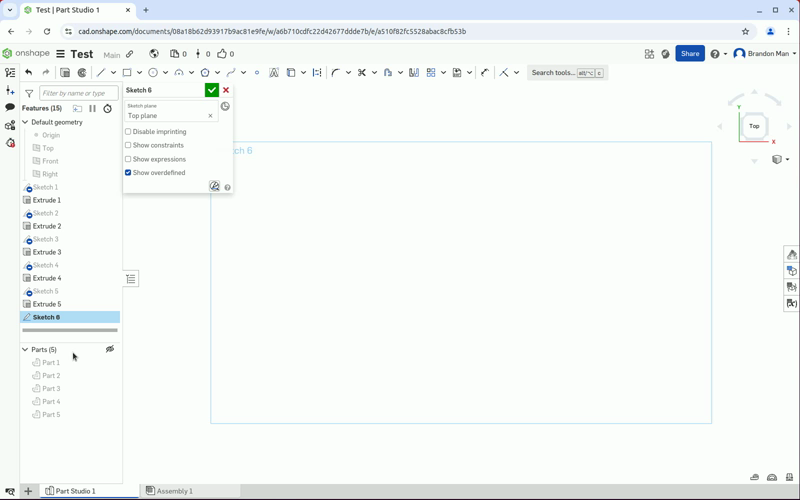
key(c)
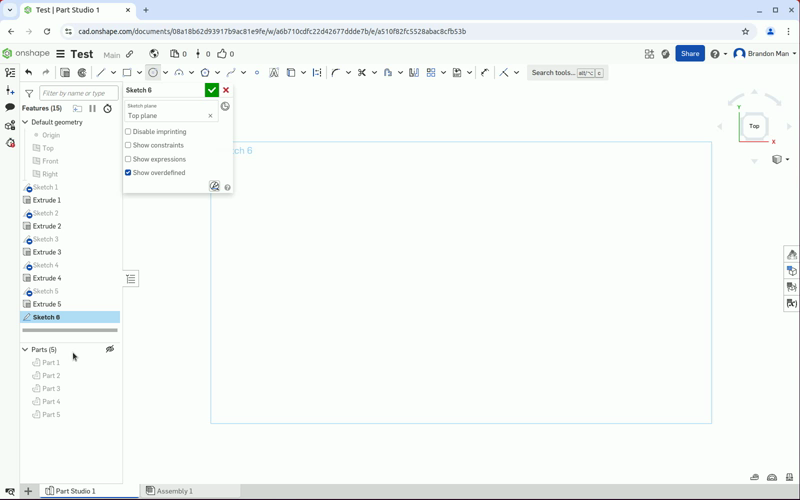
key_down(shift)
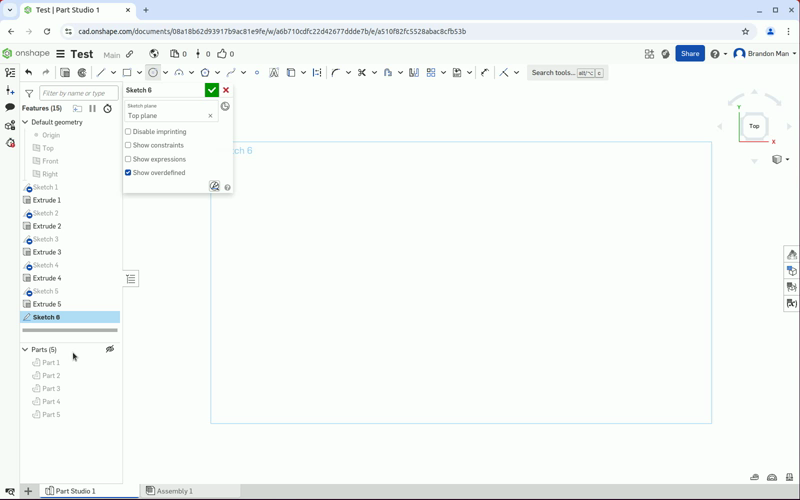
mouse_move(457, 272)
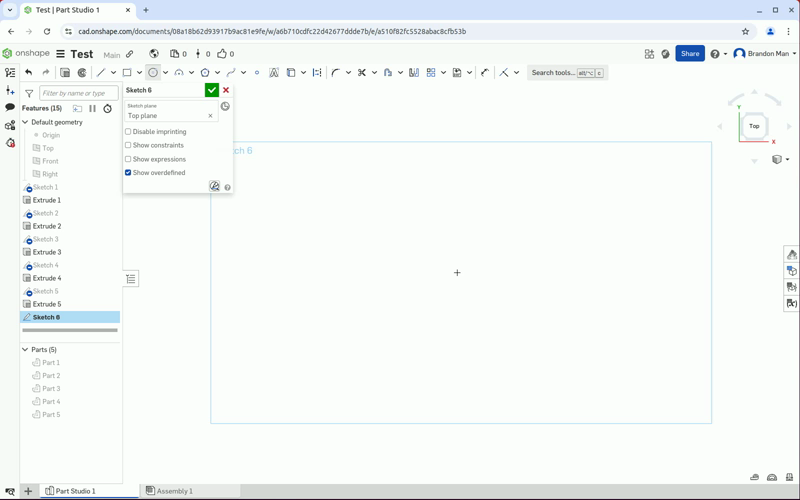
click(457, 272)
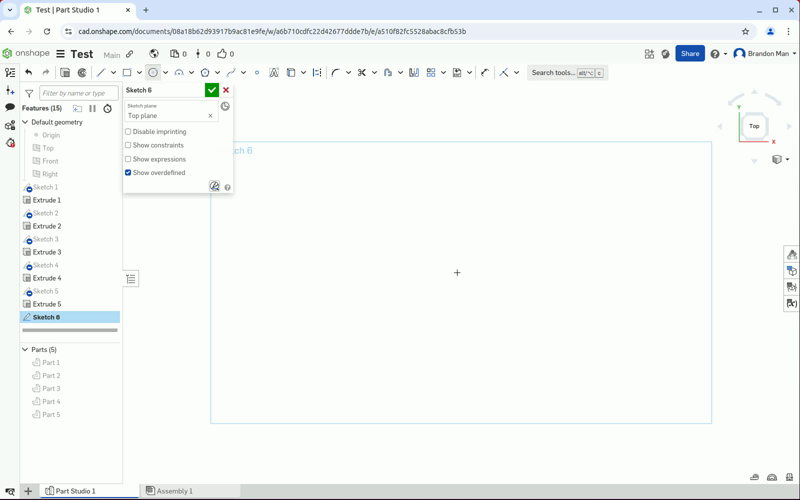
key_up(shift)
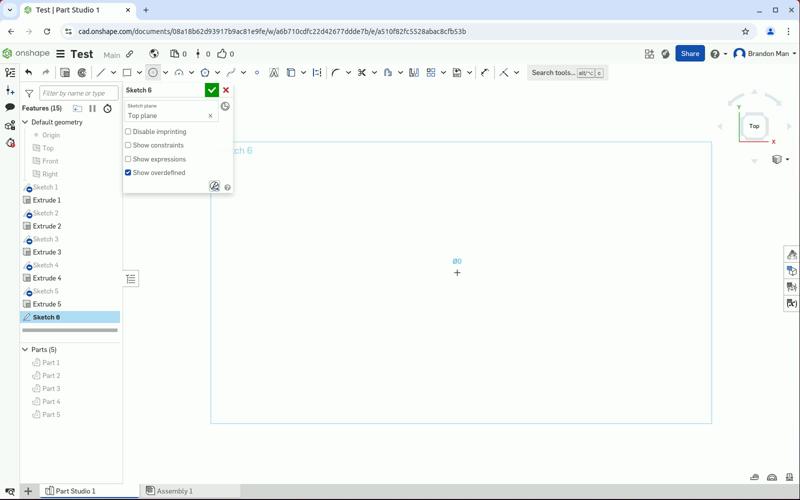
mouse_move(462, 272)
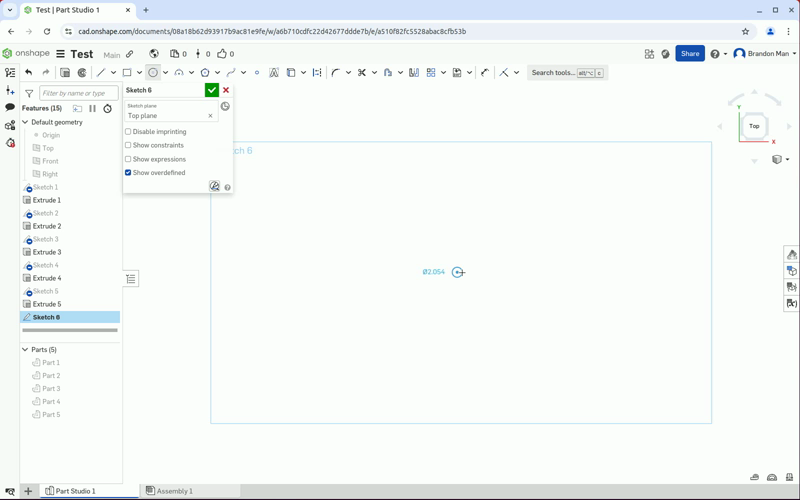
click(462, 272)
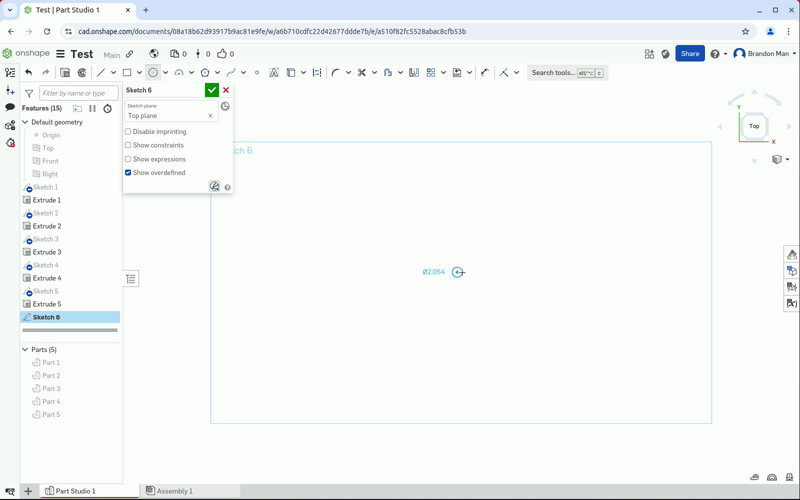
key(esc)
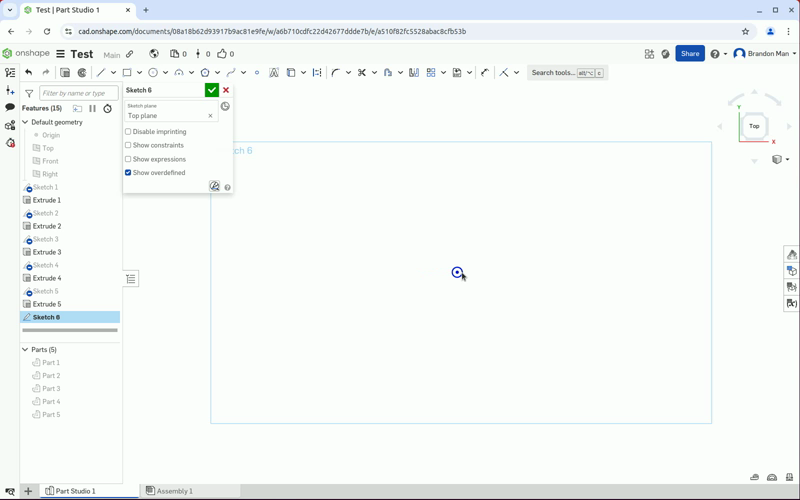
mouse_move(459, 275)
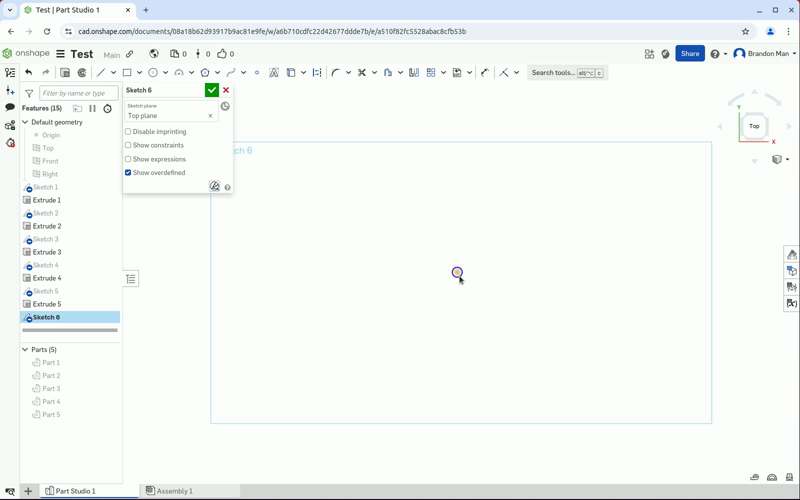
scroll(6)
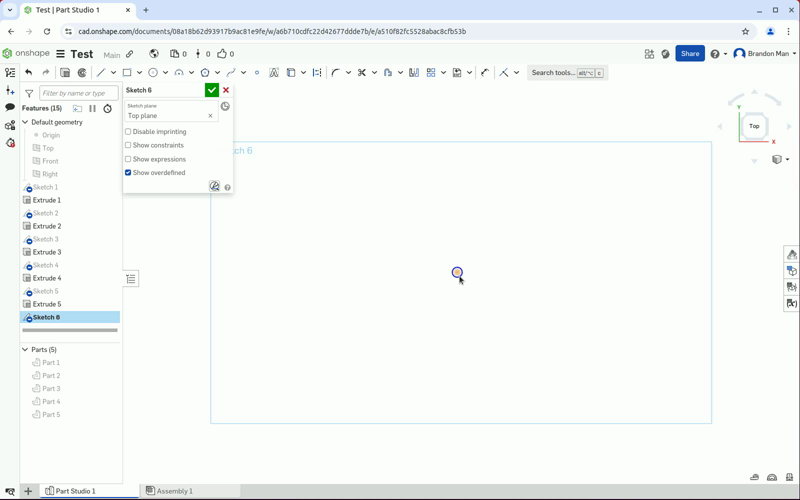
scroll(6)
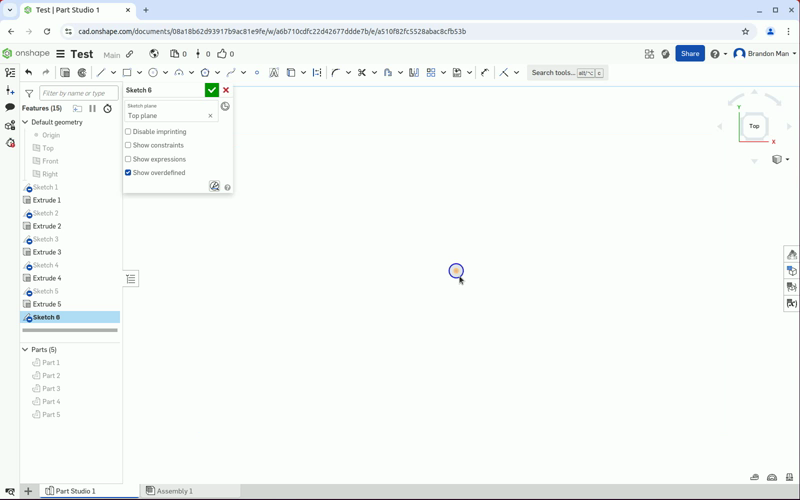
scroll(6)
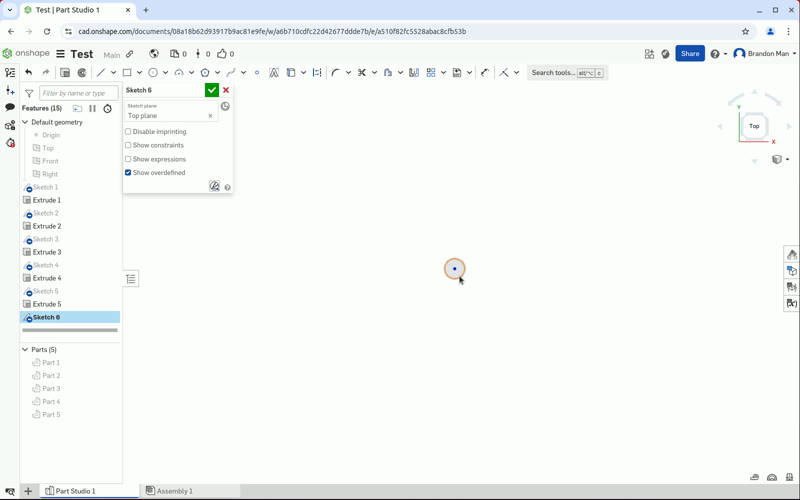
scroll(6)
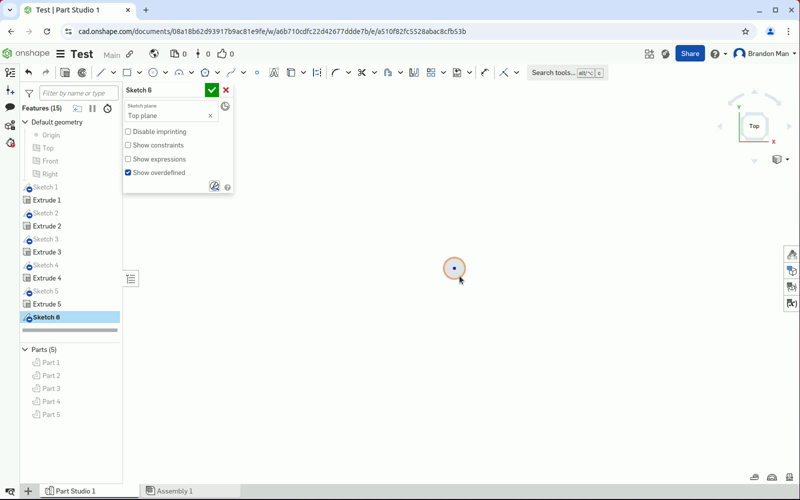
scroll(6)
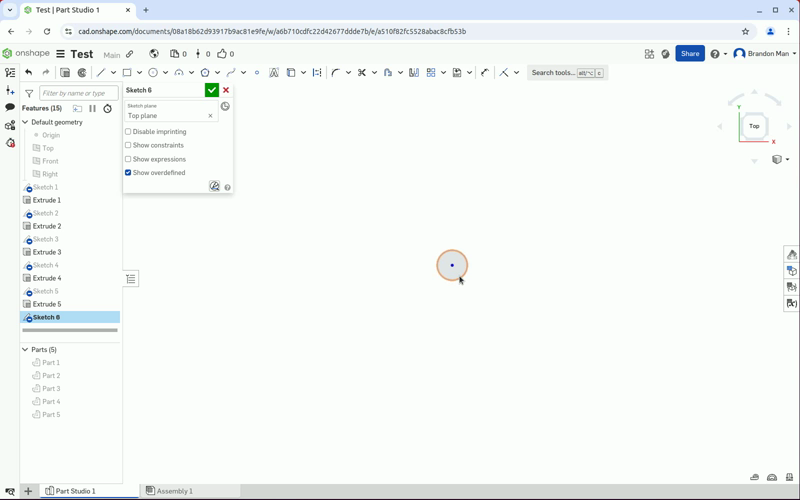
scroll(6)
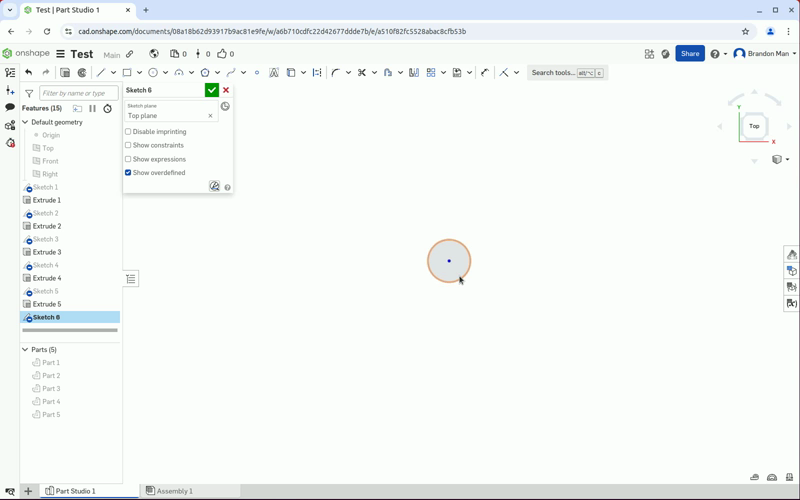
scroll(6)
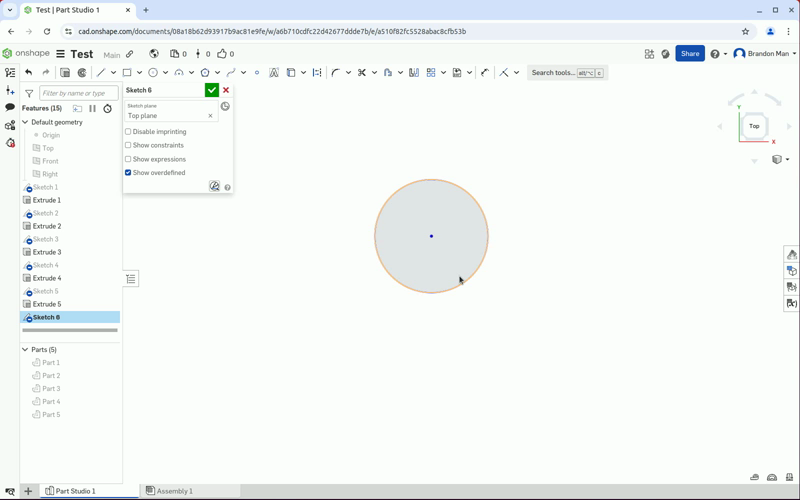
click(459, 275)
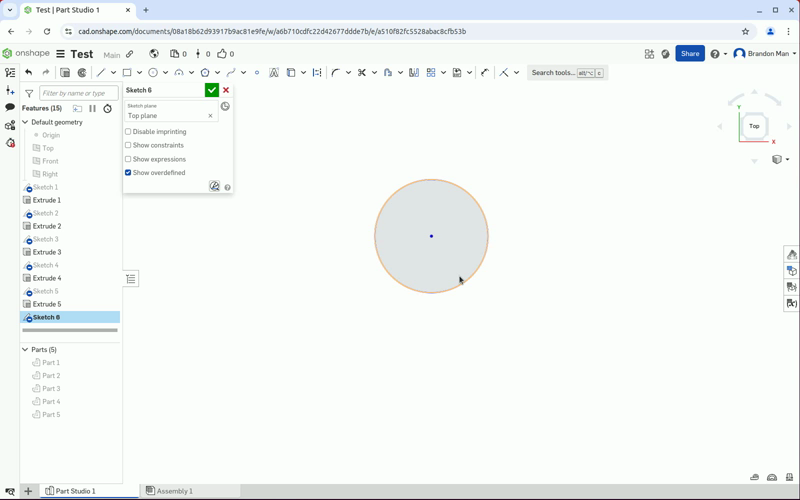
scroll(-6)
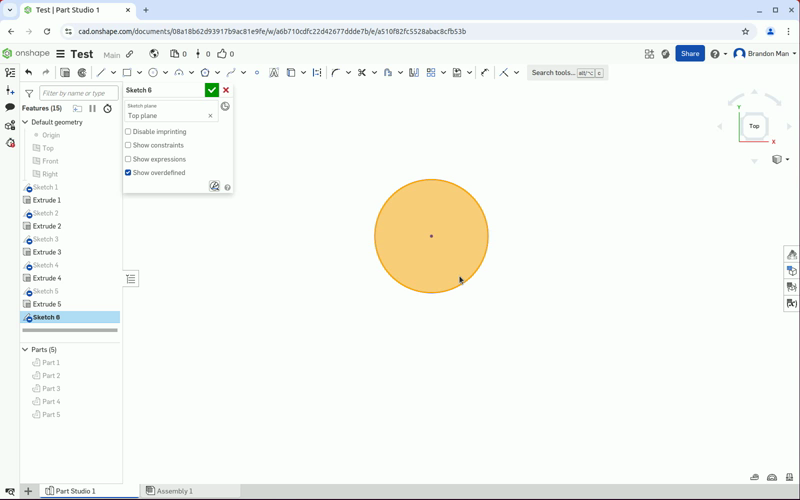
scroll(-6)
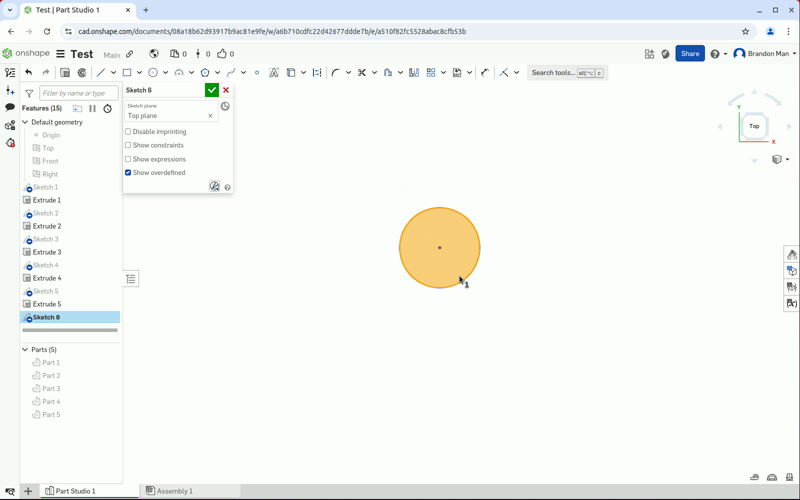
scroll(-6)
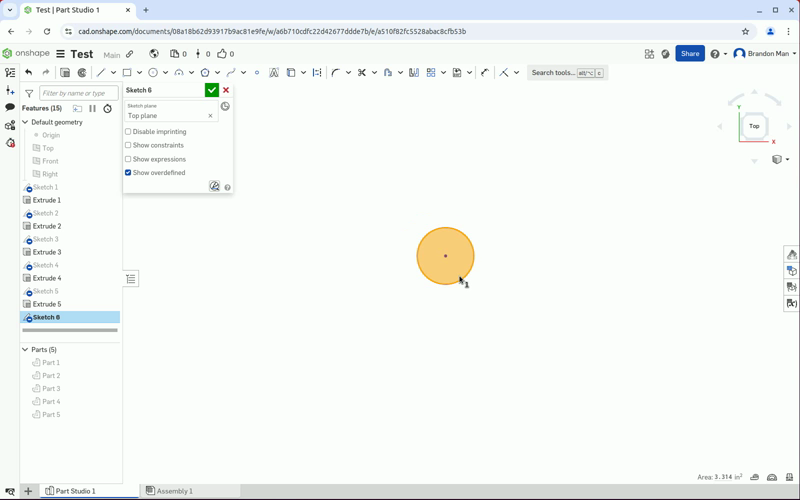
scroll(-6)
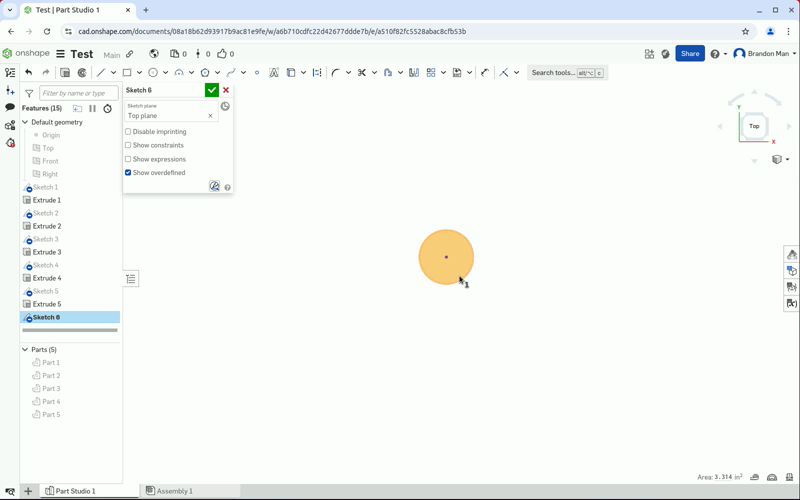
scroll(-6)
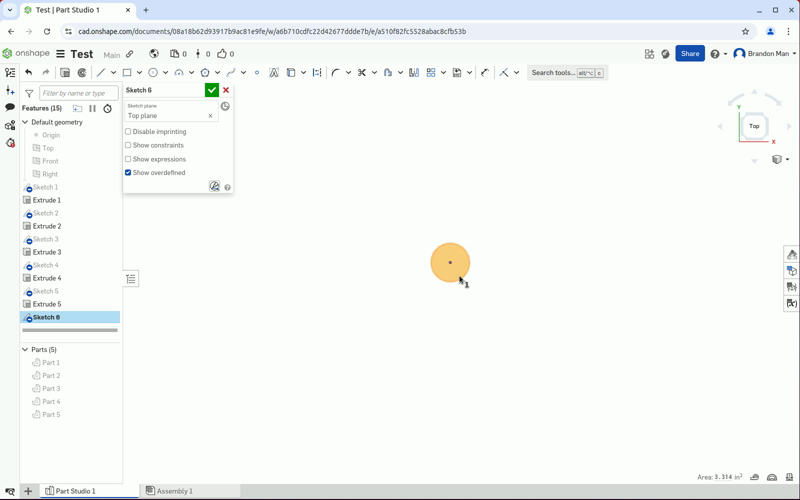
scroll(-6)
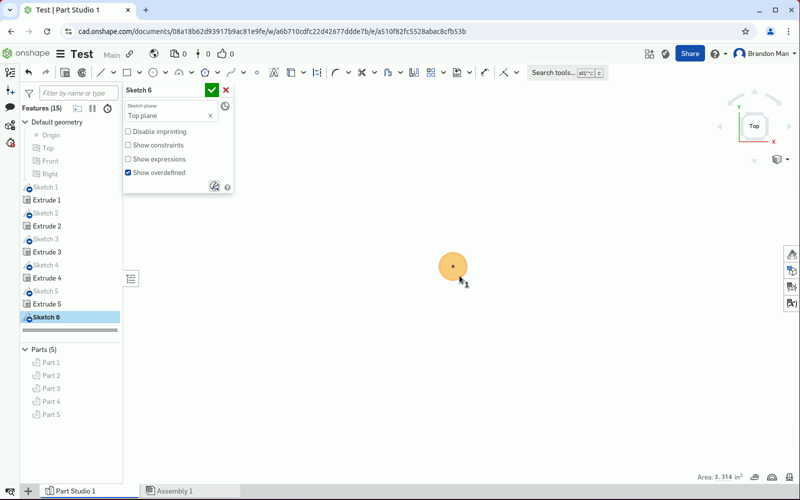
scroll(-6)
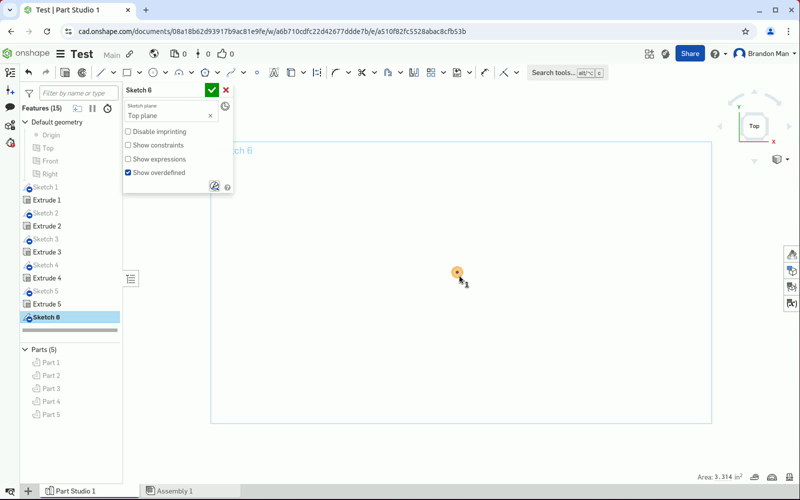
mouse_move(73, 352)
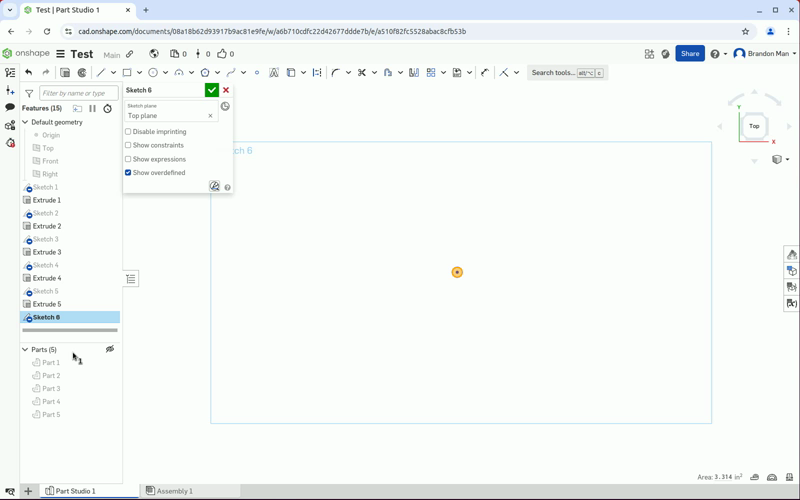
key(shift+y)
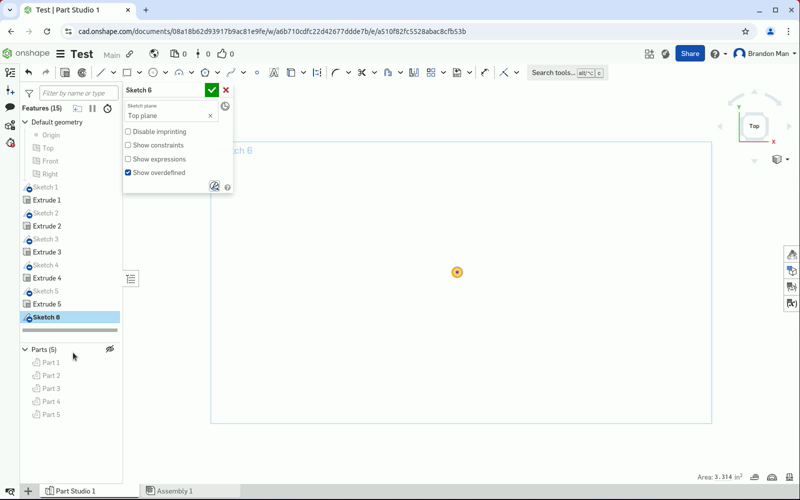
key(shift+e)
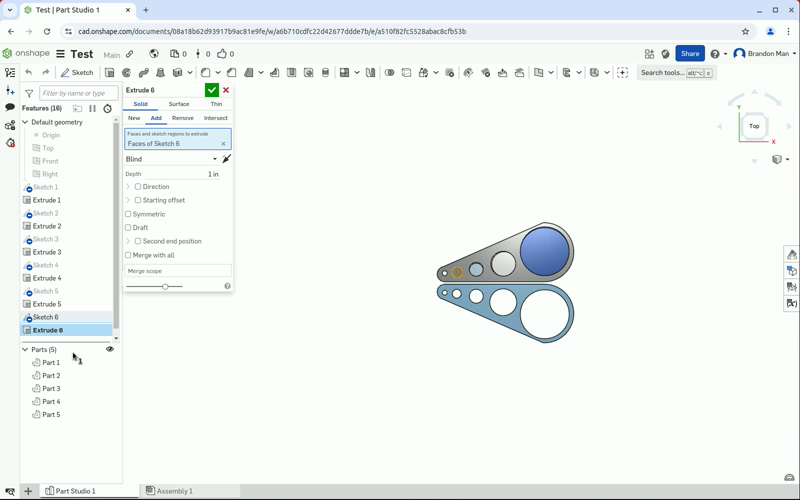
mouse_move(143, 106)
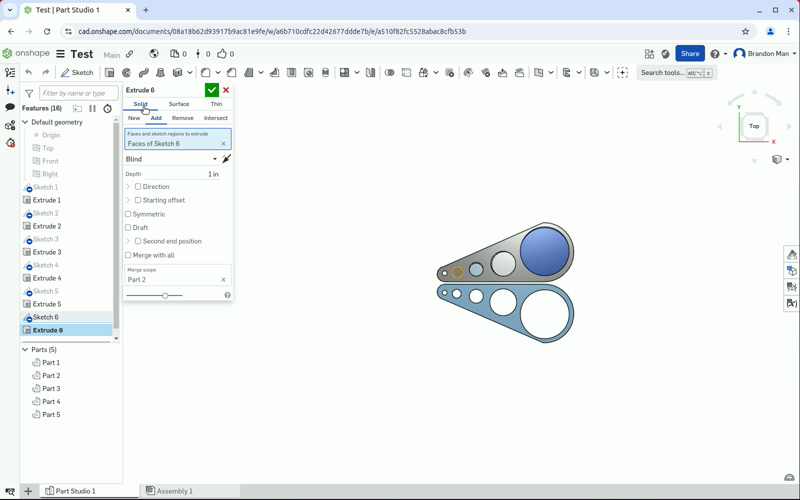
click(143, 106)
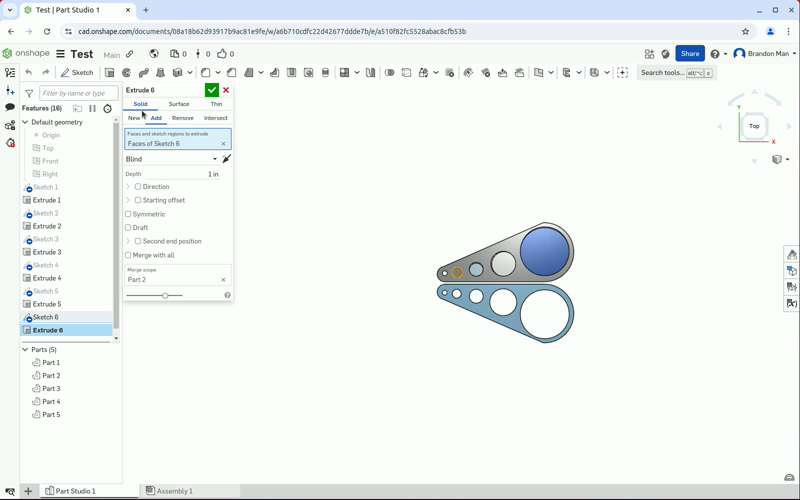
mouse_move(137, 120)
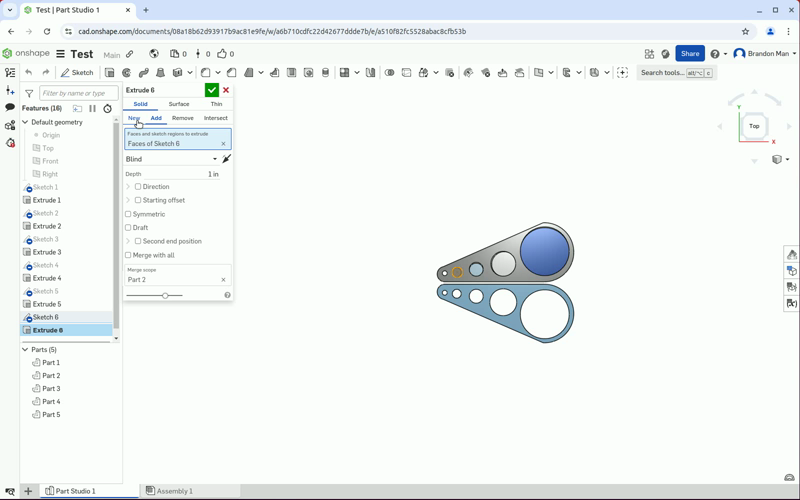
click(137, 120)
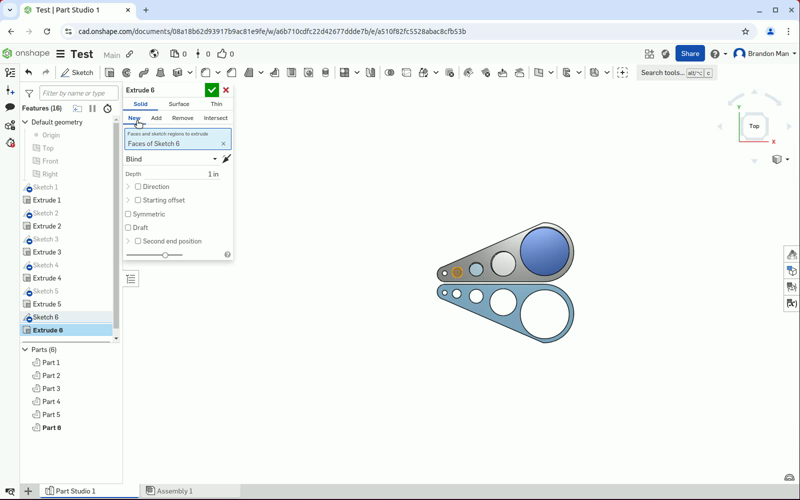
key(tab, 4)
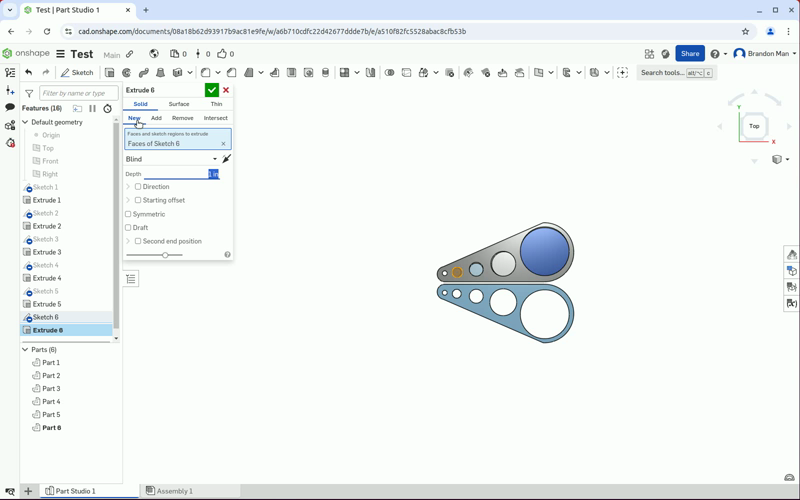
text(-1.444)
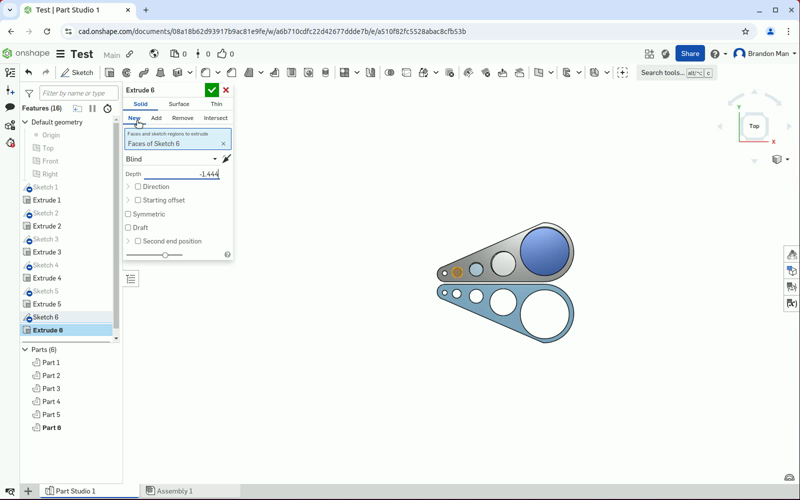
key(enter)
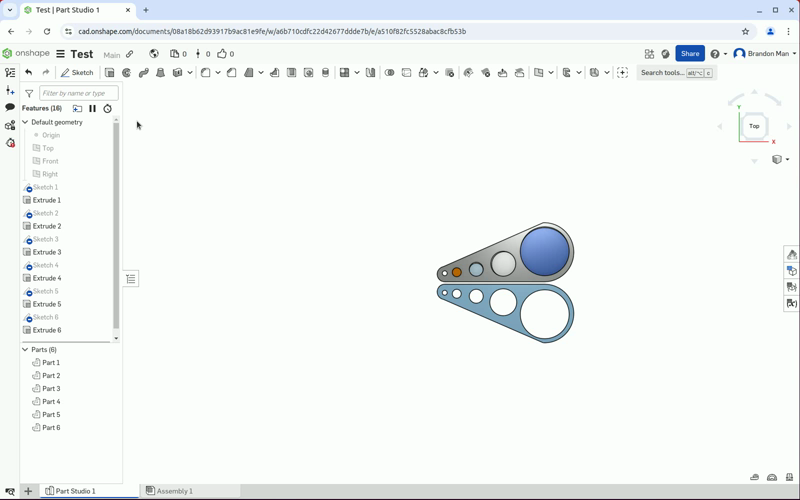
key(shift+h)
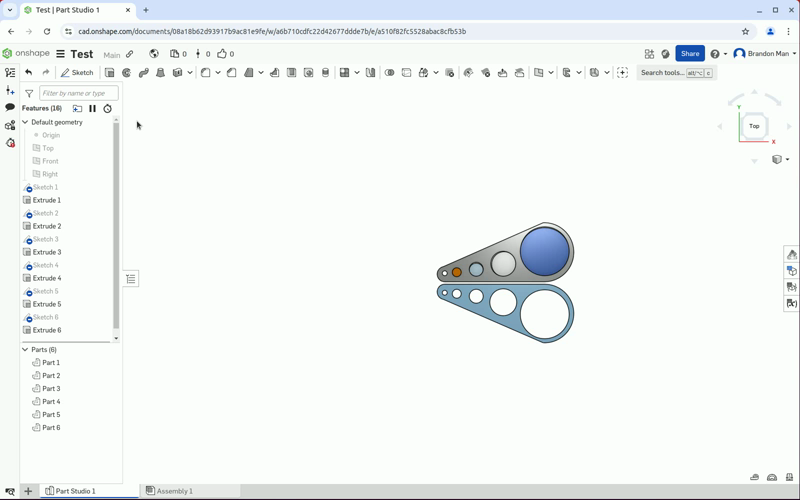
key(shift+h)
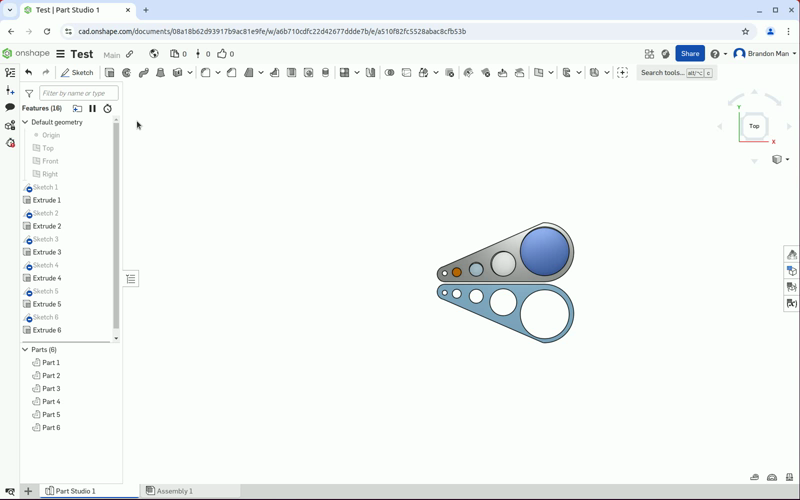
mouse_move(69, 189)
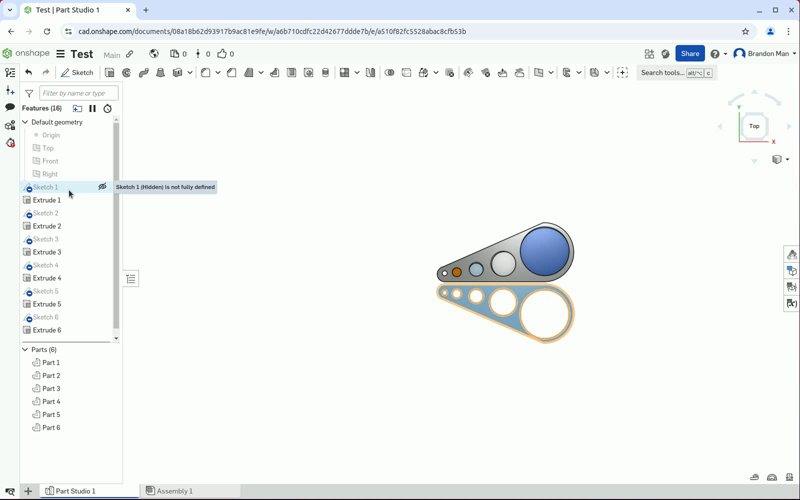
click(69, 189)
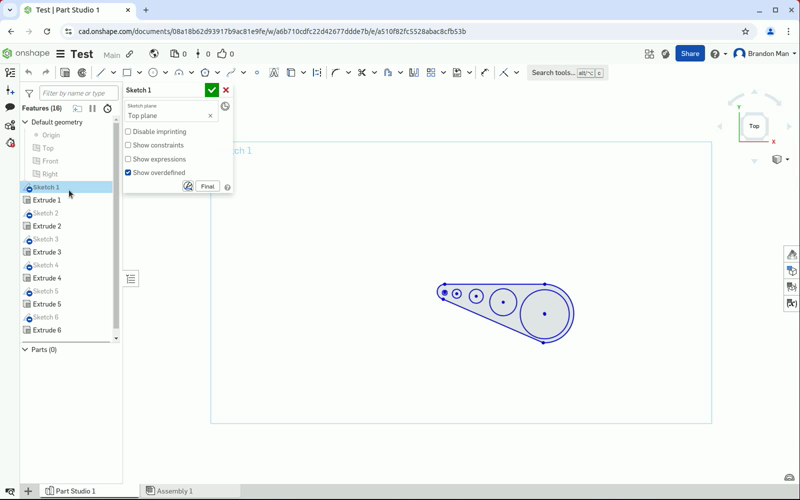
mouse_move(229, 92)
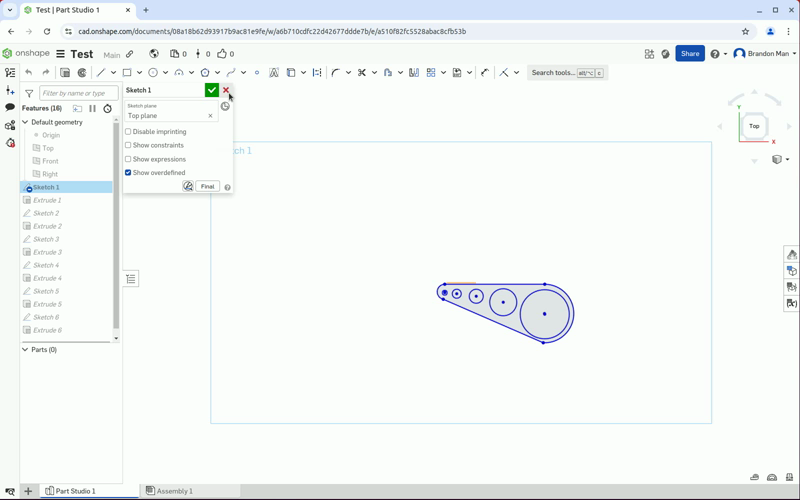
click(229, 92)
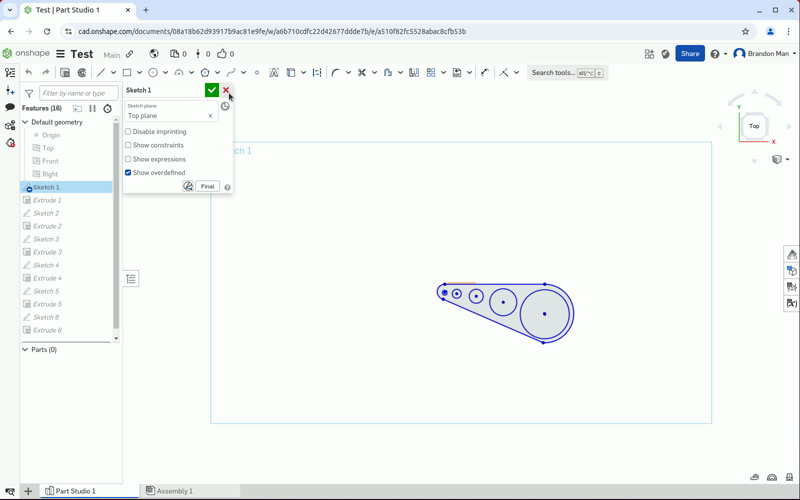
key(shift+s)
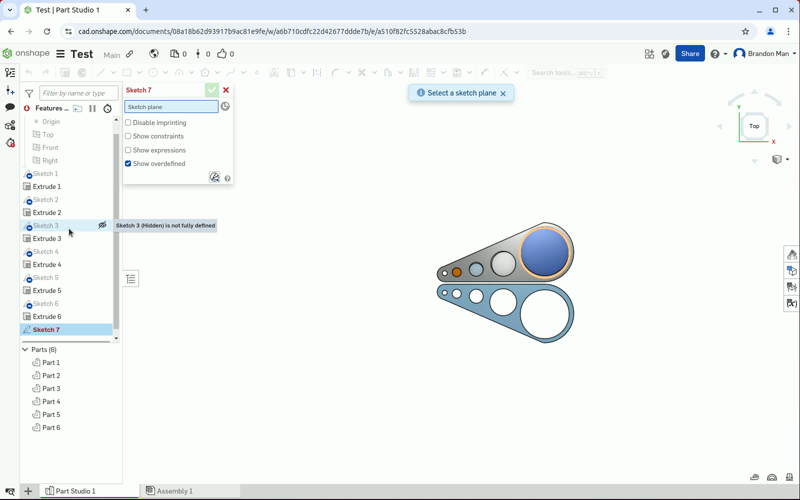
scroll(3)
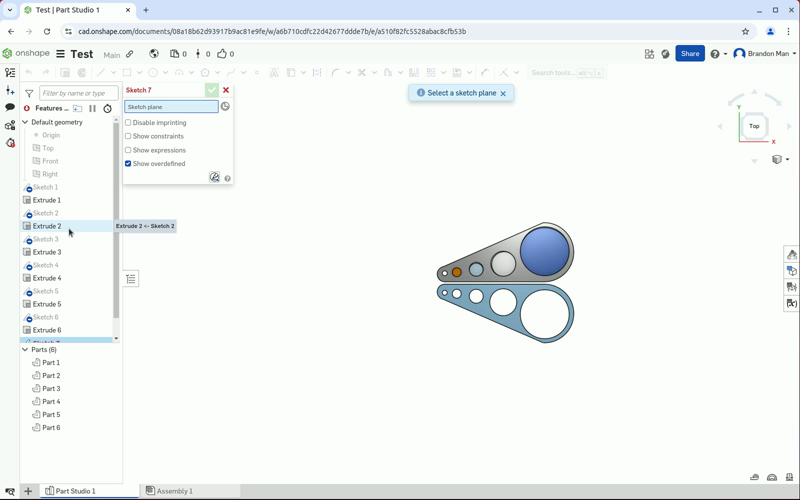
mouse_move(69, 150)
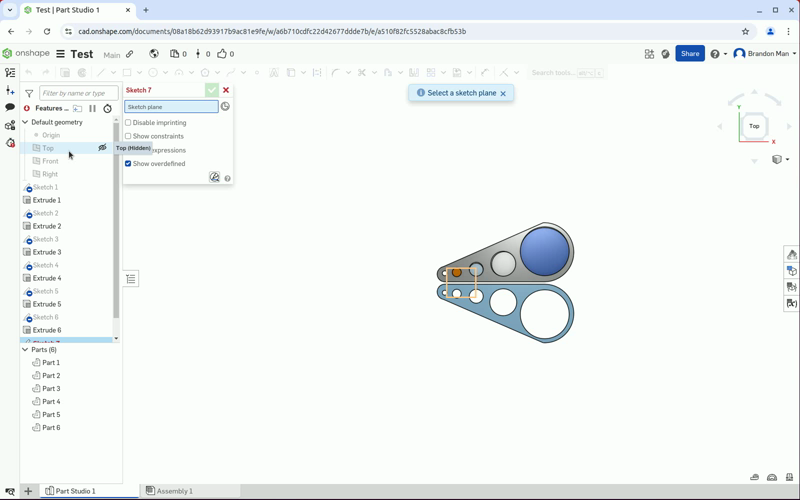
click(69, 150)
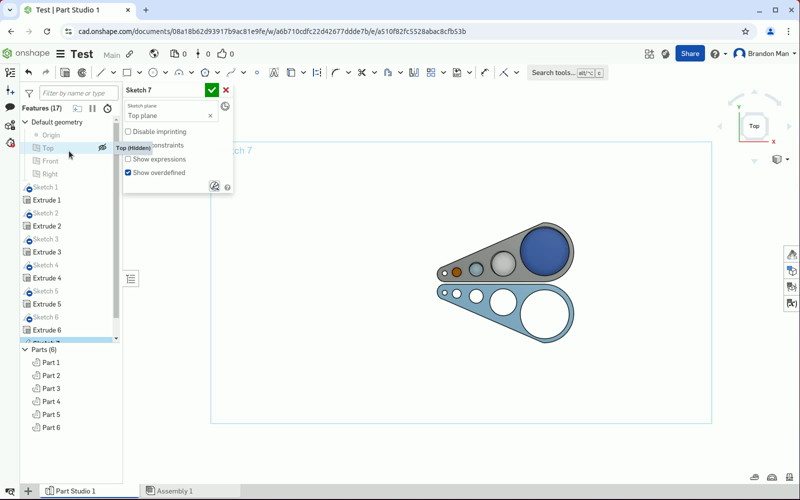
mouse_move(73, 352)
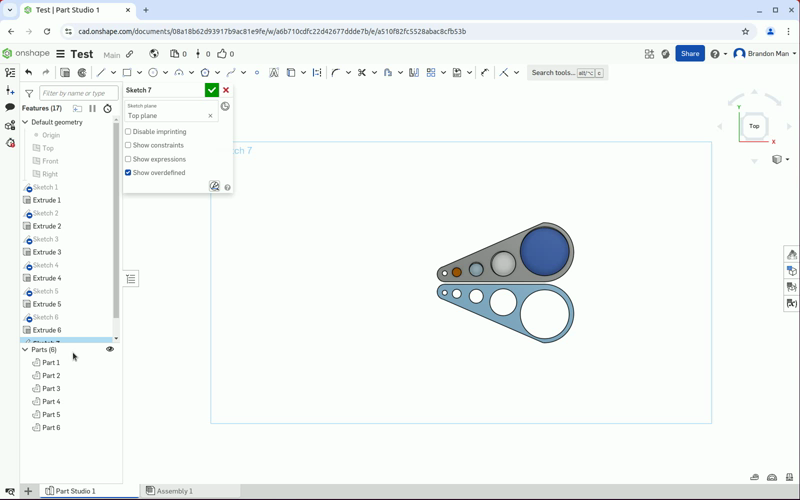
key(y)
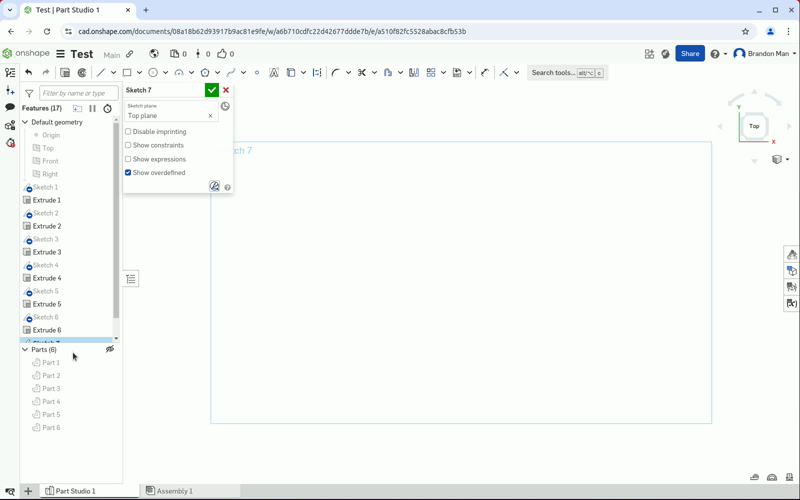
key(c)
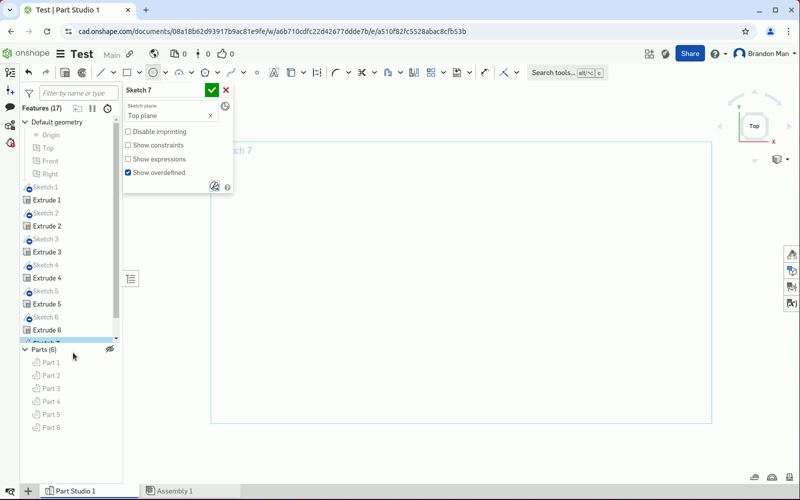
key_down(shift)
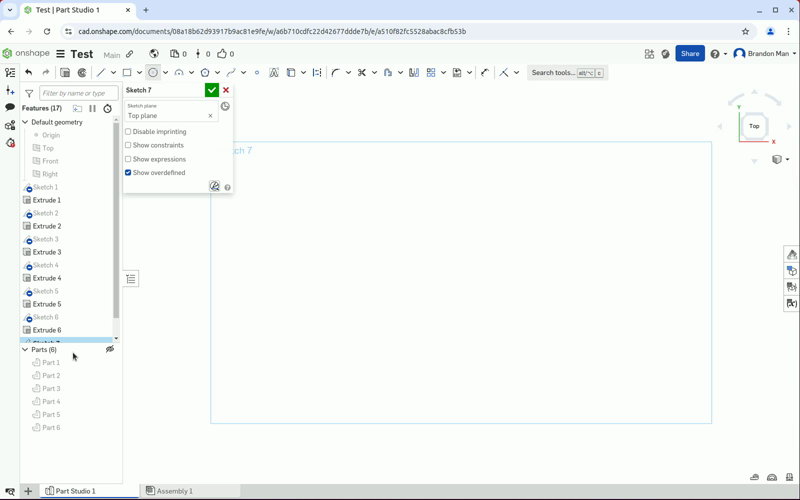
mouse_move(444, 273)
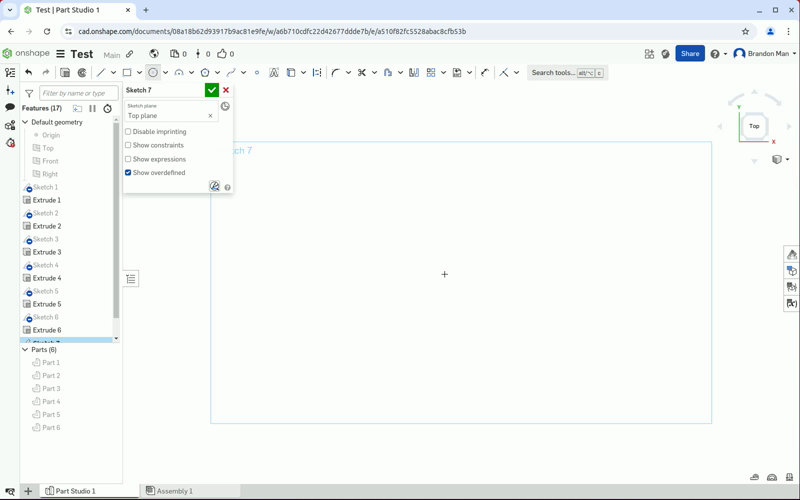
click(444, 273)
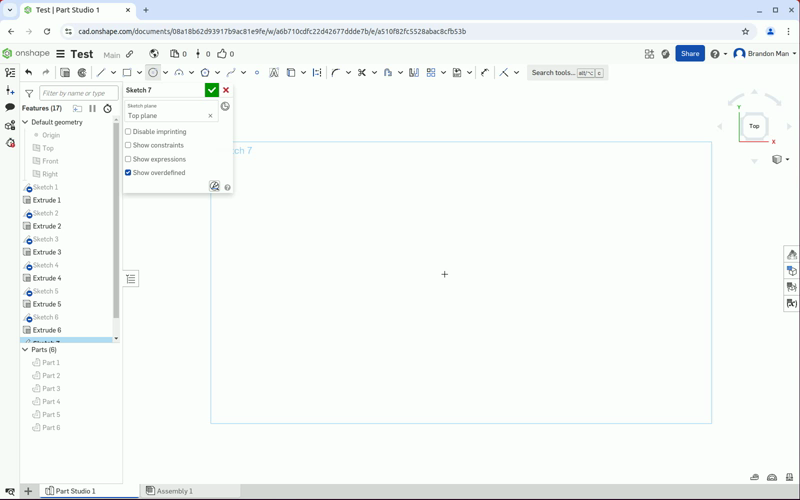
key_up(shift)
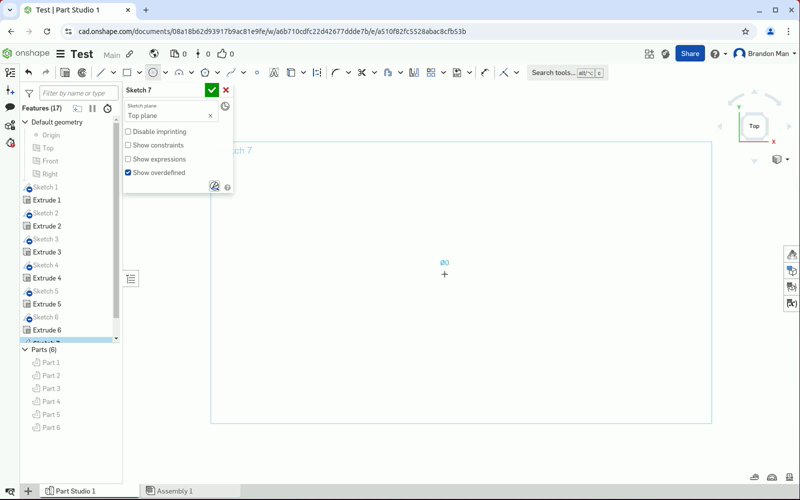
mouse_move(447, 273)
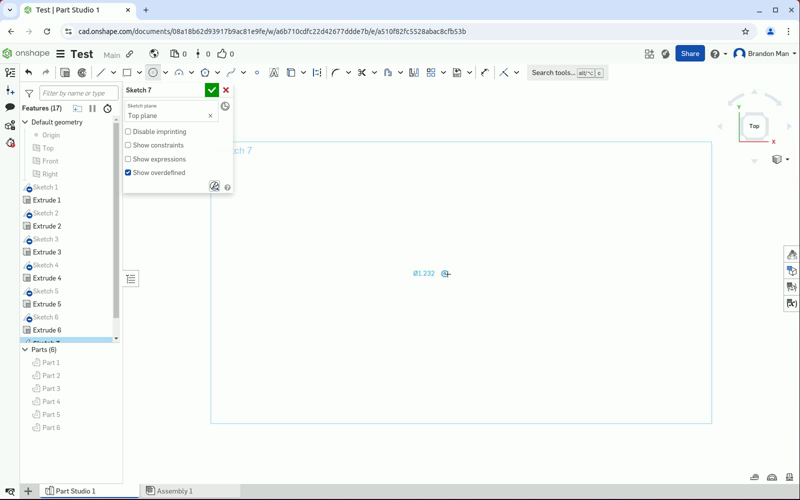
click(447, 273)
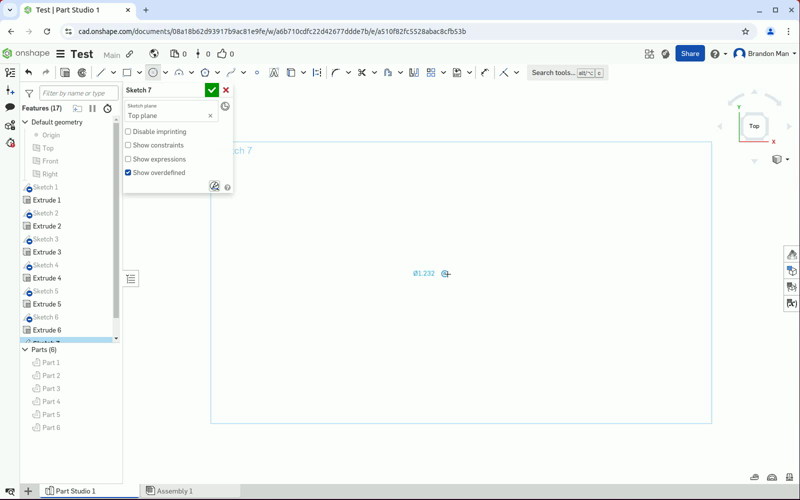
key(esc)
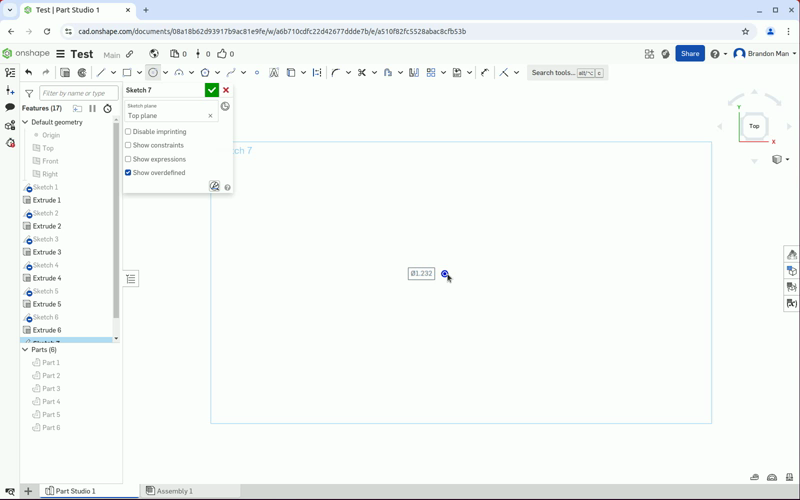
mouse_move(444, 274)
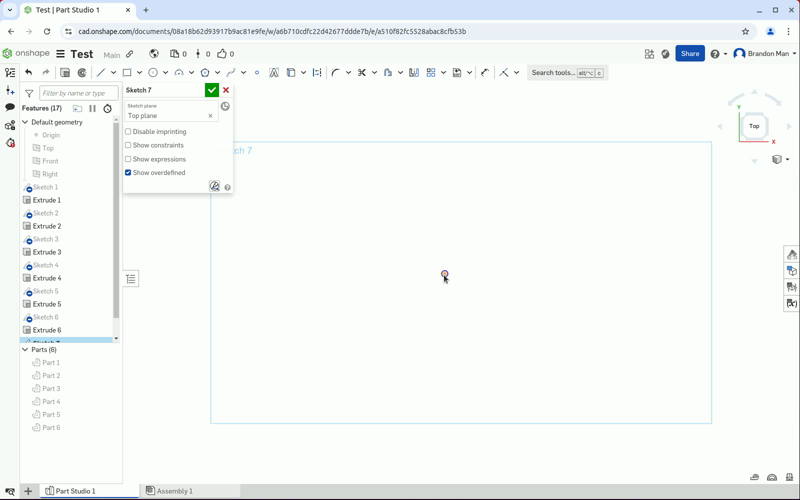
scroll(6)
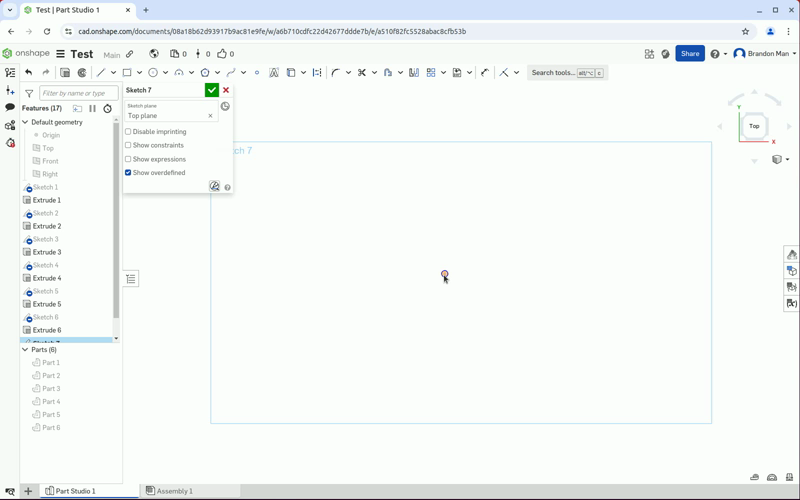
scroll(6)
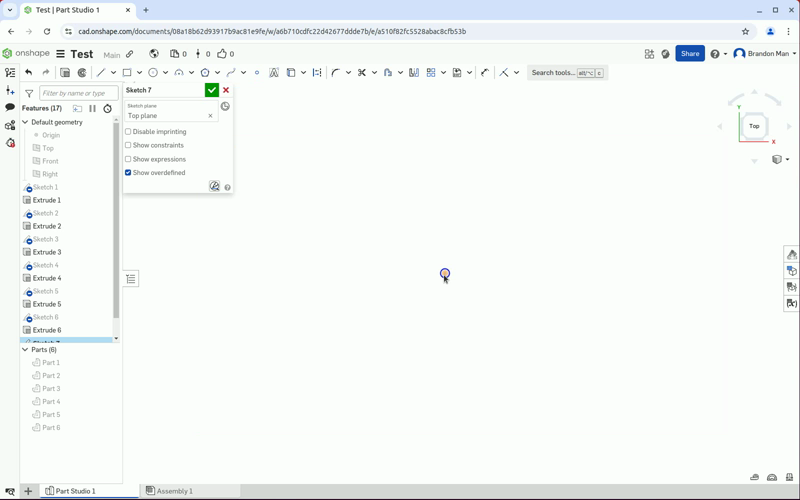
scroll(6)
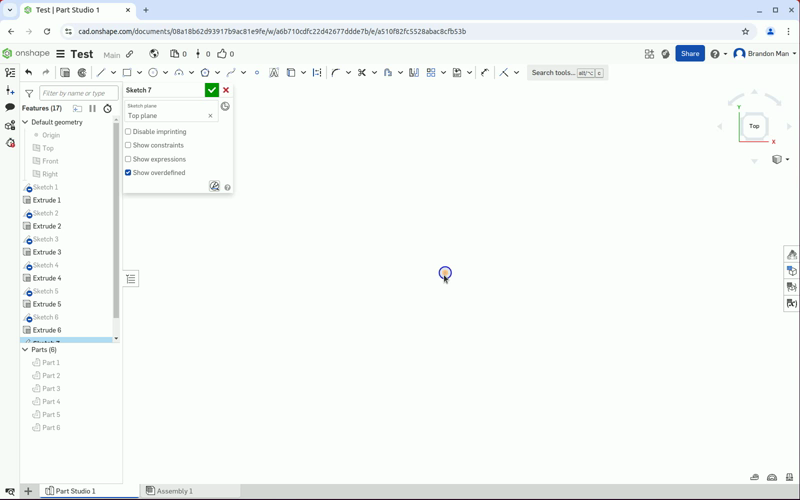
scroll(6)
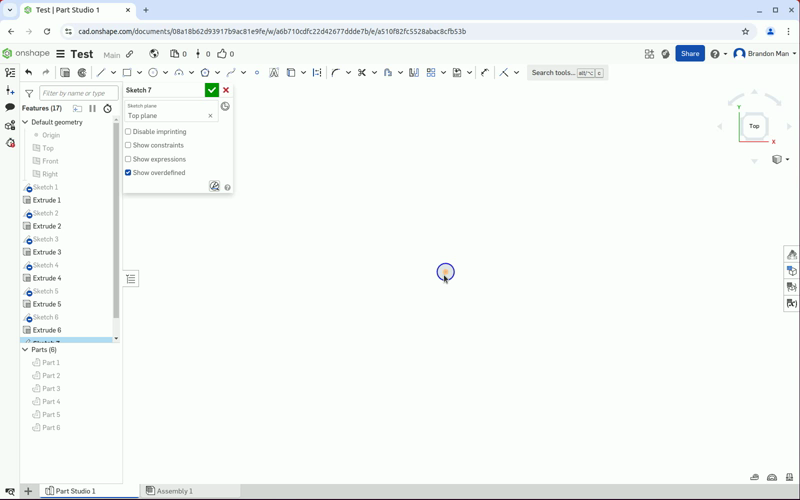
scroll(6)
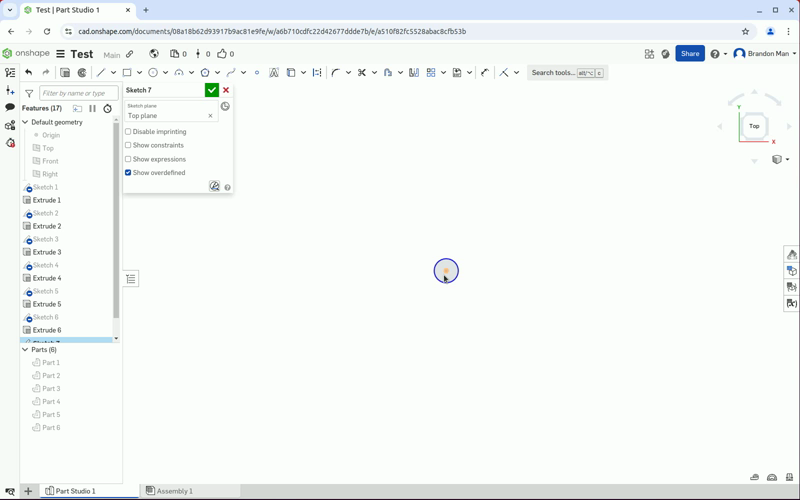
scroll(6)
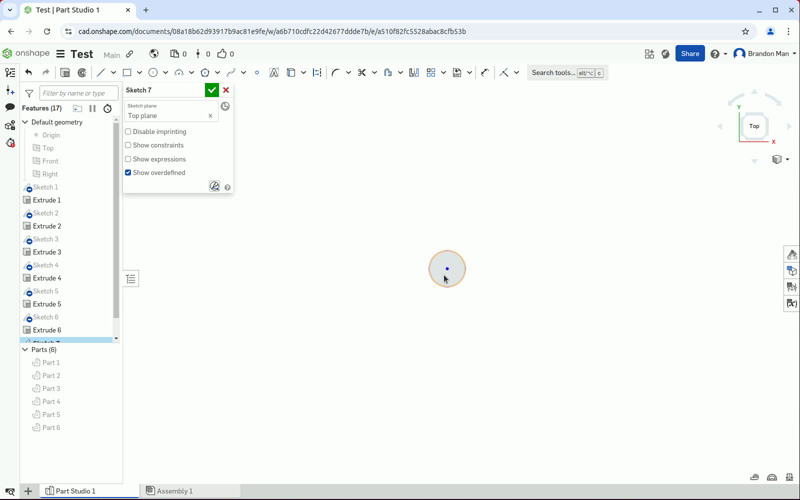
scroll(6)
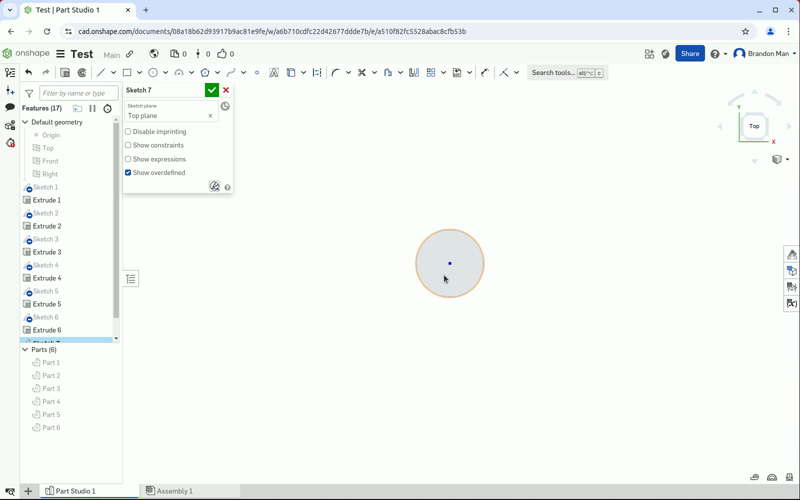
click(444, 274)
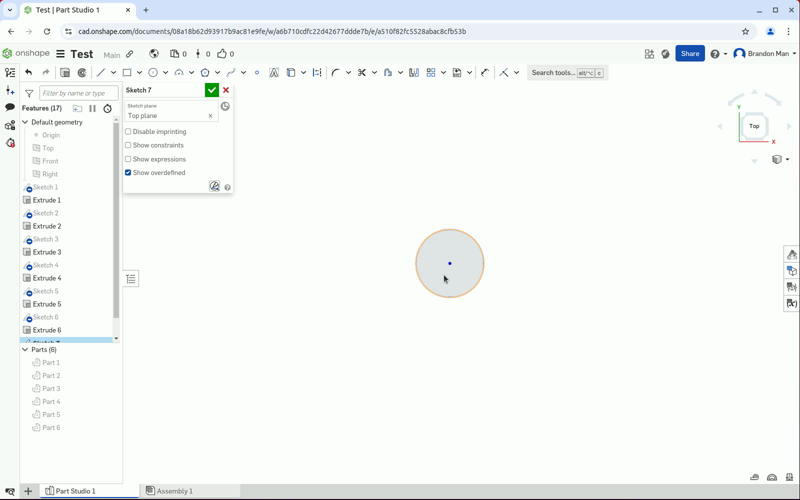
scroll(-6)
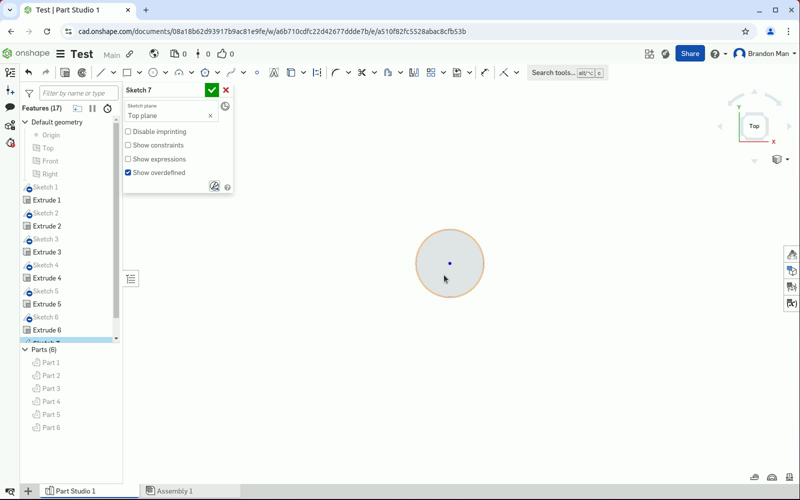
scroll(-6)
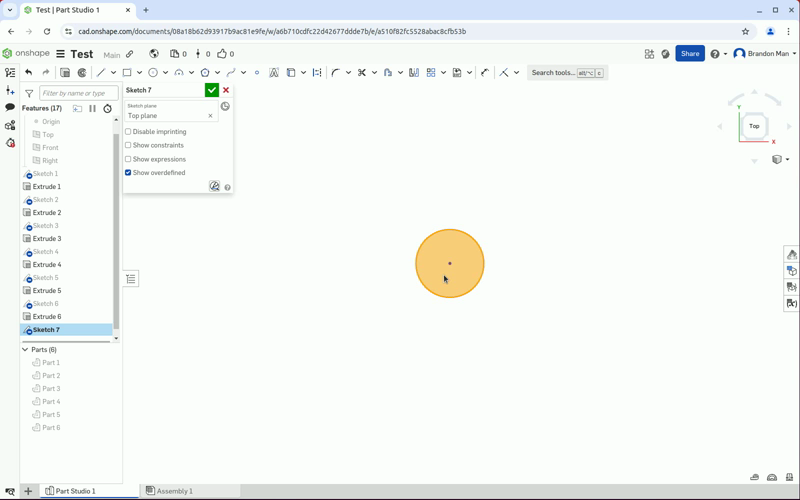
scroll(-6)
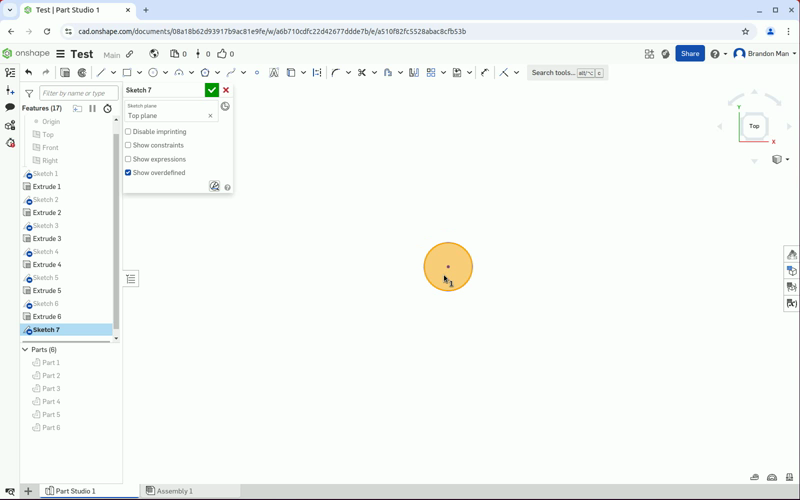
scroll(-6)
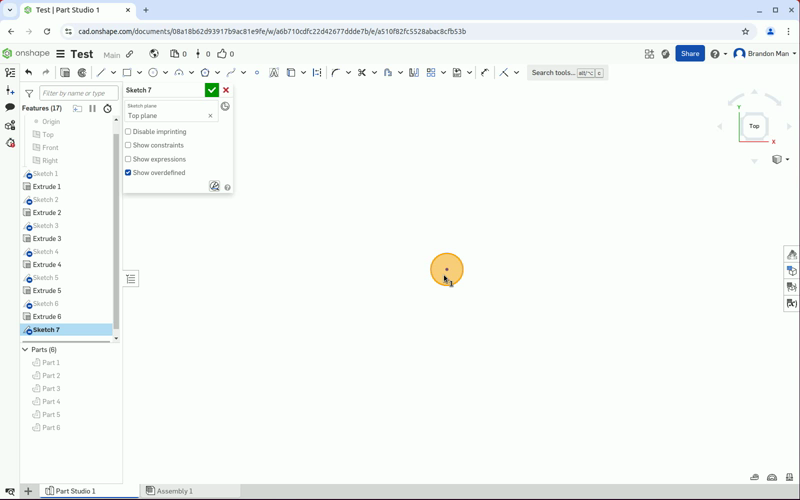
scroll(-6)
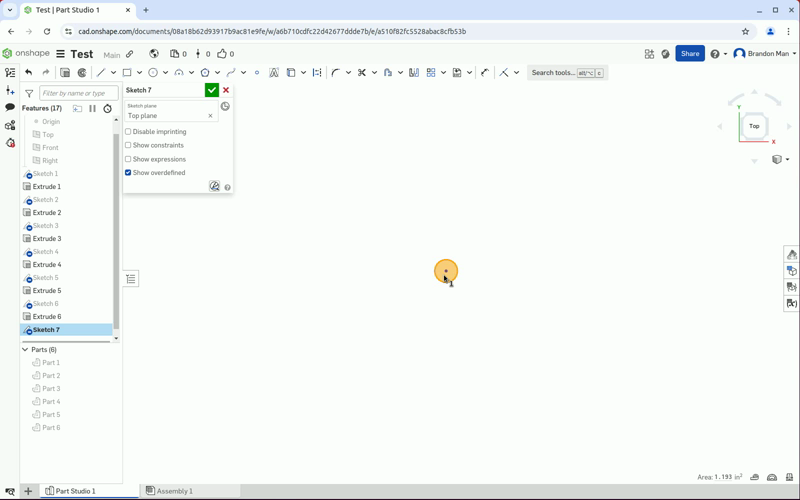
scroll(-6)
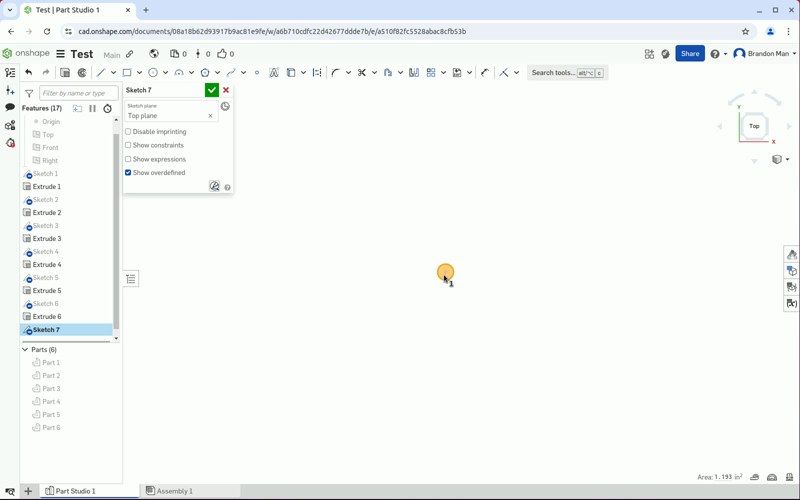
scroll(-6)
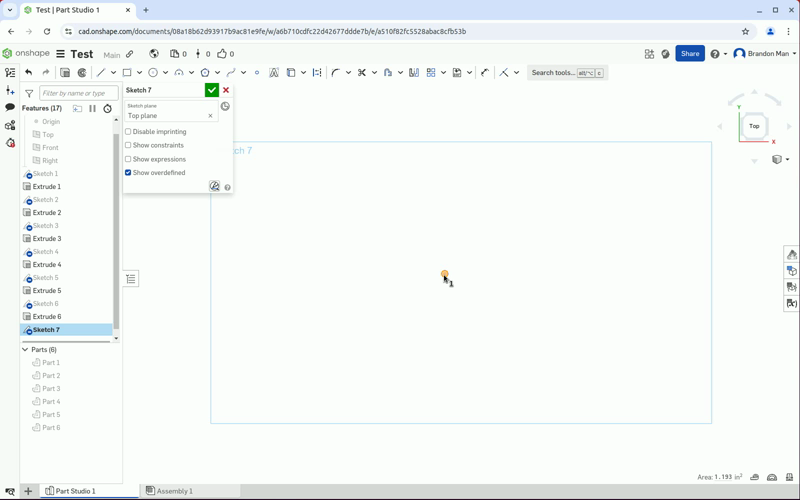
mouse_move(73, 352)
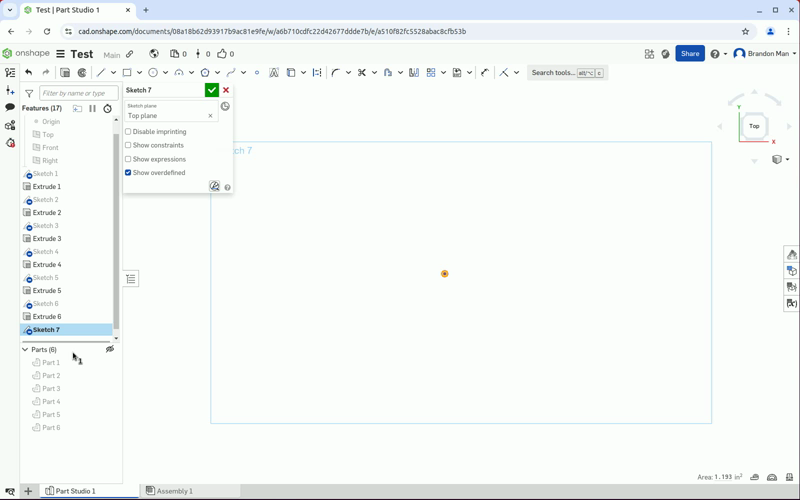
key(shift+y)
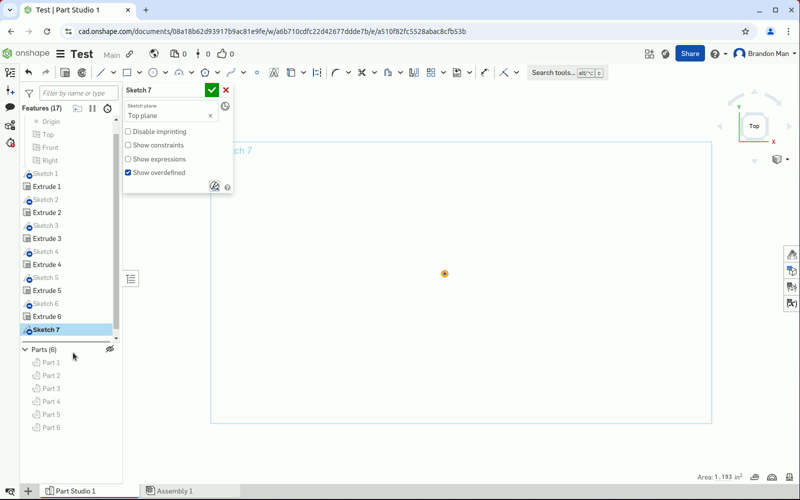
key(shift+e)
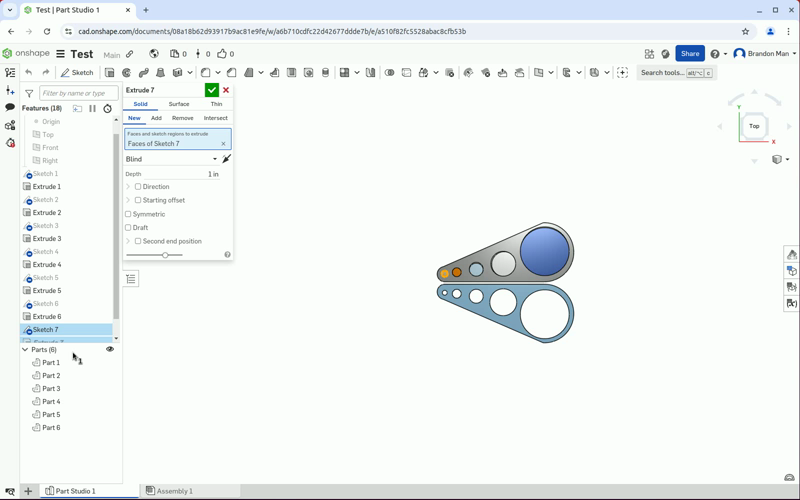
mouse_move(143, 106)
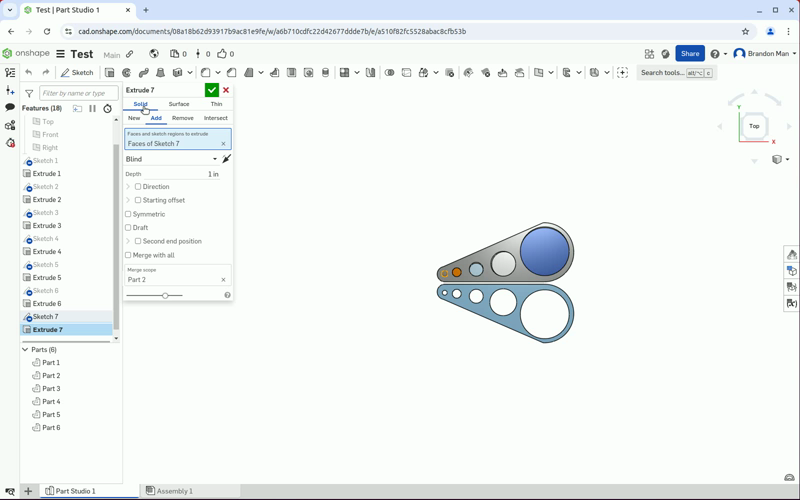
click(143, 106)
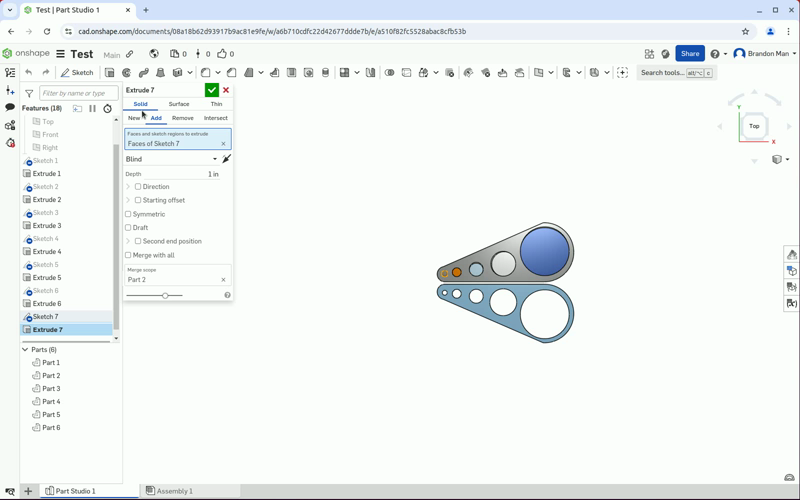
mouse_move(137, 120)
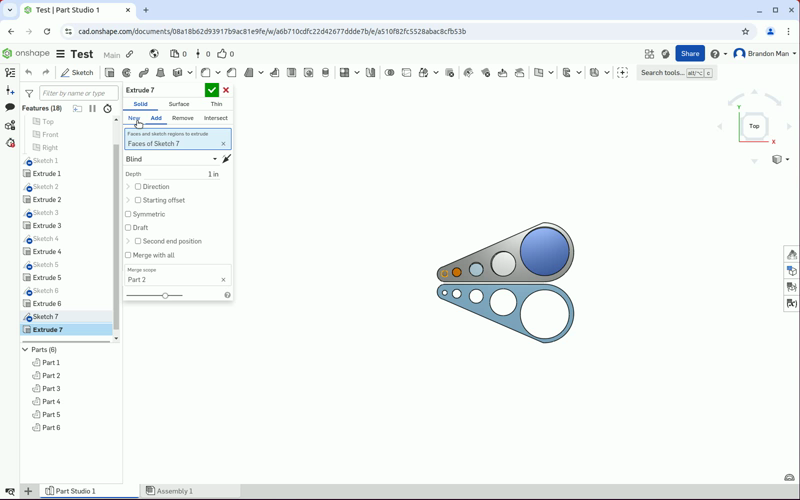
click(137, 120)
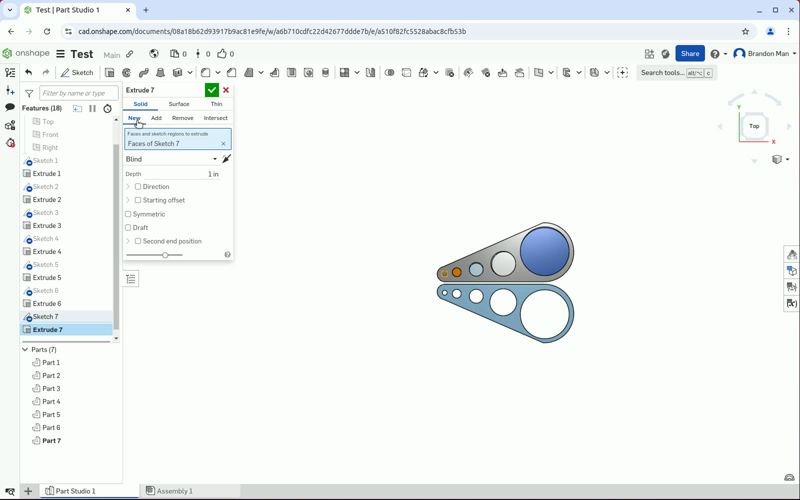
key(tab, 4)
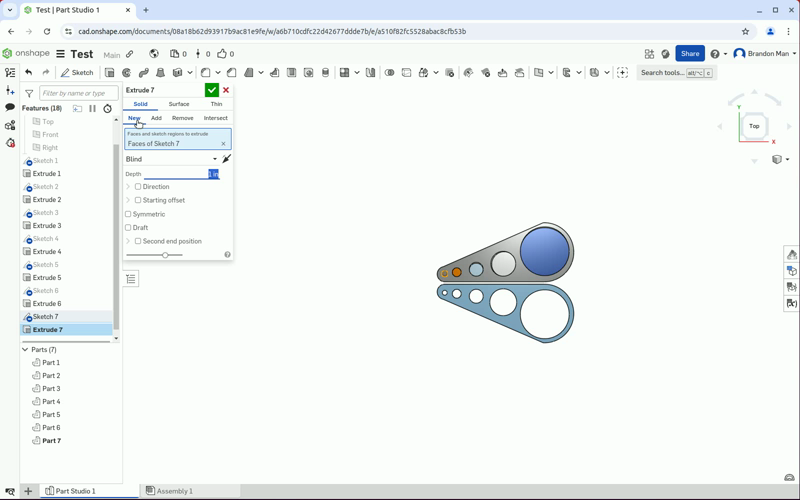
text(-1.444)
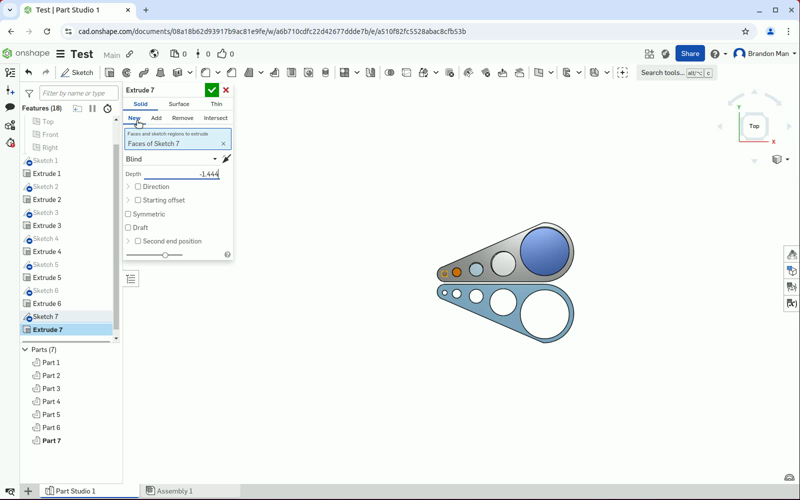
key(enter)
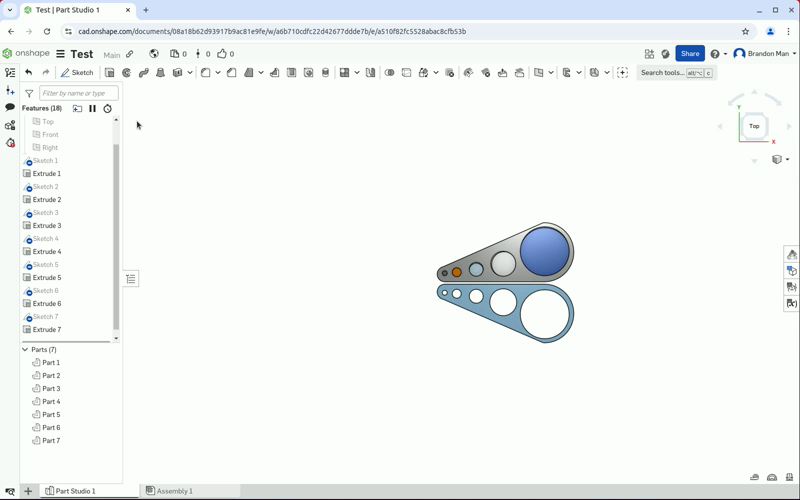
key(shift+h)
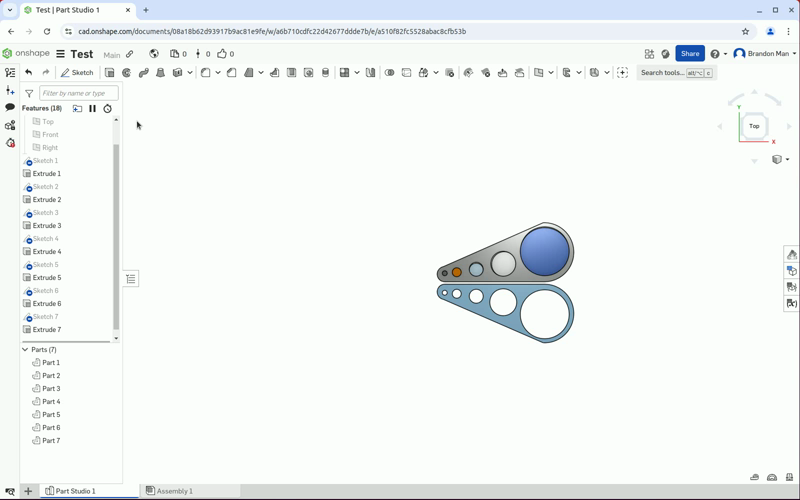
key(shift+h)
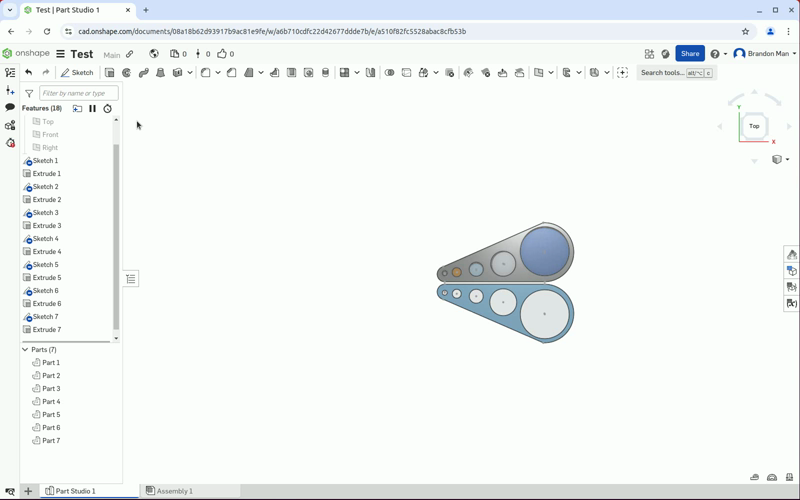
key(shift+7)
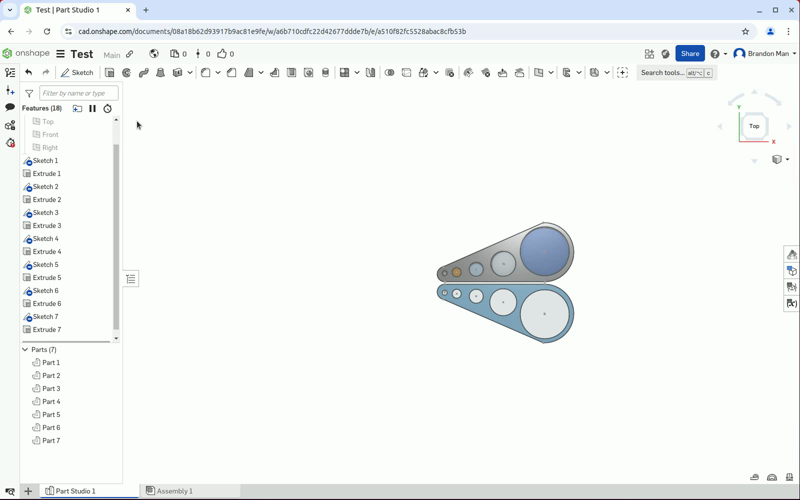
key(up, 3)
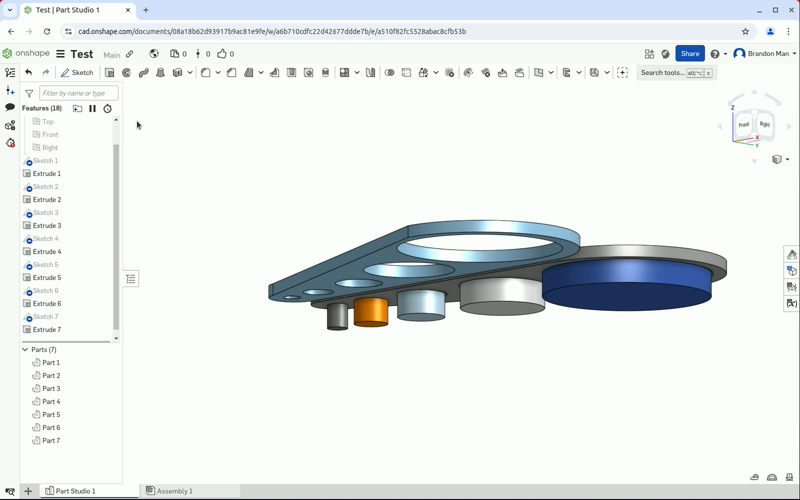
key(left, 3)
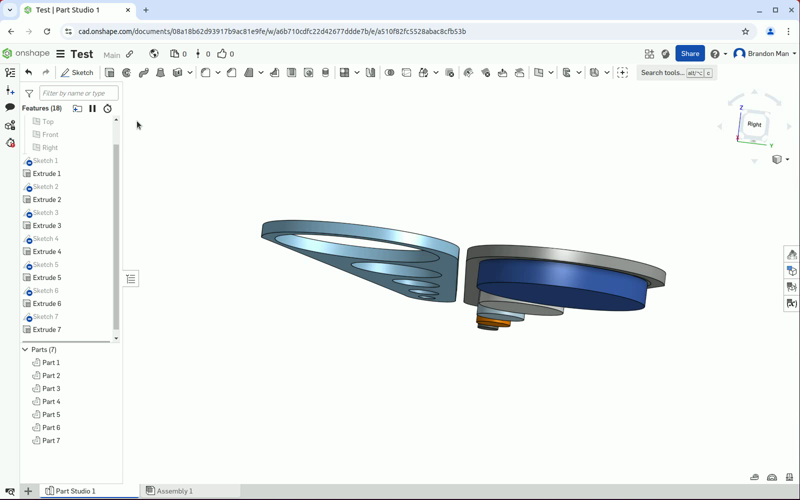
key(right, 3)
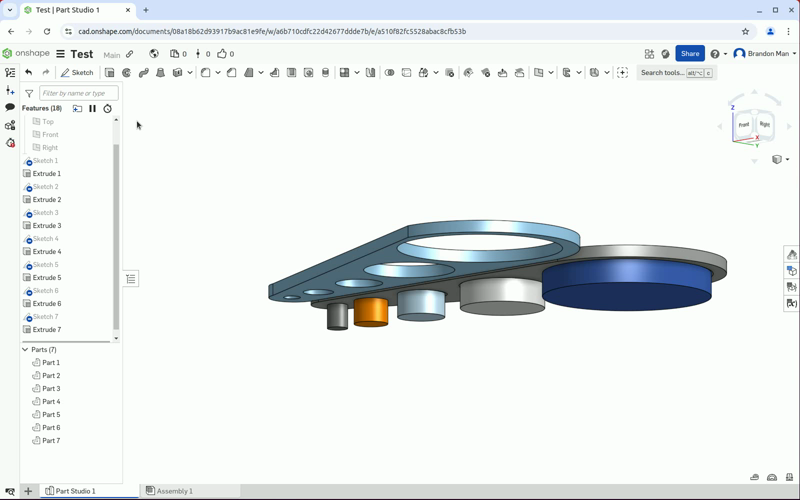
key(down, 3)
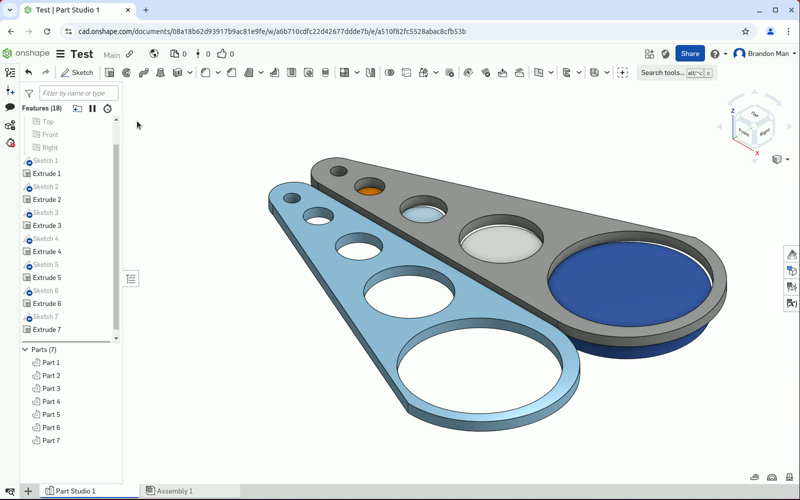
mouse_move(69, 163)
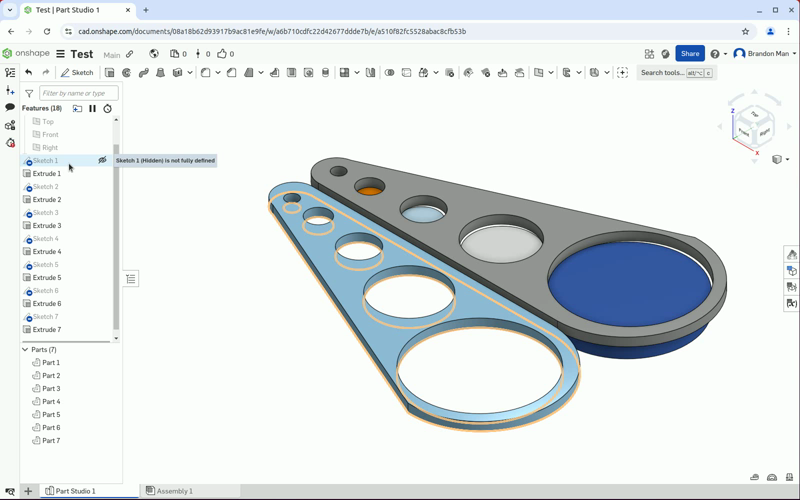
click(69, 163)